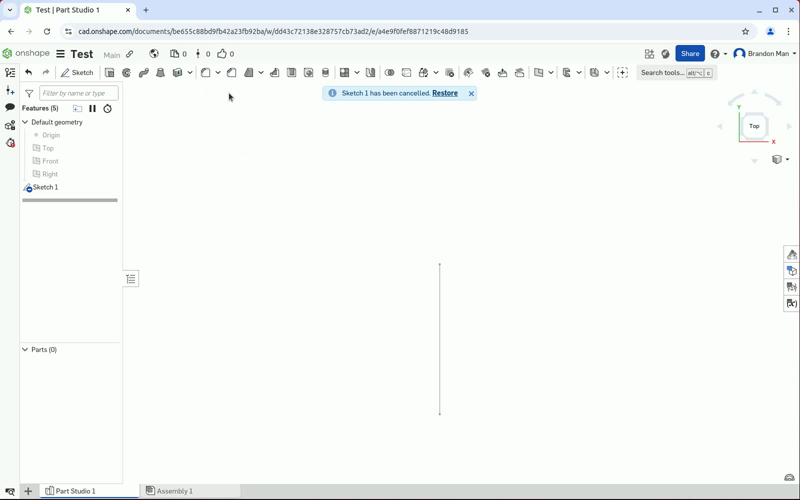
key(shift+h)
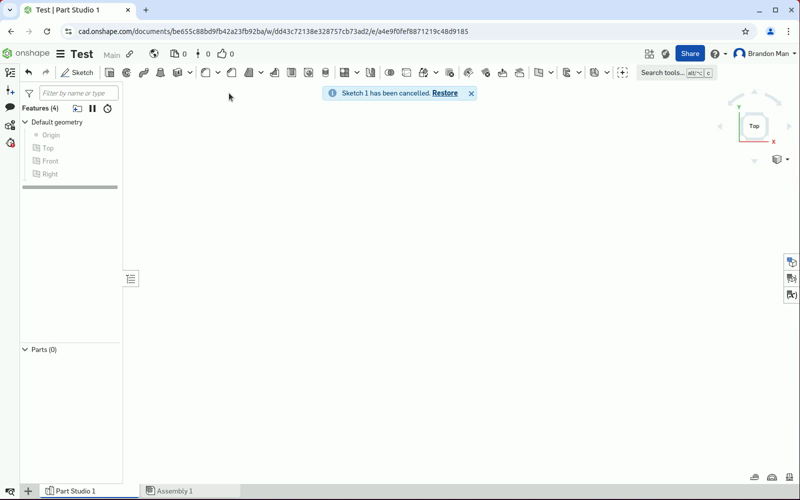
mouse_move(73, 352)
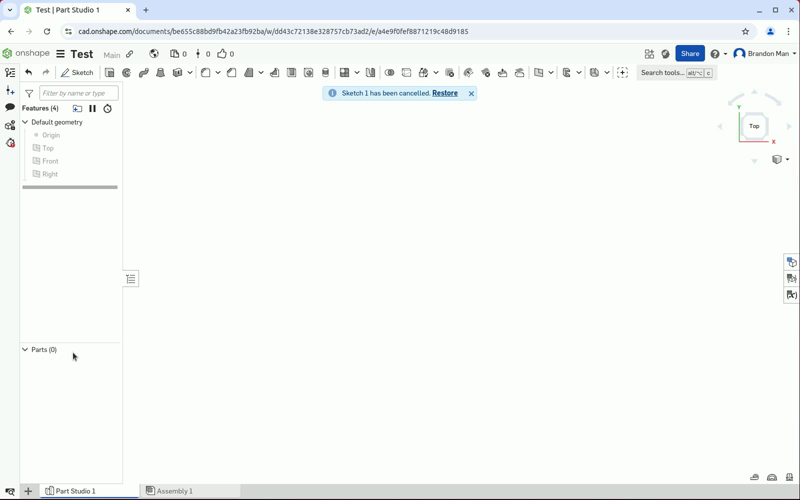
key(y)
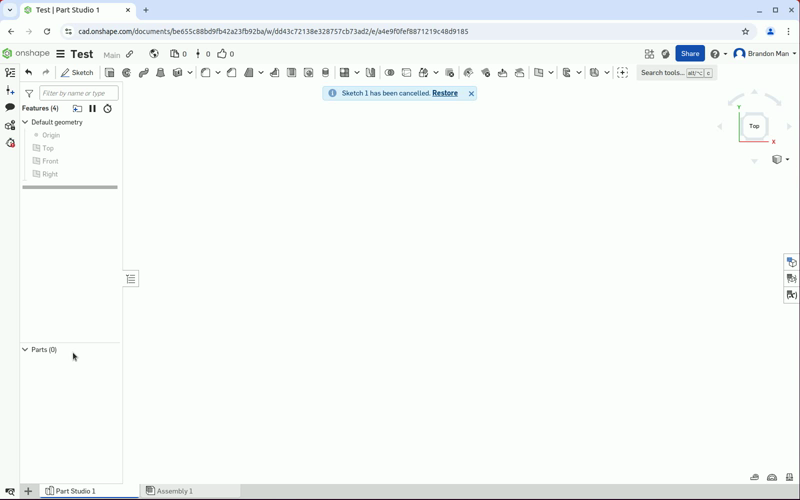
key(shift+p)
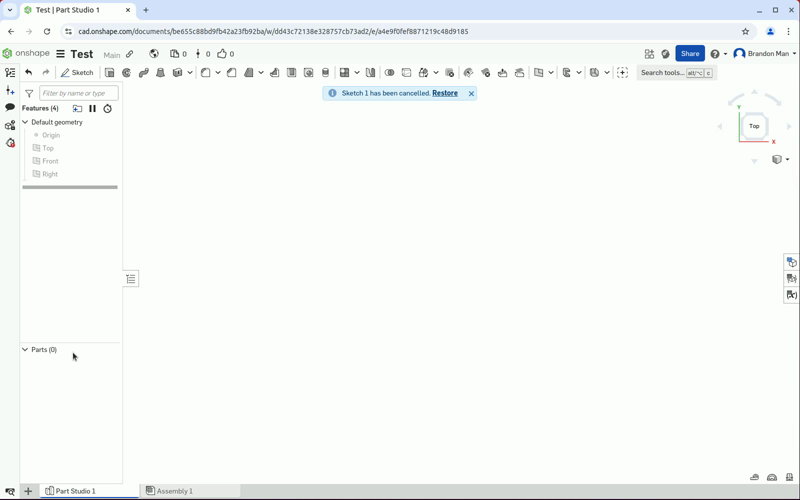
key(space)
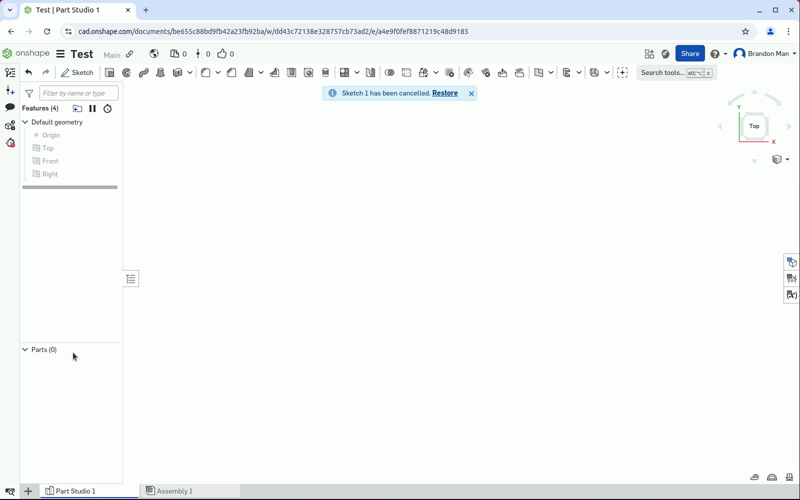
key_down(shift)
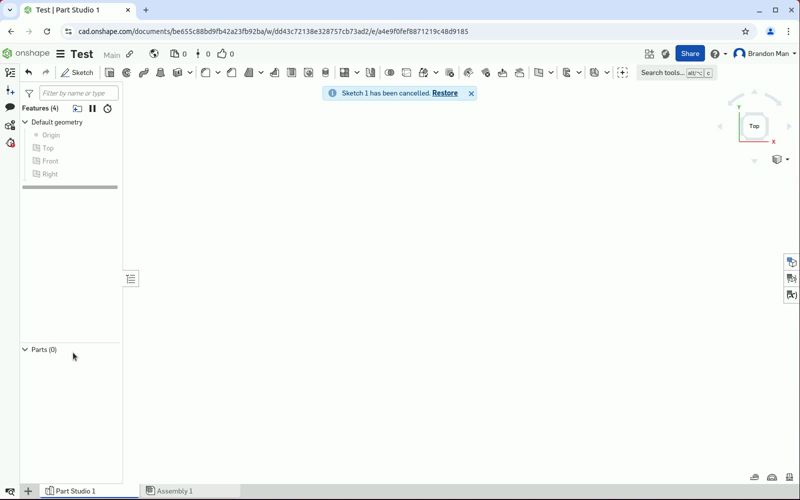
key(up)
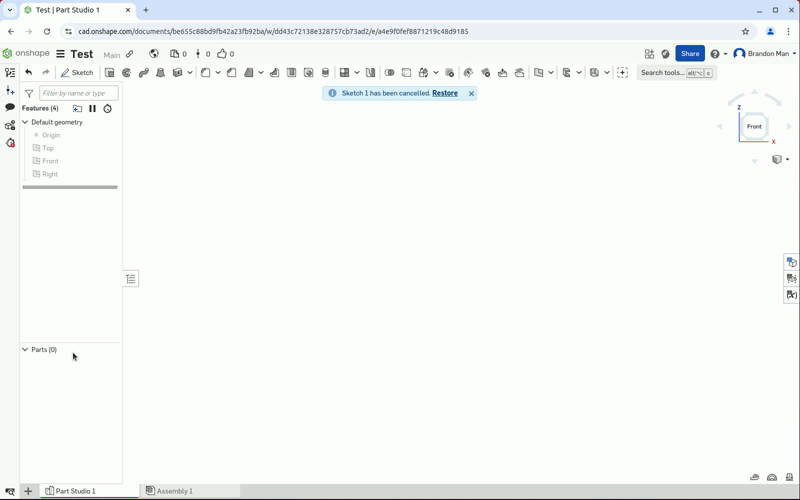
key_up(shift)
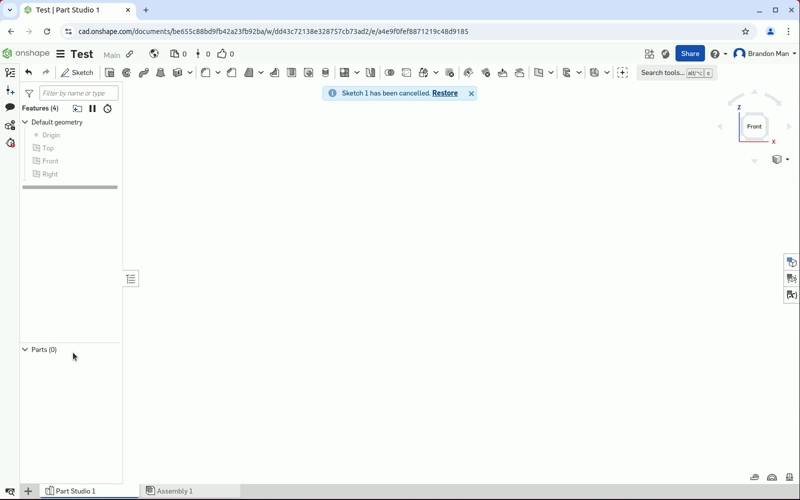
mouse_move(73, 352)
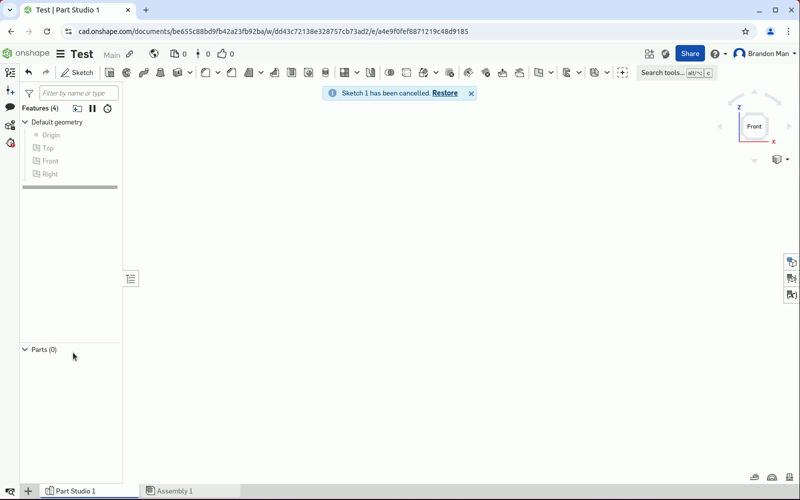
key(shift+y)
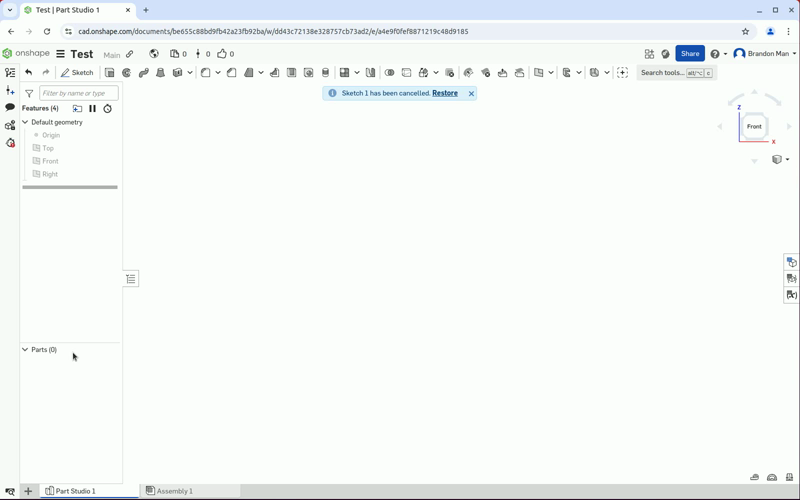
key(shift+s)
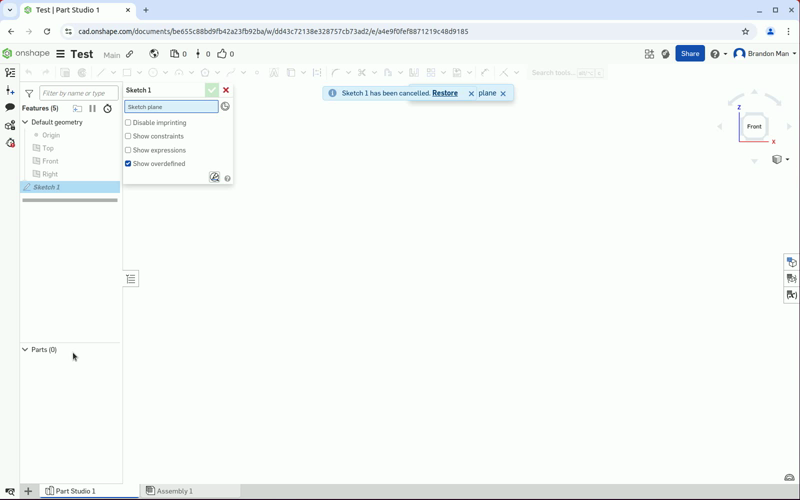
mouse_move(73, 163)
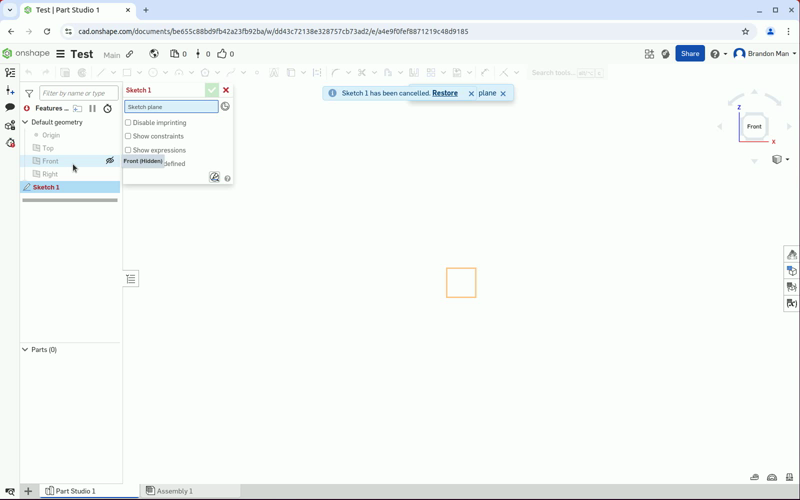
click(73, 163)
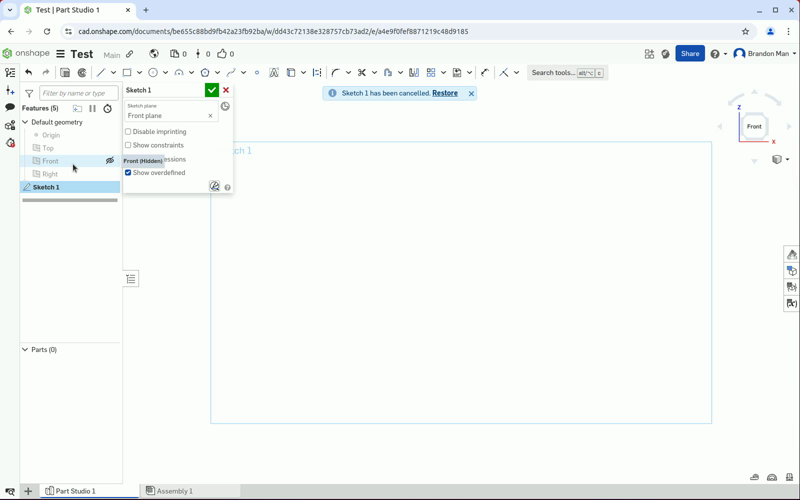
mouse_move(73, 352)
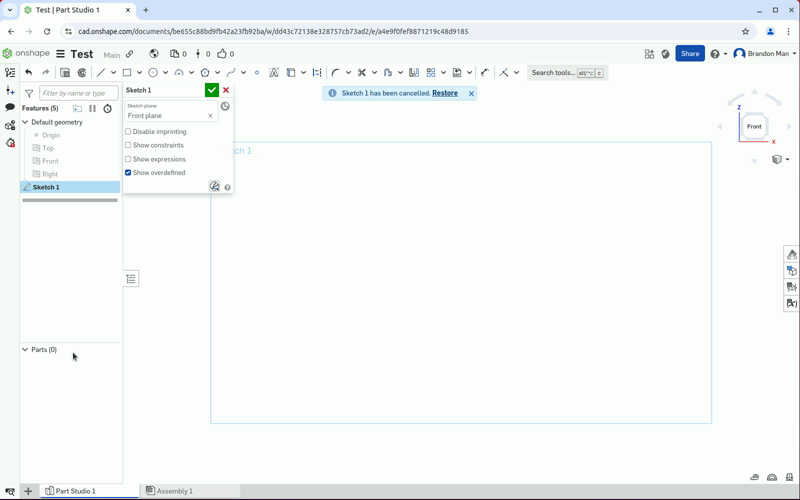
key(y)
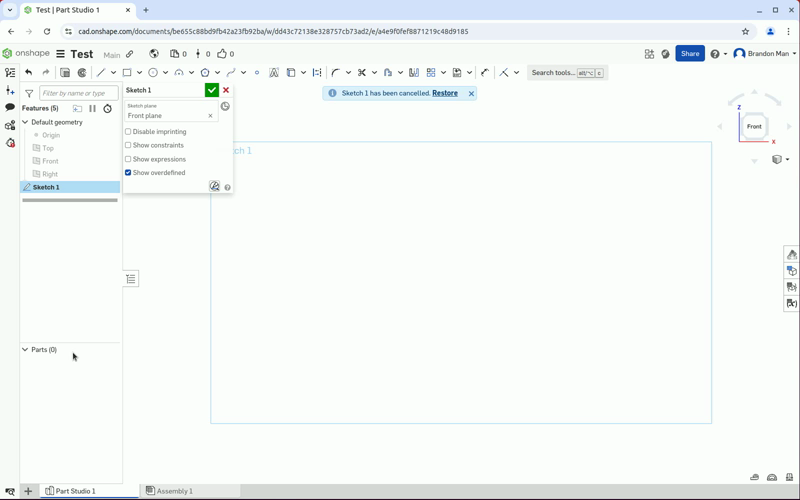
key(c)
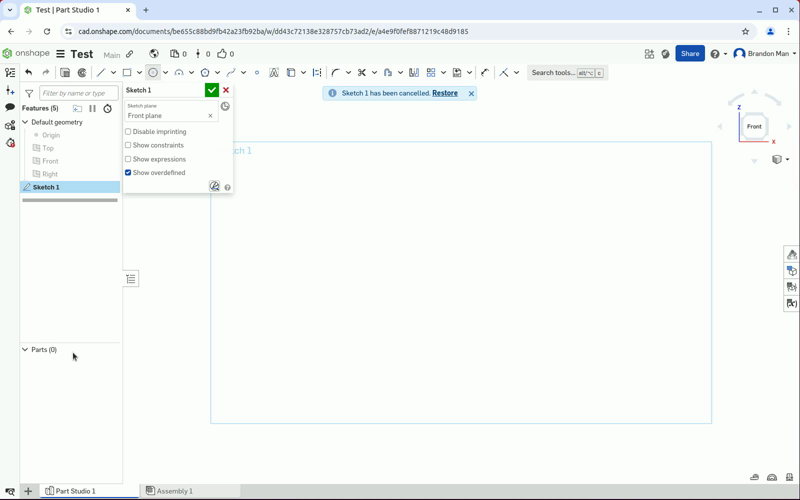
key_down(shift)
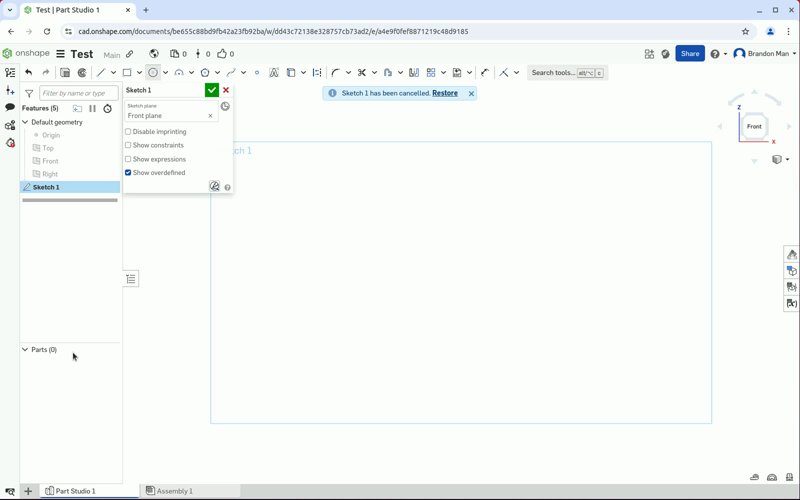
mouse_move(460, 282)
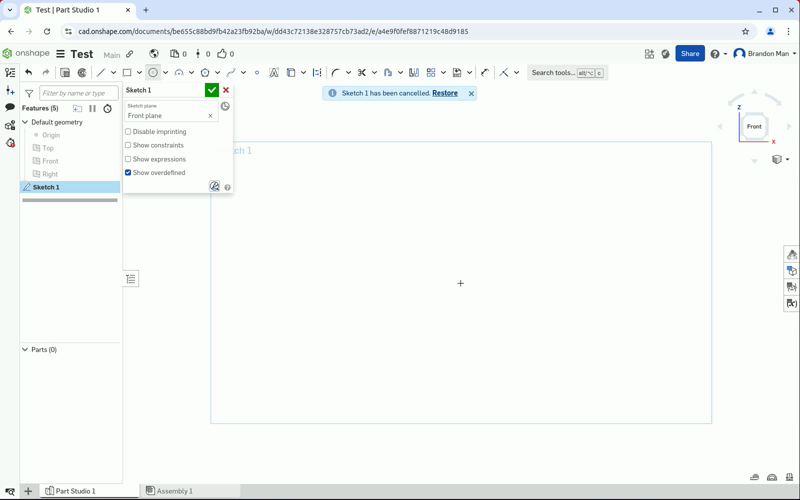
click(460, 282)
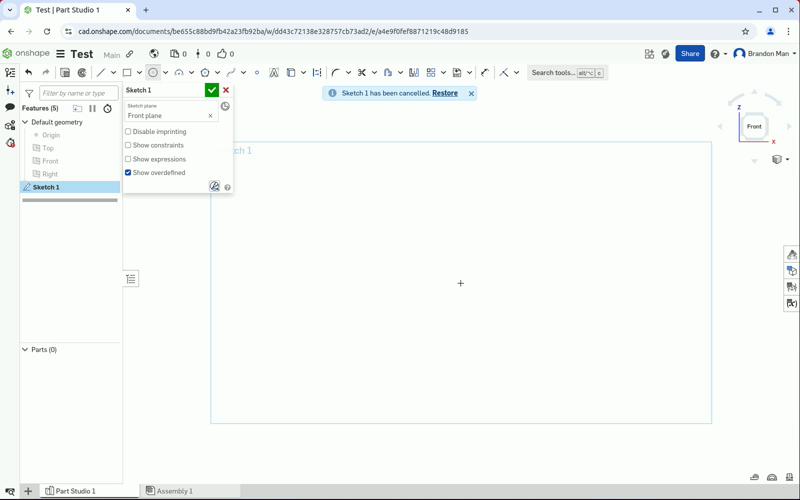
key_up(shift)
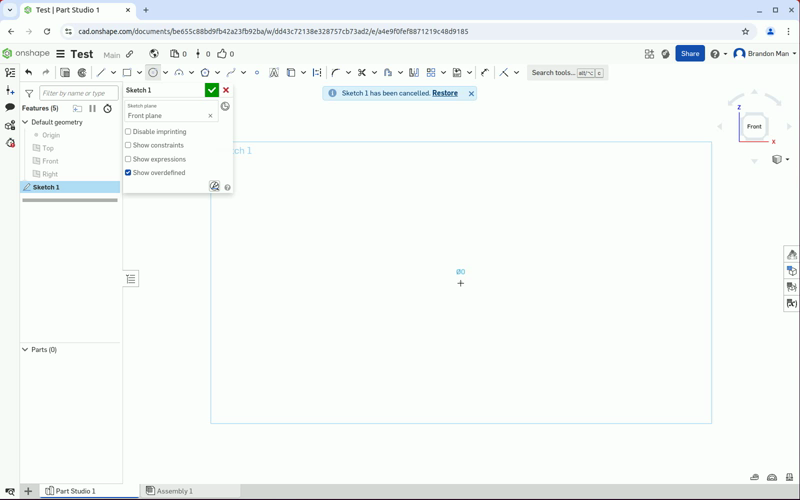
mouse_move(487, 282)
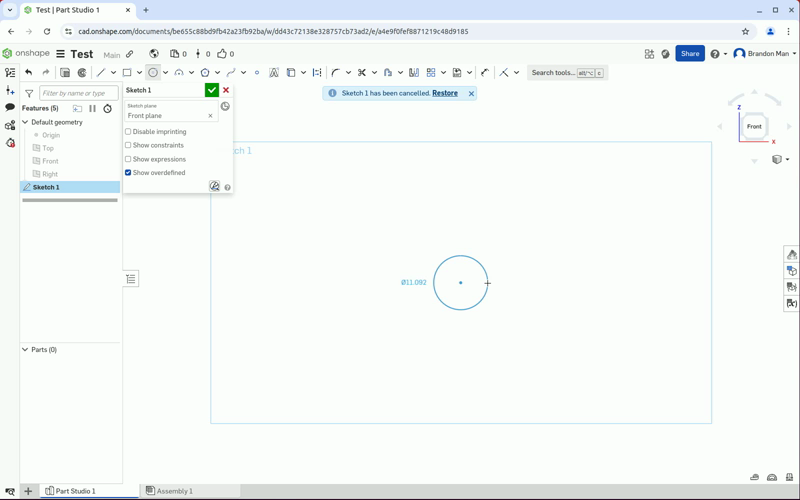
click(487, 282)
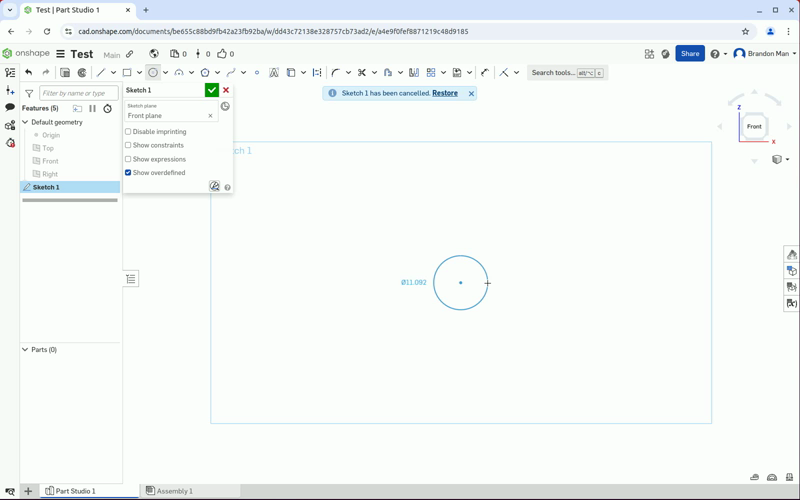
key(esc)
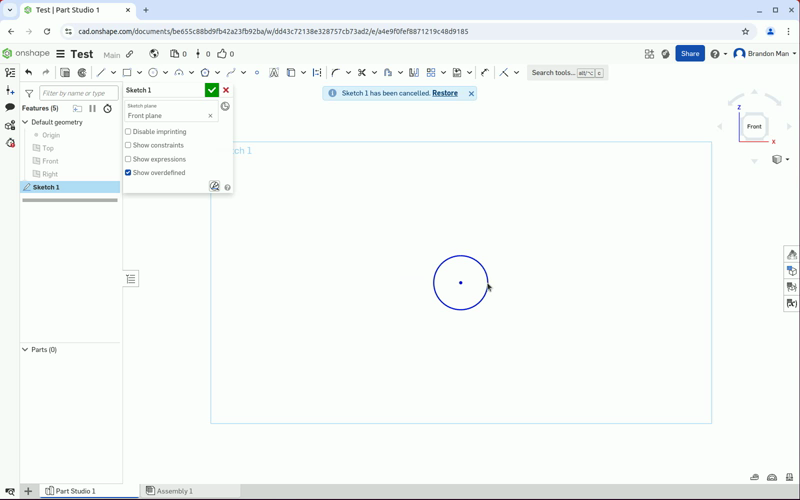
key(c)
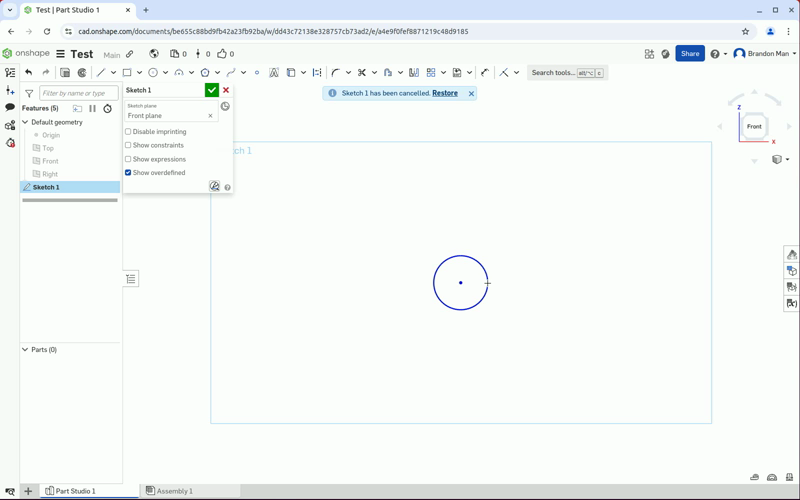
key_down(shift)
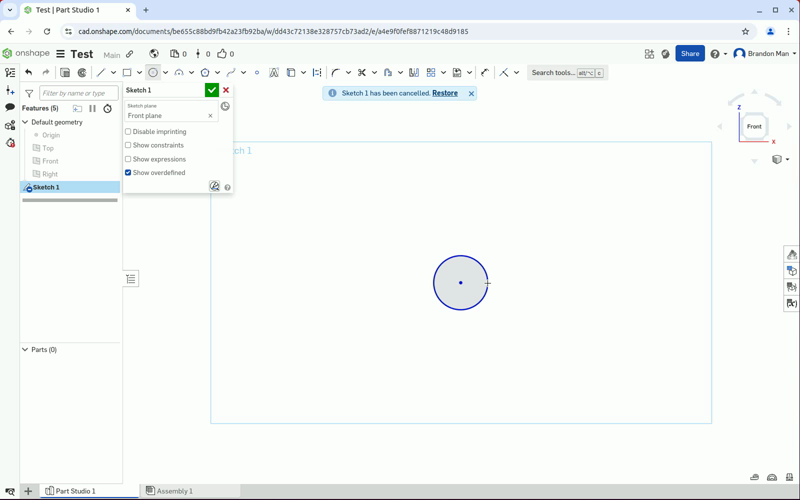
mouse_move(443, 282)
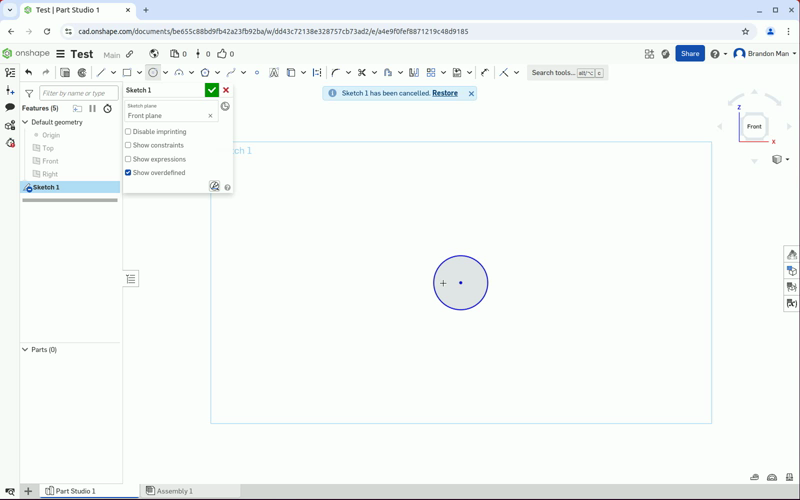
click(443, 282)
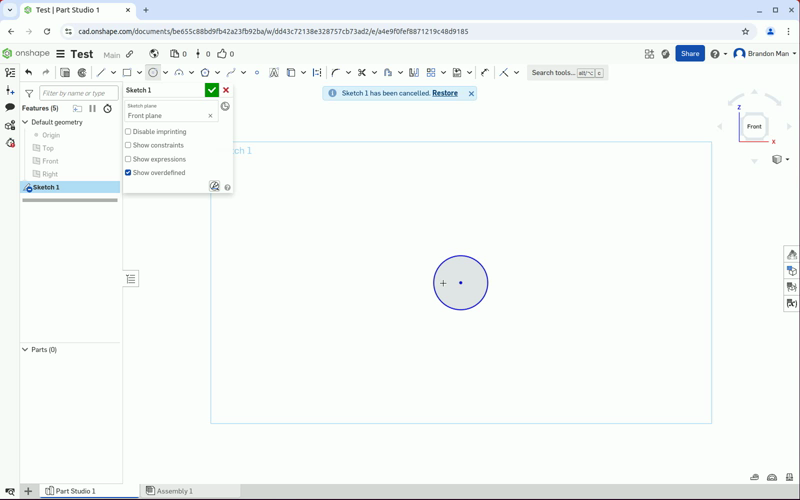
key_up(shift)
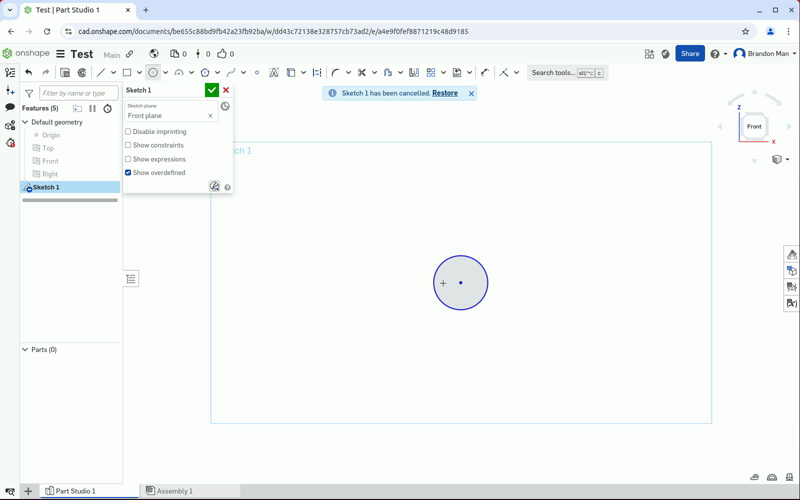
mouse_move(446, 282)
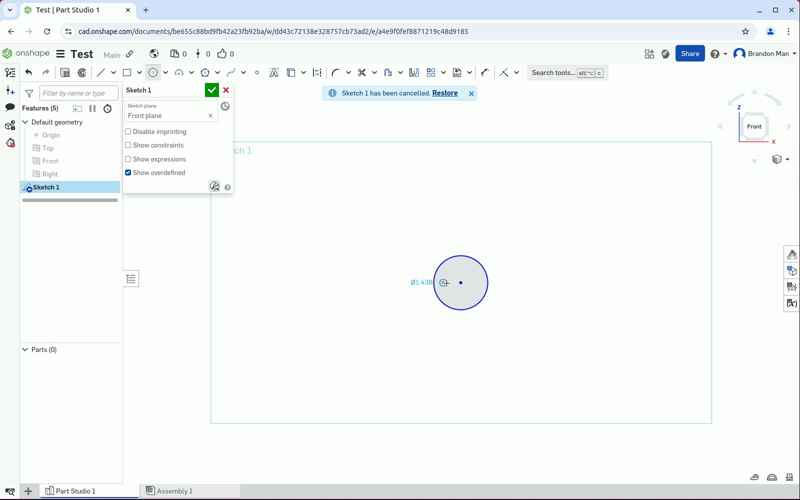
click(446, 282)
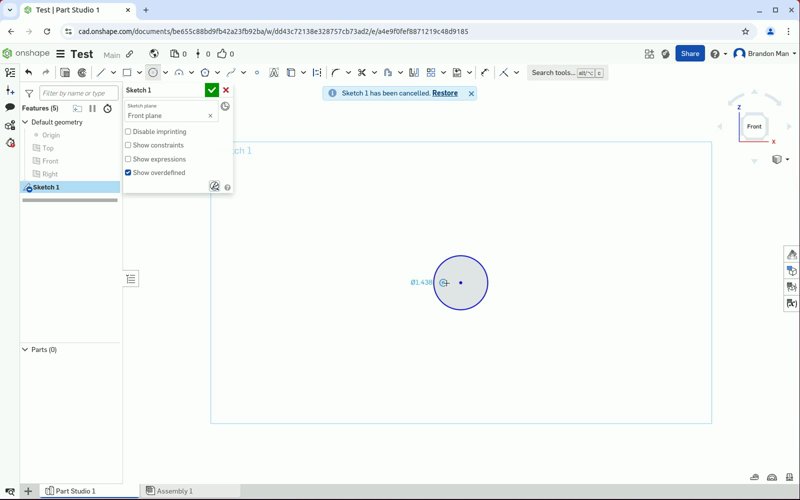
key(esc)
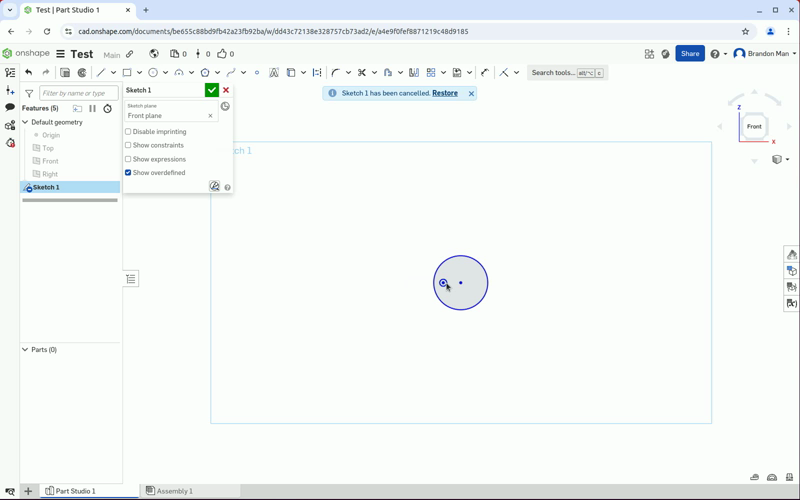
key(c)
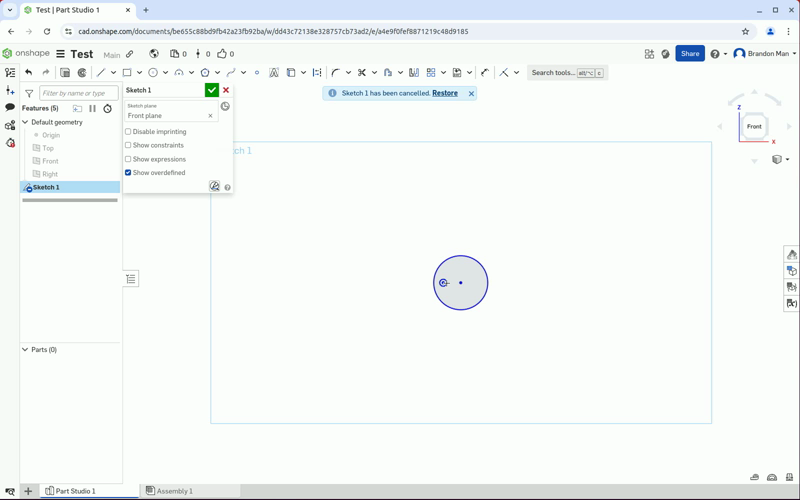
key_down(shift)
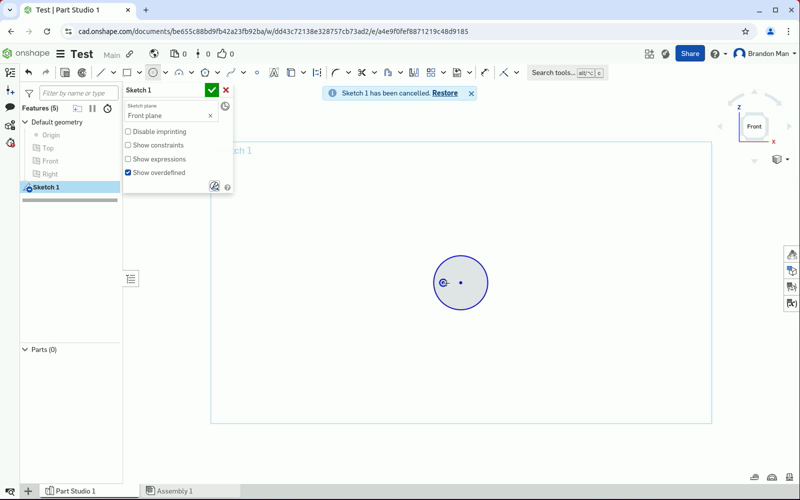
mouse_move(460, 300)
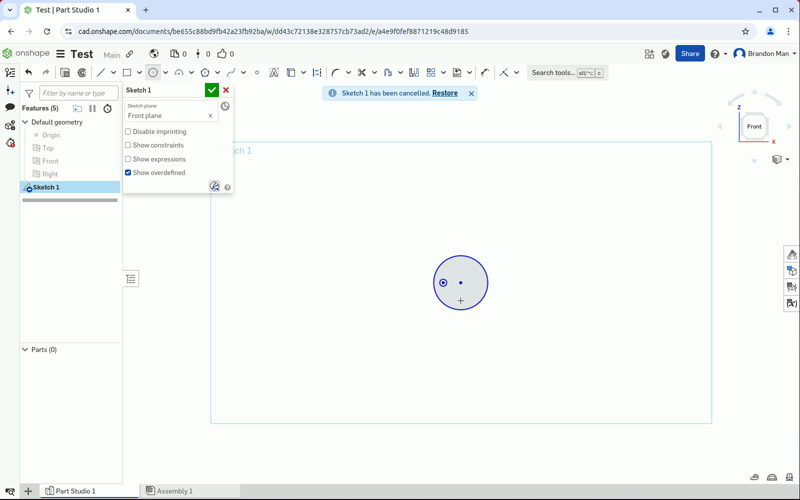
click(460, 300)
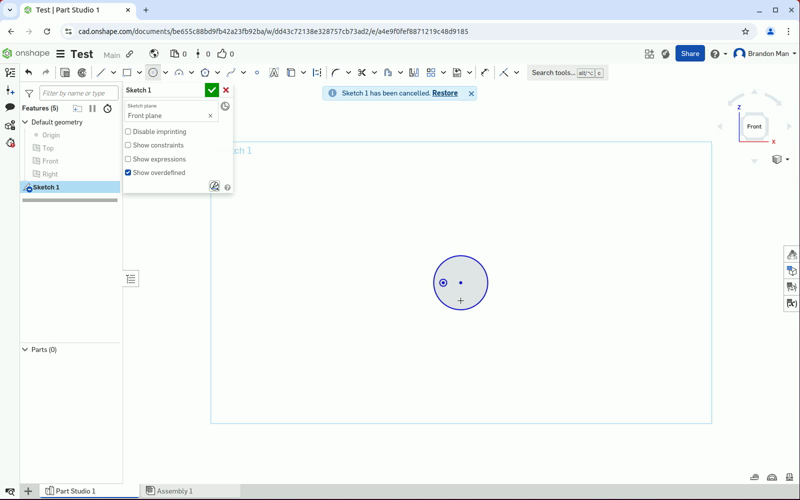
key_up(shift)
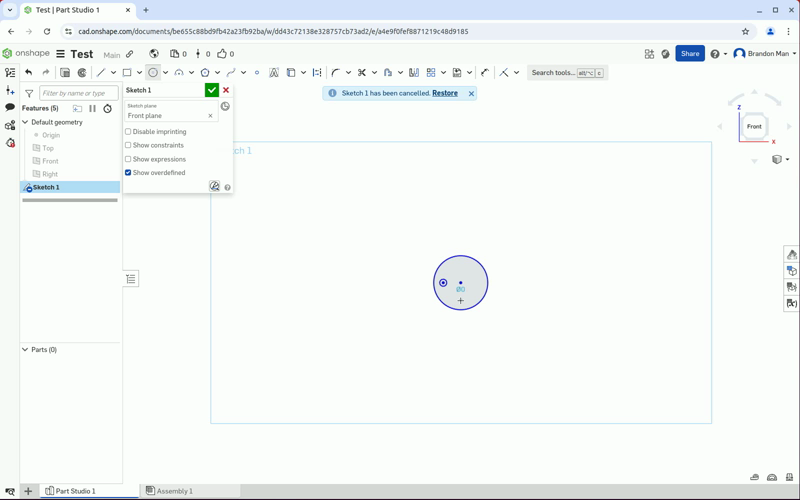
mouse_move(464, 300)
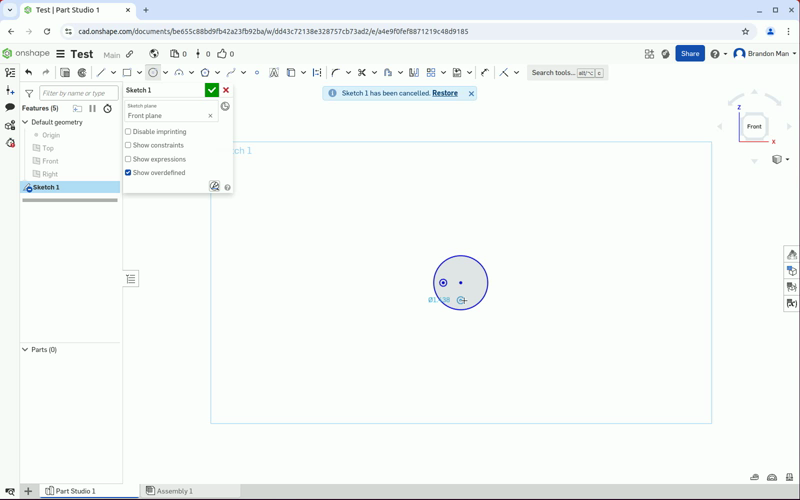
click(464, 300)
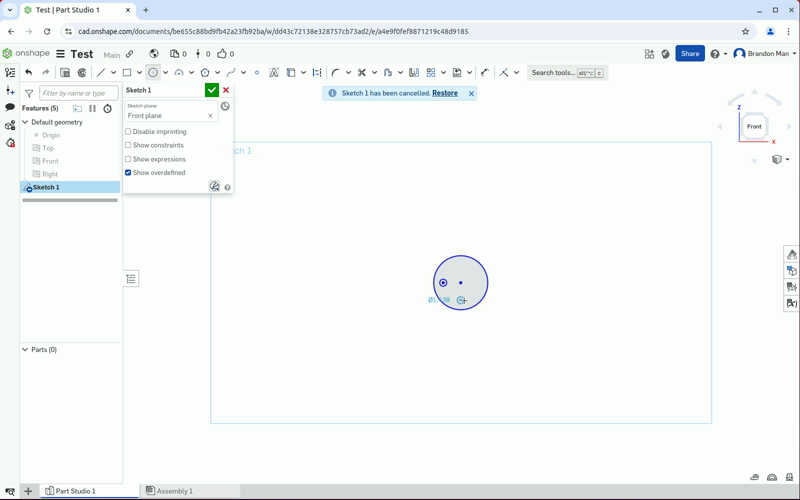
key(esc)
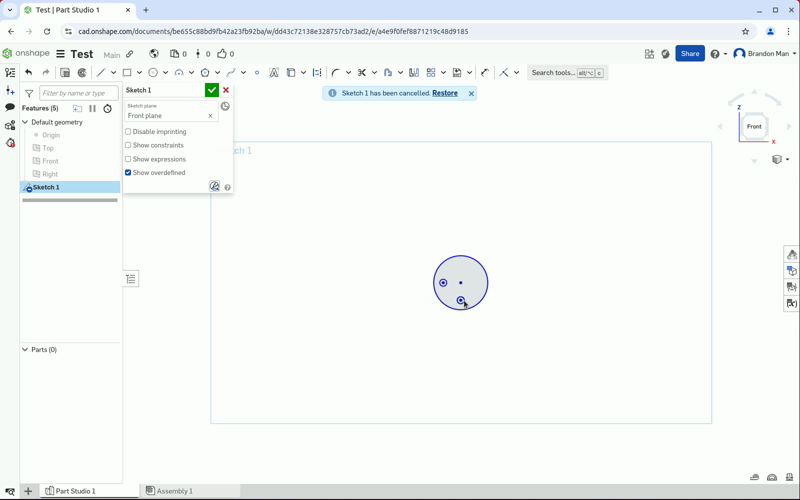
key(c)
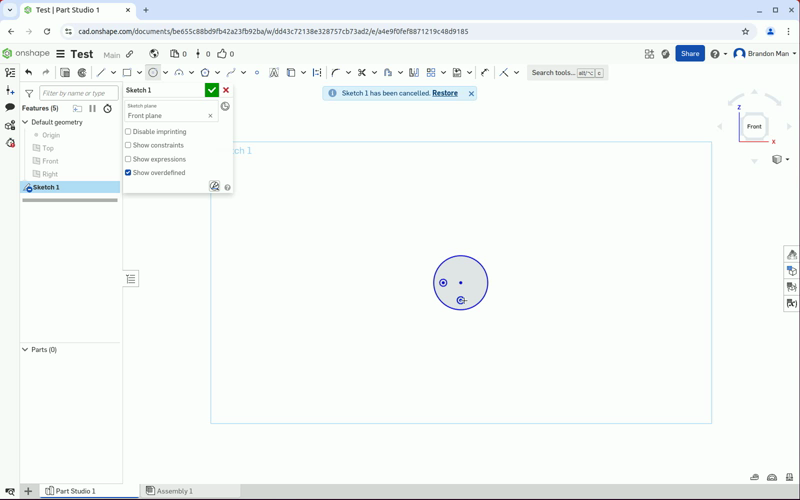
key_down(shift)
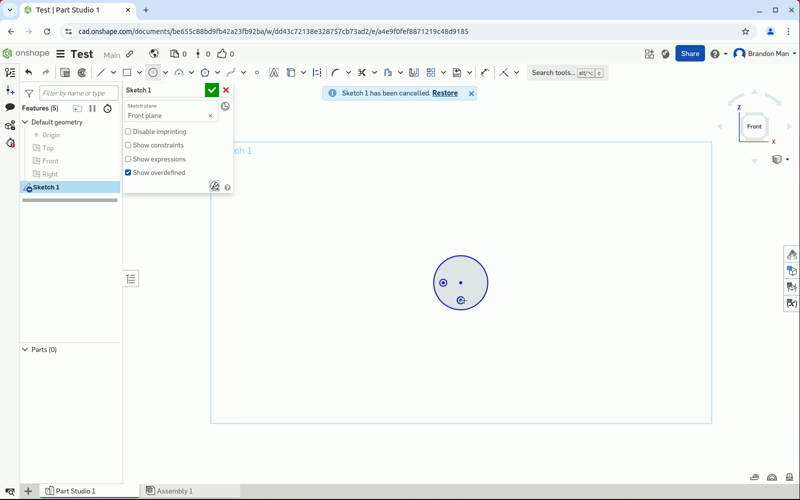
mouse_move(460, 282)
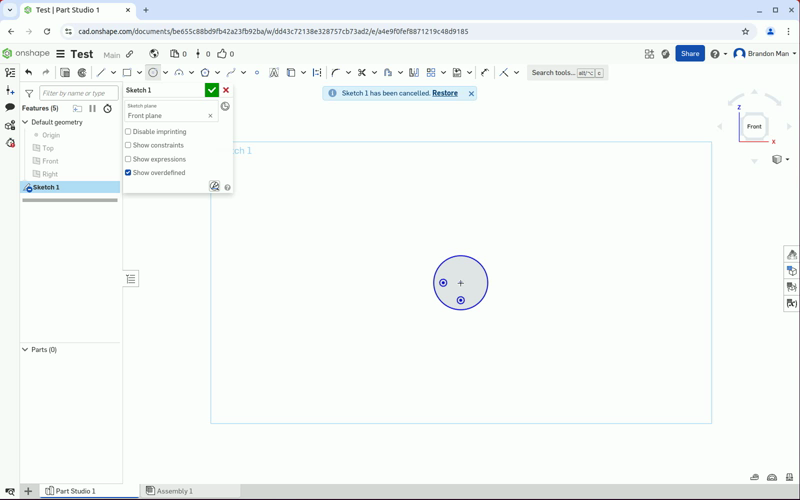
click(460, 282)
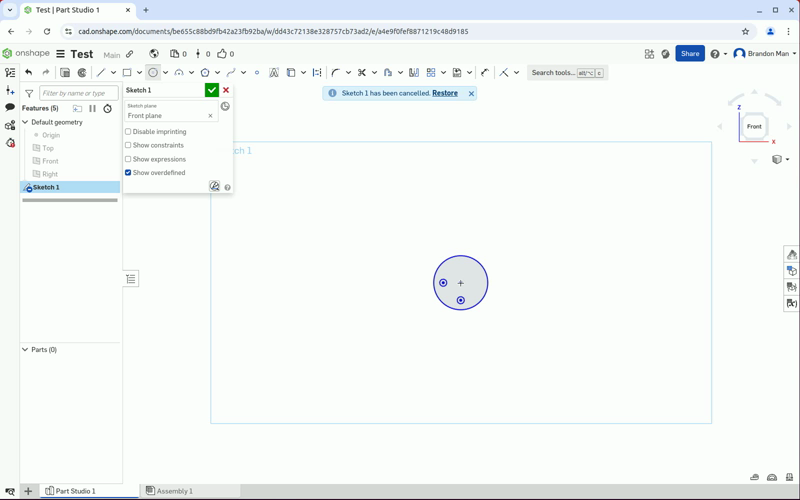
key_up(shift)
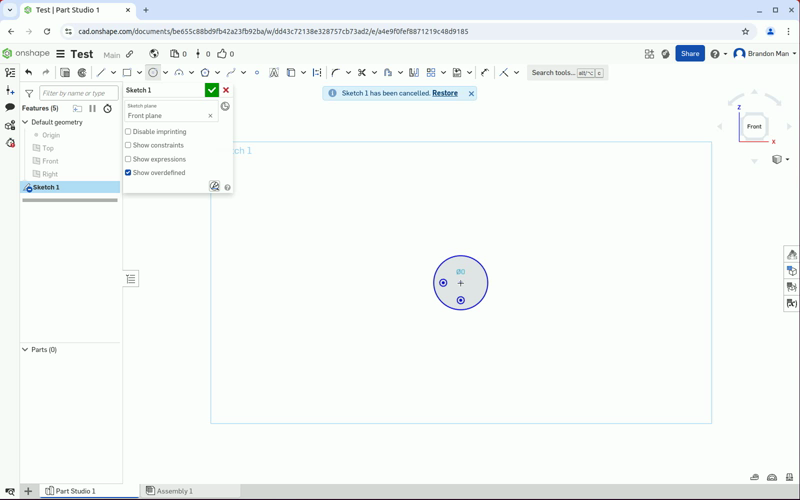
mouse_move(464, 282)
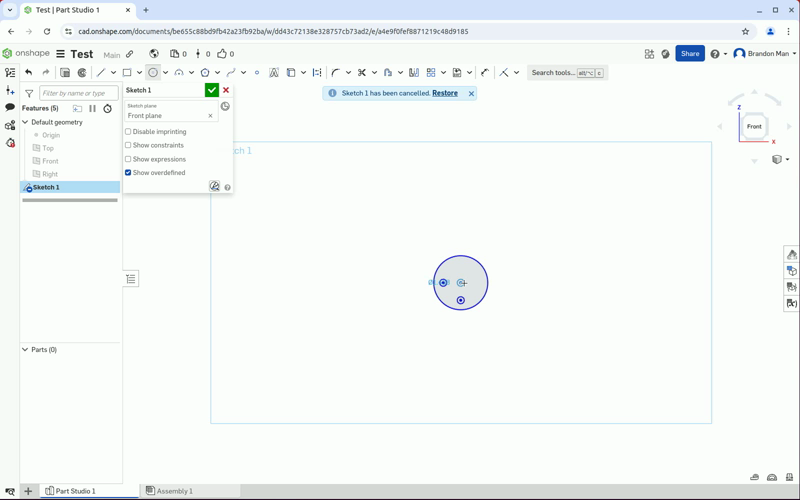
scroll(6)
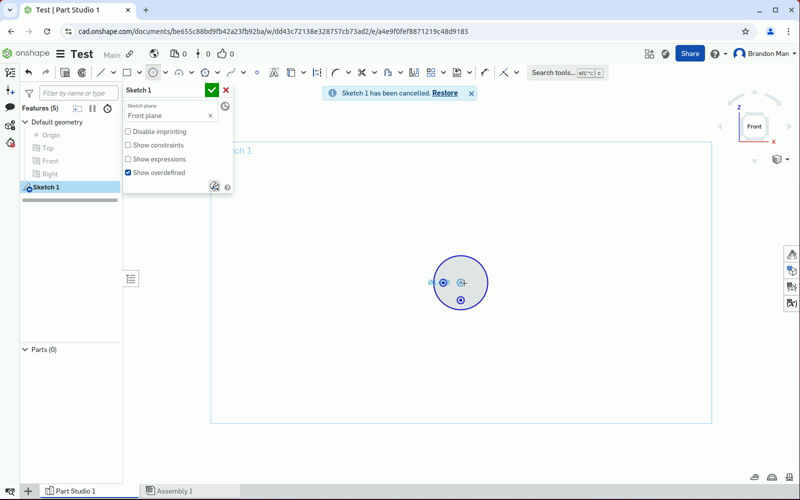
scroll(6)
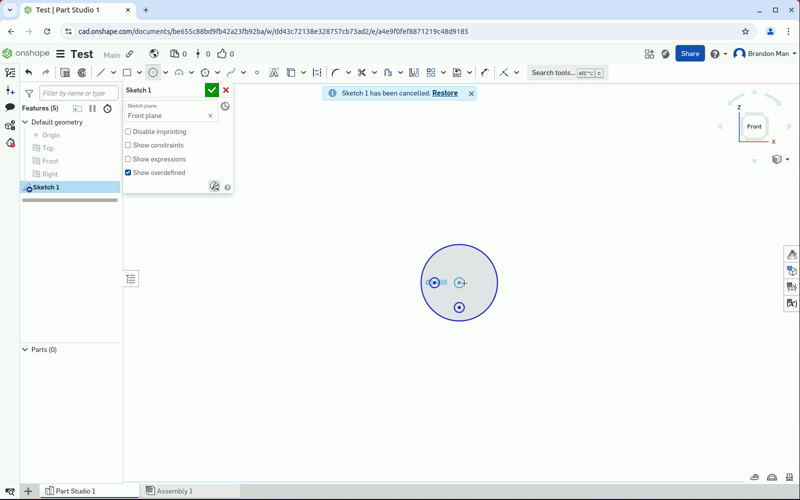
scroll(6)
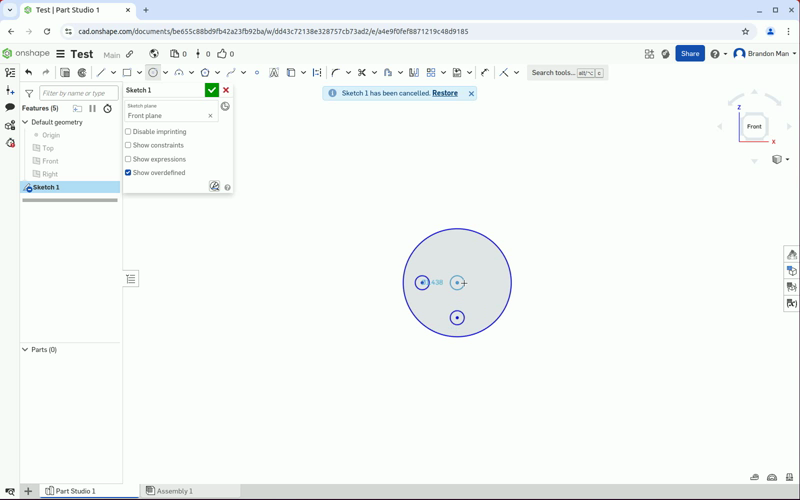
scroll(6)
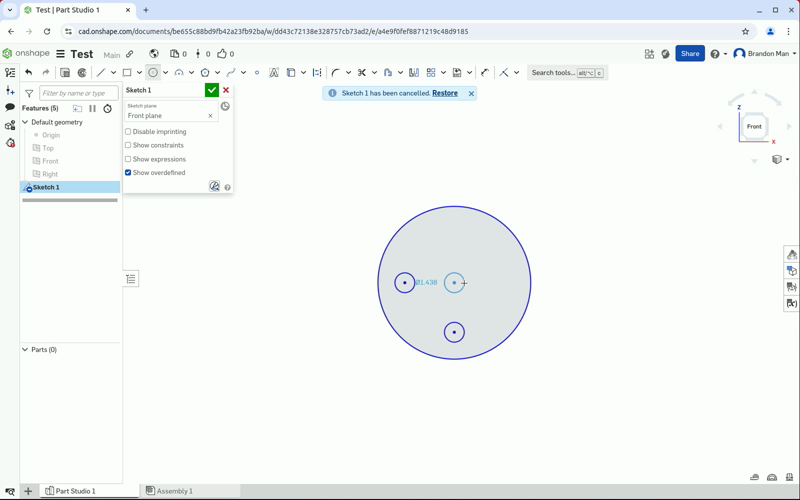
scroll(6)
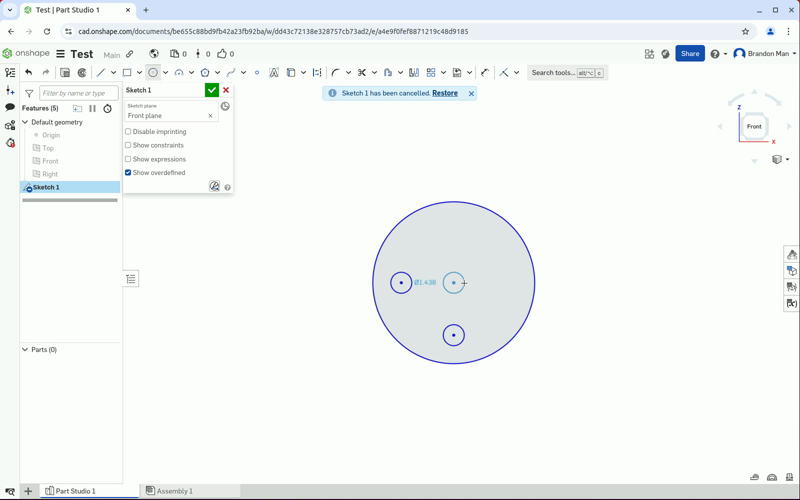
scroll(6)
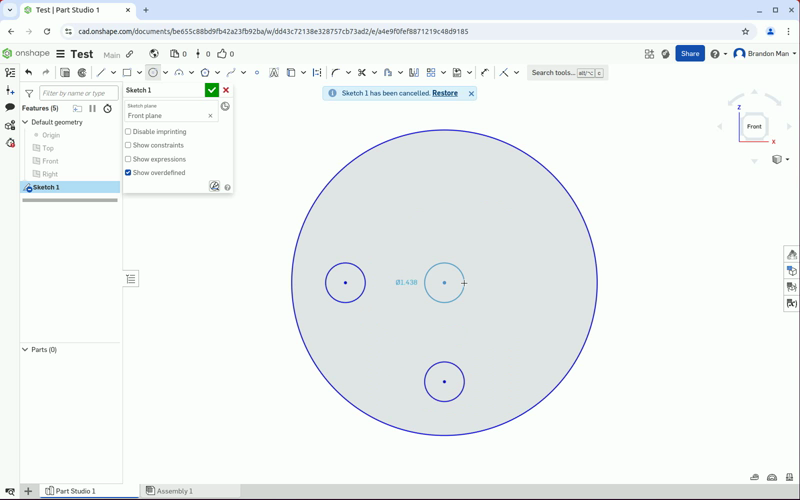
scroll(6)
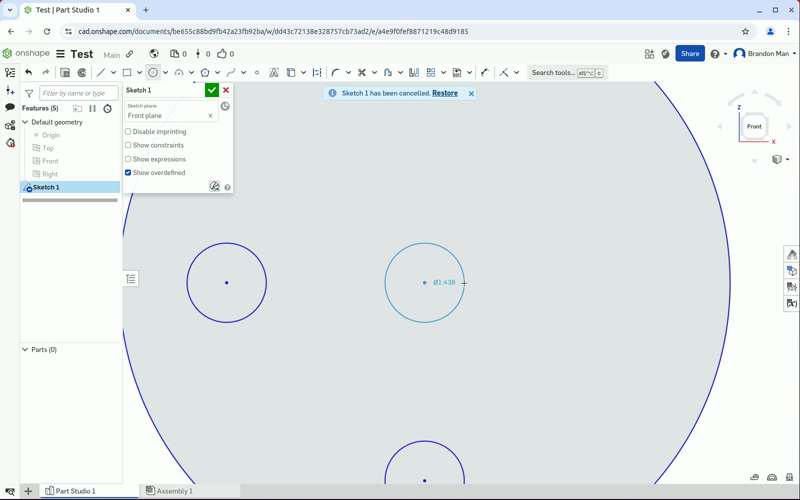
click(464, 282)
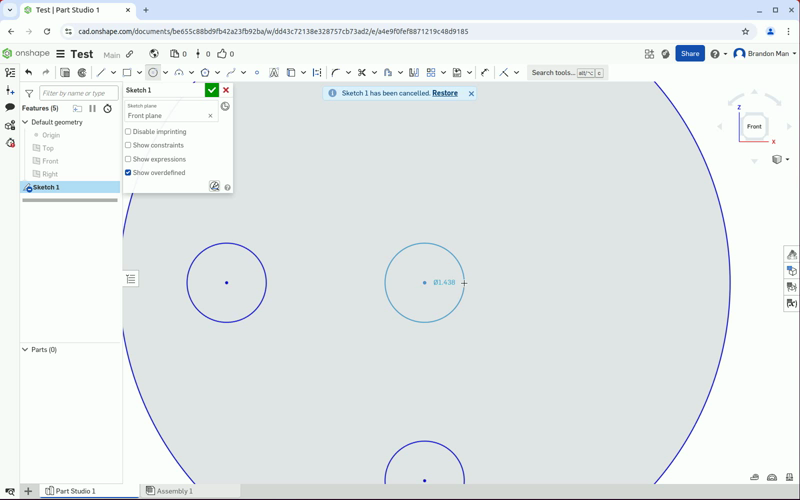
scroll(-6)
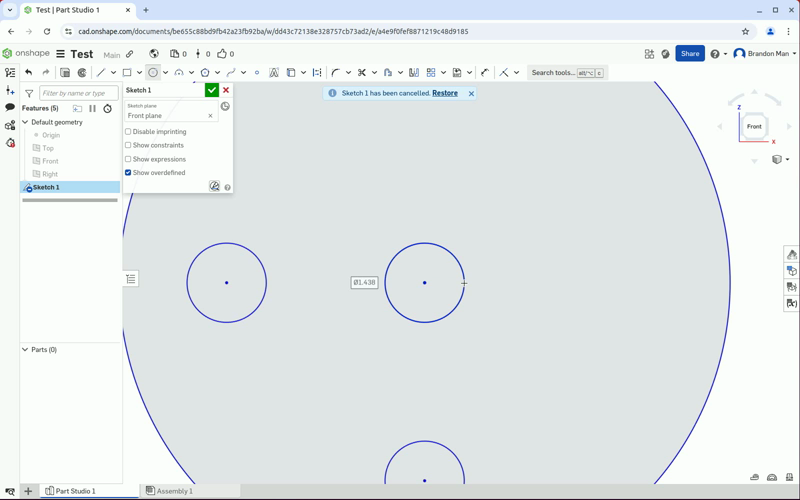
scroll(-6)
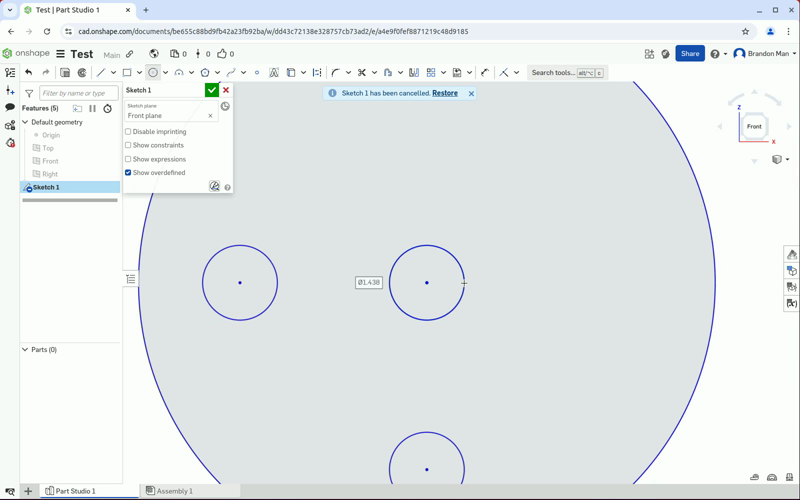
scroll(-6)
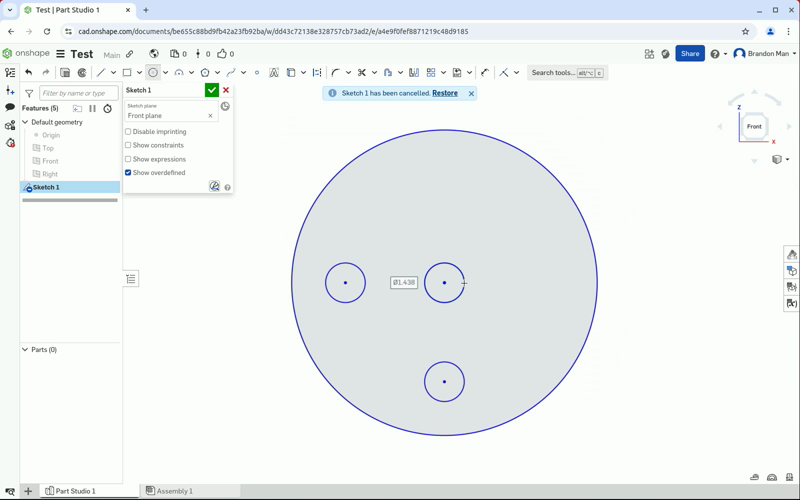
scroll(-6)
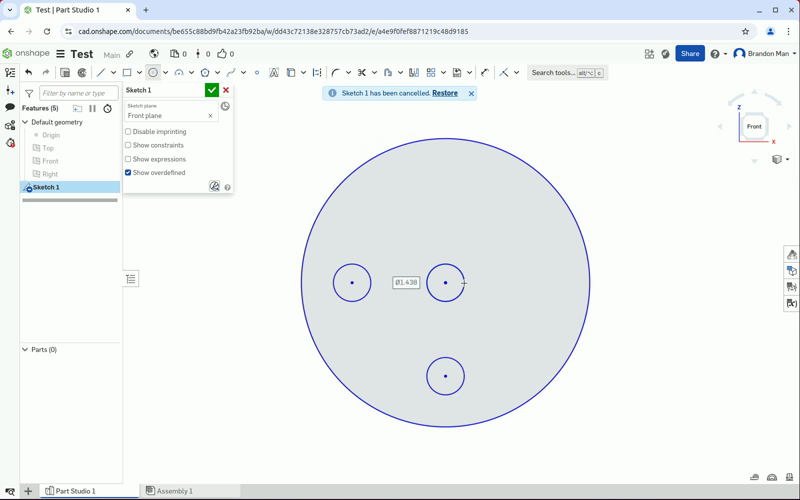
scroll(-6)
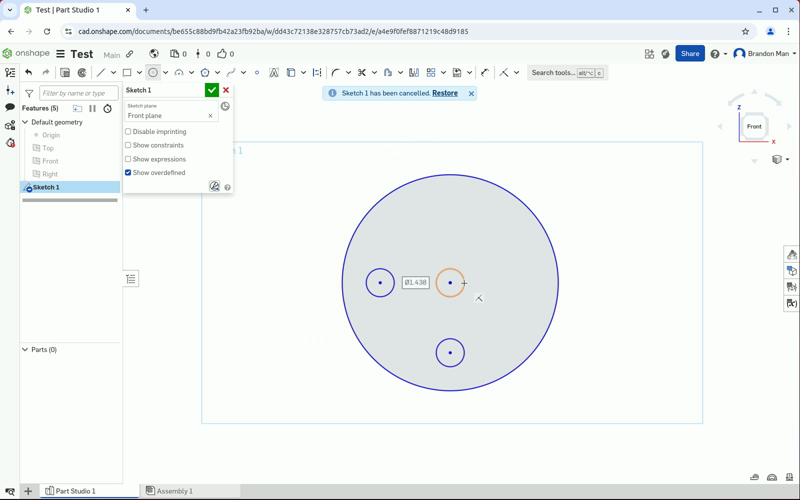
scroll(-6)
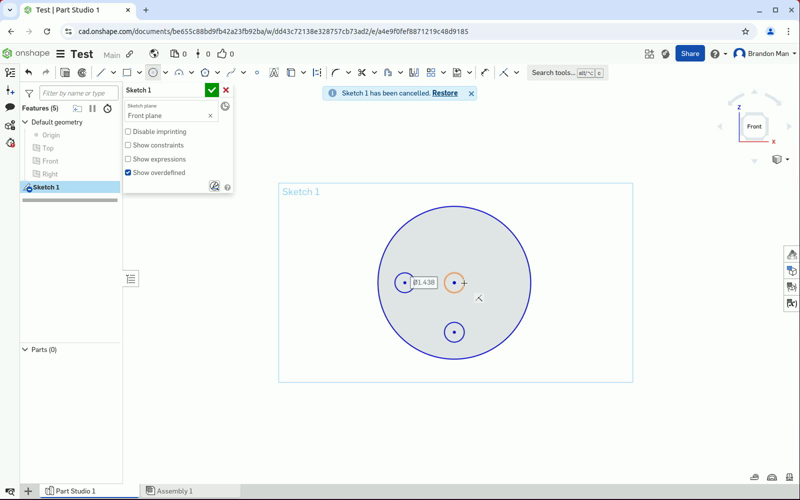
scroll(-6)
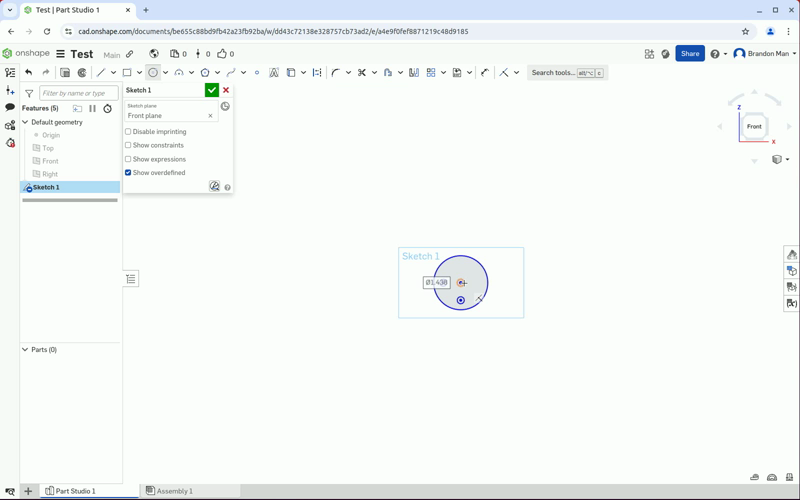
key(esc)
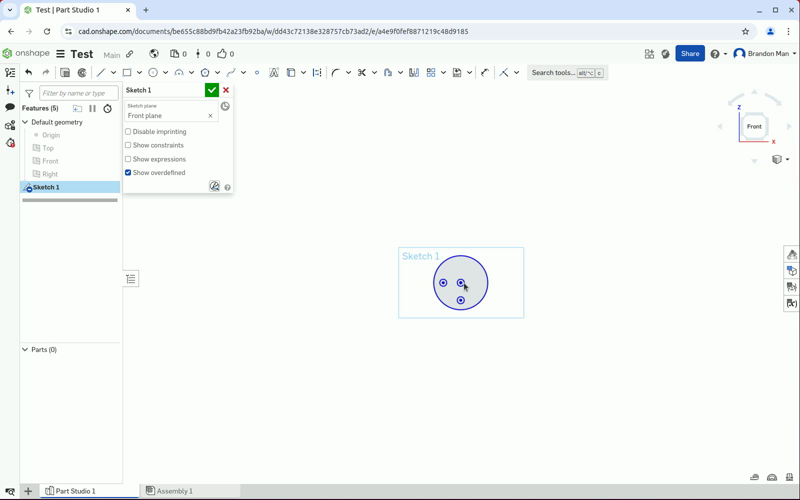
key(c)
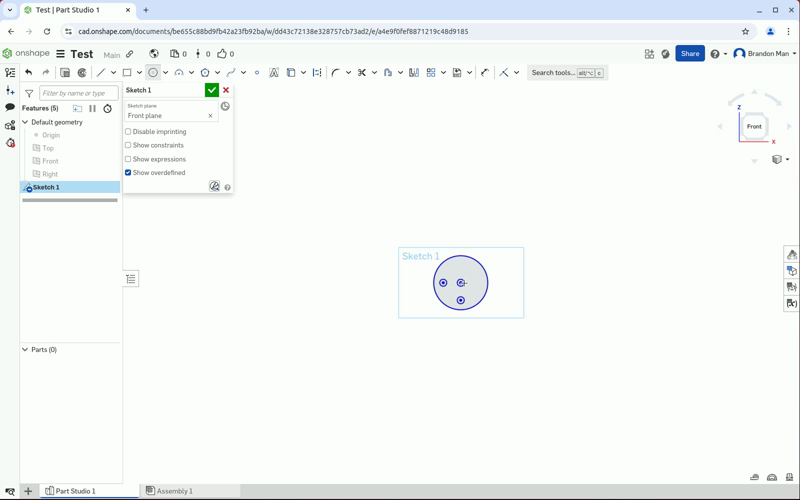
key_down(shift)
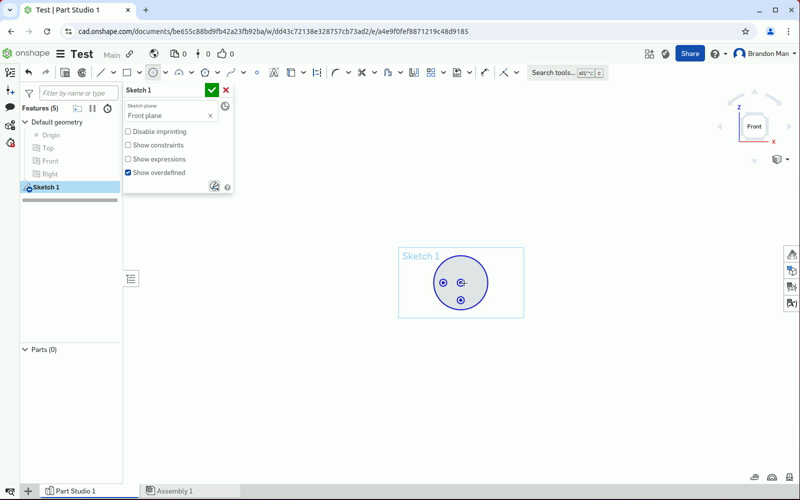
mouse_move(460, 265)
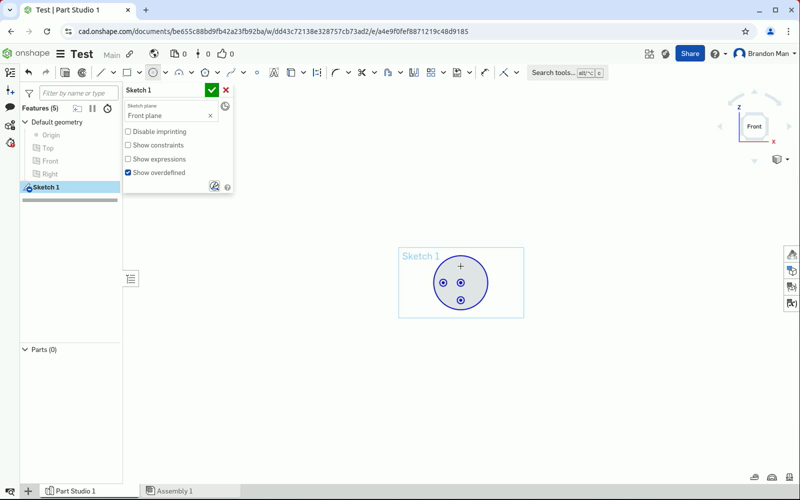
click(460, 265)
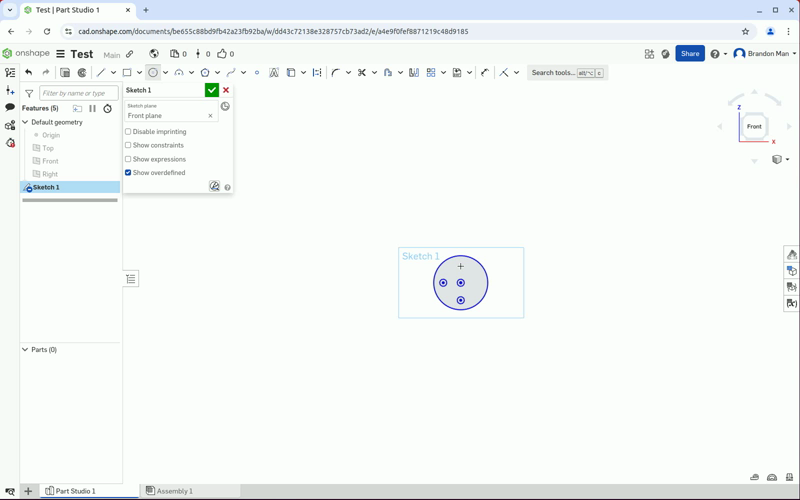
key_up(shift)
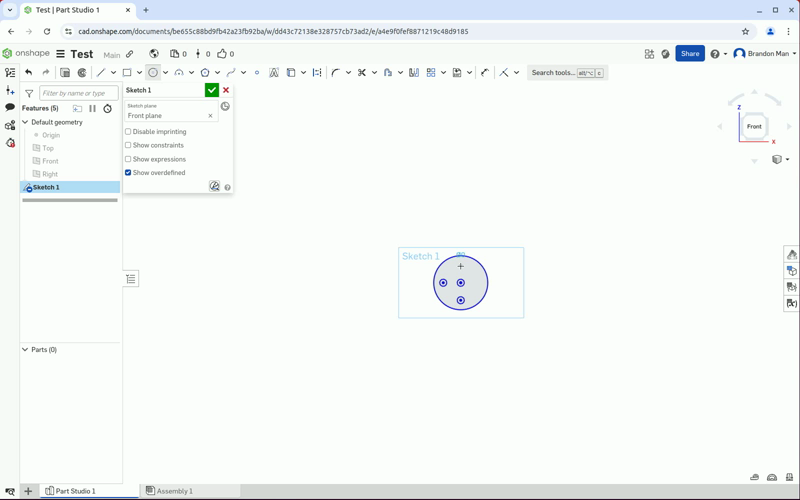
mouse_move(464, 265)
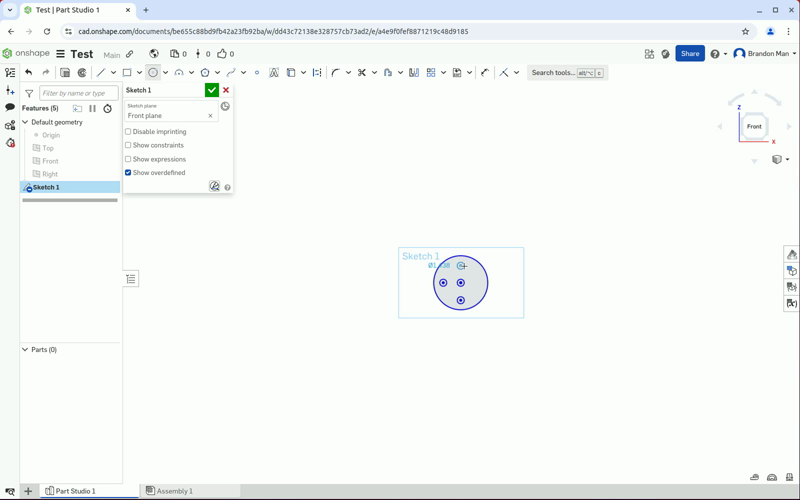
click(464, 265)
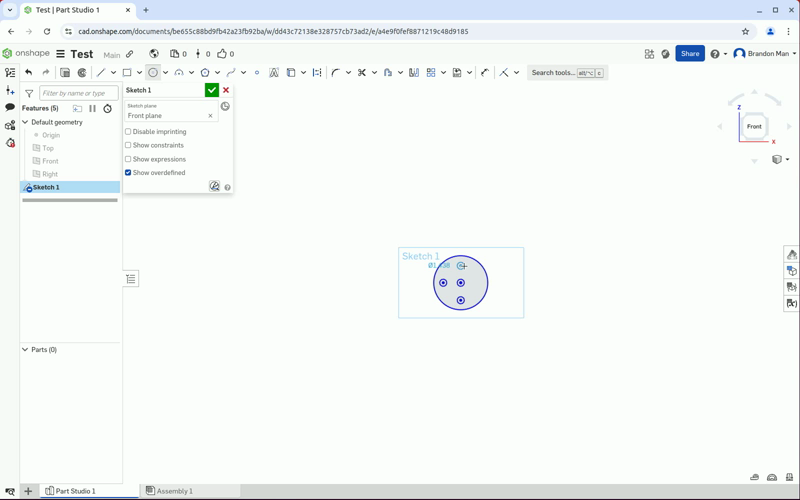
key(esc)
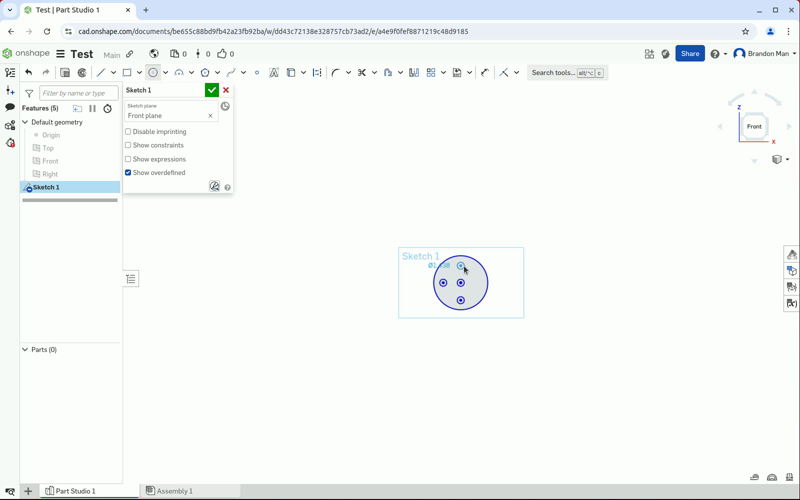
key(c)
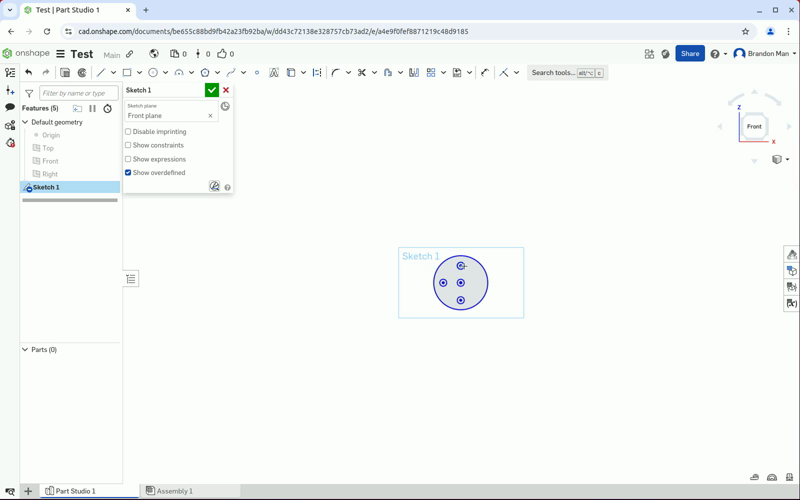
key_down(shift)
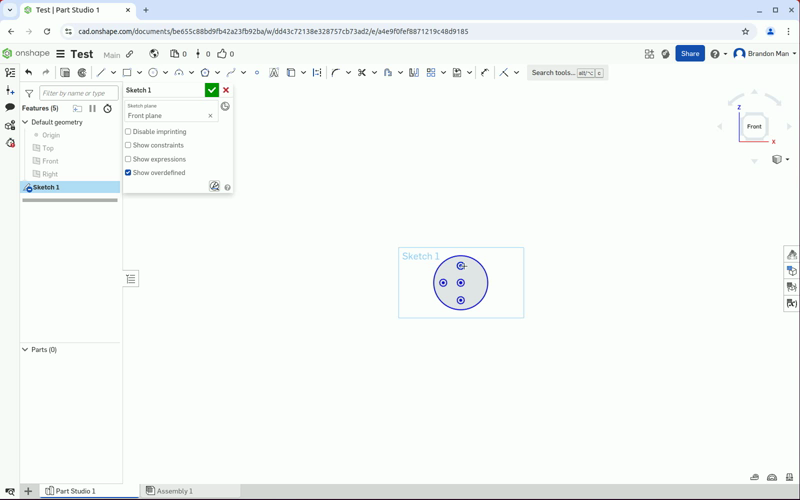
mouse_move(477, 282)
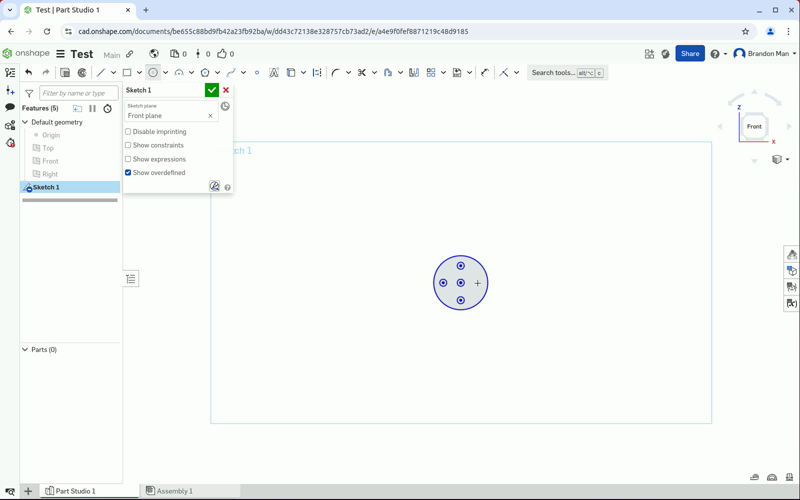
click(477, 282)
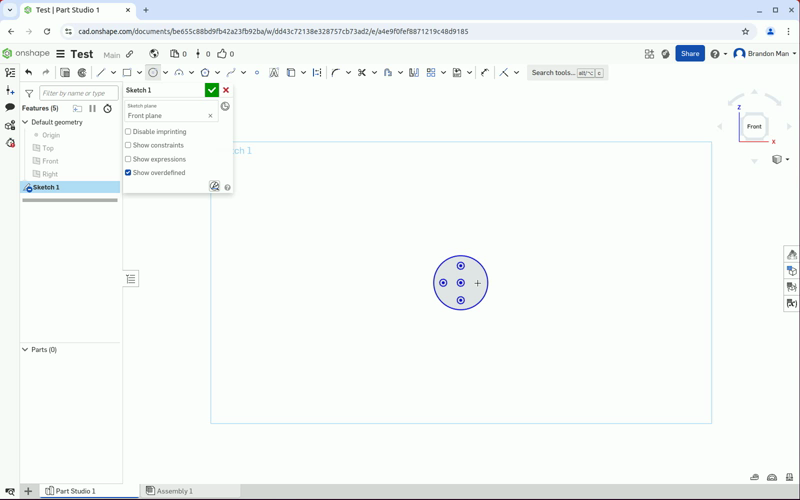
key_up(shift)
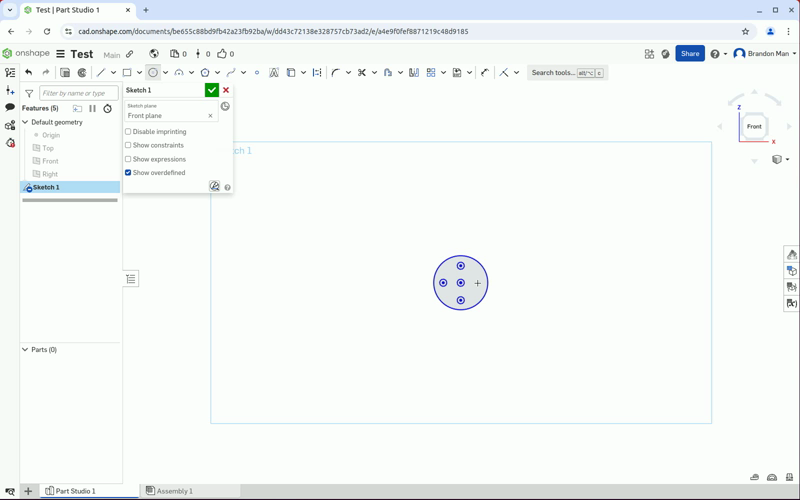
mouse_move(480, 282)
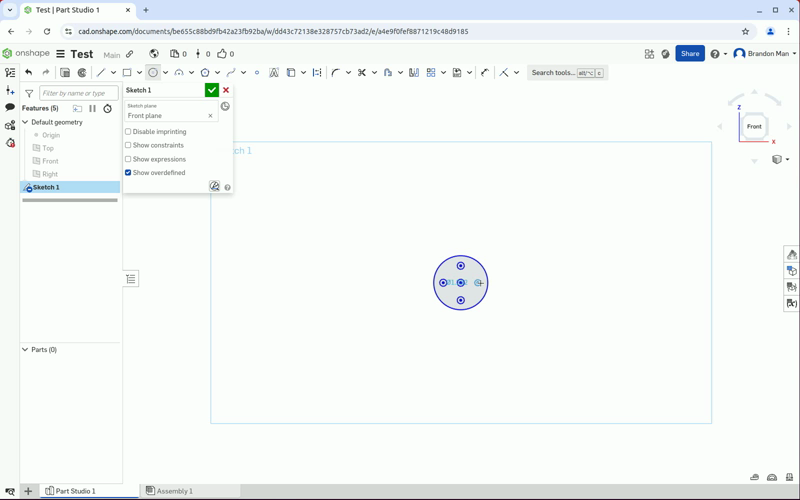
click(480, 282)
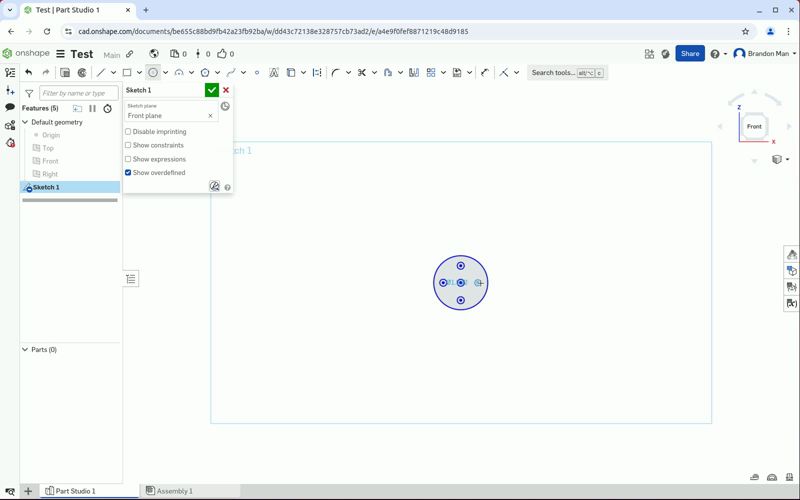
key(esc)
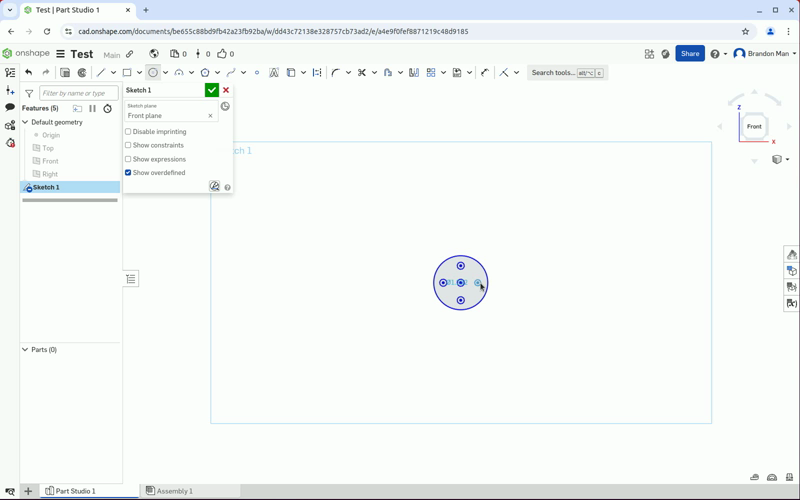
mouse_move(461, 276)
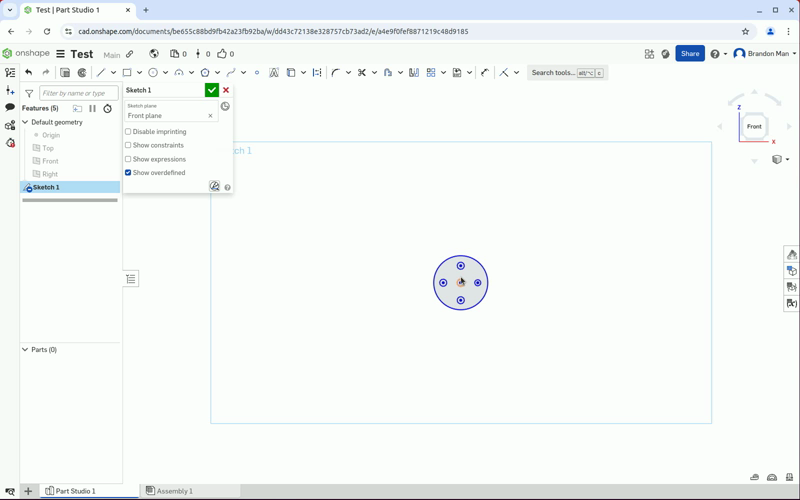
click(461, 276)
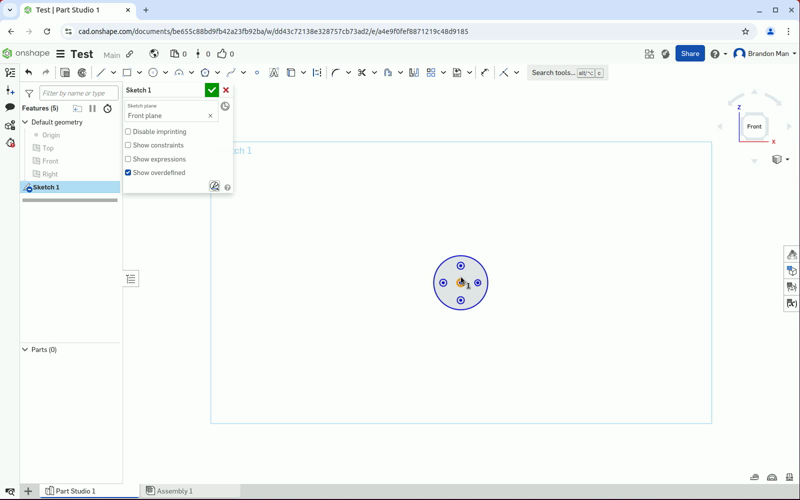
mouse_move(73, 352)
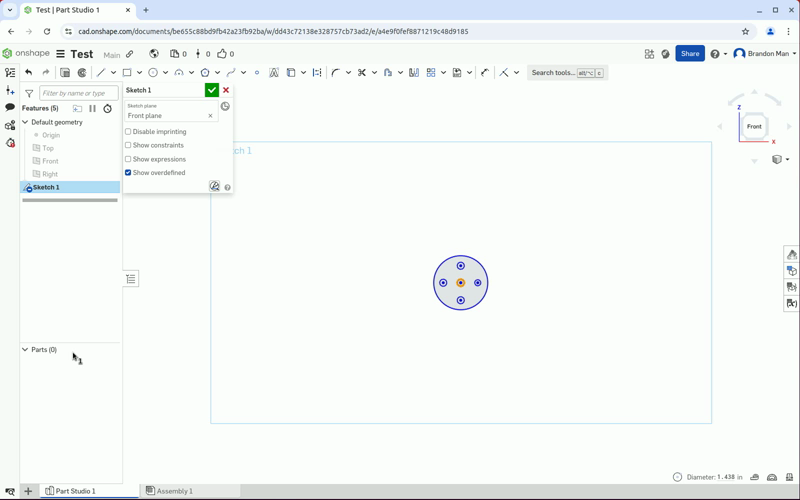
key(shift+y)
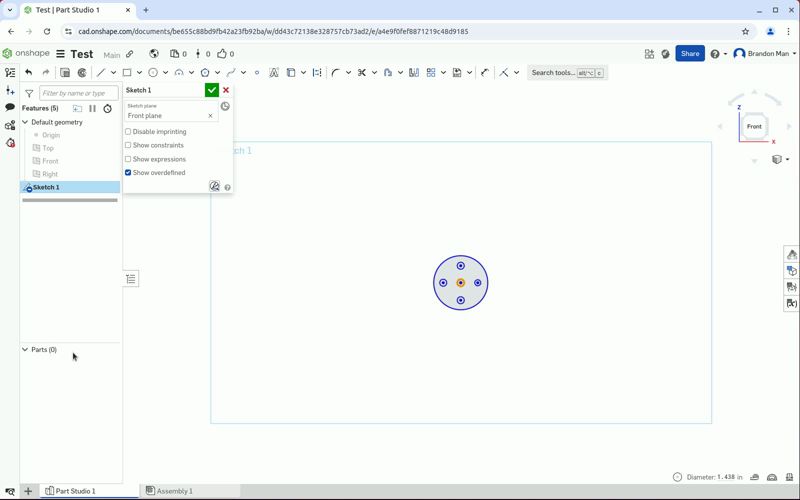
key(shift+e)
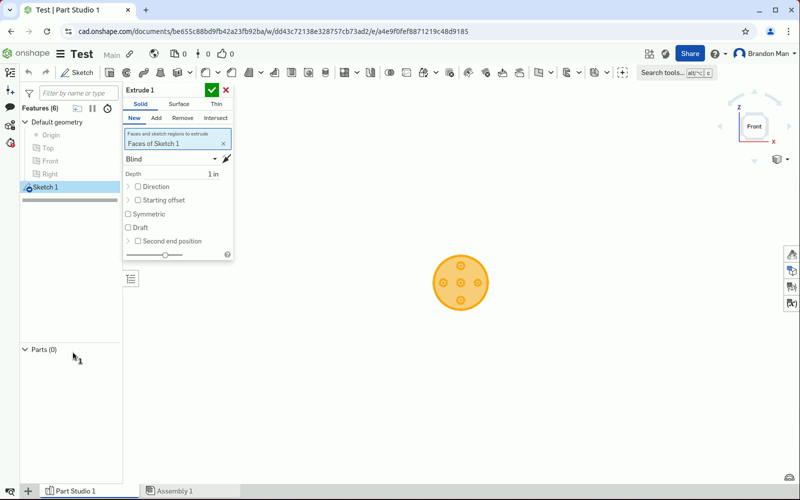
mouse_move(143, 106)
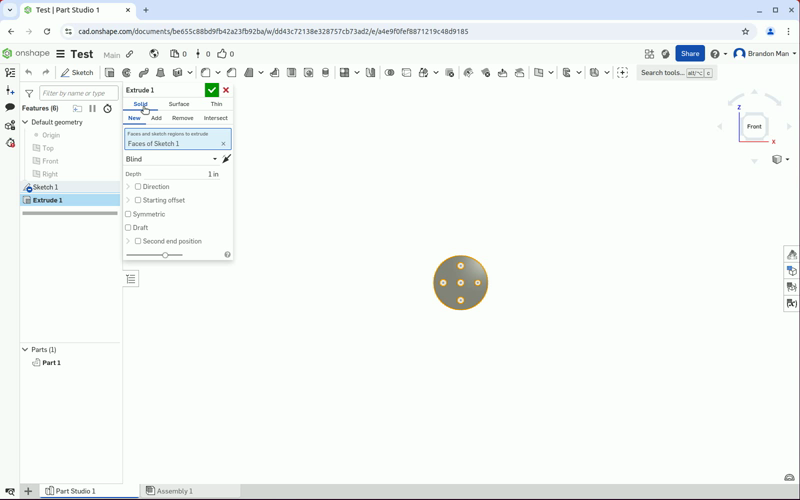
click(143, 106)
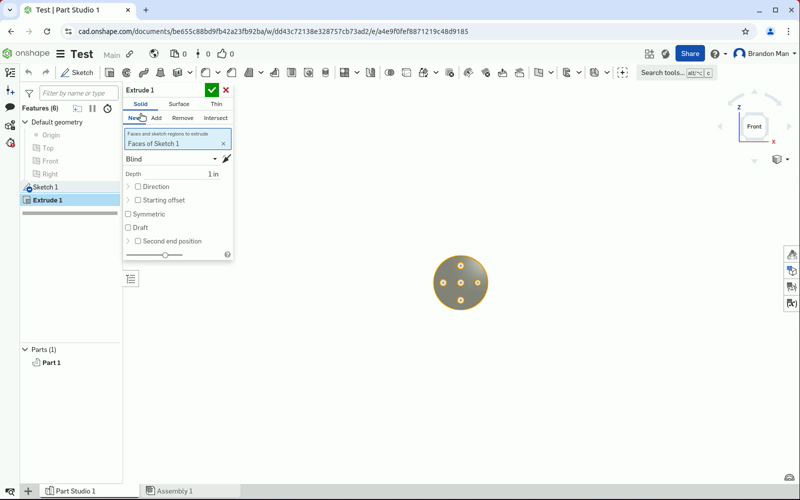
mouse_move(137, 120)
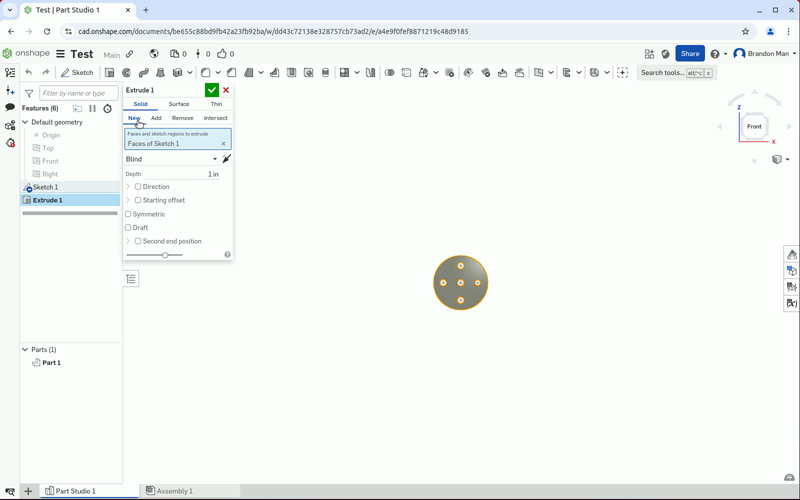
click(137, 120)
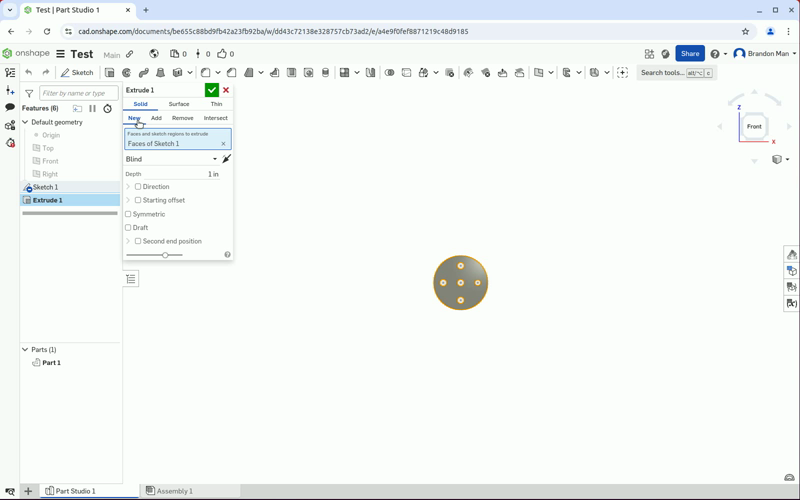
key(tab, 4)
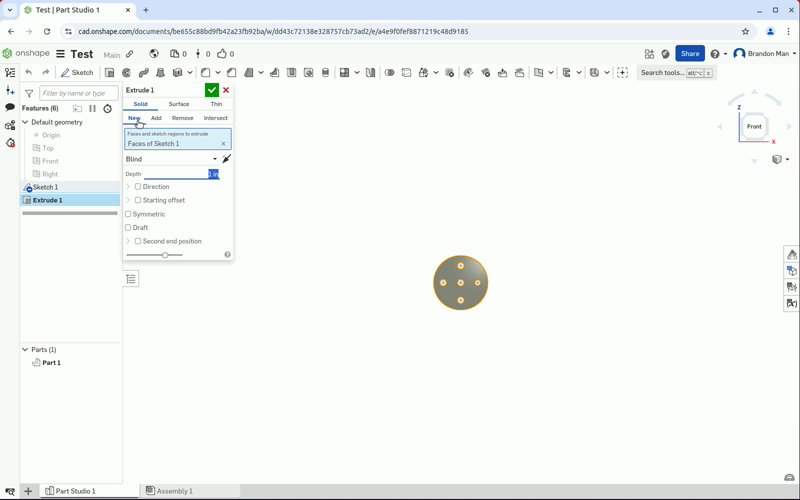
text(1.685)
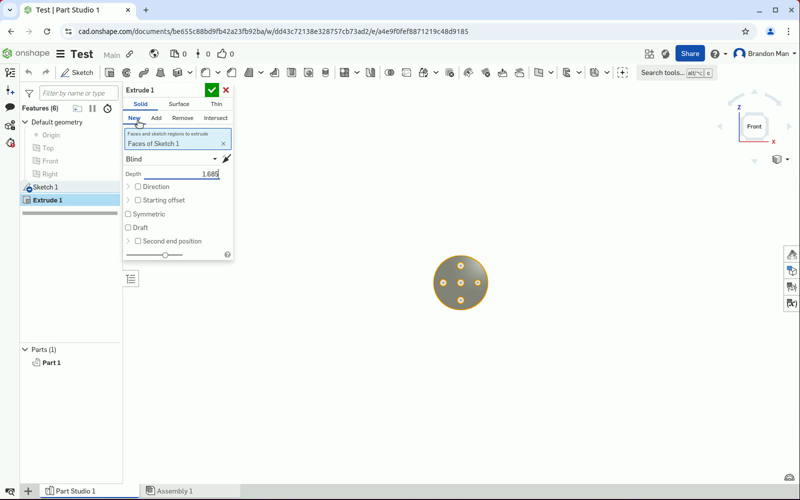
key(enter)
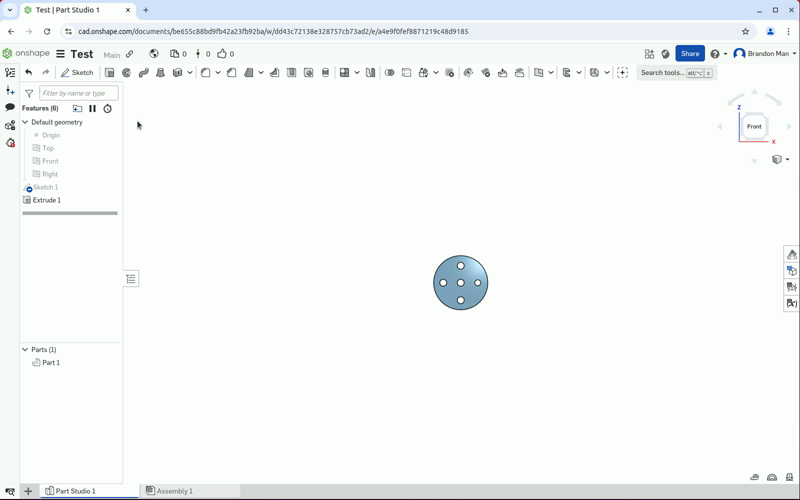
key(shift+h)
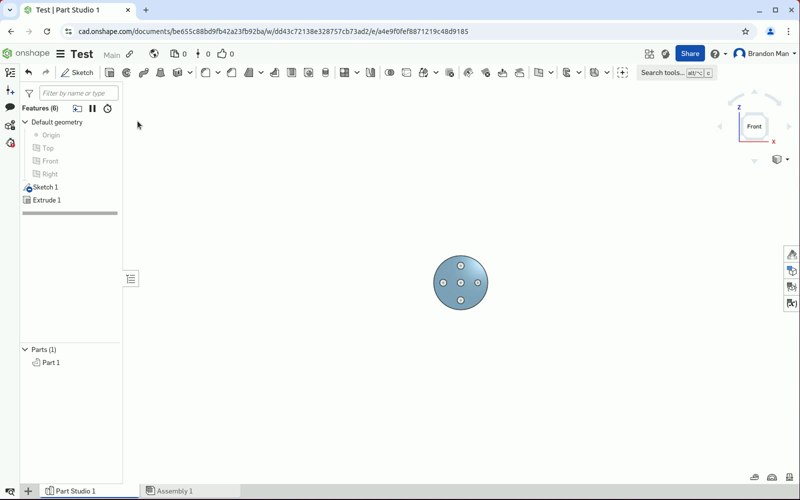
key(shift+h)
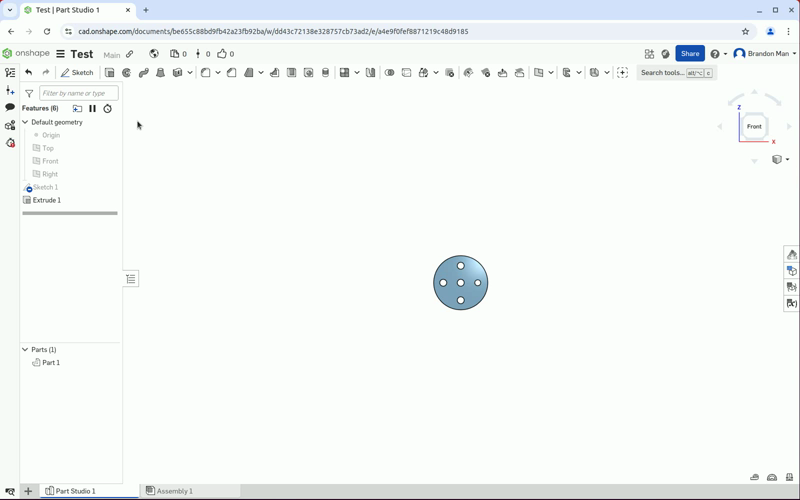
mouse_move(73, 189)
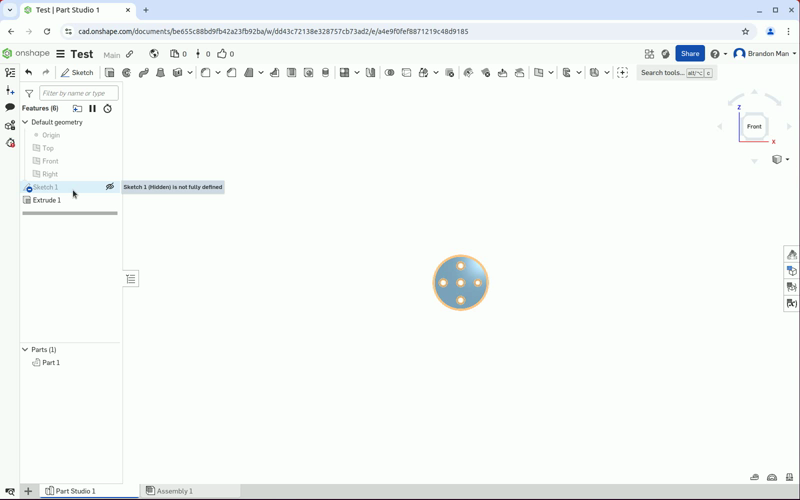
click(73, 189)
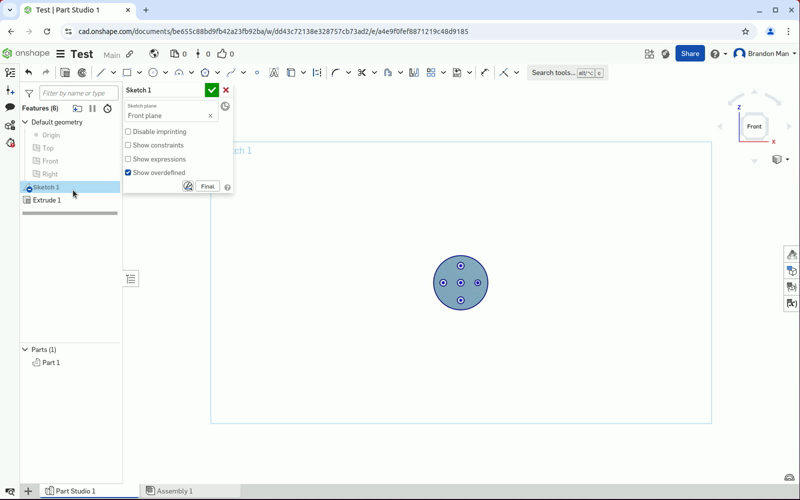
mouse_move(229, 92)
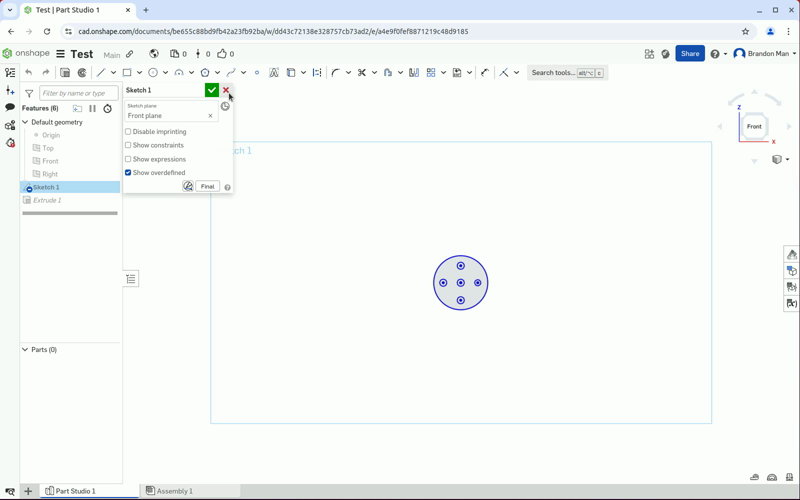
click(229, 92)
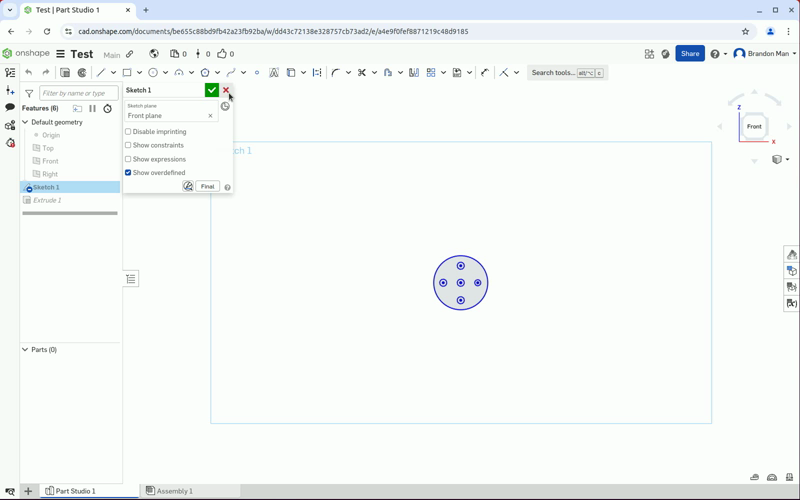
key(shift+s)
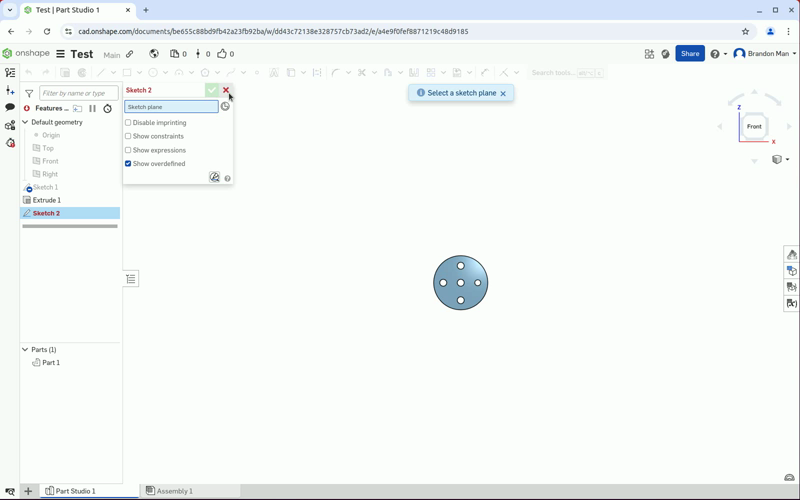
mouse_move(73, 163)
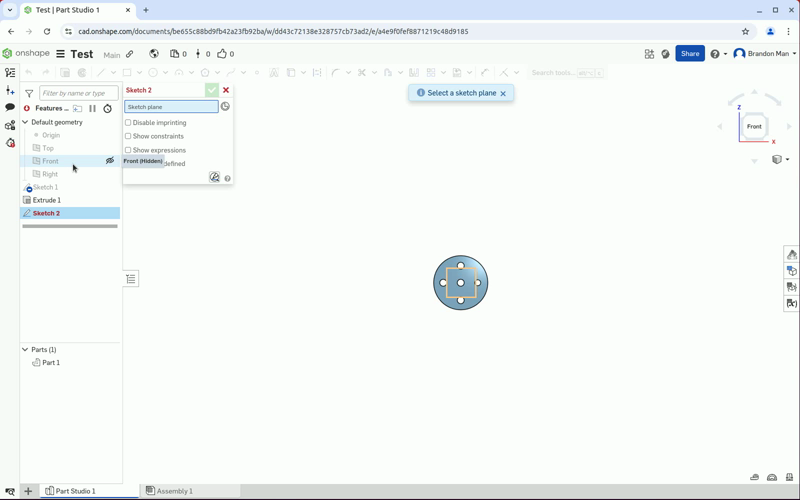
click(73, 163)
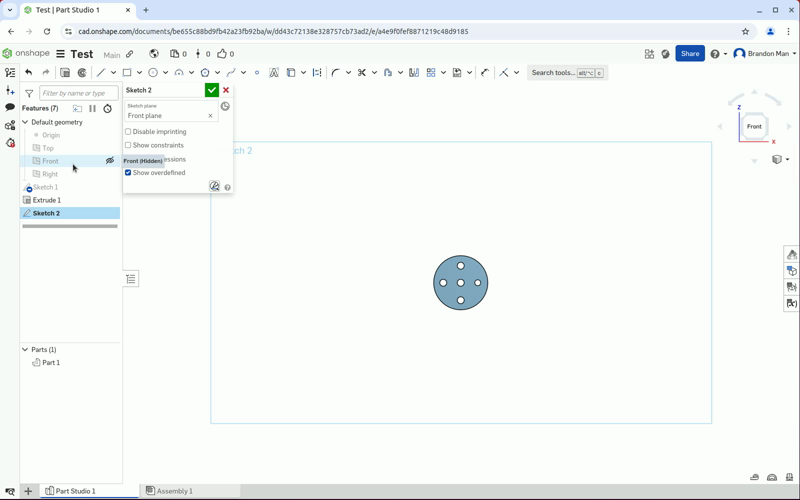
mouse_move(73, 352)
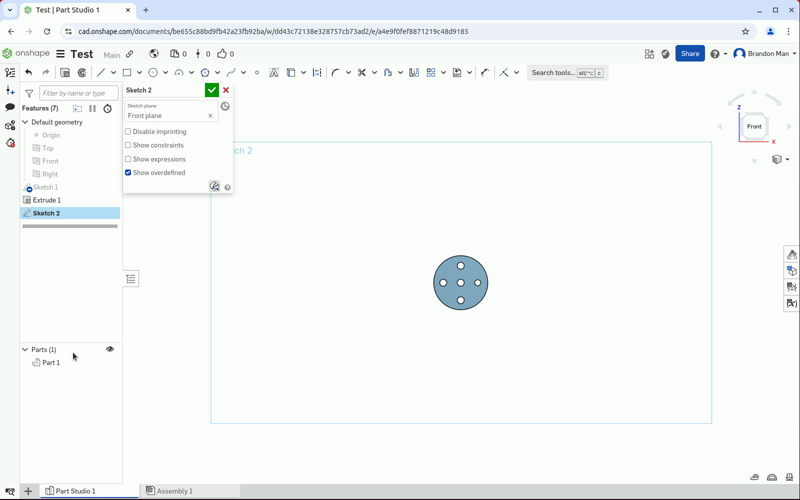
key(y)
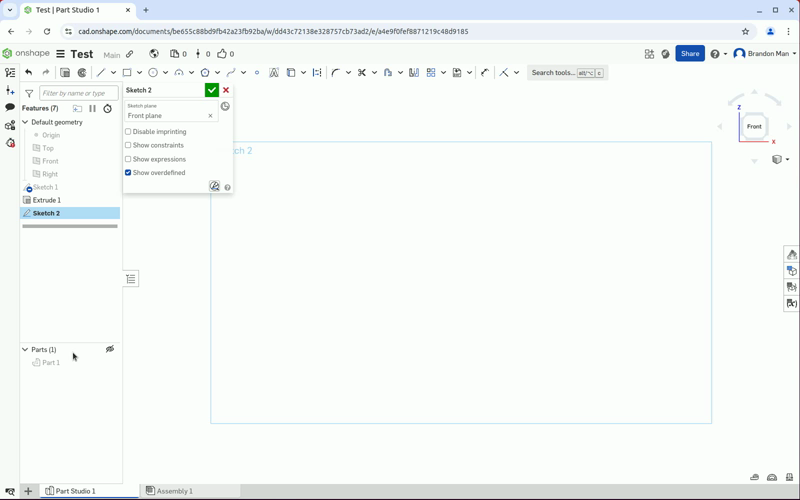
key(c)
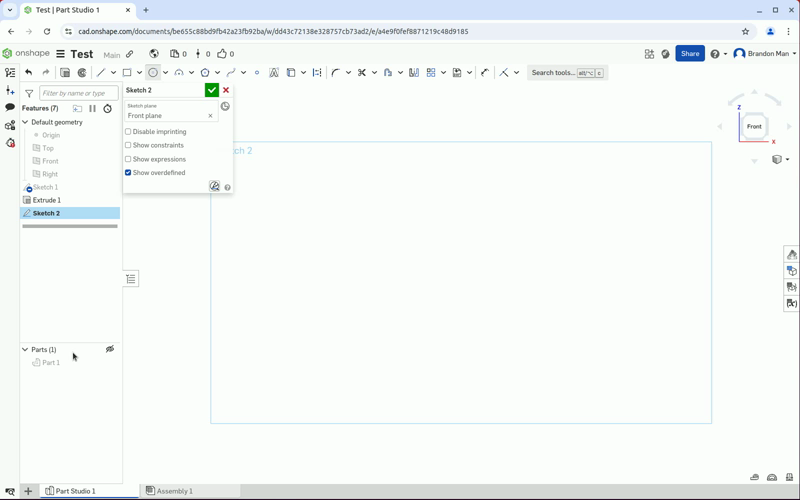
key_down(shift)
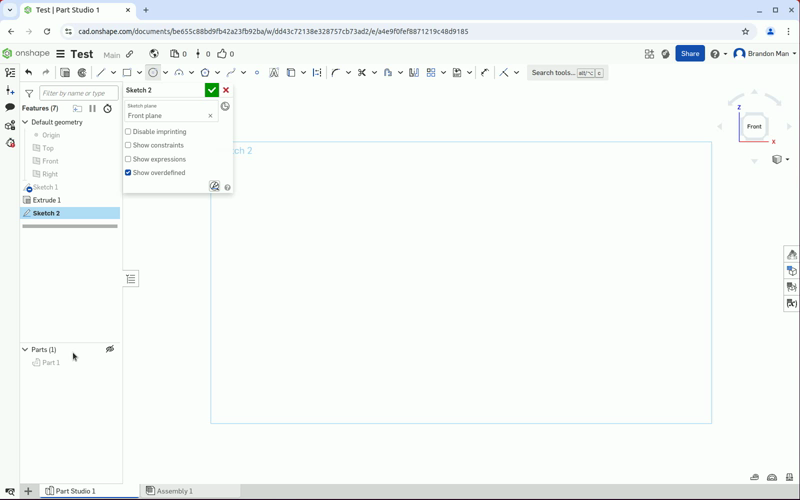
mouse_move(444, 282)
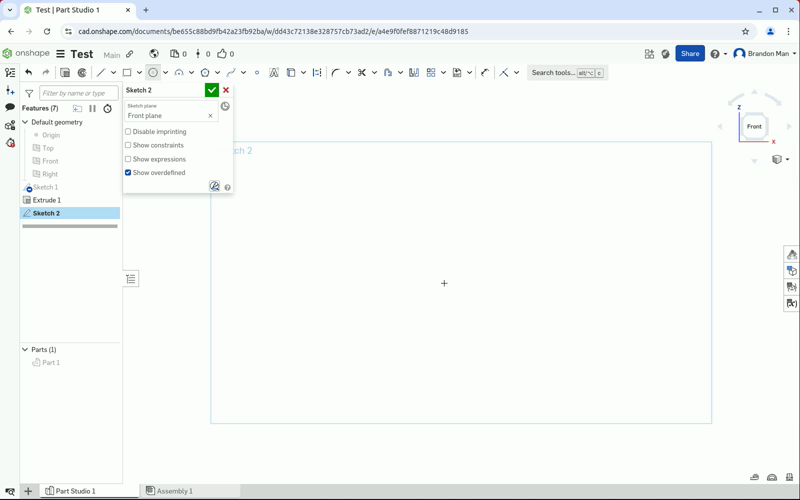
click(444, 282)
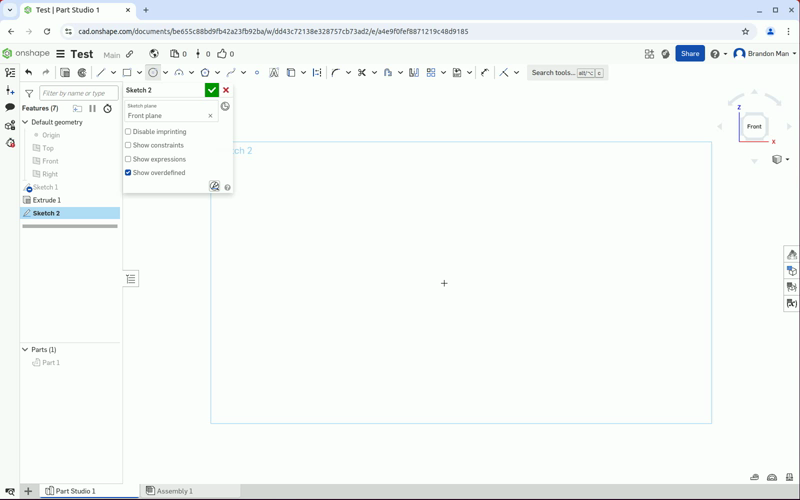
key_up(shift)
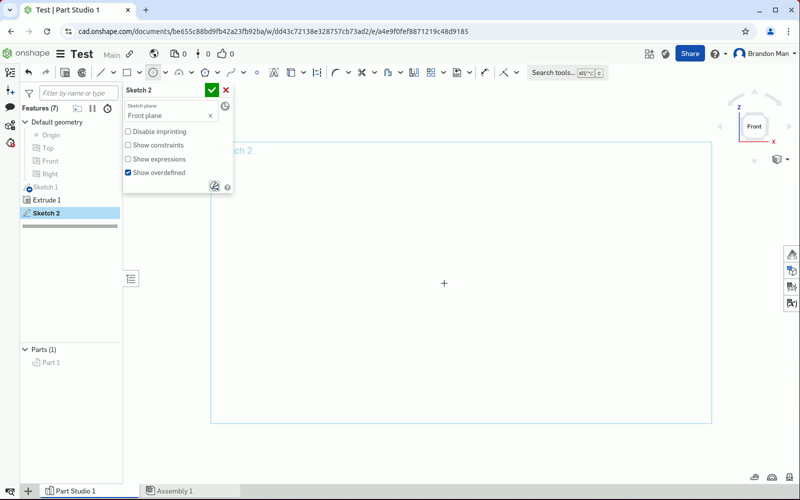
mouse_move(447, 282)
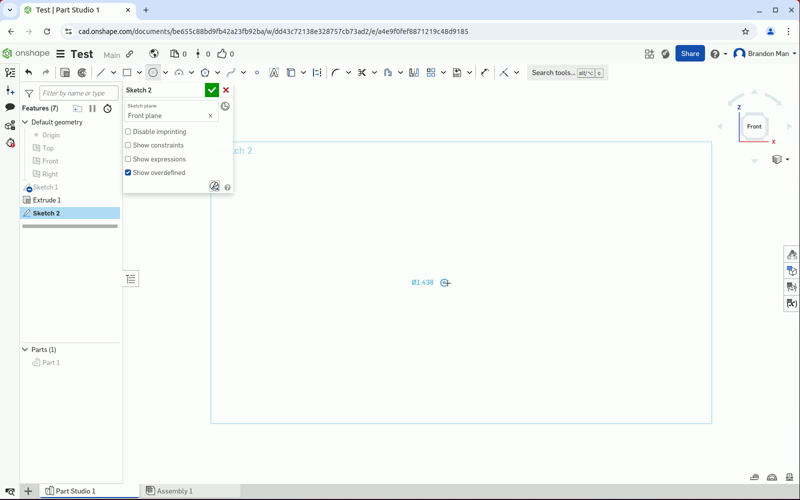
click(447, 282)
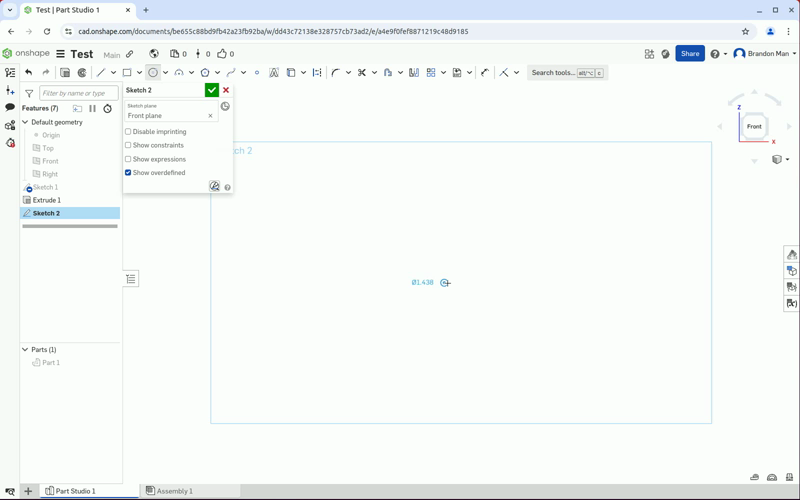
key(esc)
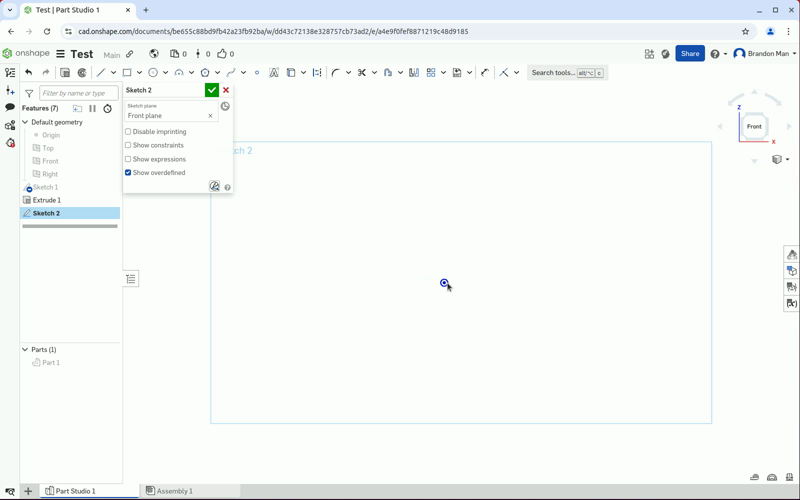
mouse_move(442, 282)
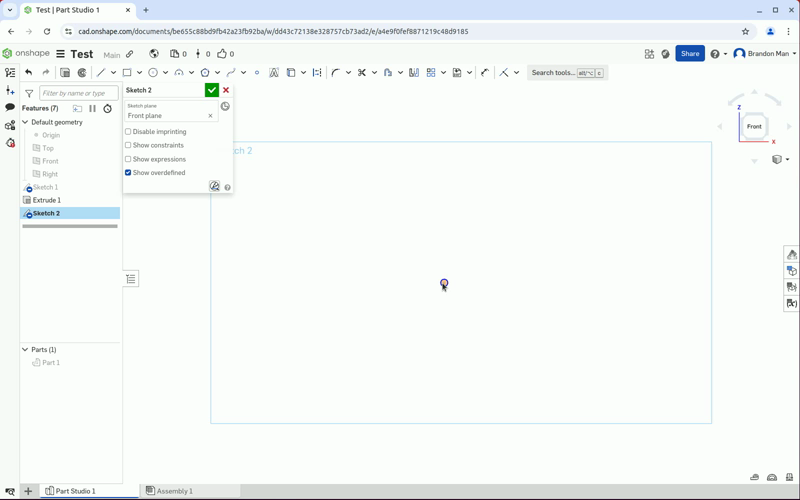
scroll(6)
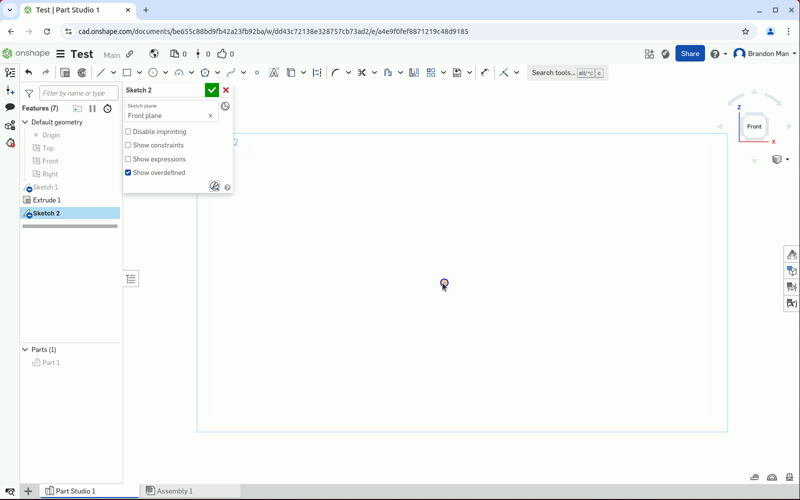
scroll(6)
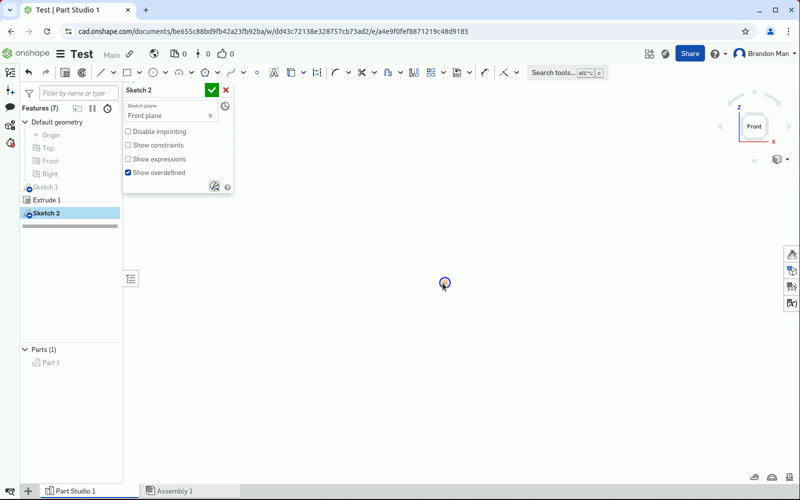
scroll(6)
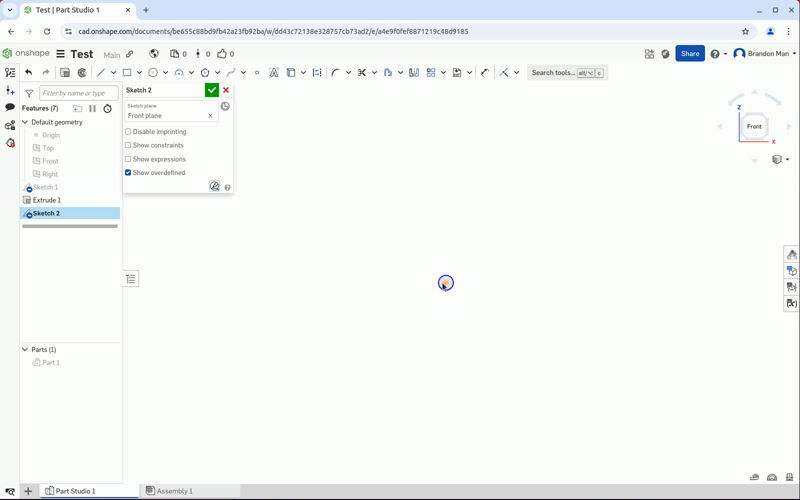
scroll(6)
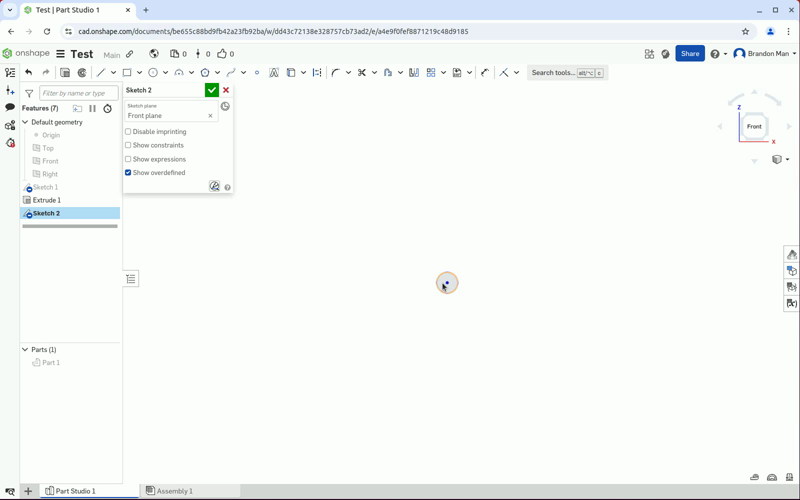
scroll(6)
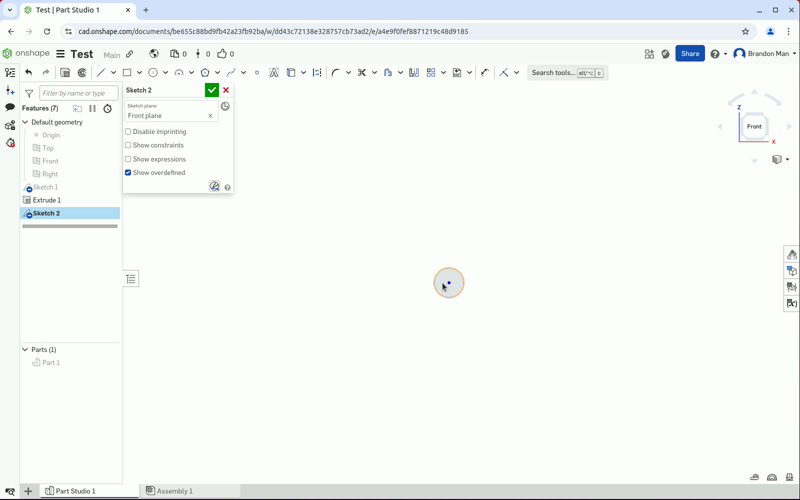
scroll(6)
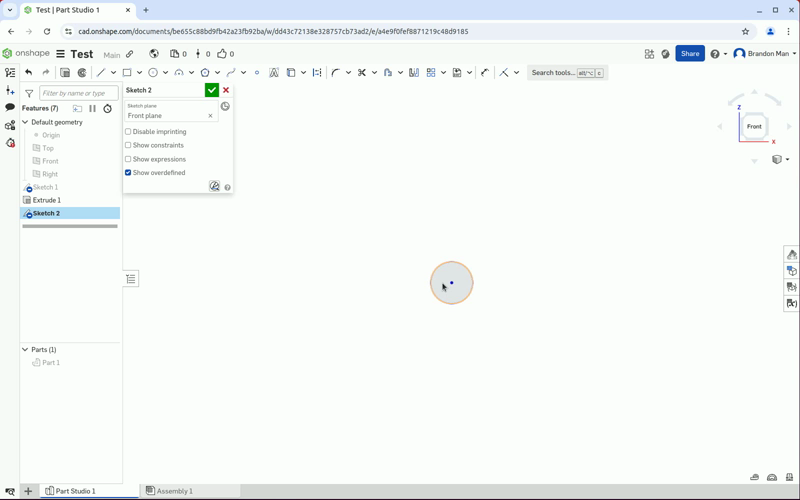
scroll(6)
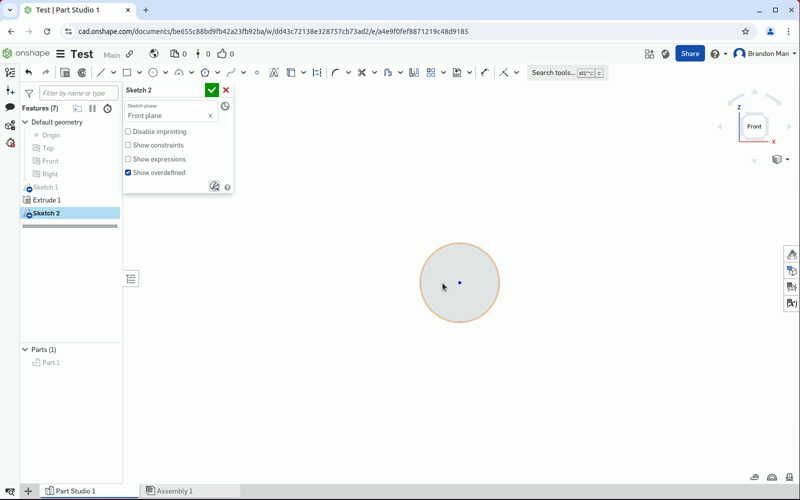
click(442, 282)
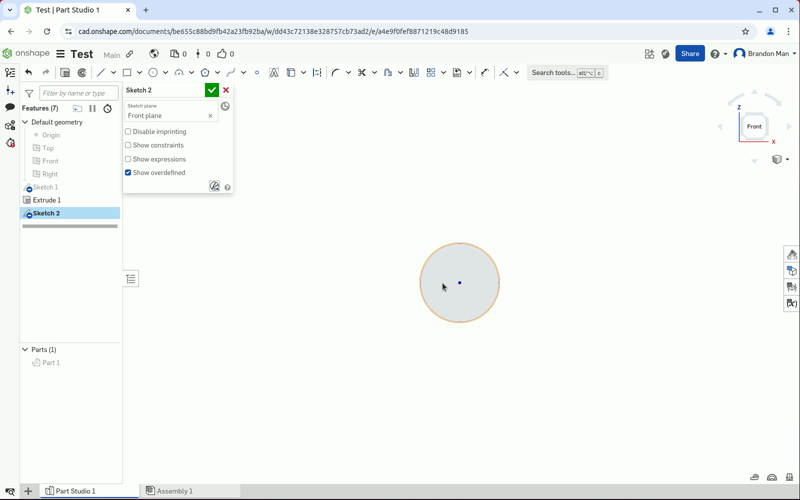
scroll(-6)
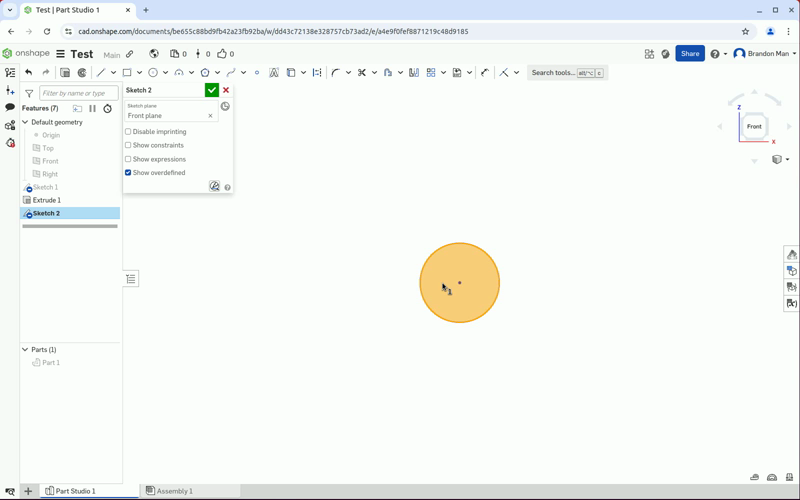
scroll(-6)
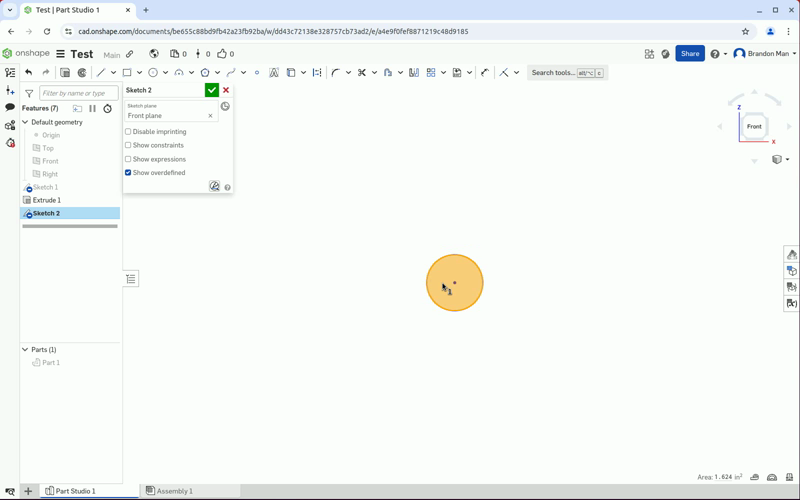
scroll(-6)
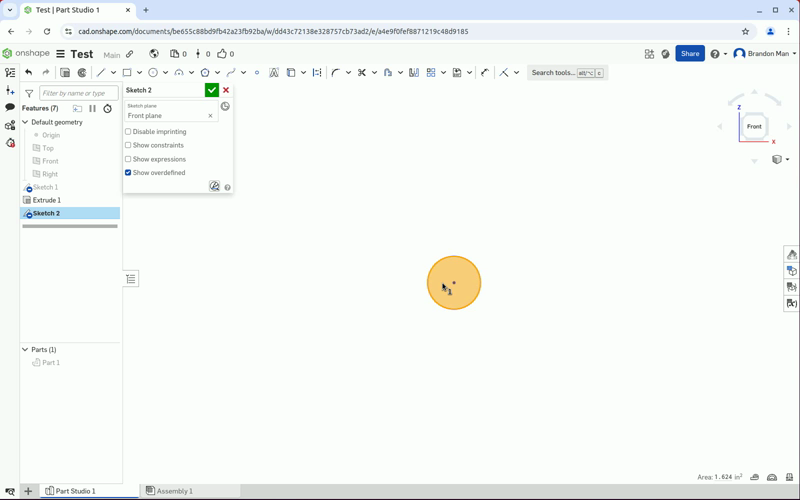
scroll(-6)
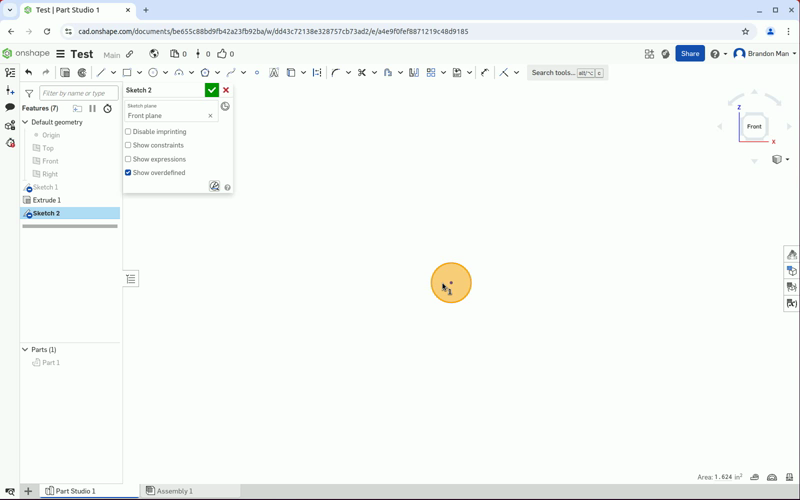
scroll(-6)
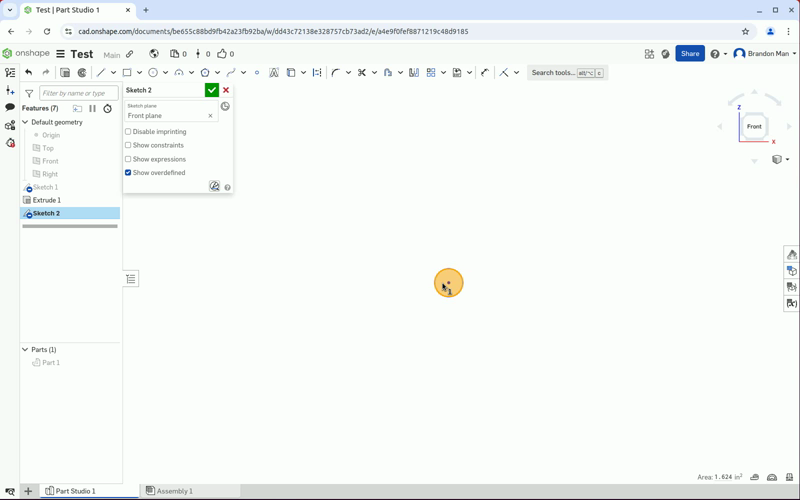
scroll(-6)
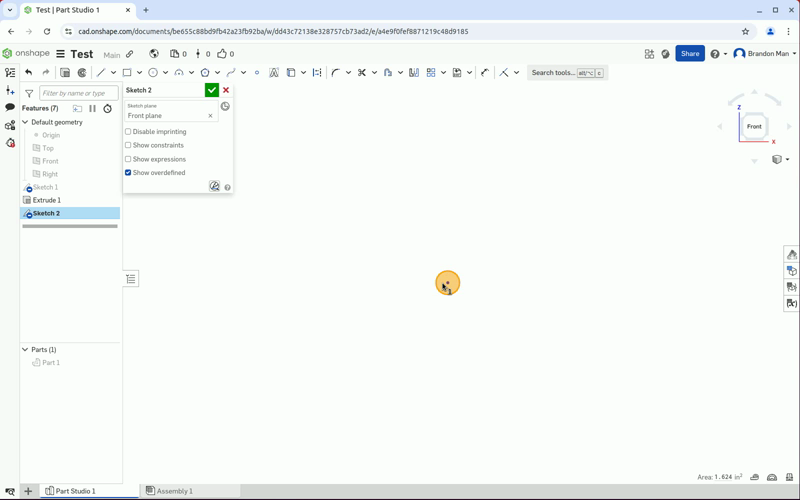
scroll(-6)
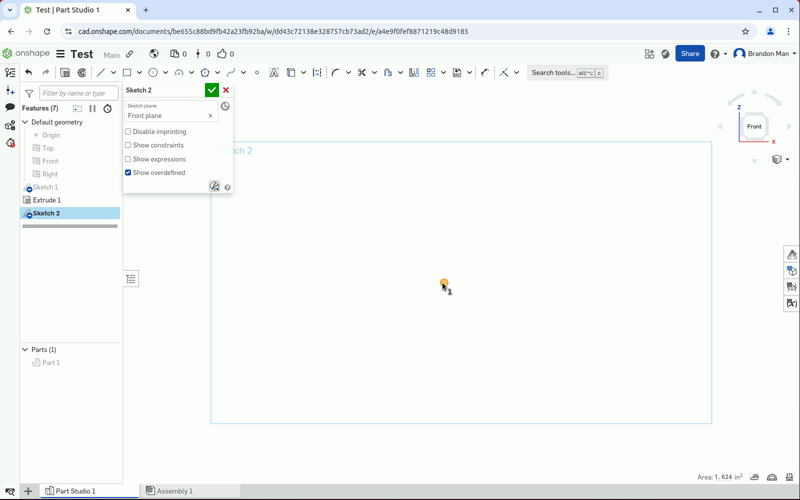
mouse_move(73, 352)
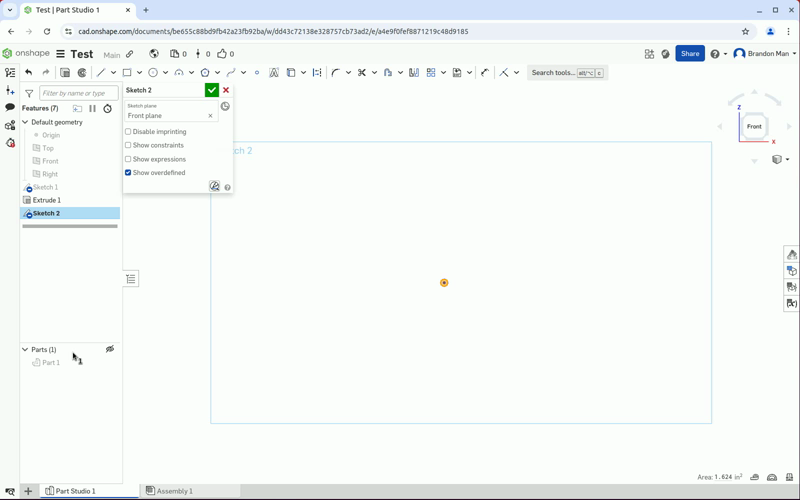
key(shift+y)
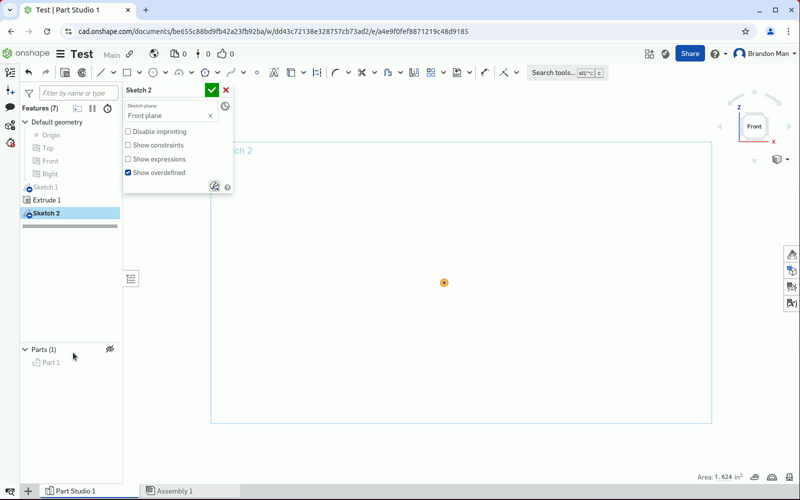
key(shift+e)
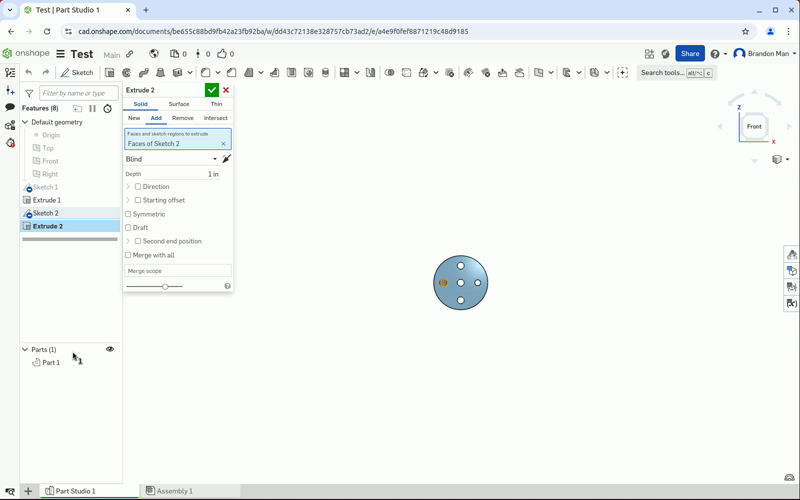
mouse_move(143, 106)
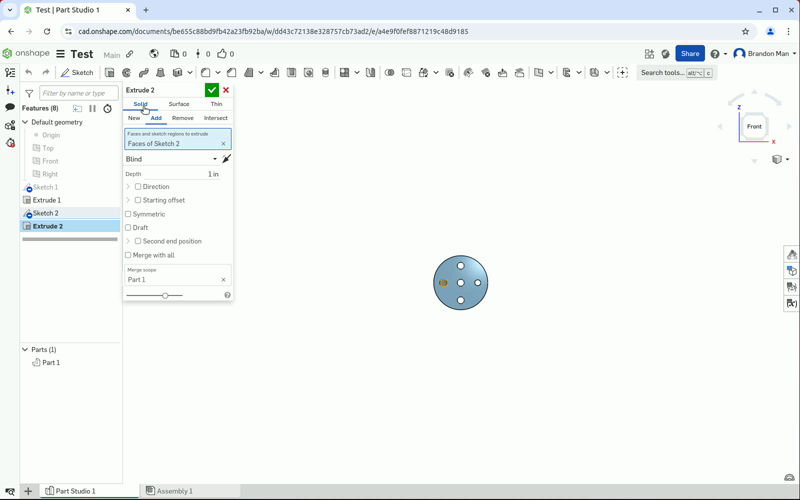
click(143, 106)
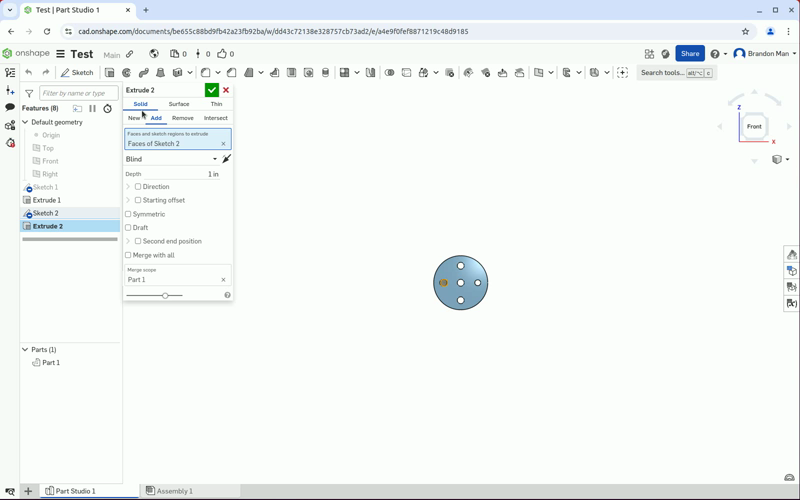
mouse_move(137, 120)
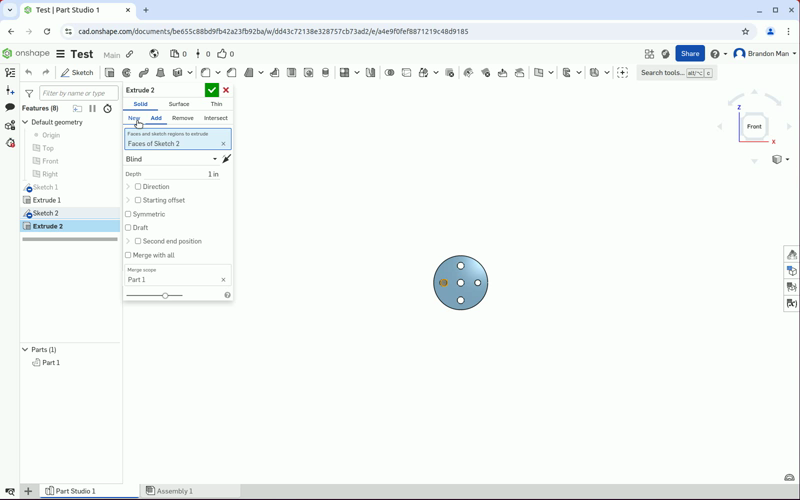
click(137, 120)
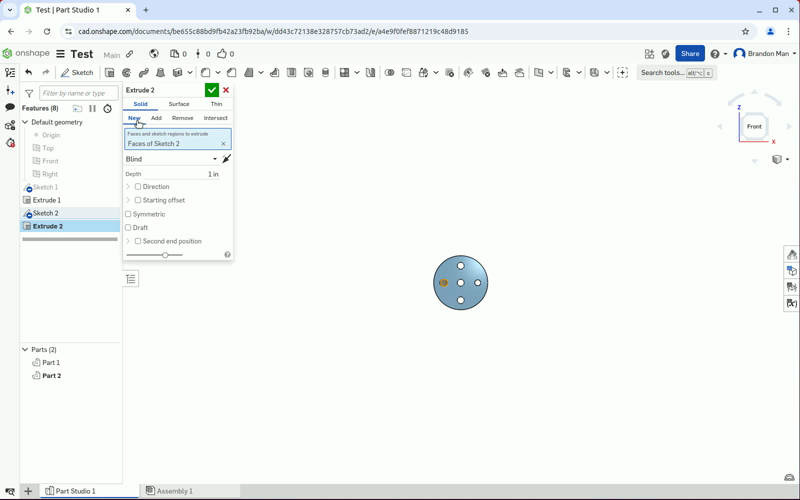
key(tab, 4)
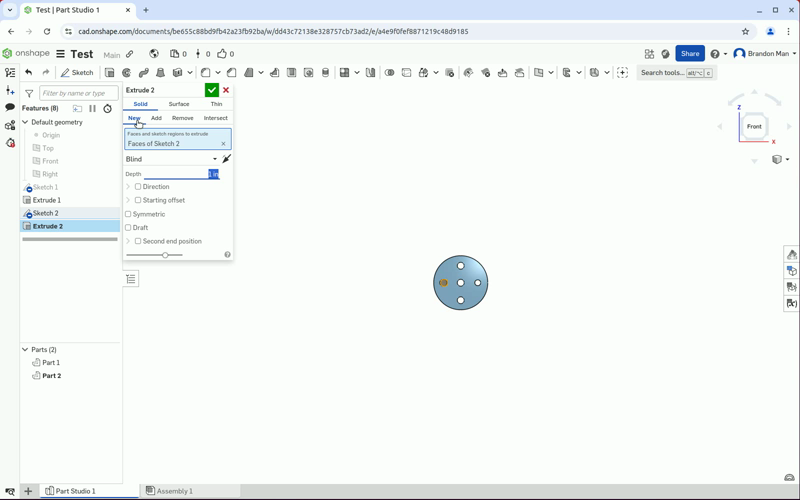
text(6.499)
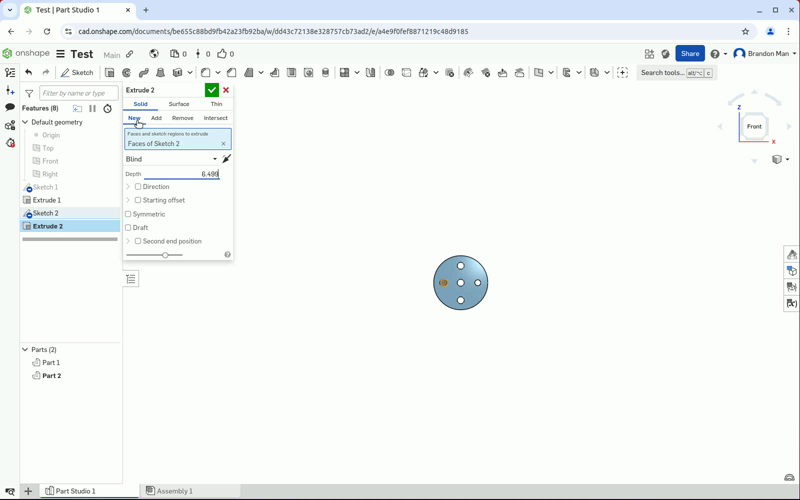
key(enter)
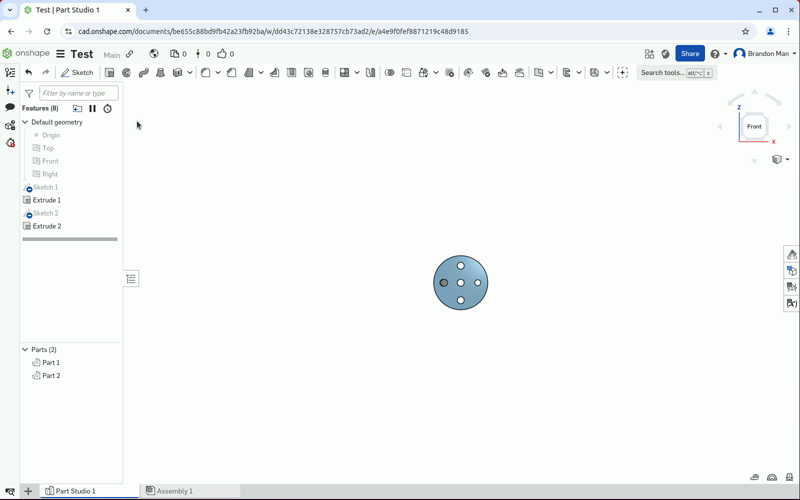
key(shift+h)
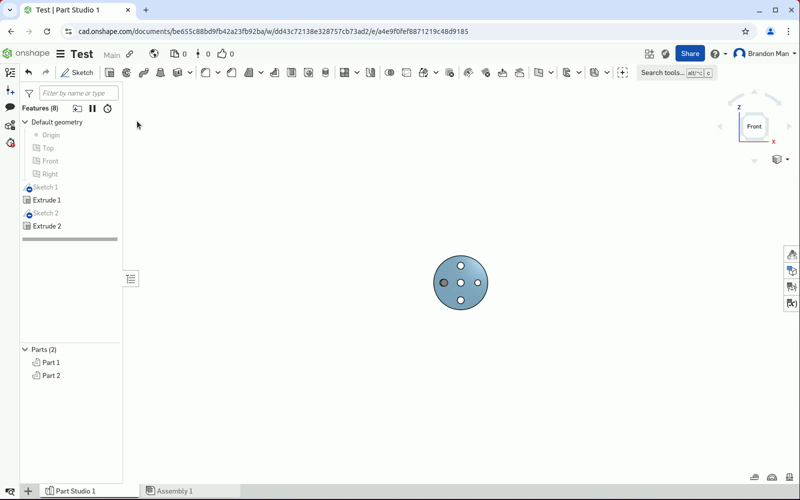
key(shift+h)
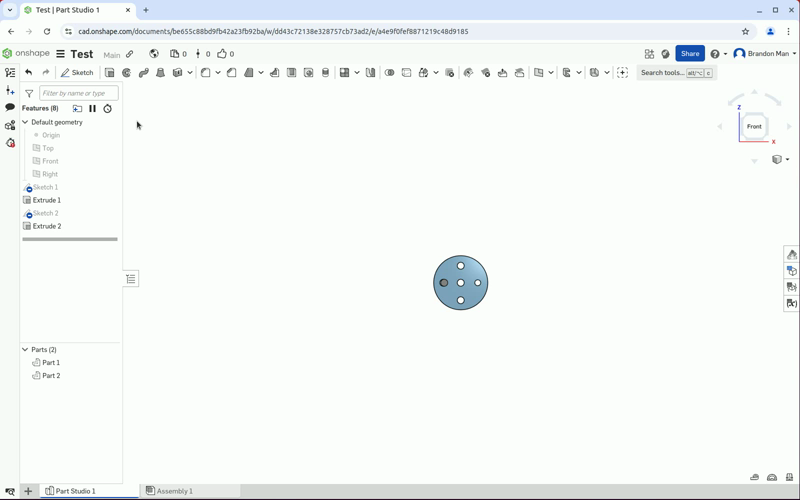
mouse_move(73, 189)
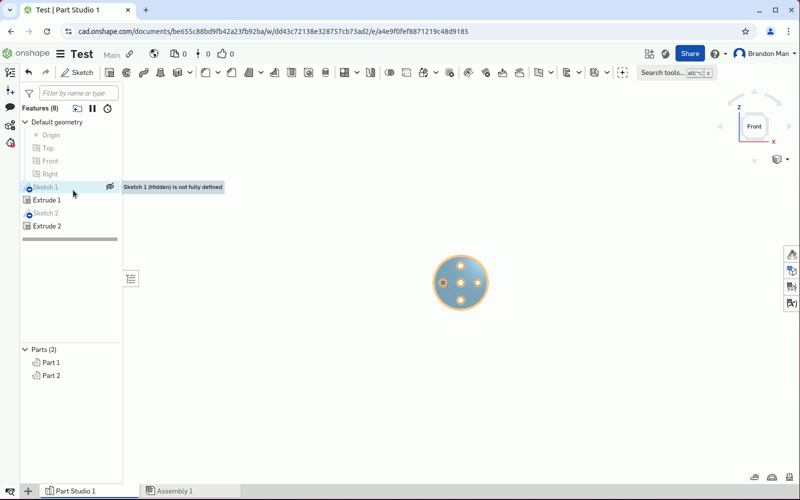
click(73, 189)
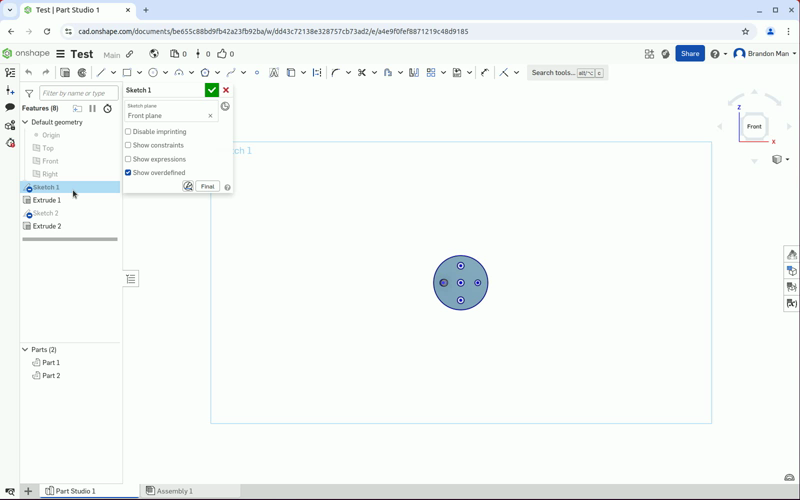
mouse_move(229, 92)
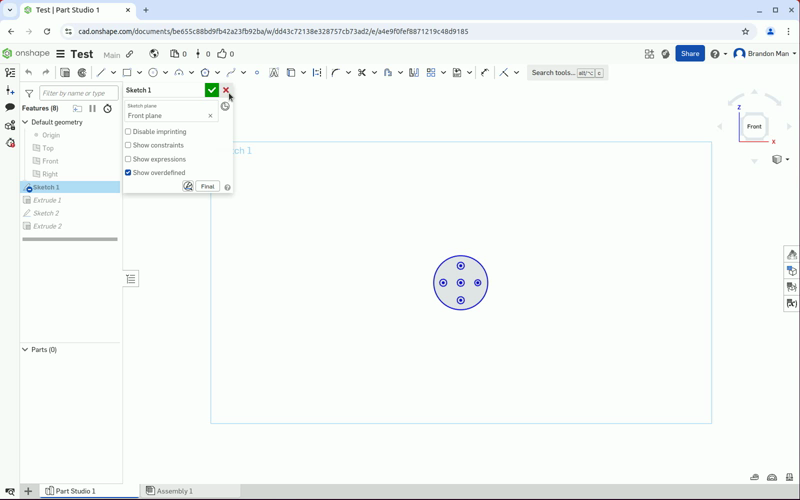
click(229, 92)
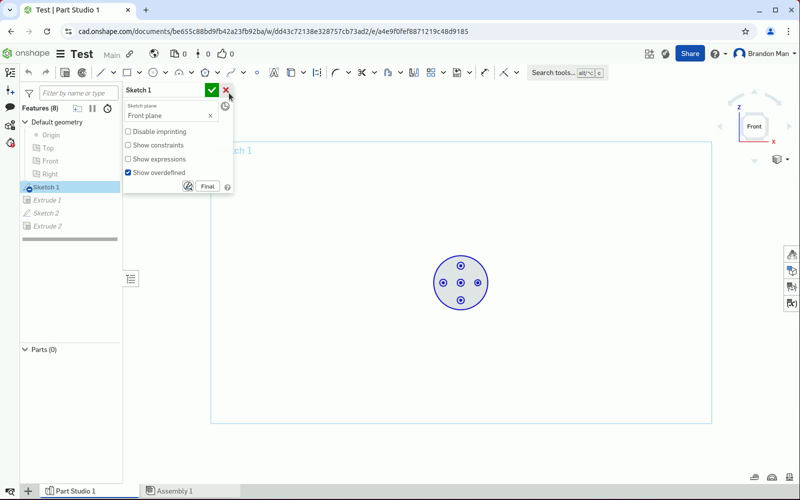
key(shift+s)
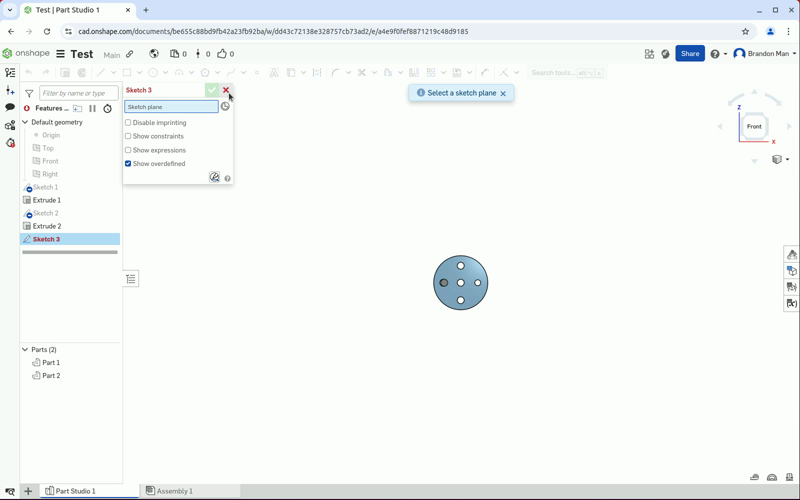
mouse_move(73, 163)
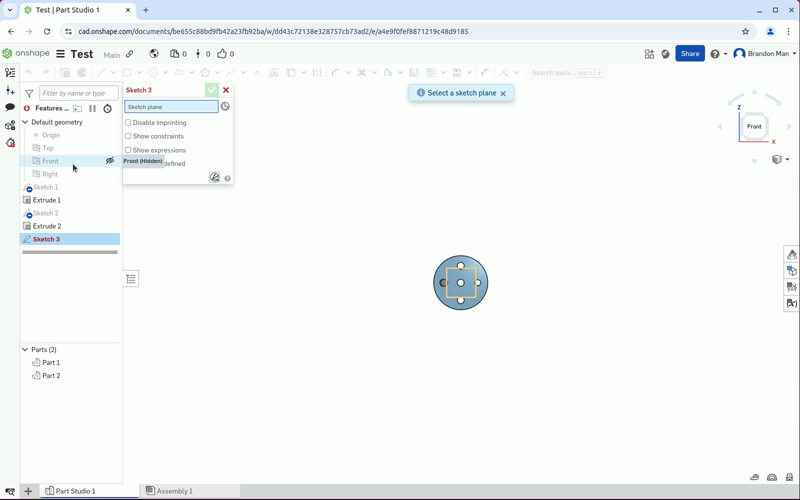
click(73, 163)
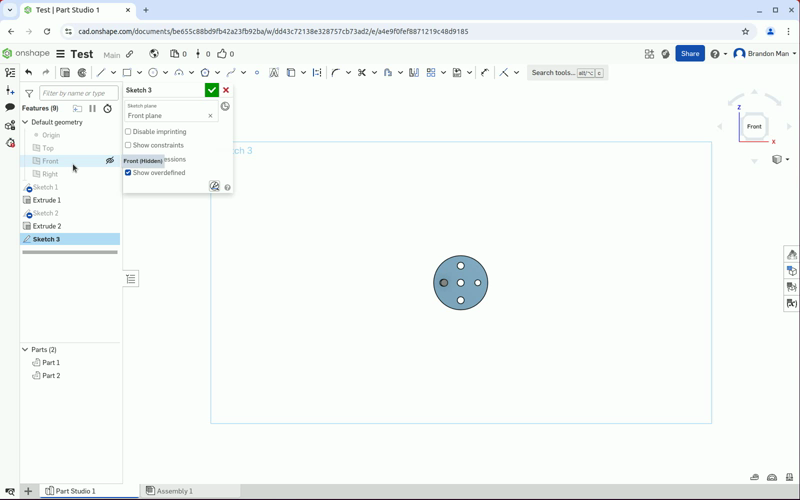
mouse_move(73, 352)
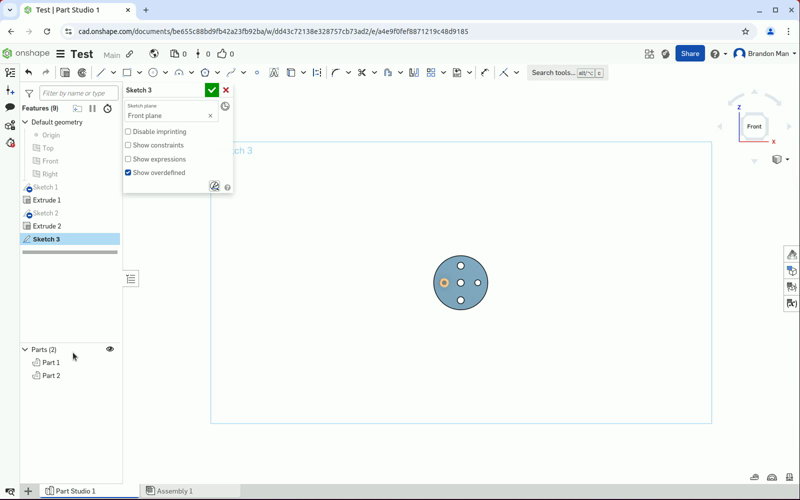
key(y)
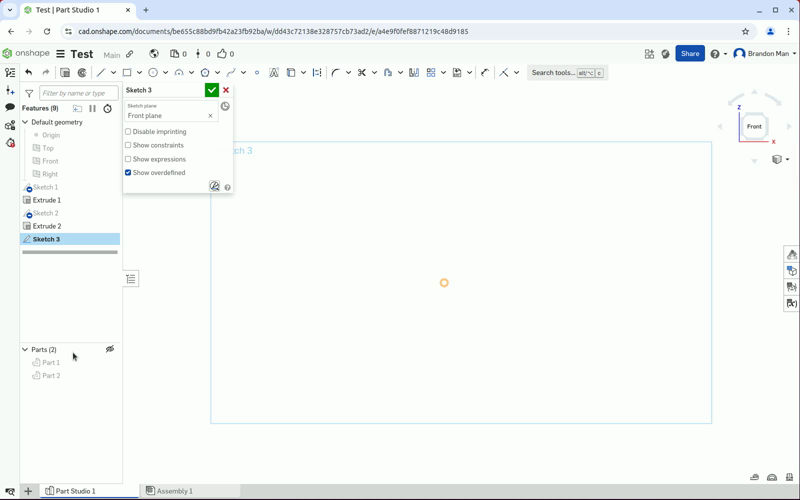
key(c)
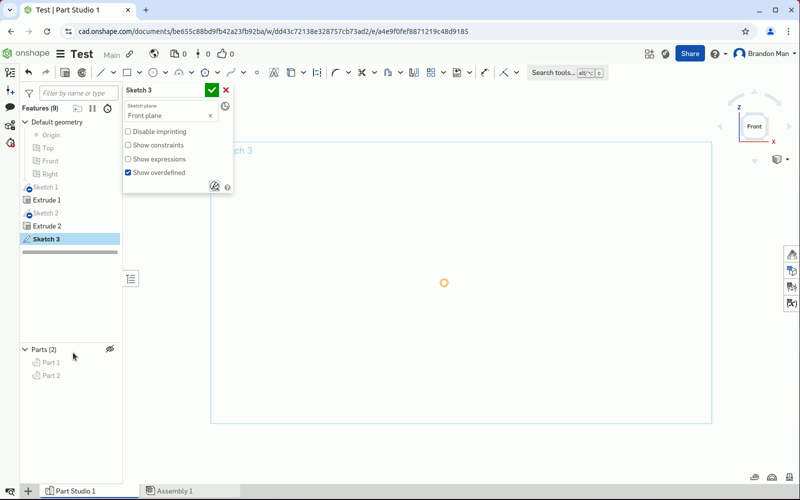
key_down(shift)
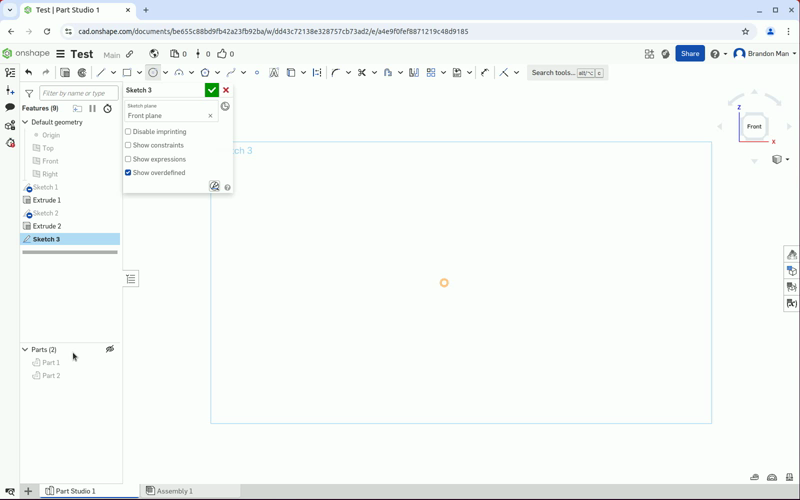
mouse_move(460, 300)
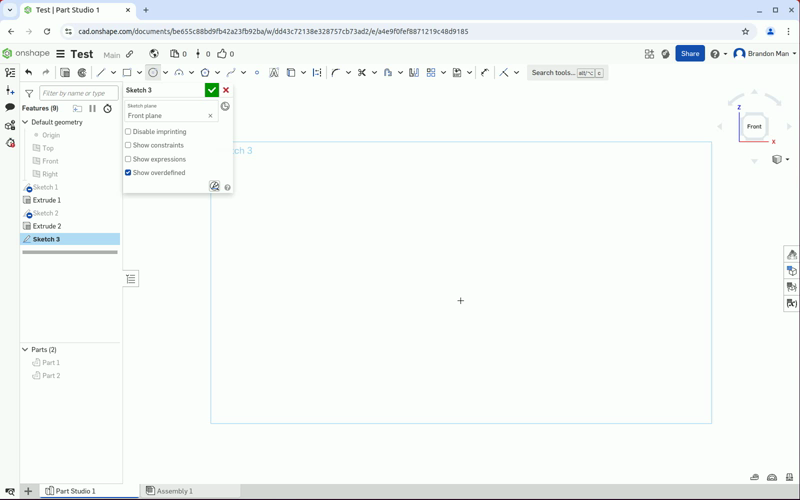
click(460, 300)
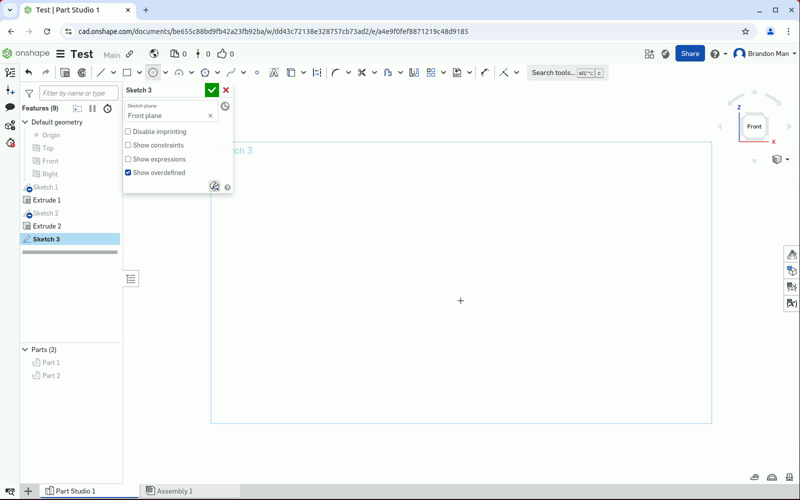
key_up(shift)
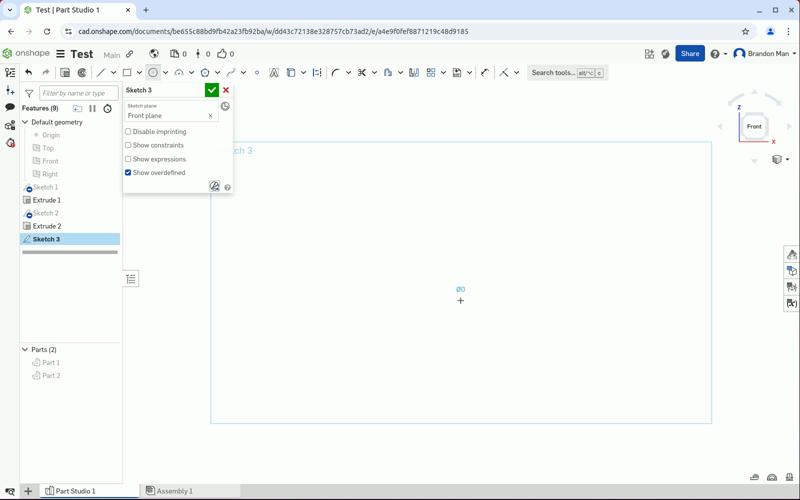
mouse_move(464, 300)
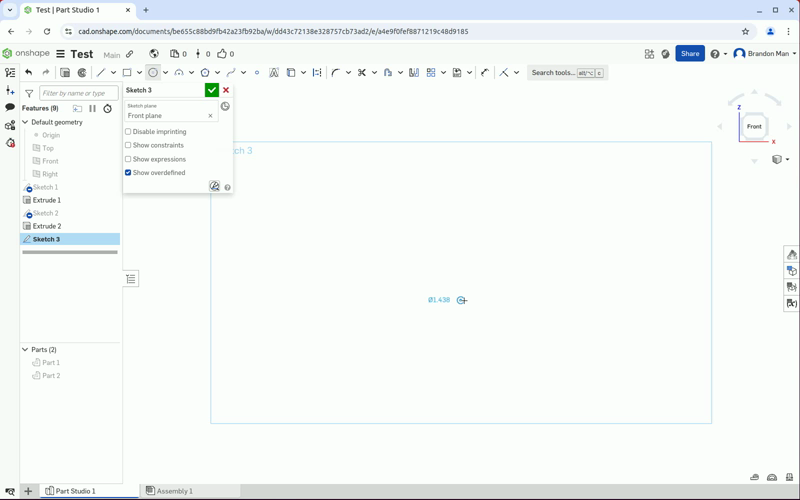
click(464, 300)
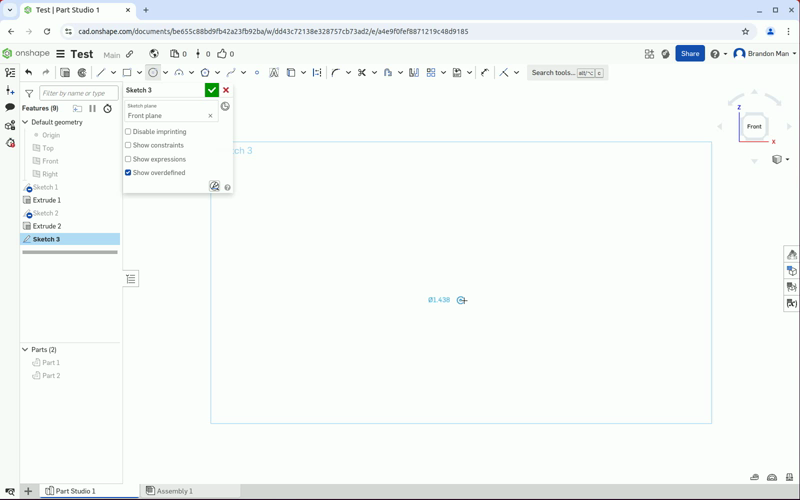
key(esc)
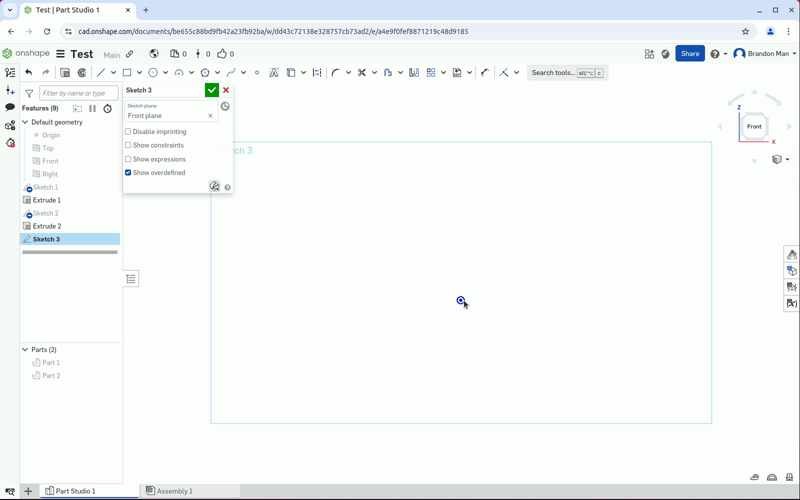
mouse_move(461, 302)
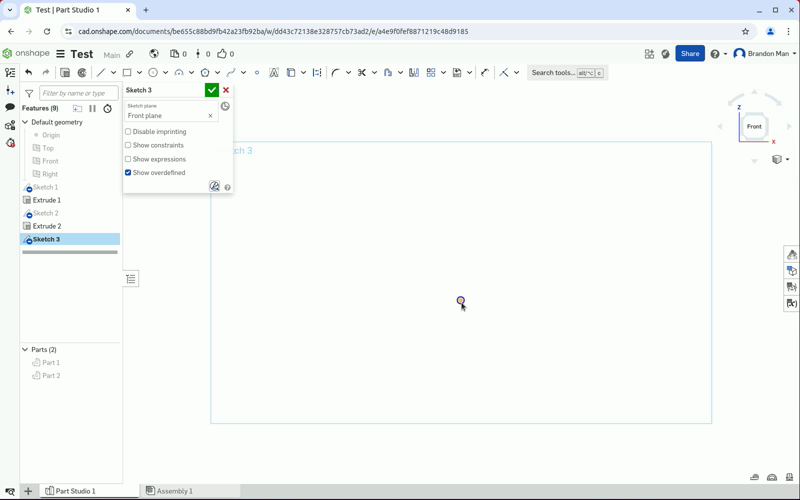
scroll(6)
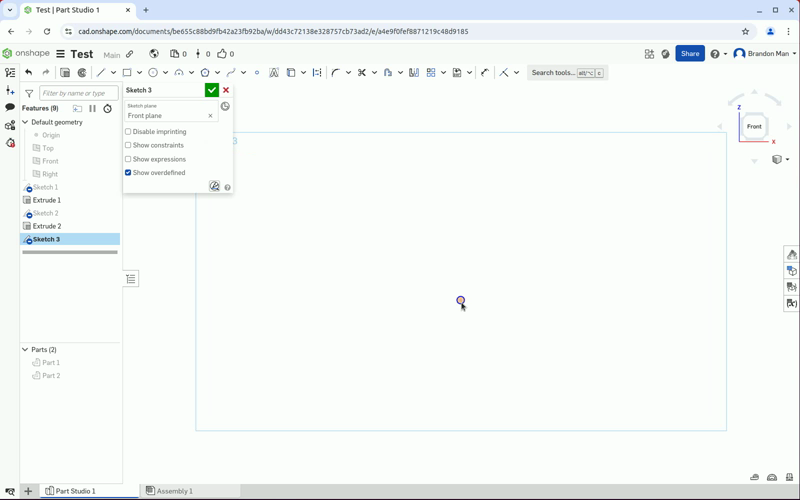
scroll(6)
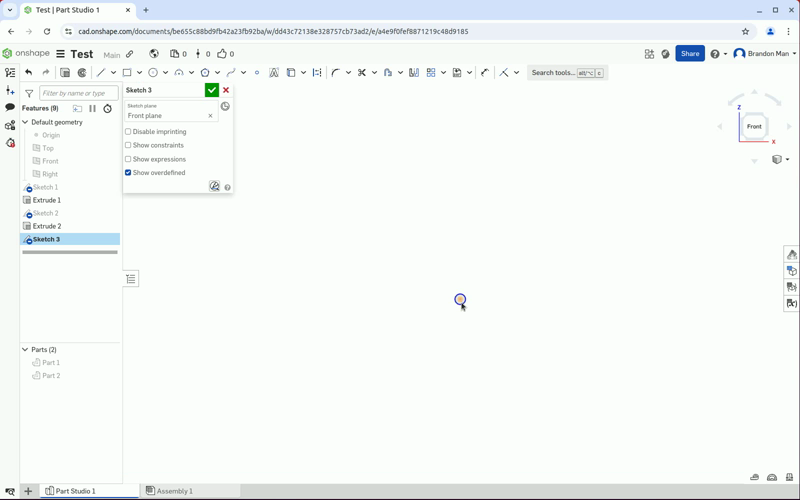
scroll(6)
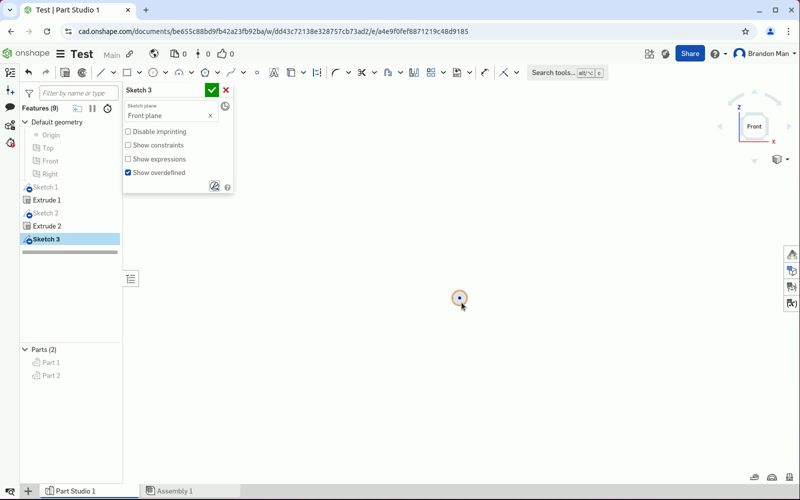
scroll(6)
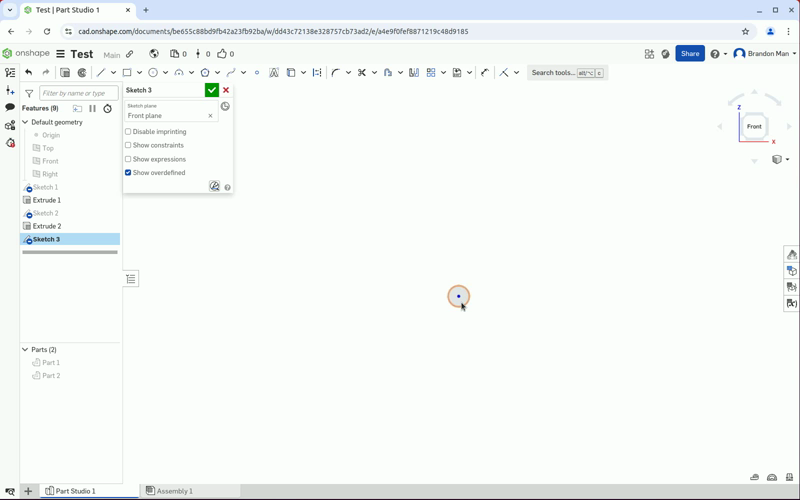
scroll(6)
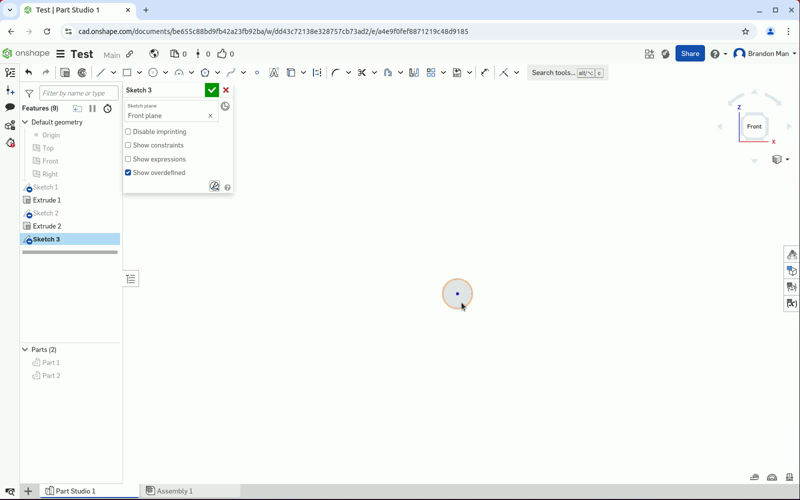
scroll(6)
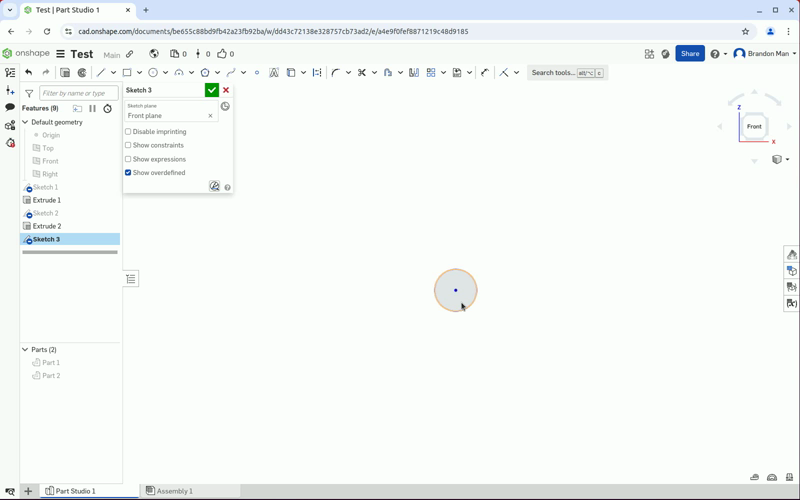
scroll(6)
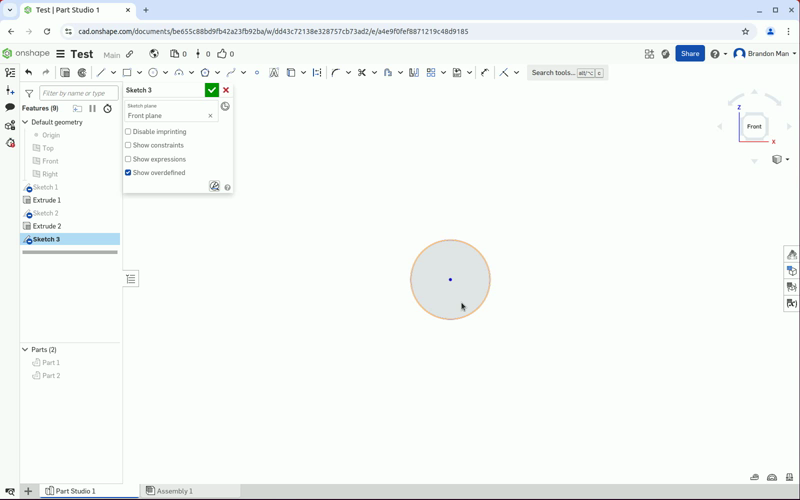
click(461, 302)
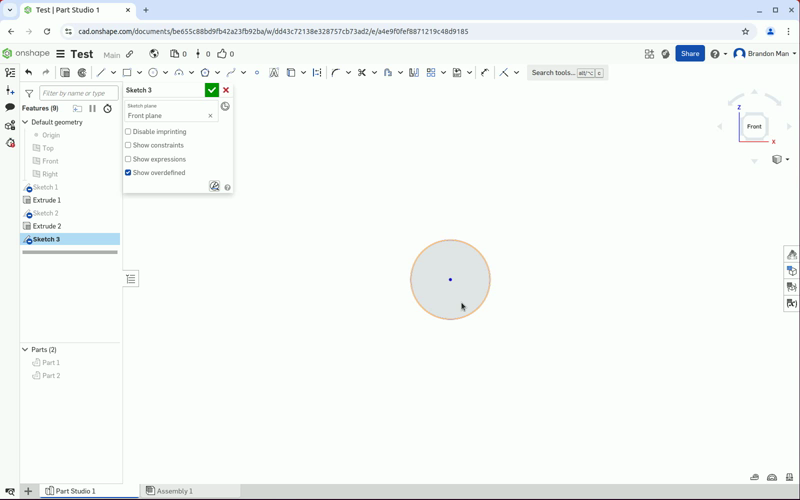
scroll(-6)
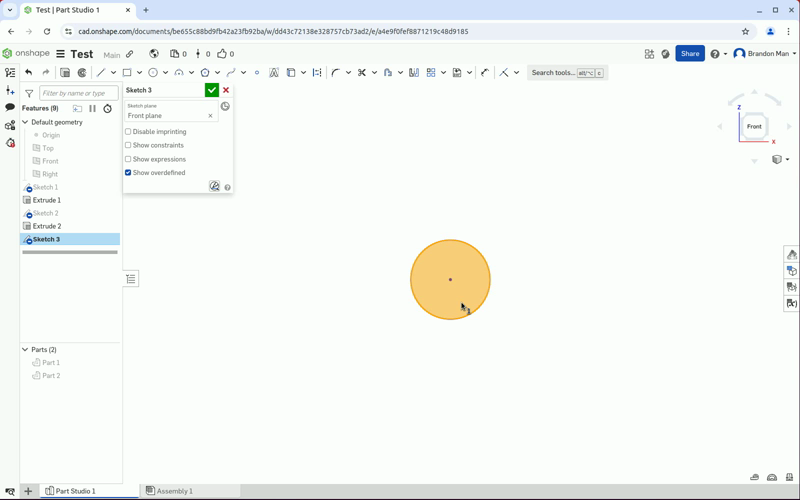
scroll(-6)
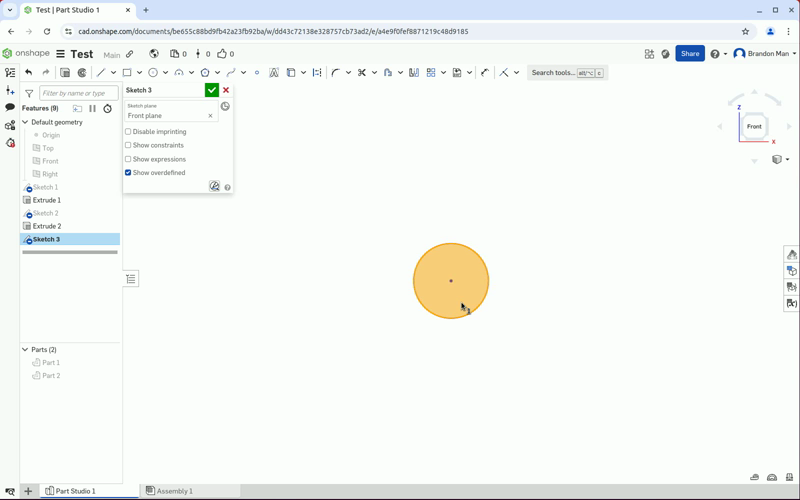
scroll(-6)
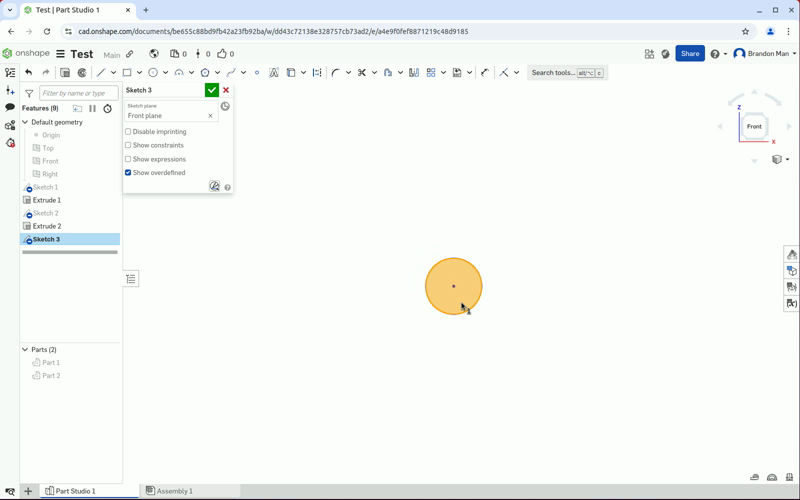
scroll(-6)
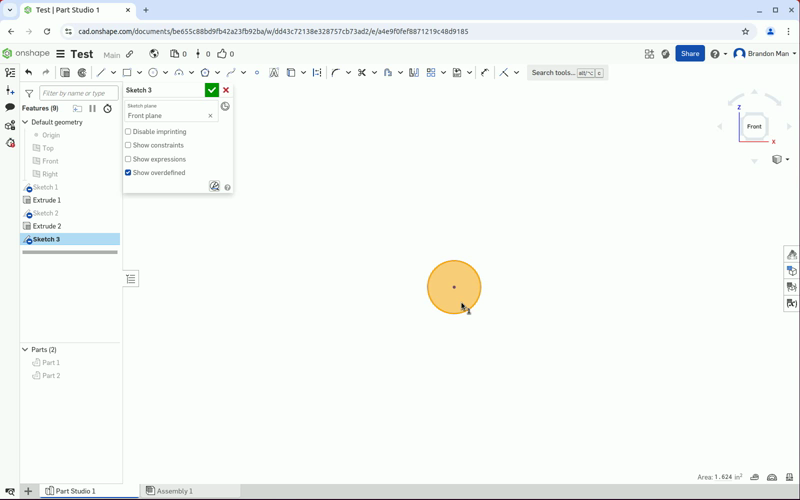
scroll(-6)
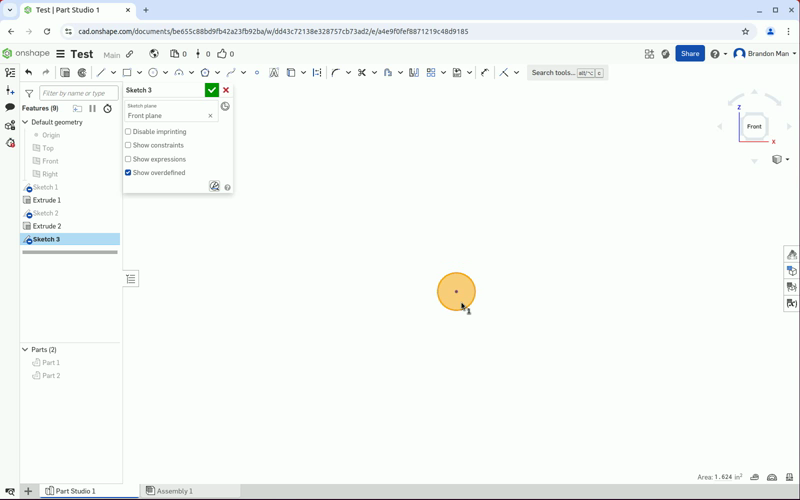
scroll(-6)
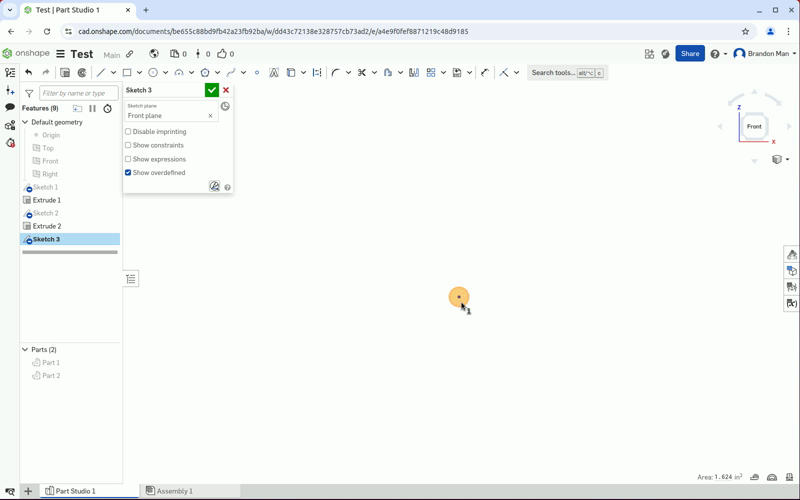
scroll(-6)
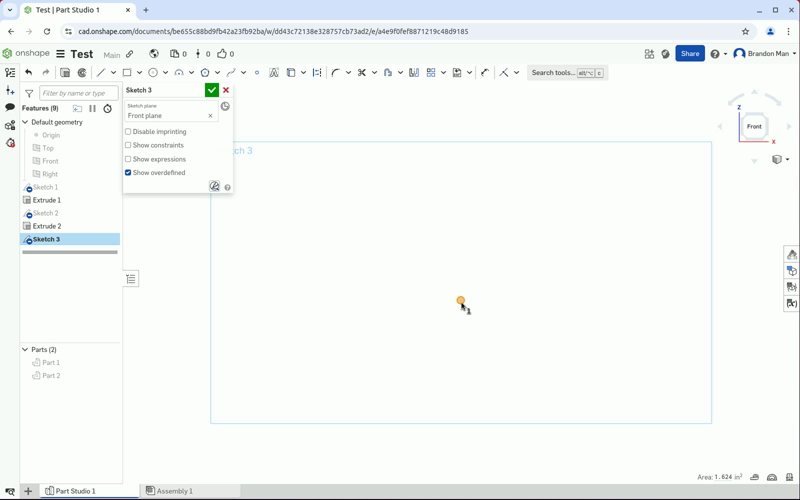
mouse_move(73, 352)
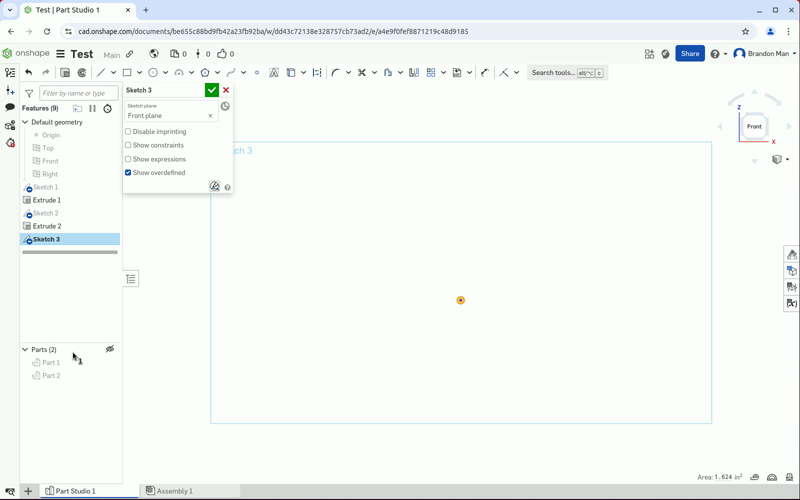
key(shift+y)
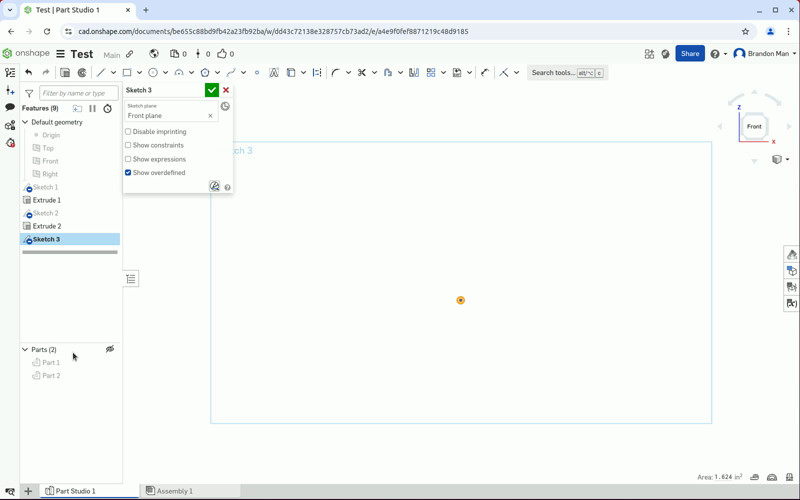
key(shift+e)
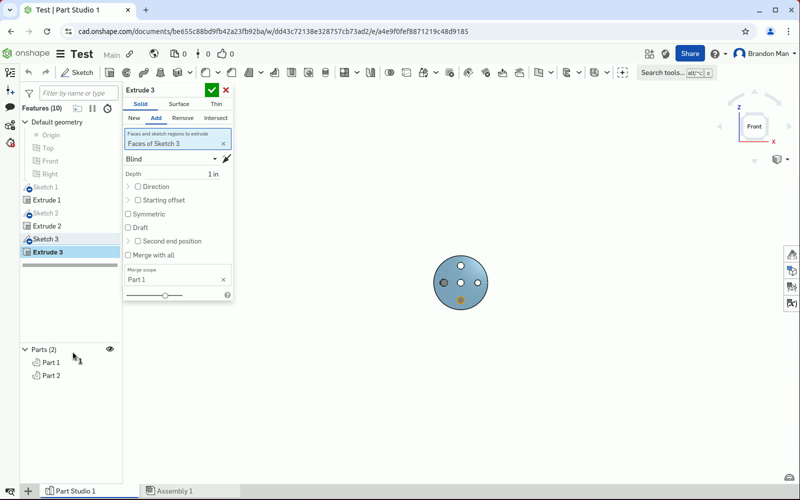
mouse_move(143, 106)
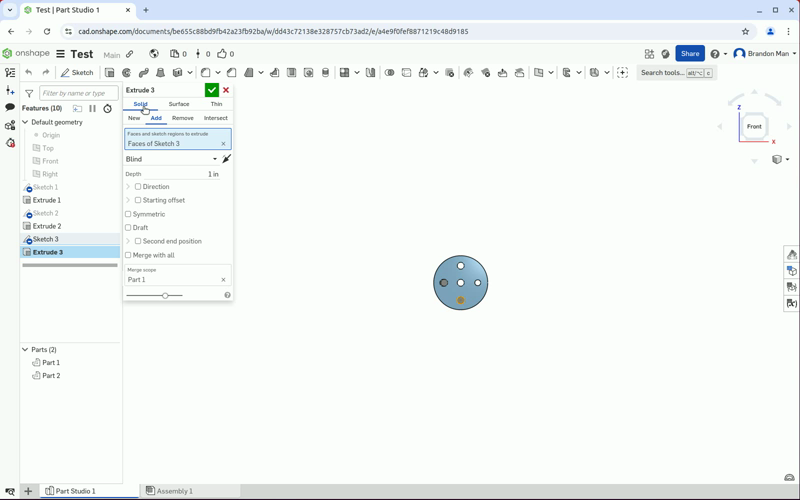
click(143, 106)
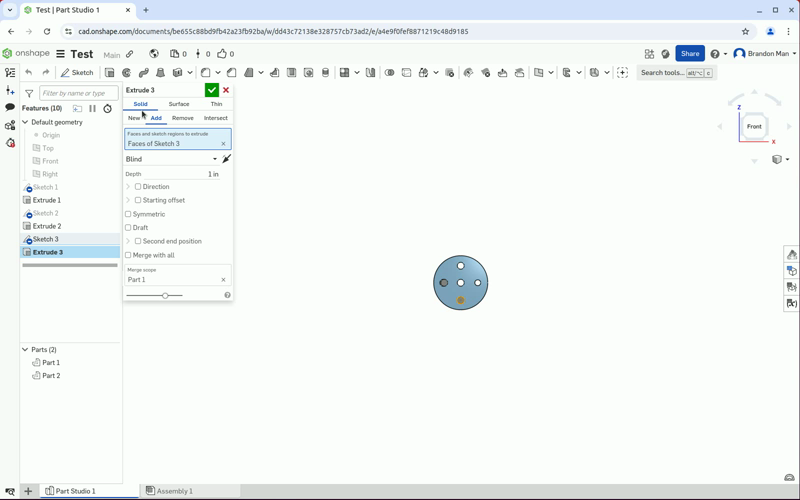
mouse_move(137, 120)
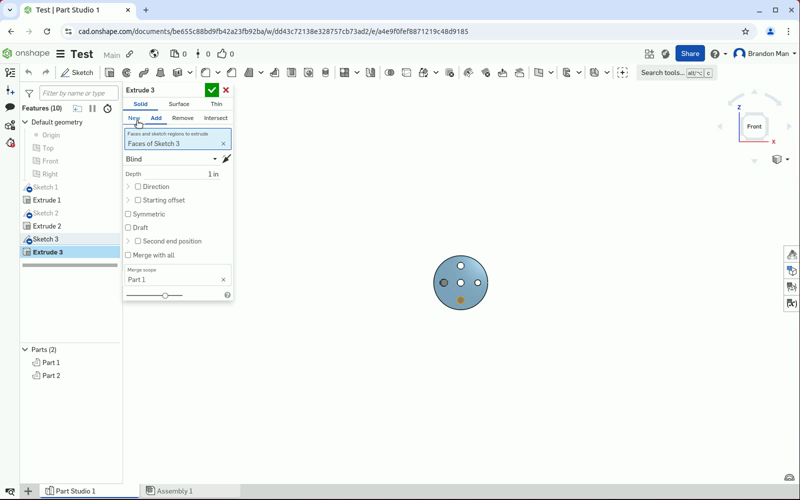
click(137, 120)
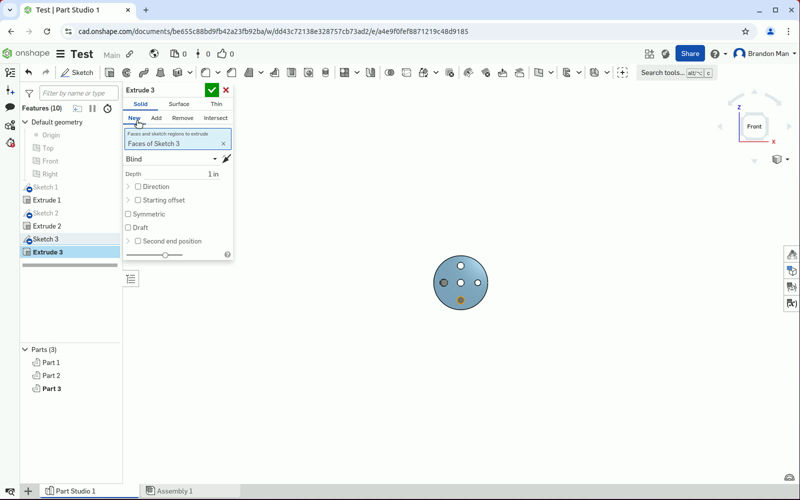
key(tab, 4)
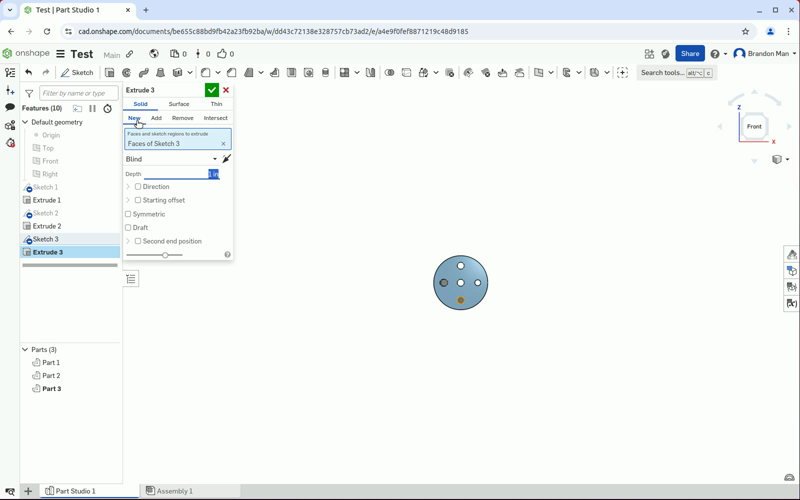
text(6.499)
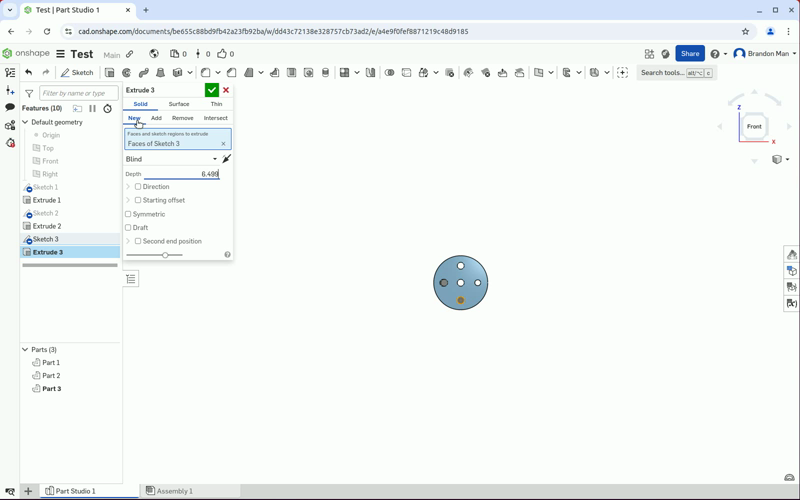
key(enter)
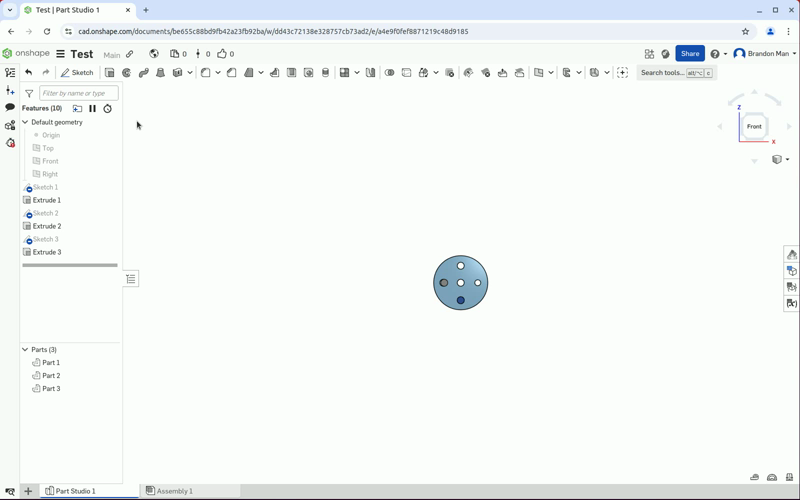
key(shift+h)
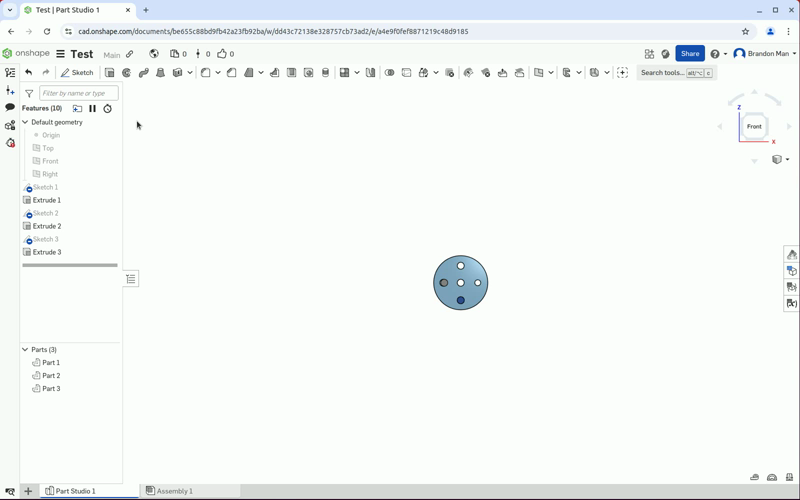
key(shift+h)
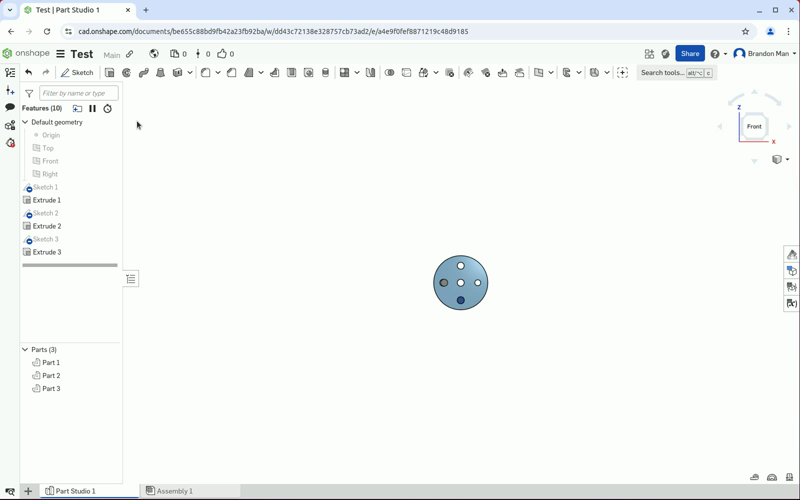
mouse_move(73, 189)
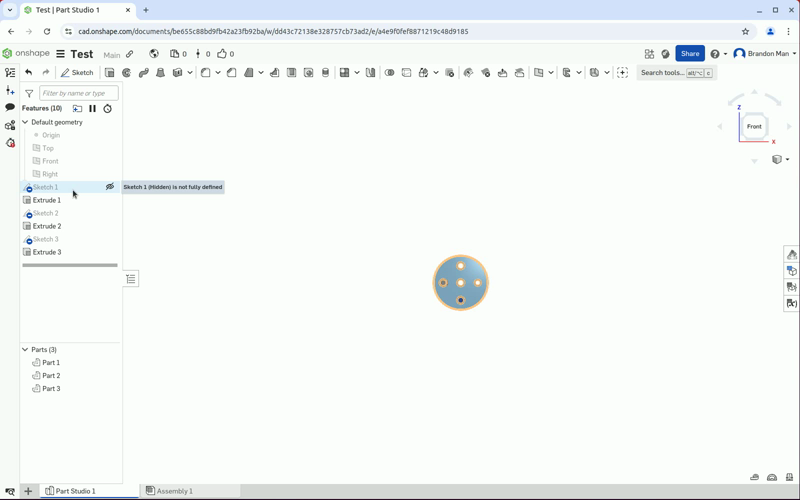
click(73, 189)
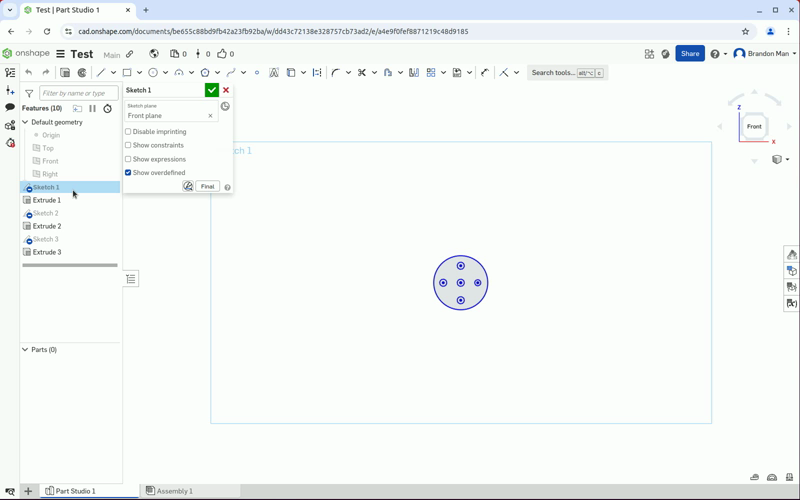
mouse_move(229, 92)
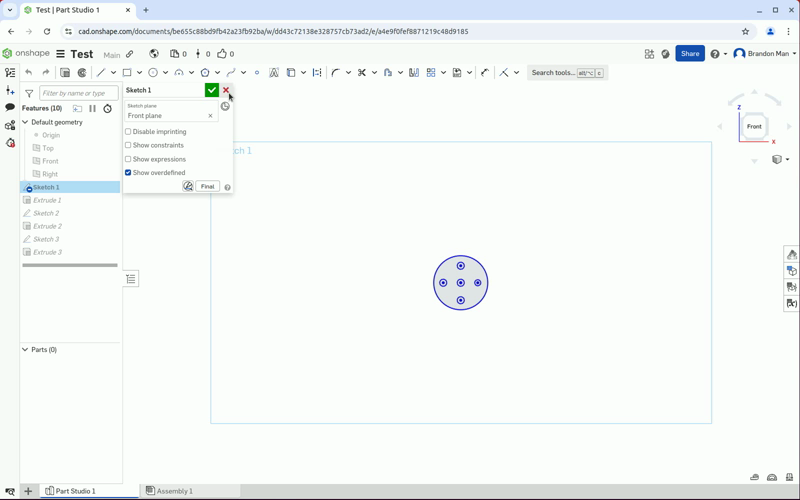
click(229, 92)
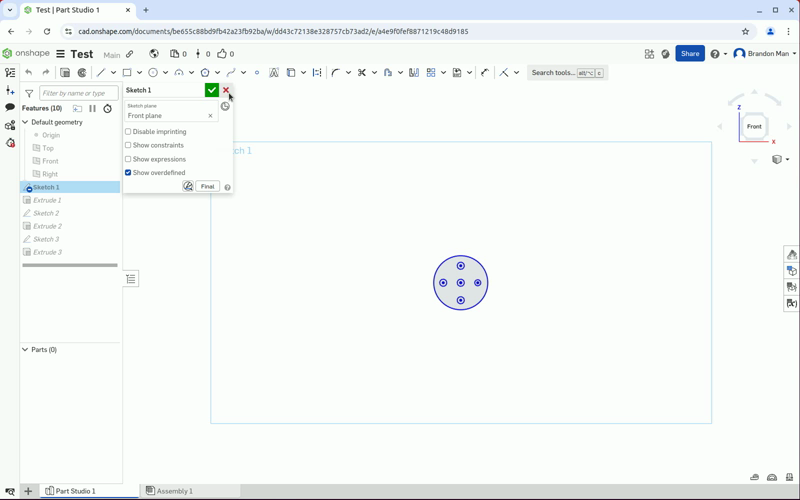
key(shift+s)
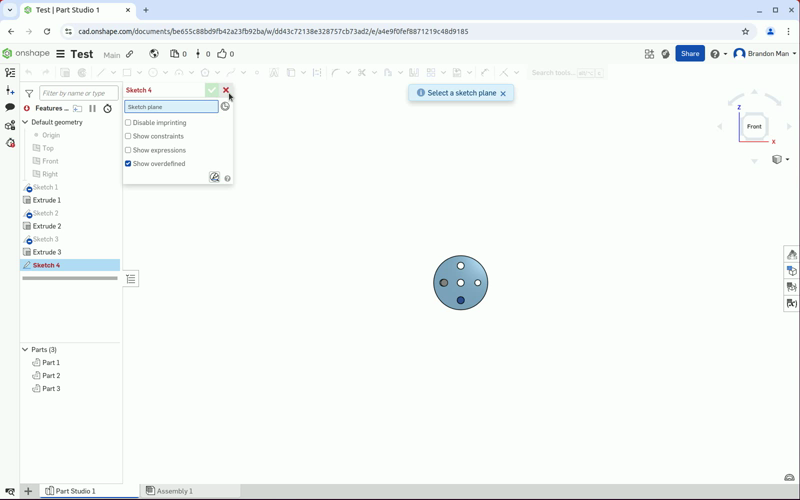
mouse_move(73, 163)
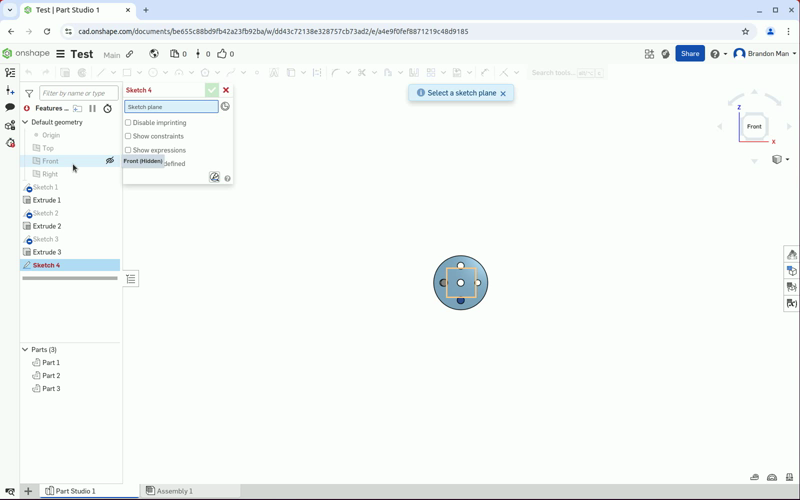
click(73, 163)
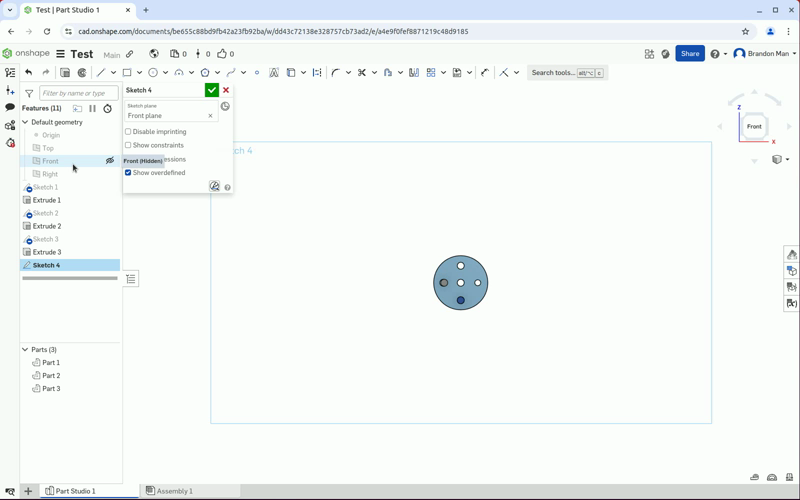
mouse_move(73, 352)
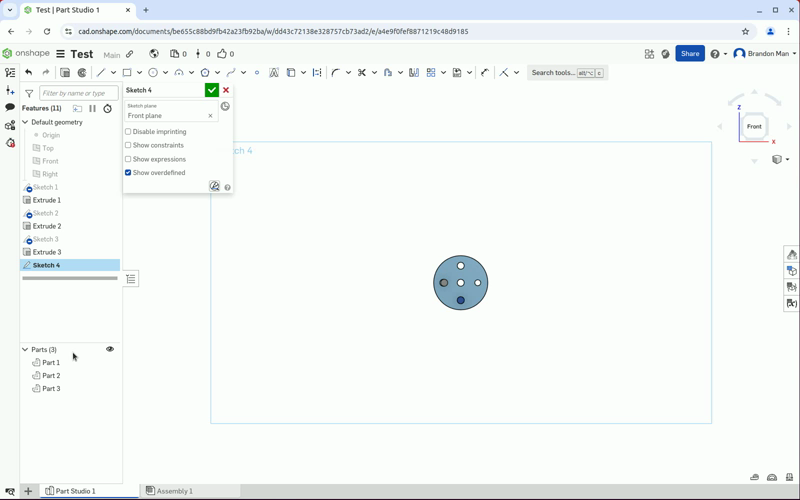
key(y)
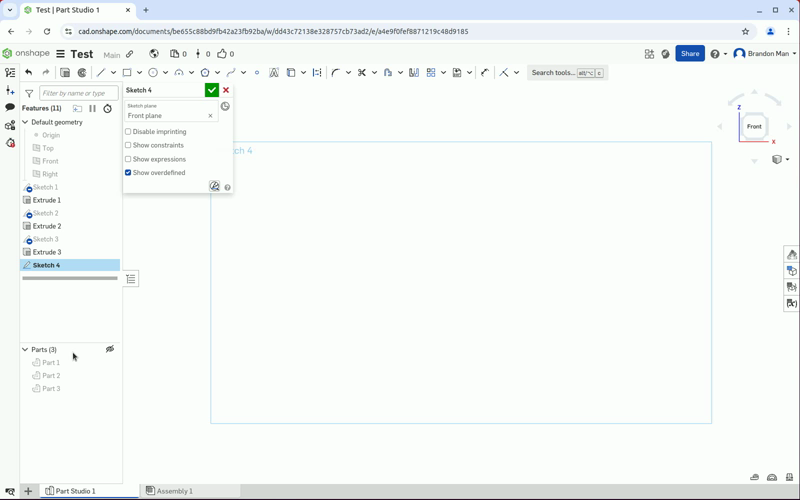
key(c)
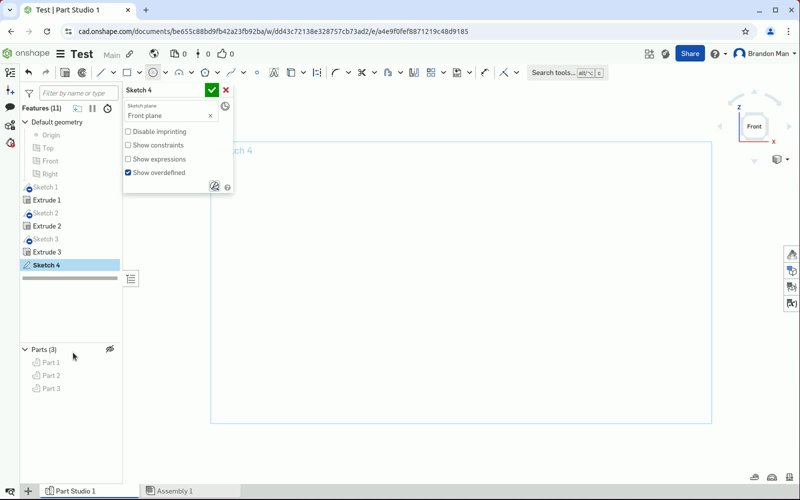
key_down(shift)
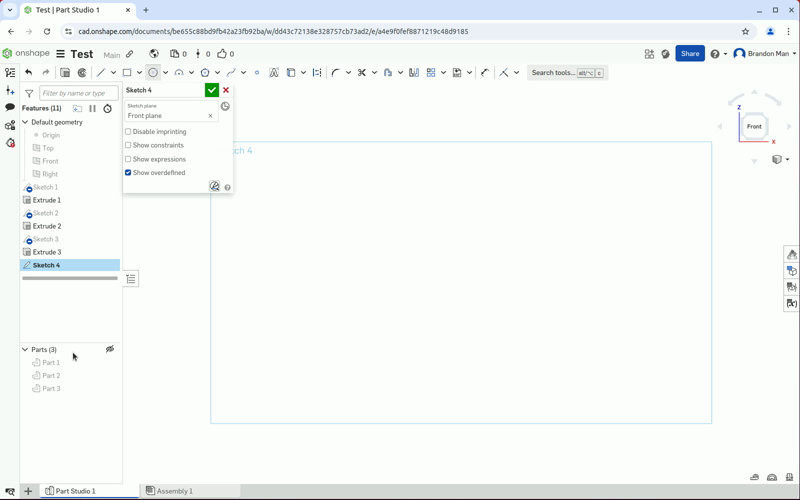
mouse_move(478, 282)
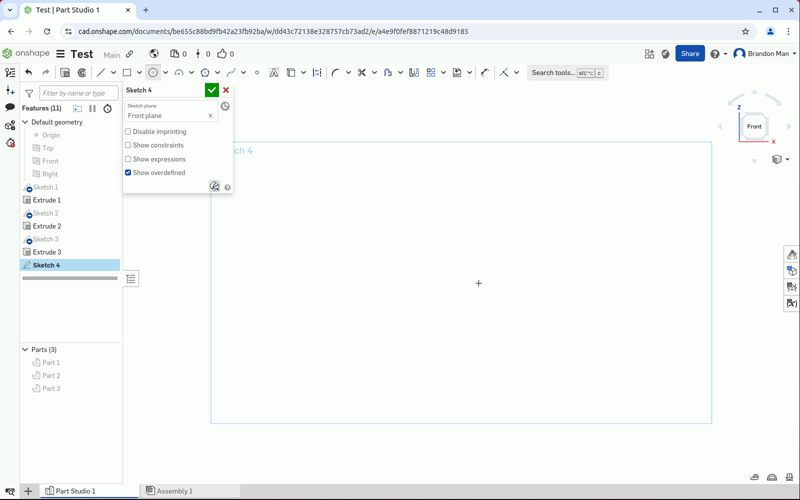
click(478, 282)
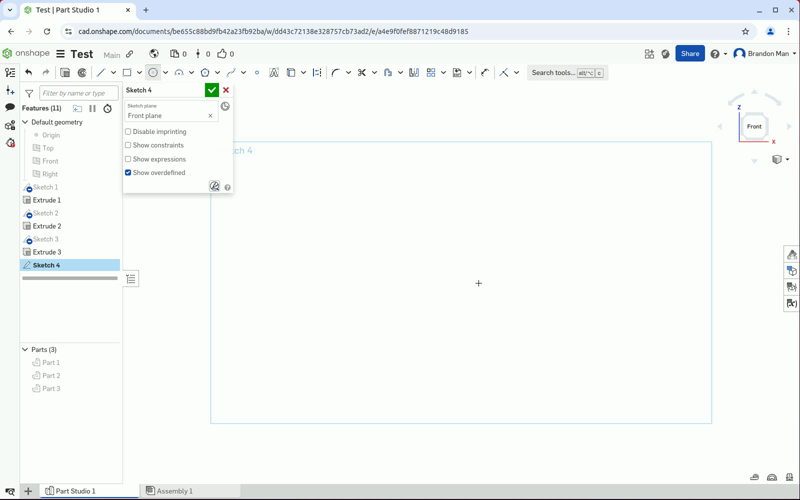
key_up(shift)
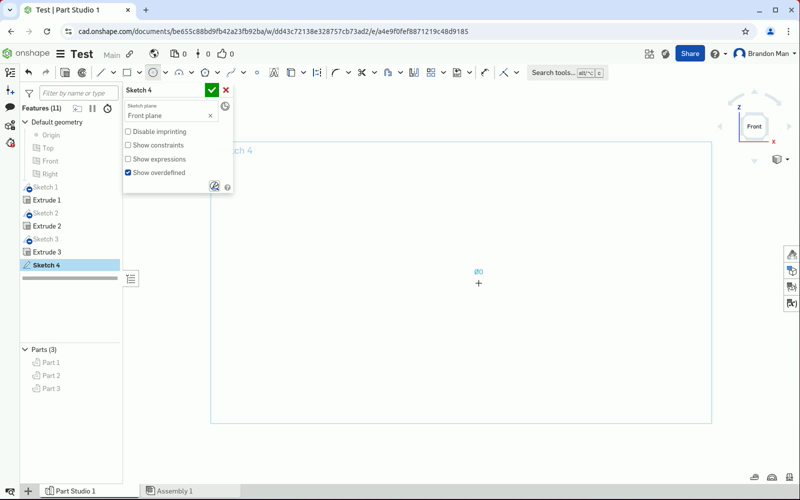
mouse_move(482, 282)
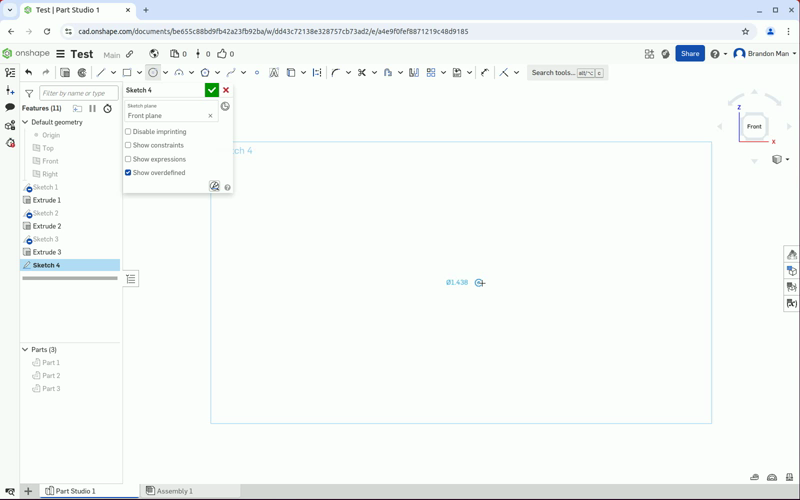
click(482, 282)
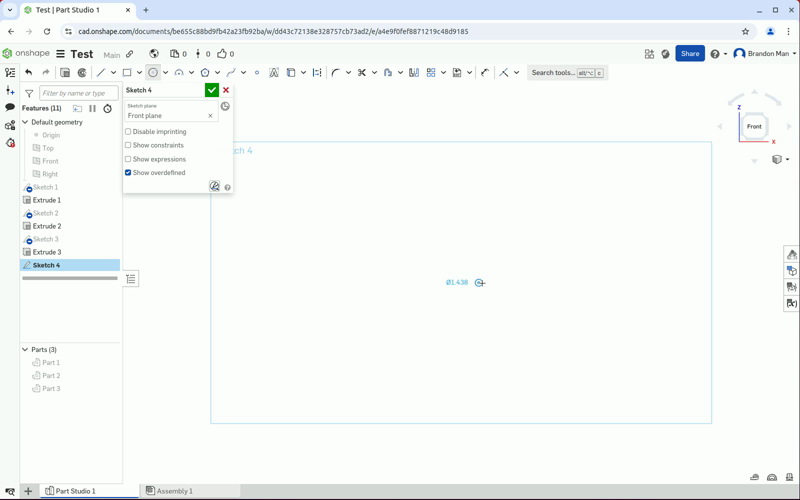
key(esc)
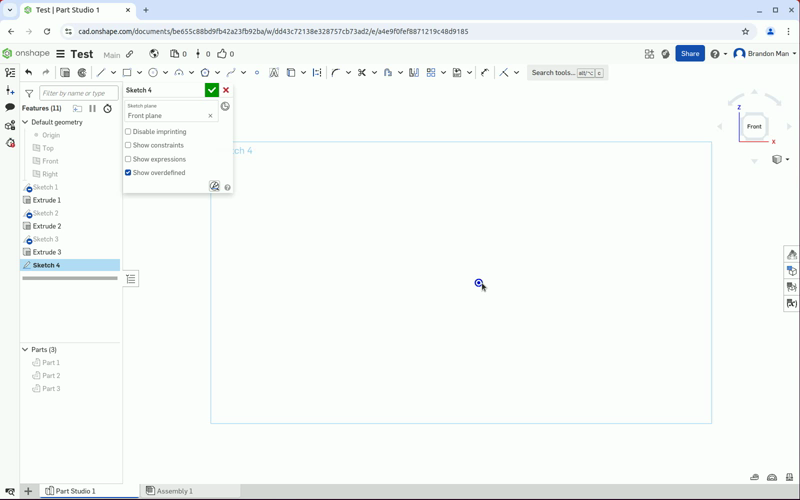
mouse_move(481, 283)
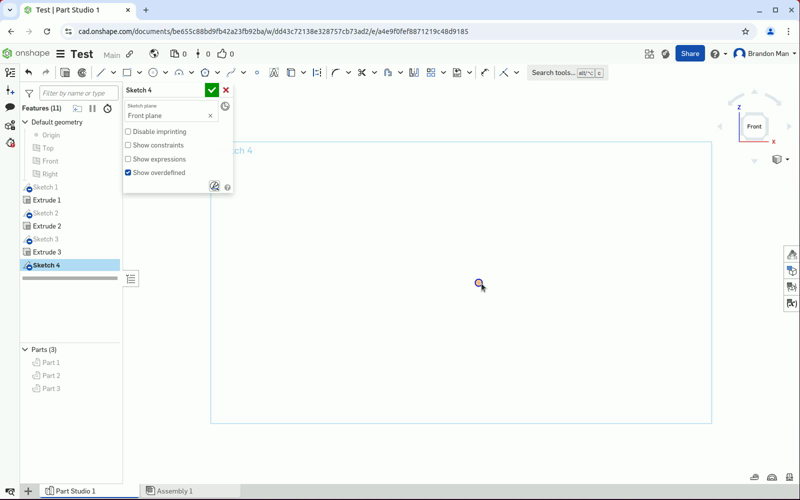
scroll(6)
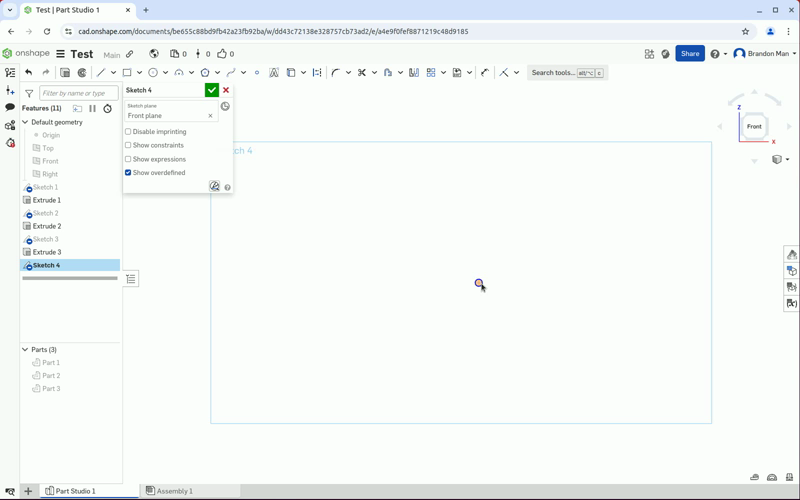
scroll(6)
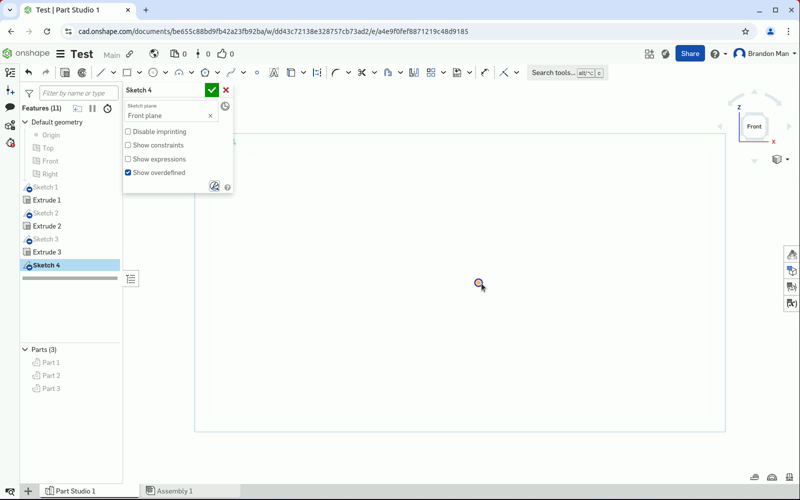
scroll(6)
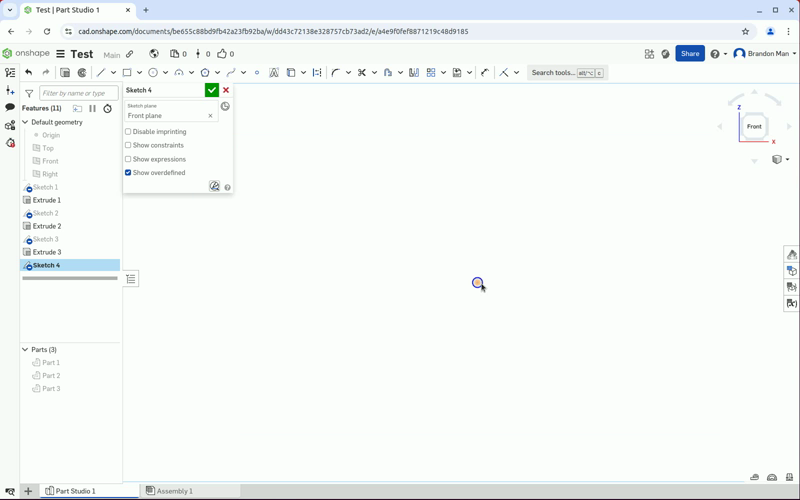
scroll(6)
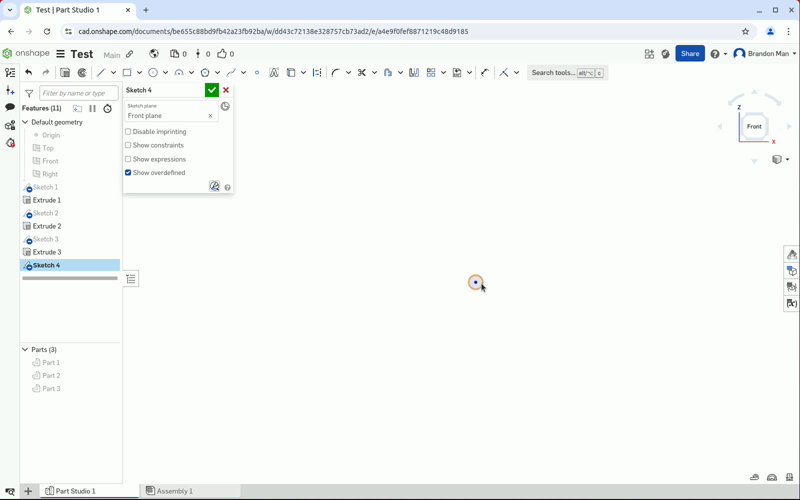
scroll(6)
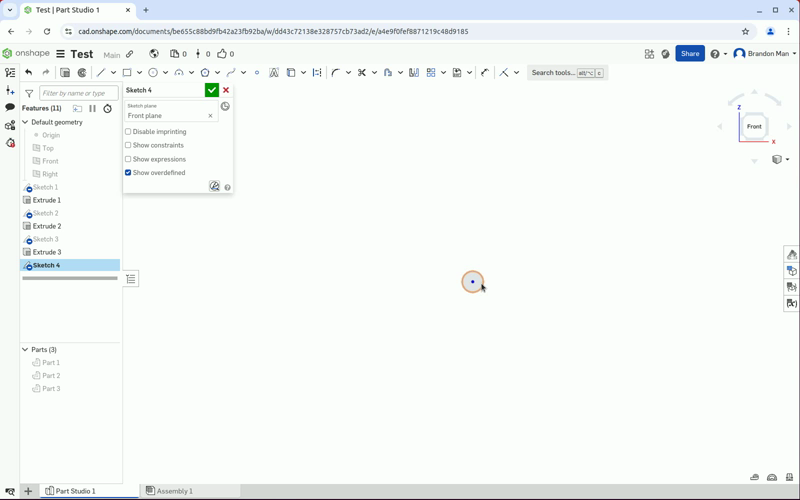
scroll(6)
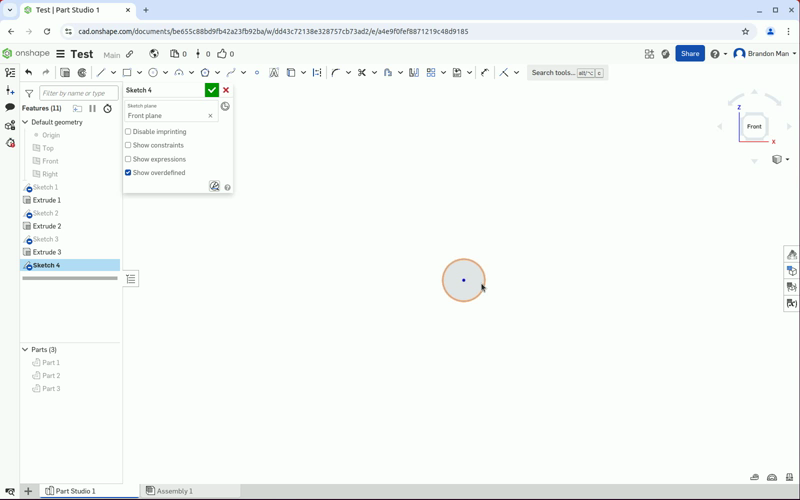
scroll(6)
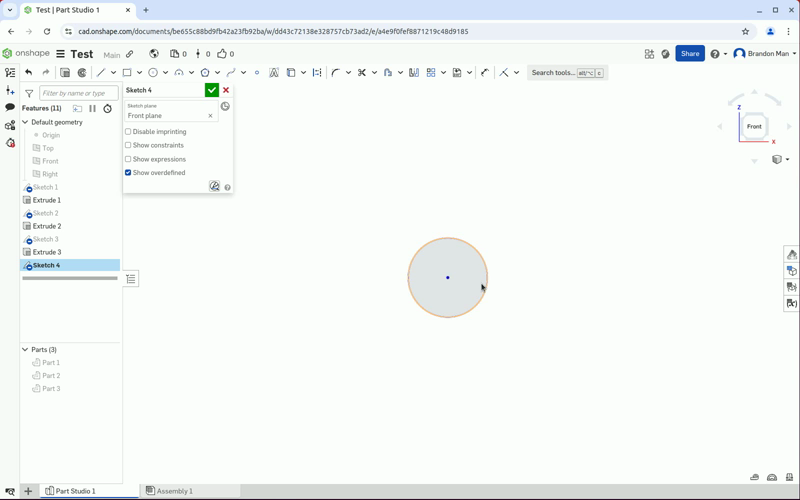
click(481, 283)
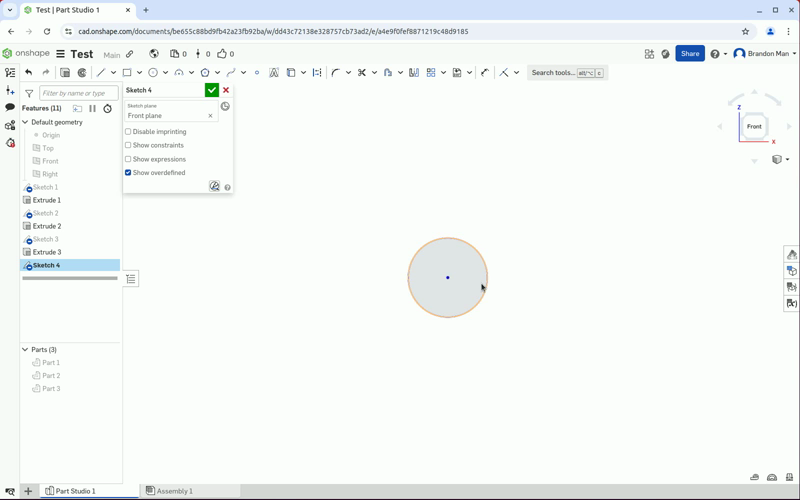
scroll(-6)
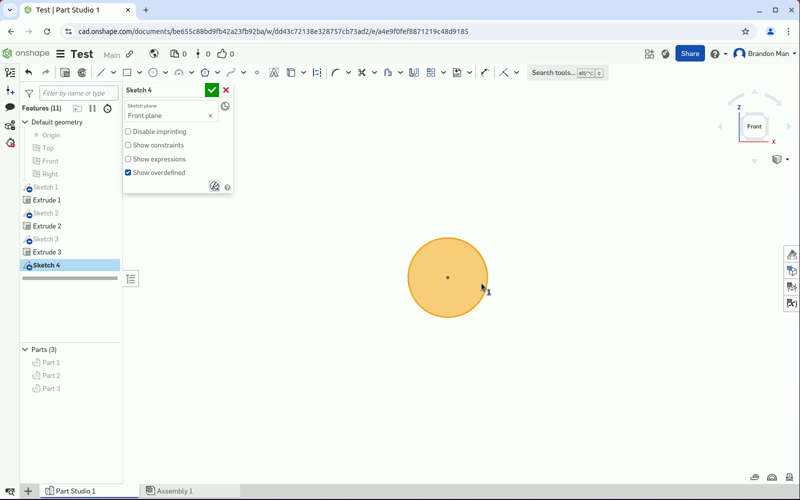
scroll(-6)
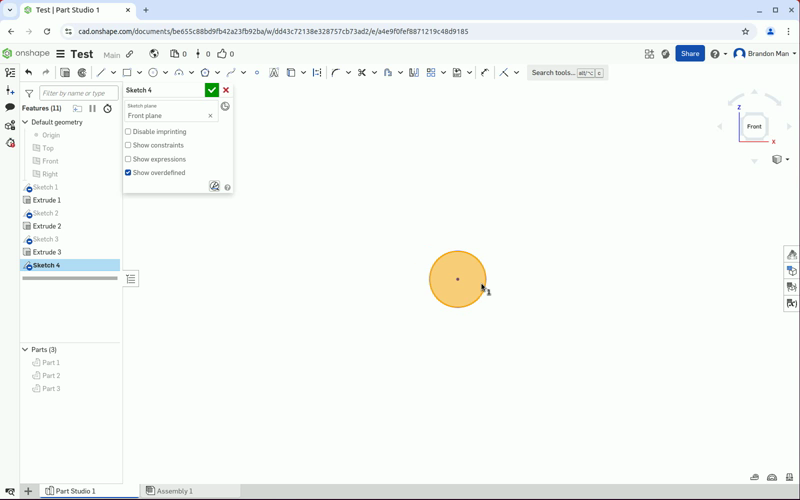
scroll(-6)
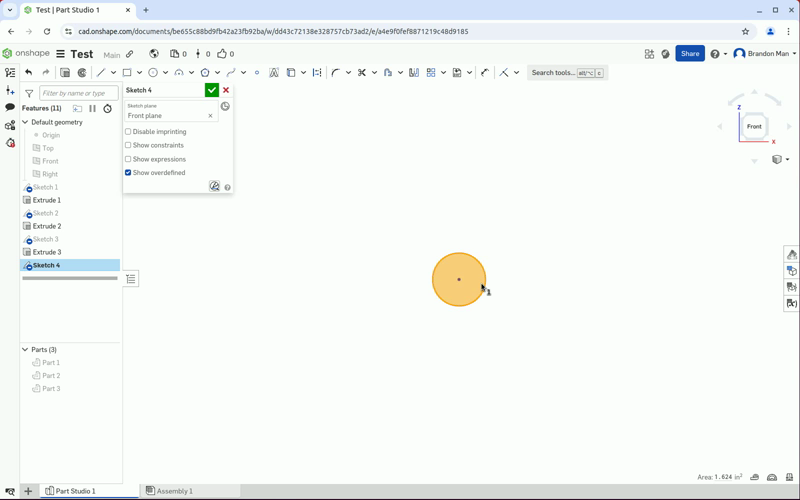
scroll(-6)
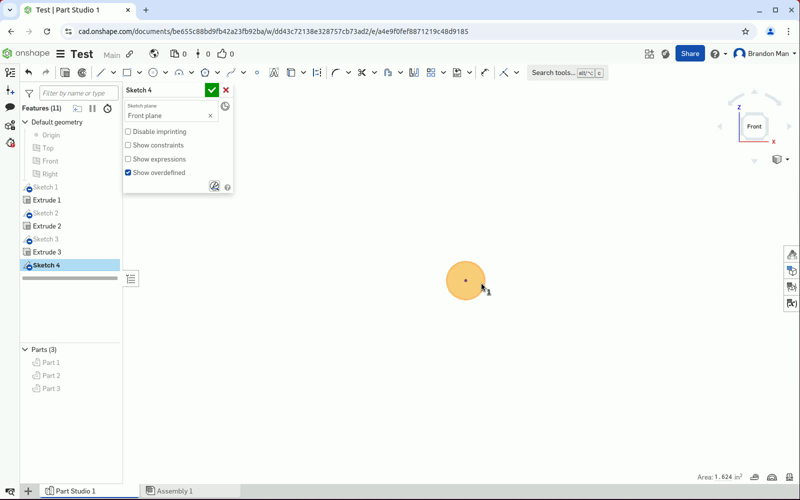
scroll(-6)
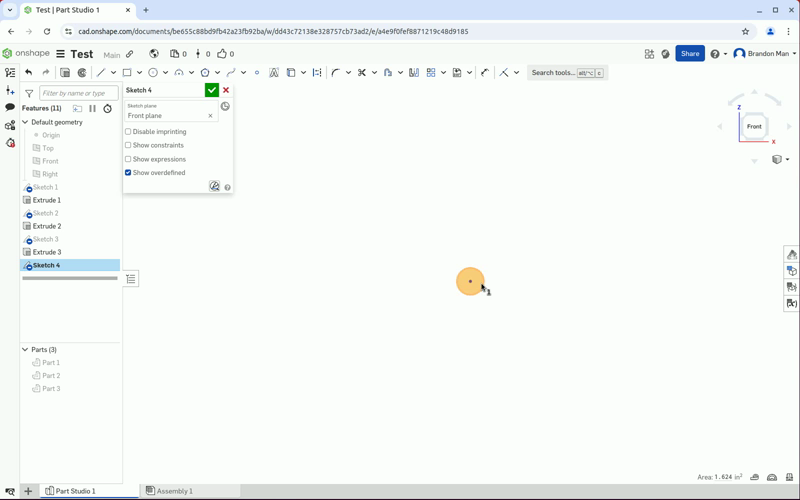
scroll(-6)
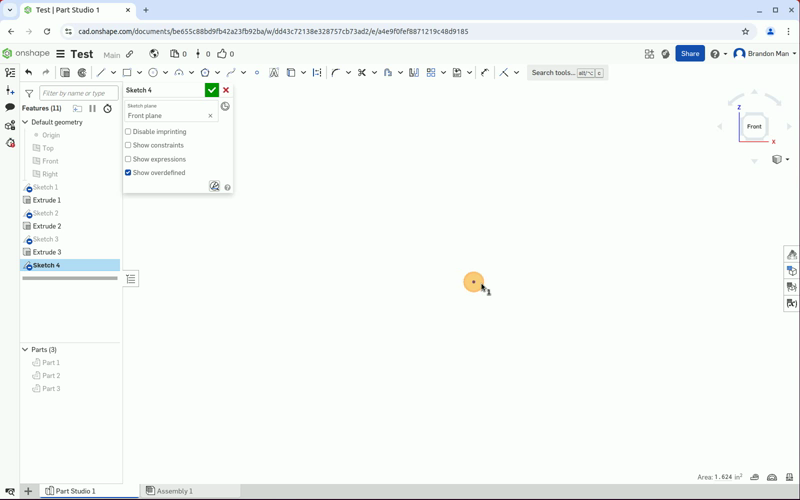
scroll(-6)
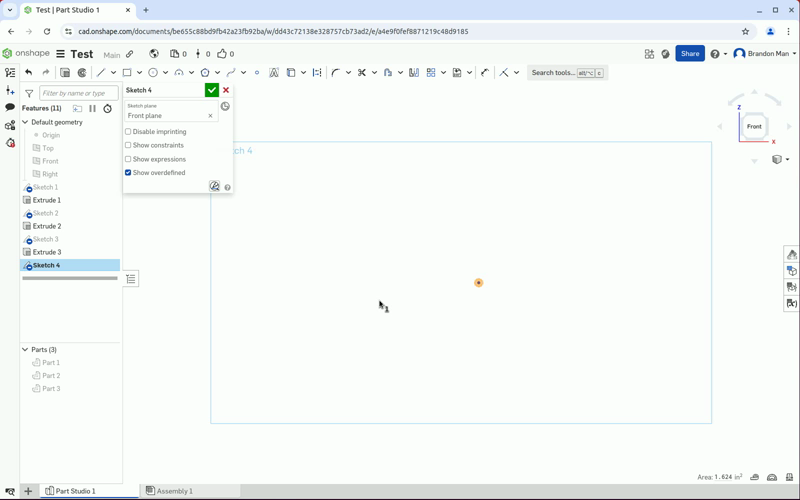
mouse_move(73, 352)
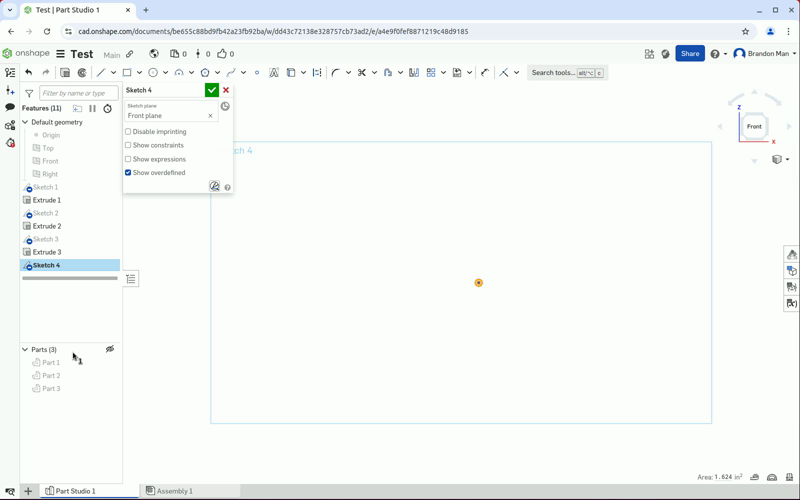
key(shift+y)
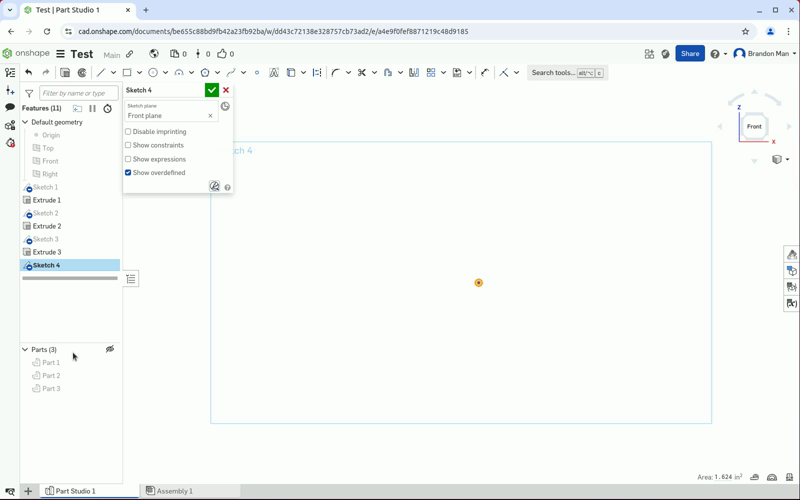
key(shift+e)
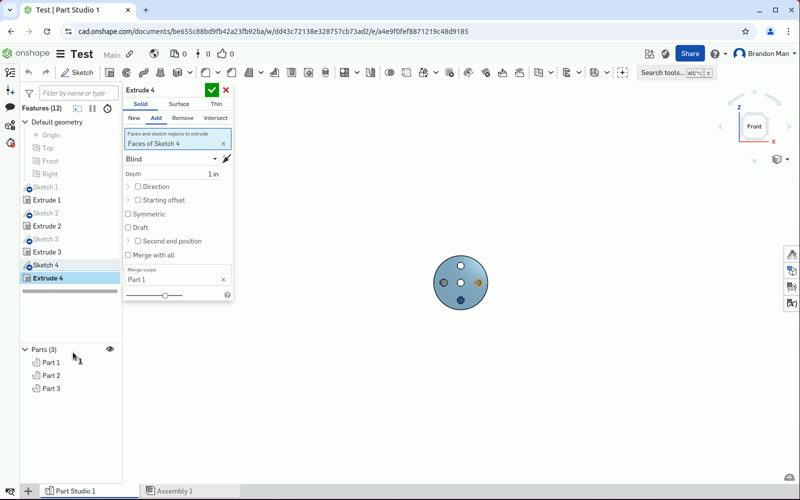
mouse_move(143, 106)
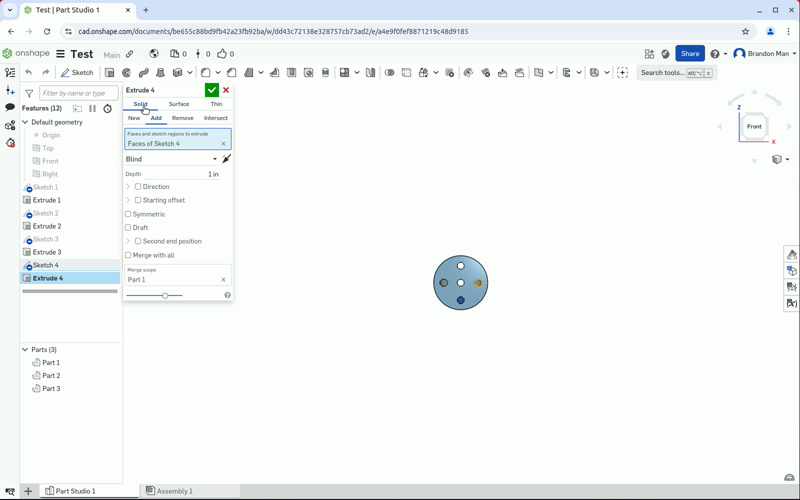
click(143, 106)
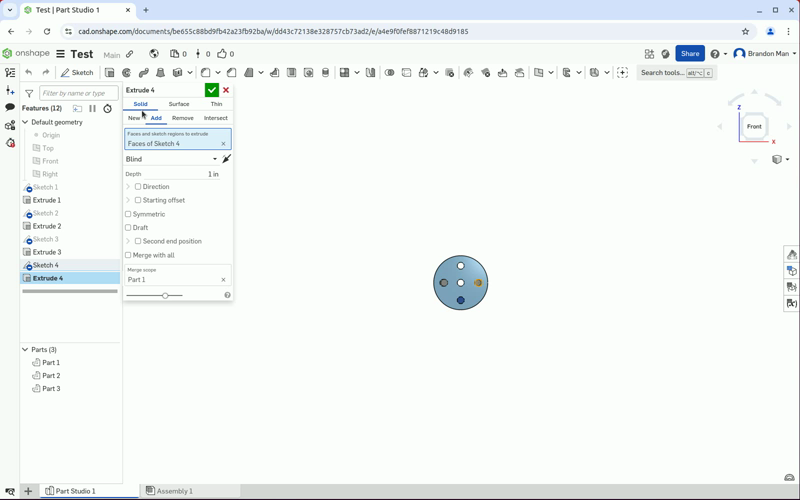
mouse_move(137, 120)
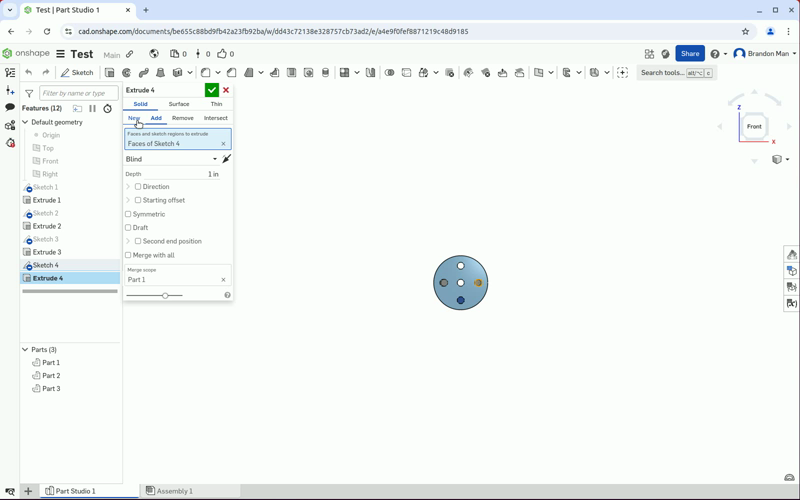
click(137, 120)
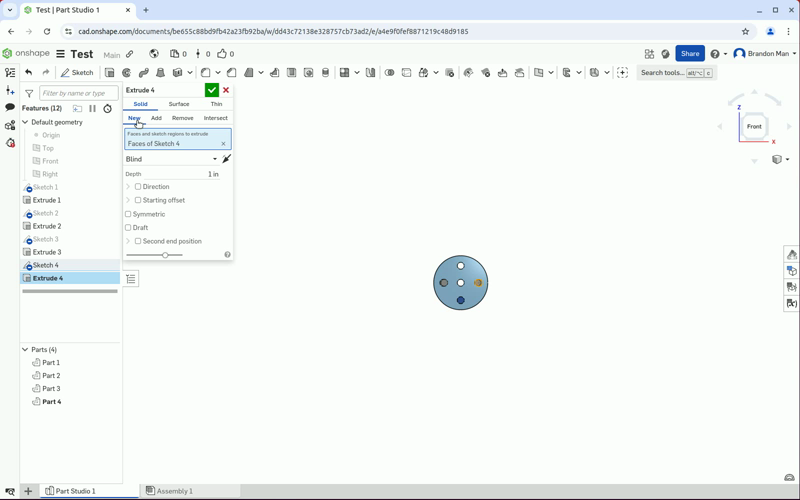
key(tab, 4)
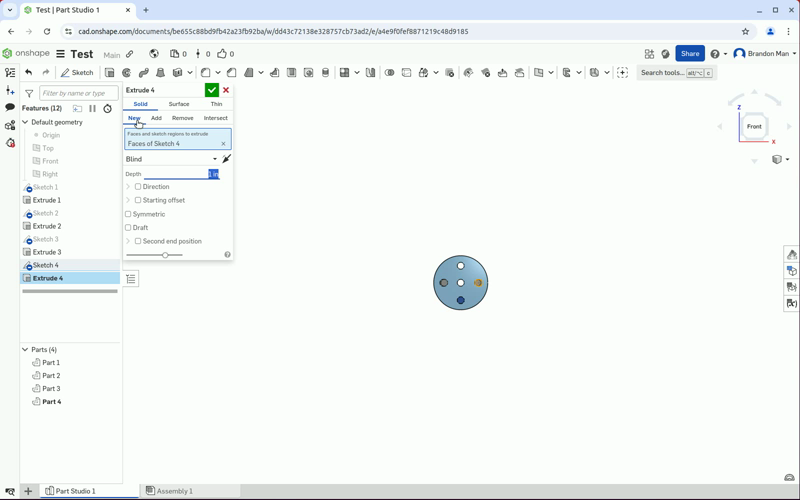
text(6.499)
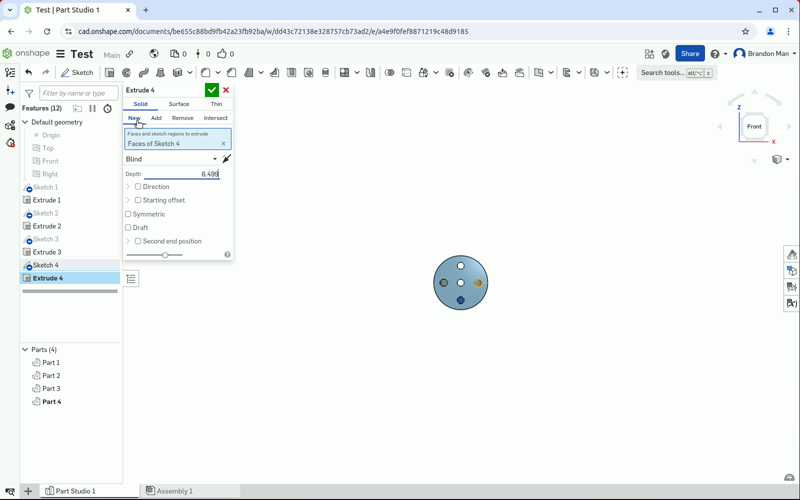
key(enter)
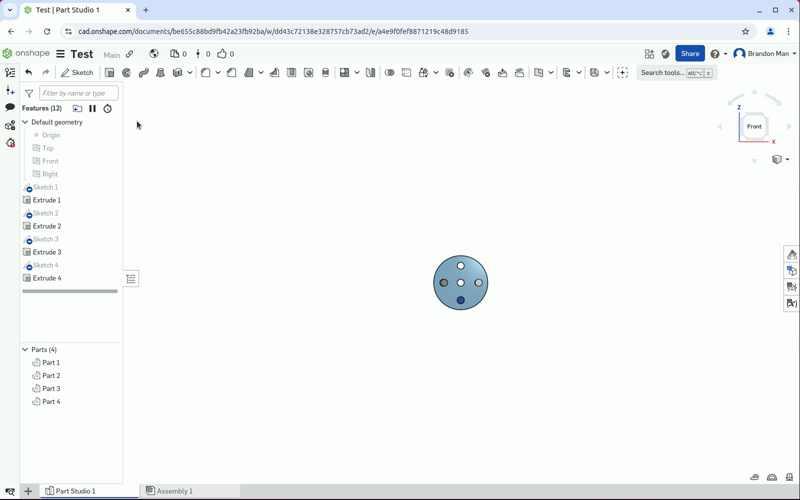
key(shift+h)
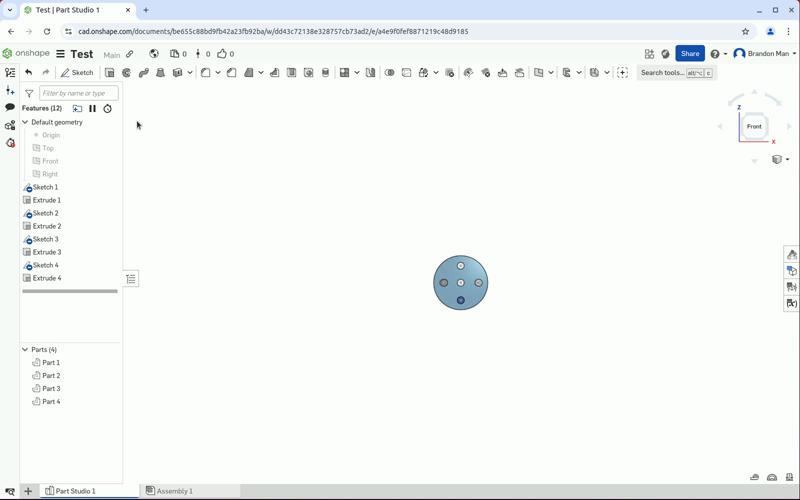
key(shift+h)
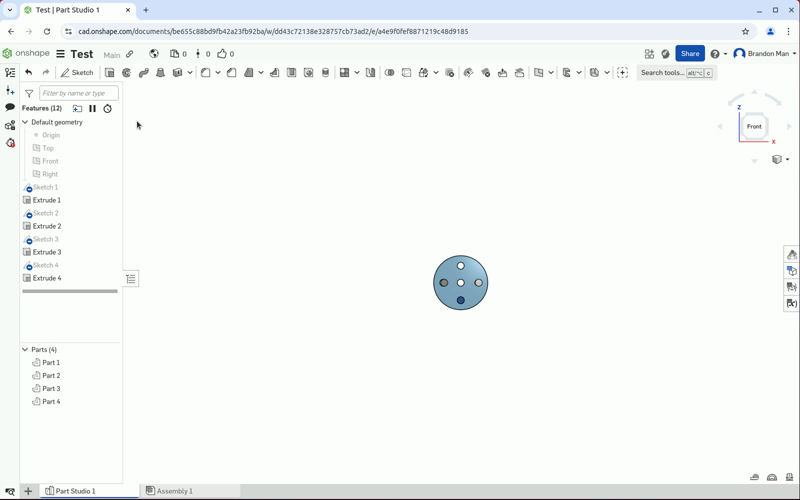
mouse_move(73, 189)
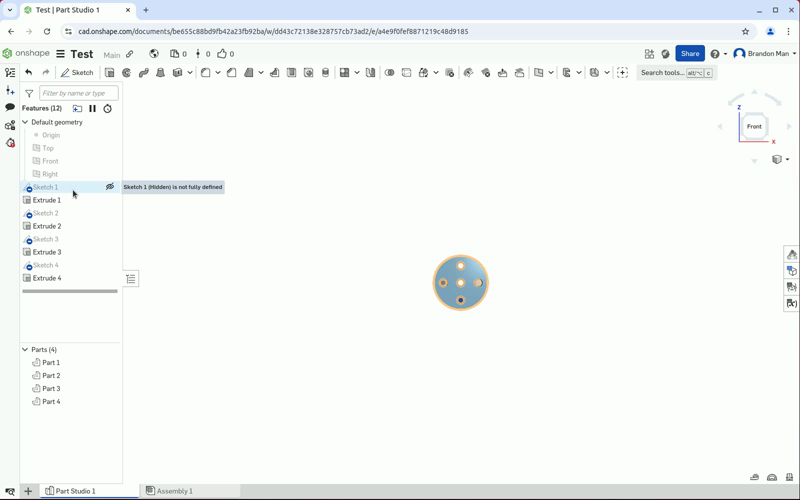
click(73, 189)
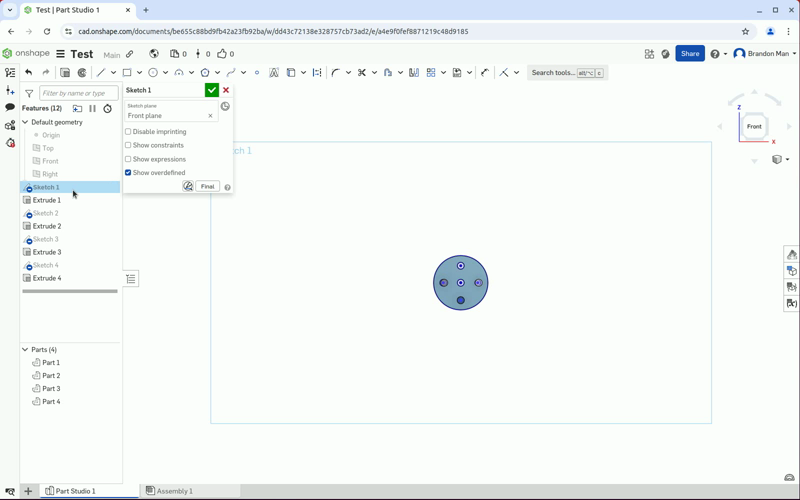
mouse_move(229, 92)
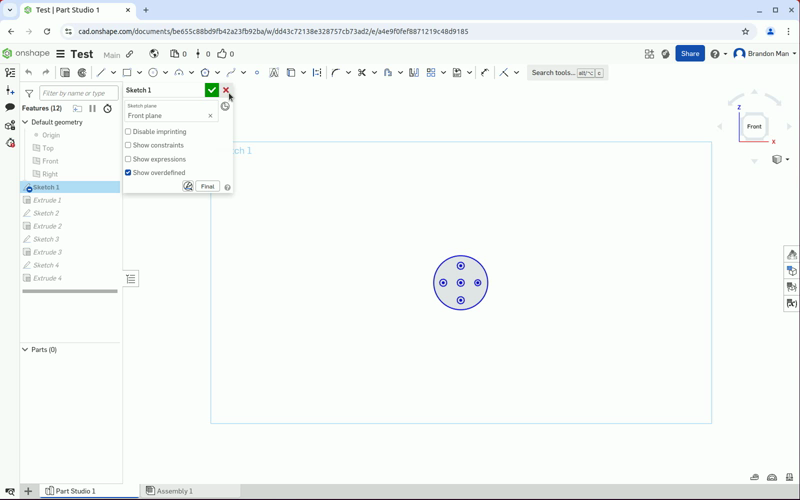
click(229, 92)
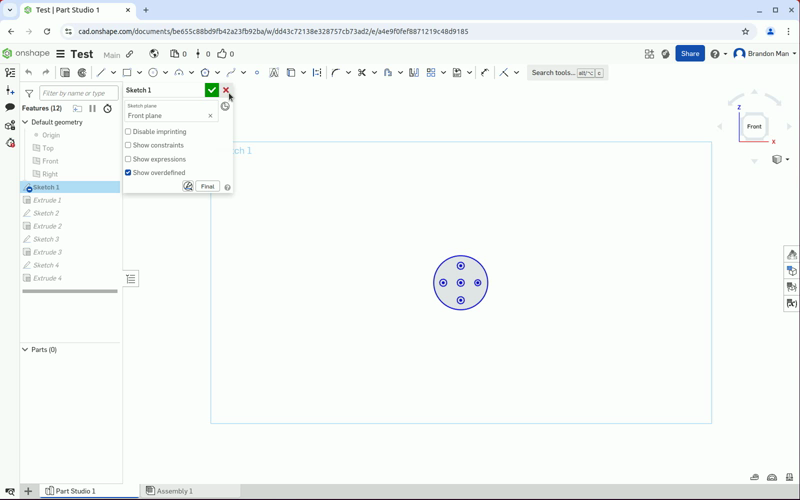
key(shift+s)
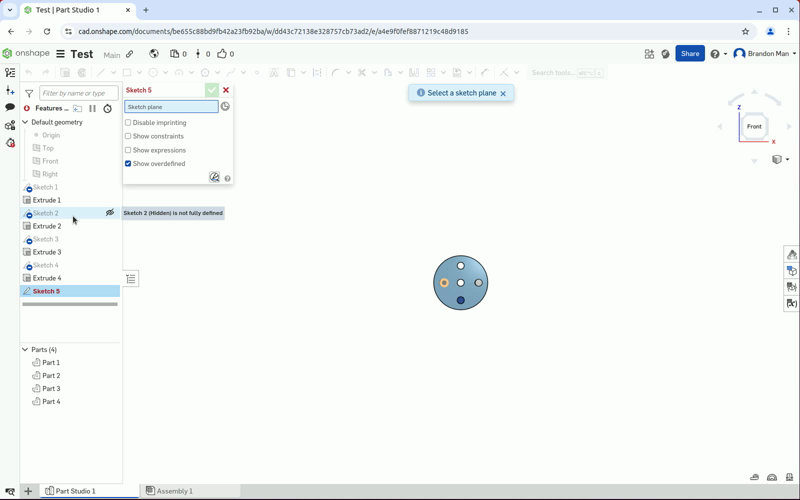
scroll(3)
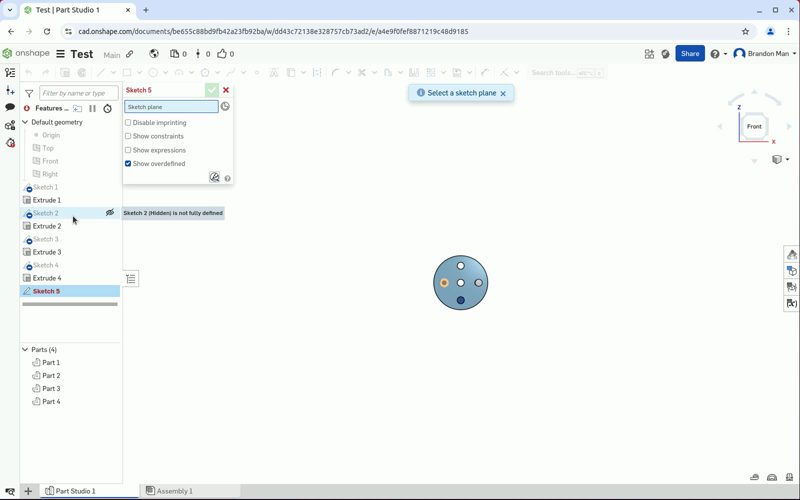
mouse_move(73, 163)
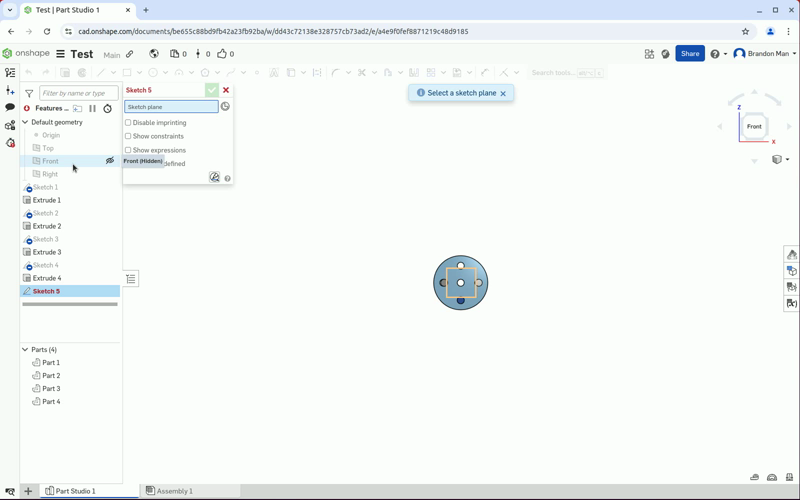
click(73, 163)
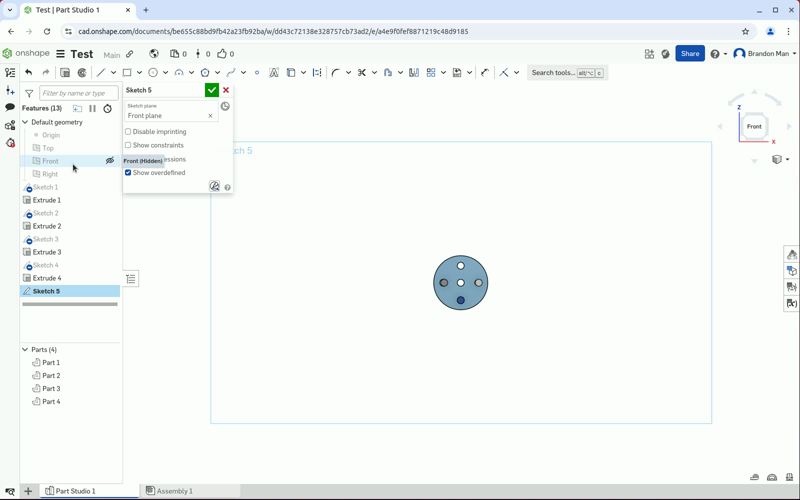
mouse_move(73, 352)
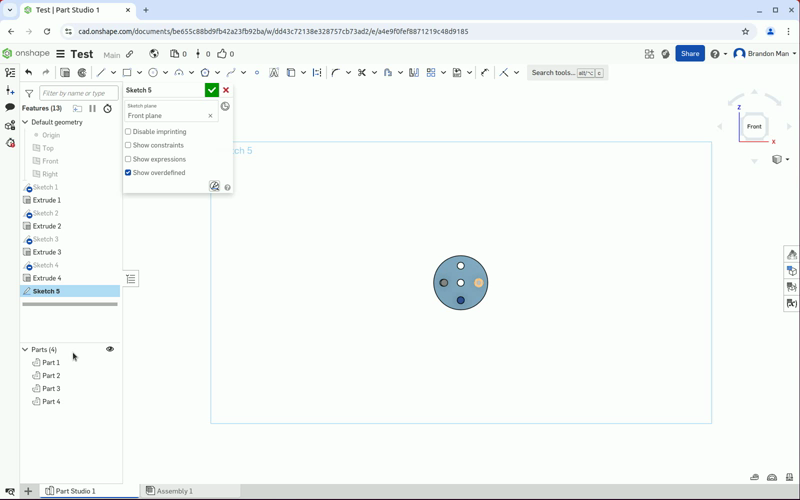
key(y)
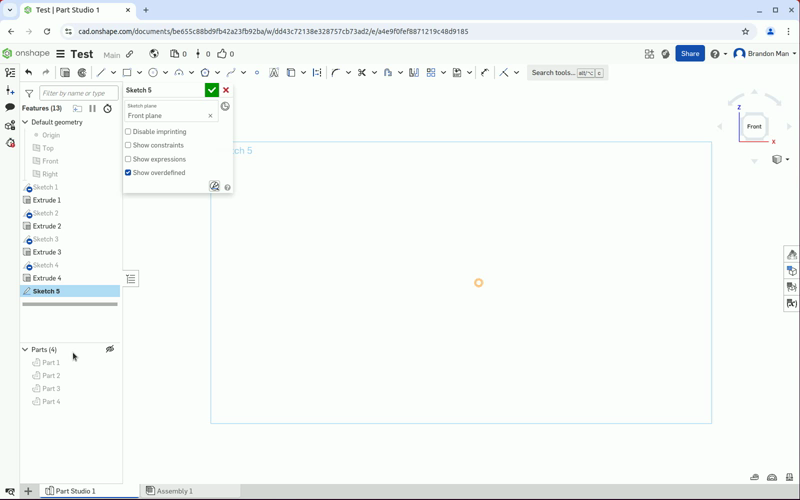
key(c)
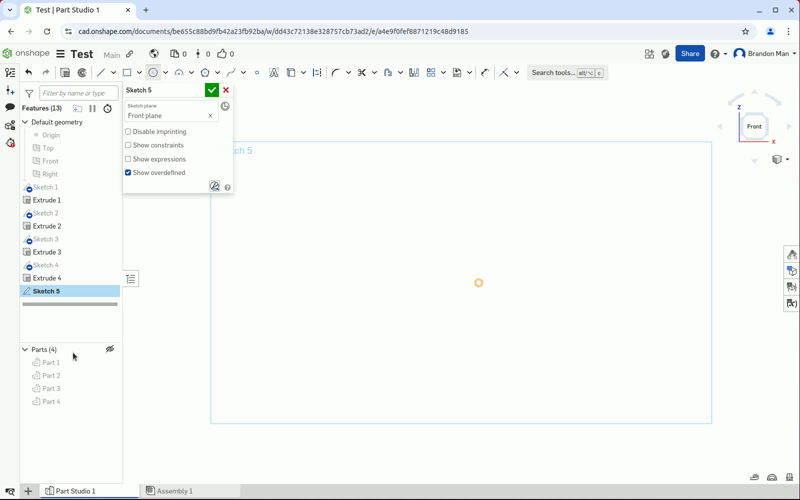
key_down(shift)
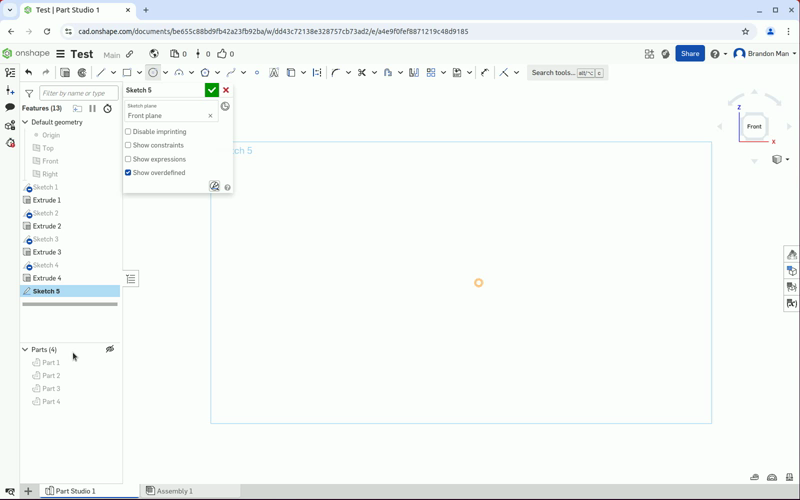
mouse_move(460, 265)
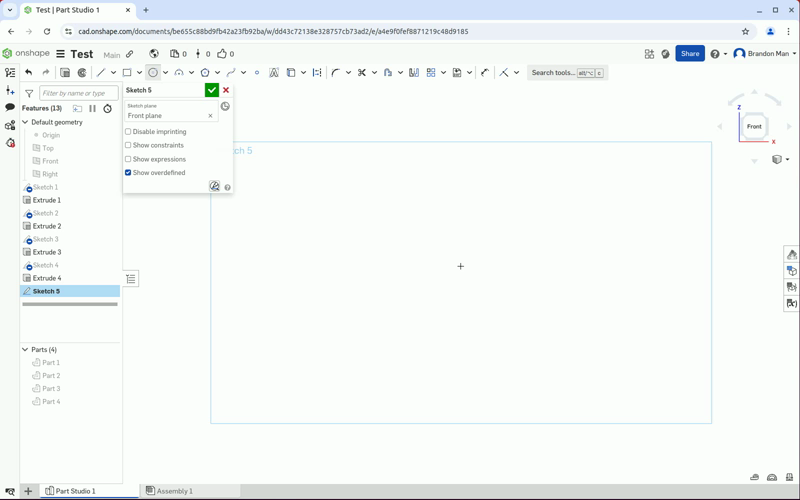
click(460, 265)
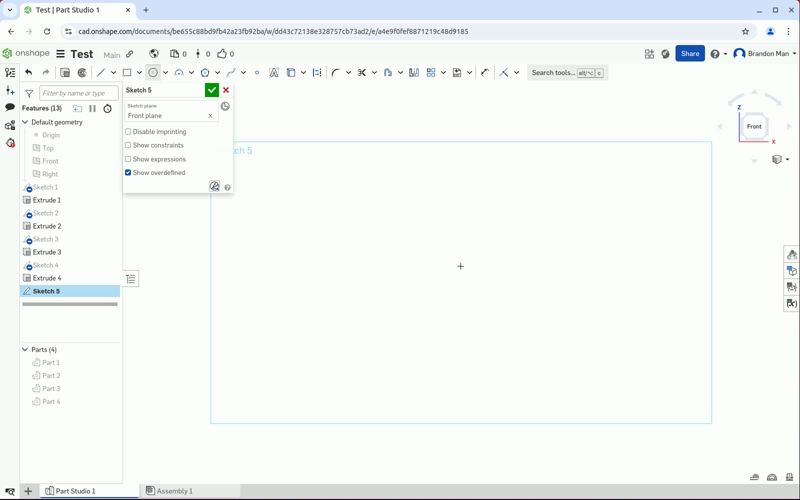
key_up(shift)
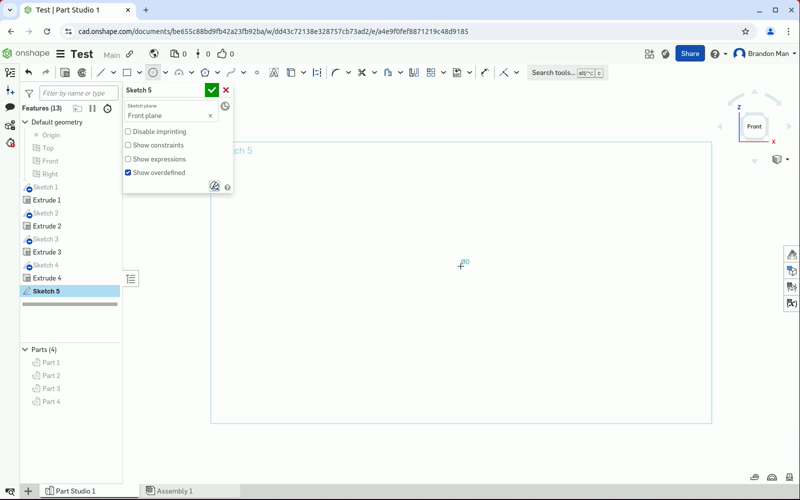
mouse_move(464, 265)
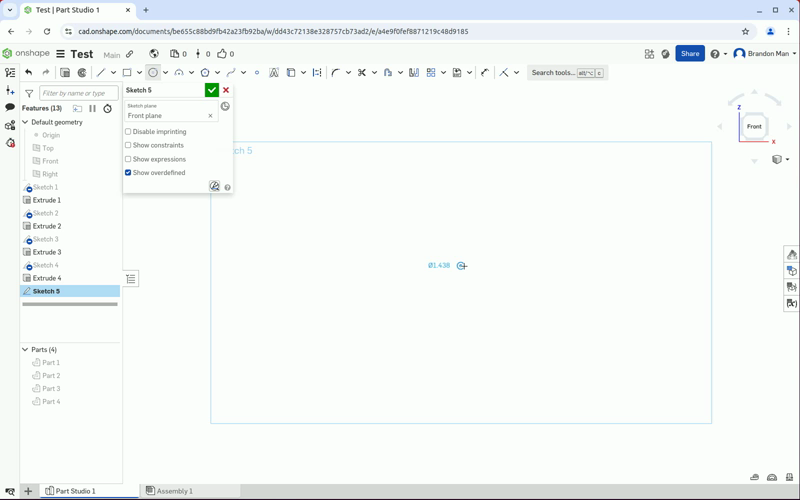
click(464, 265)
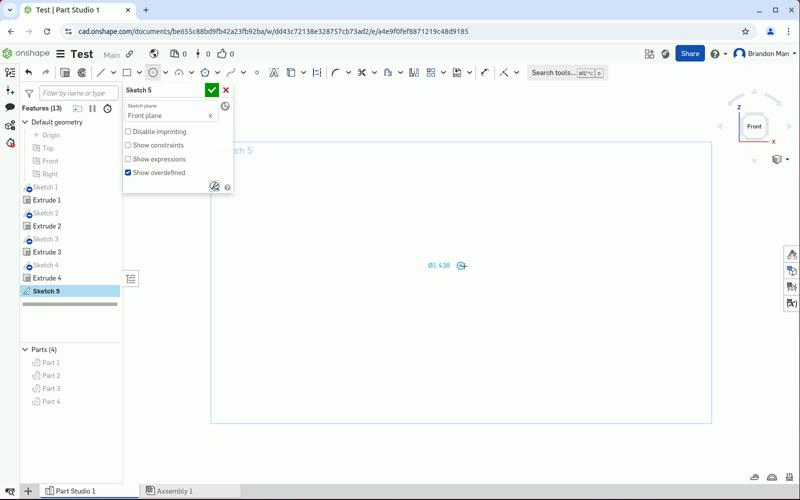
key(esc)
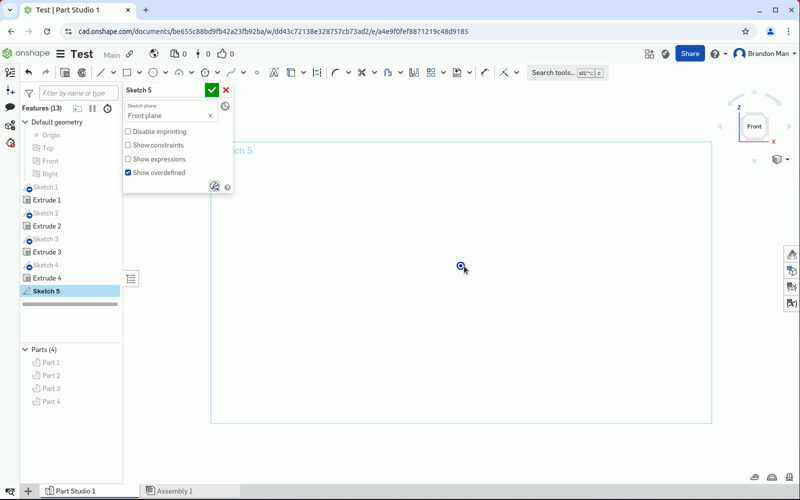
mouse_move(459, 267)
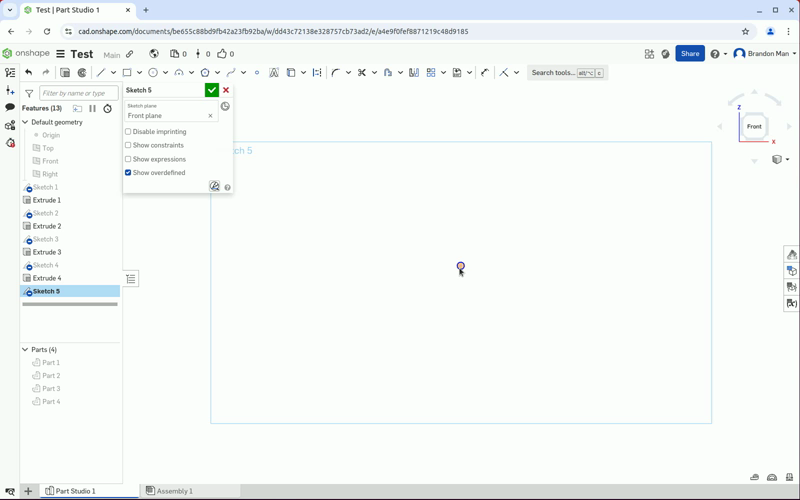
scroll(6)
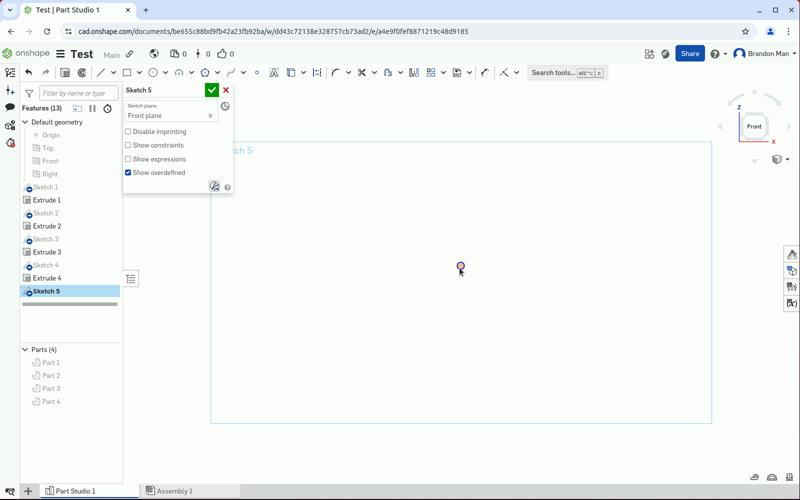
scroll(6)
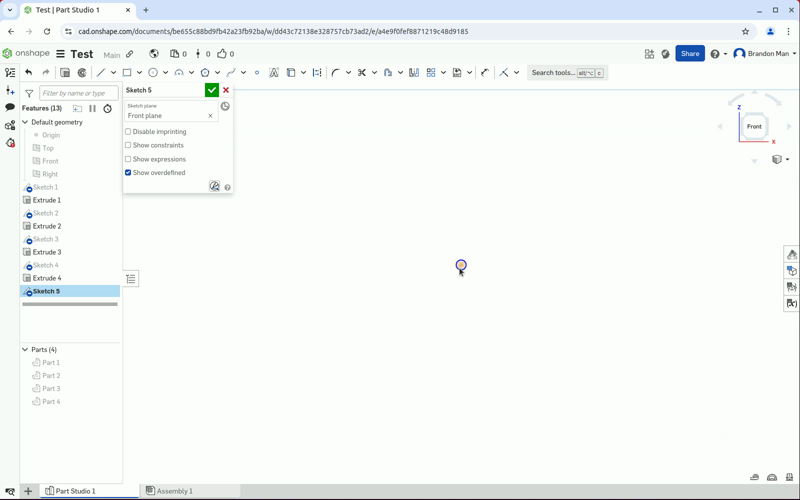
scroll(6)
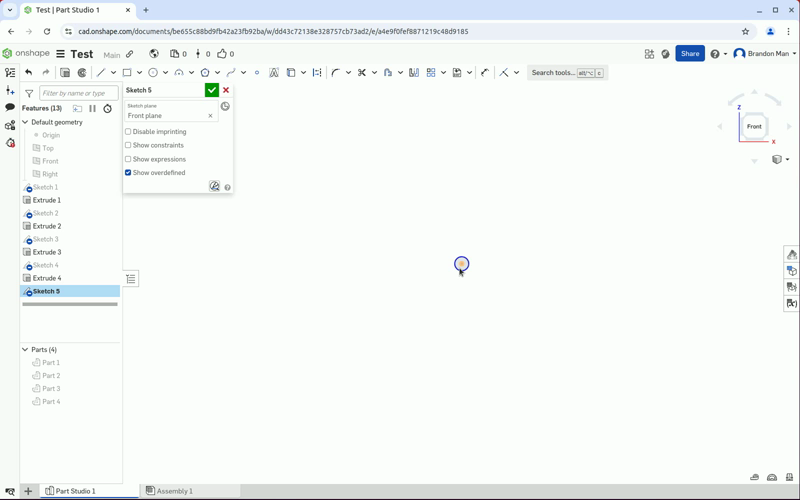
scroll(6)
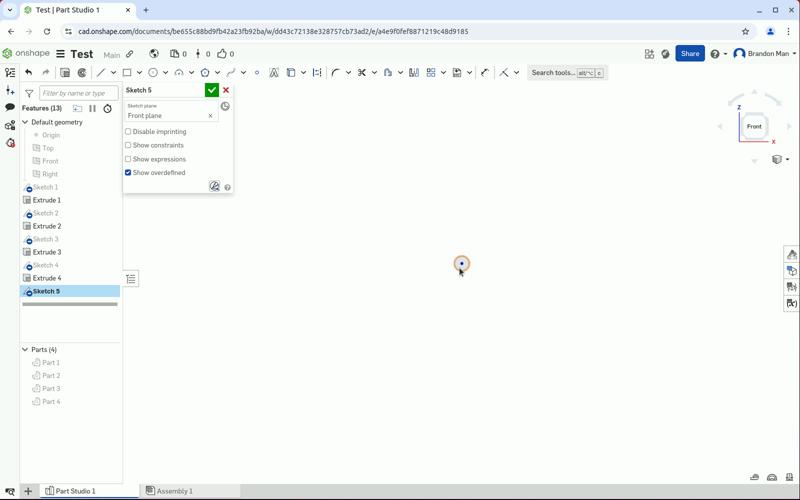
scroll(6)
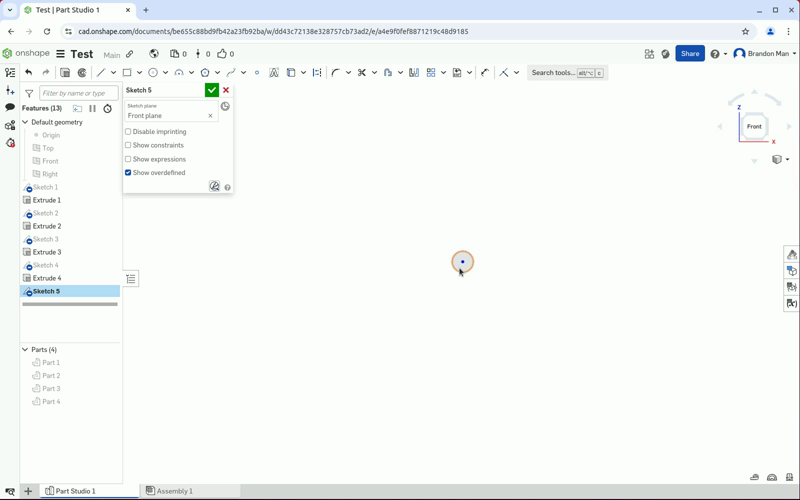
scroll(6)
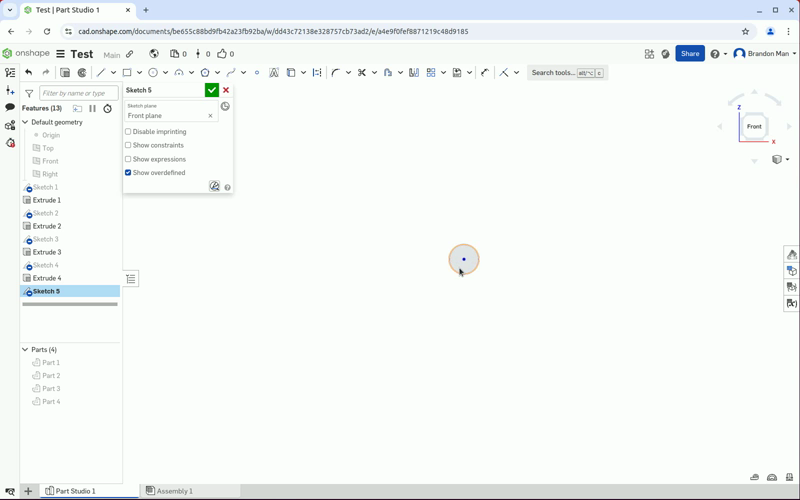
scroll(6)
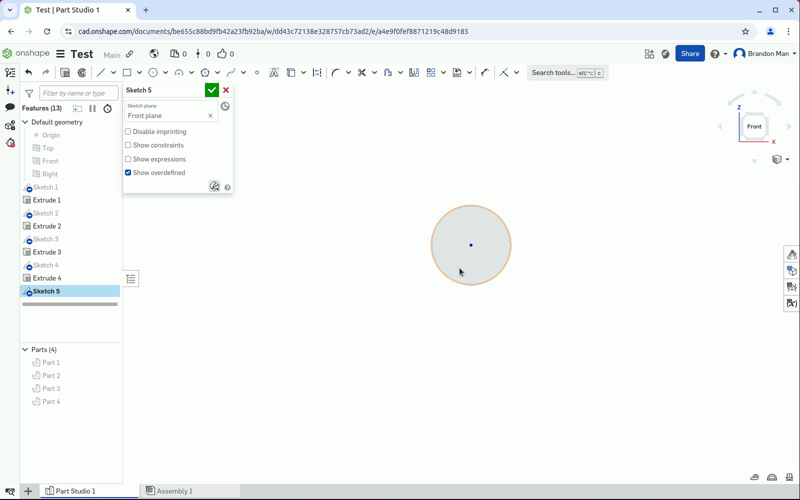
click(459, 267)
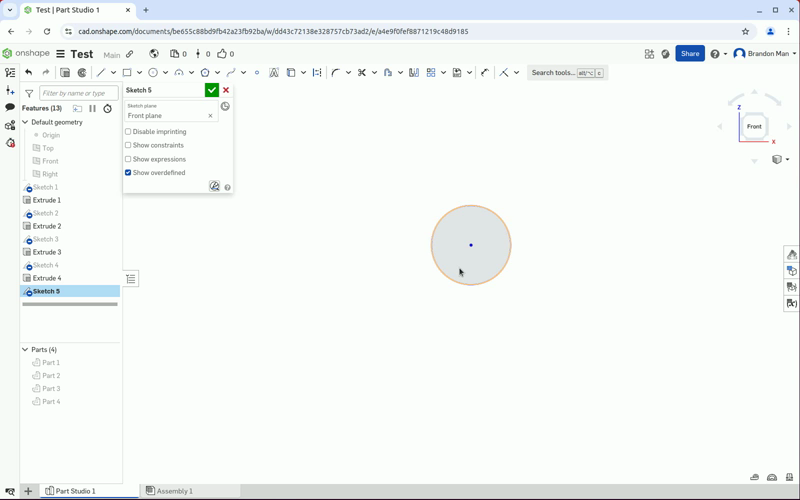
scroll(-6)
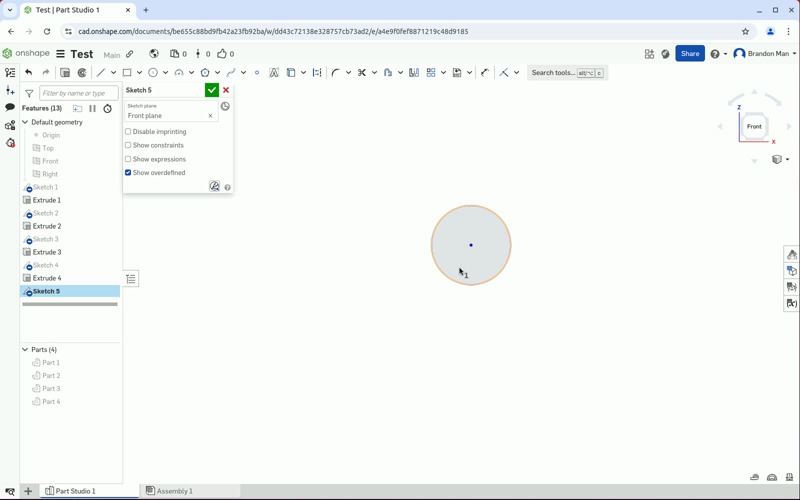
scroll(-6)
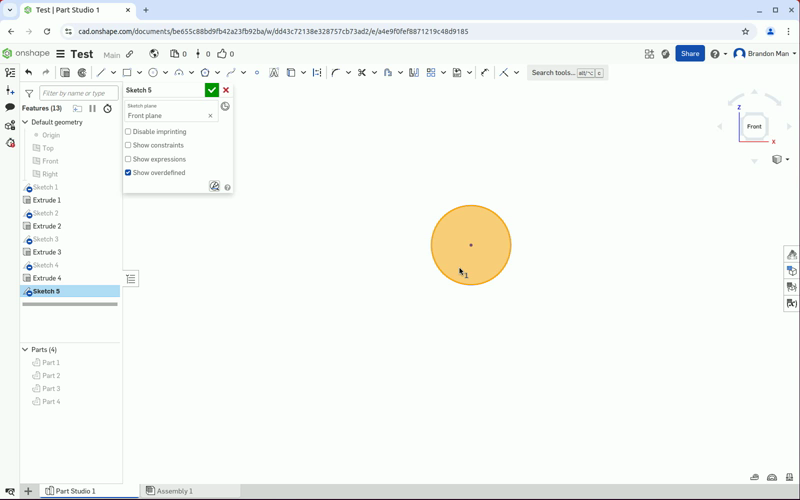
scroll(-6)
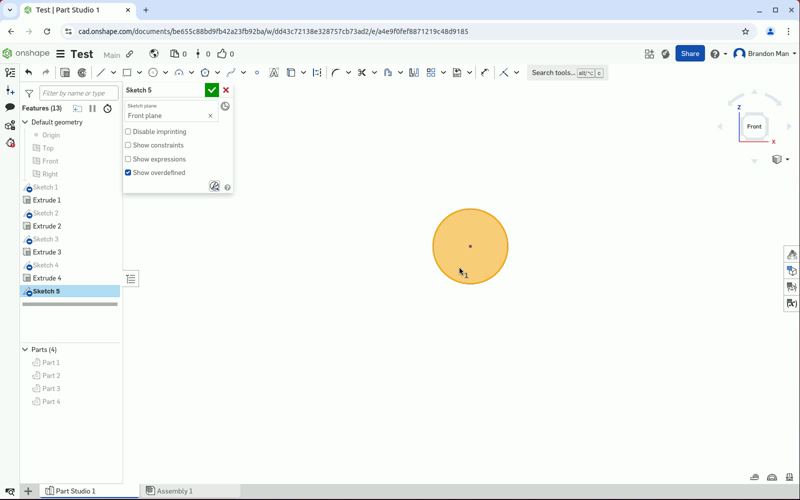
scroll(-6)
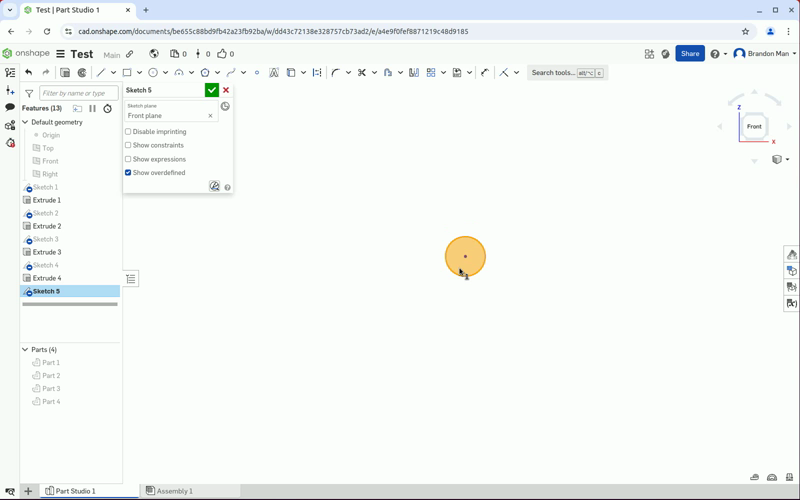
scroll(-6)
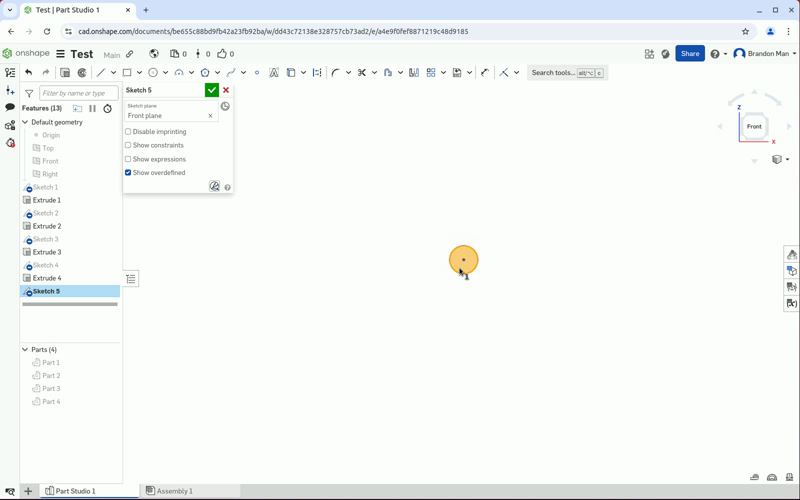
scroll(-6)
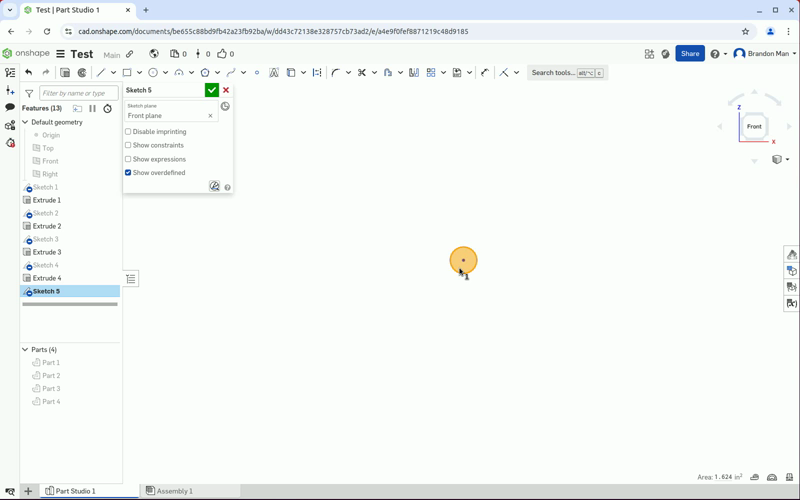
scroll(-6)
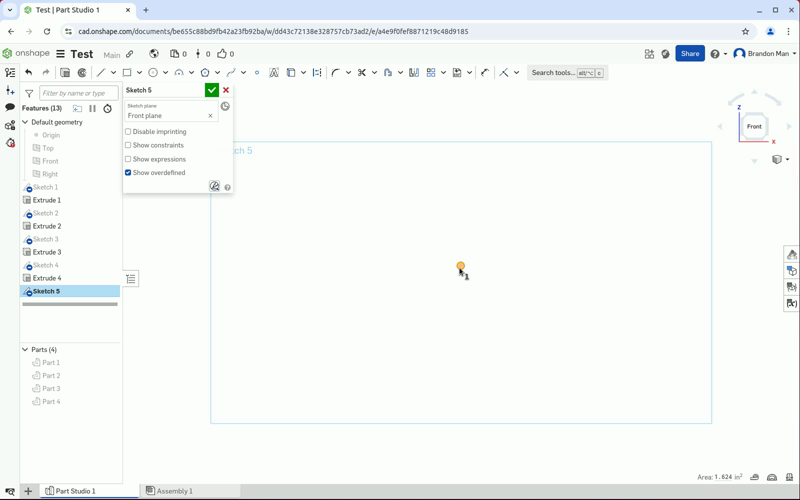
mouse_move(73, 352)
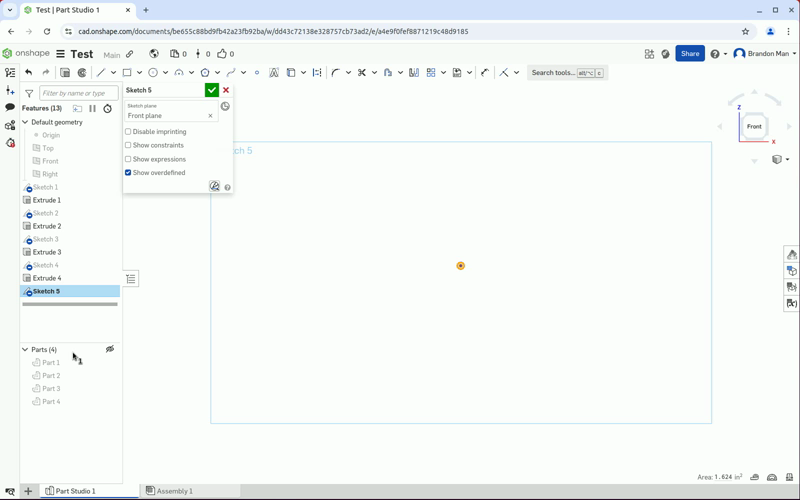
key(shift+y)
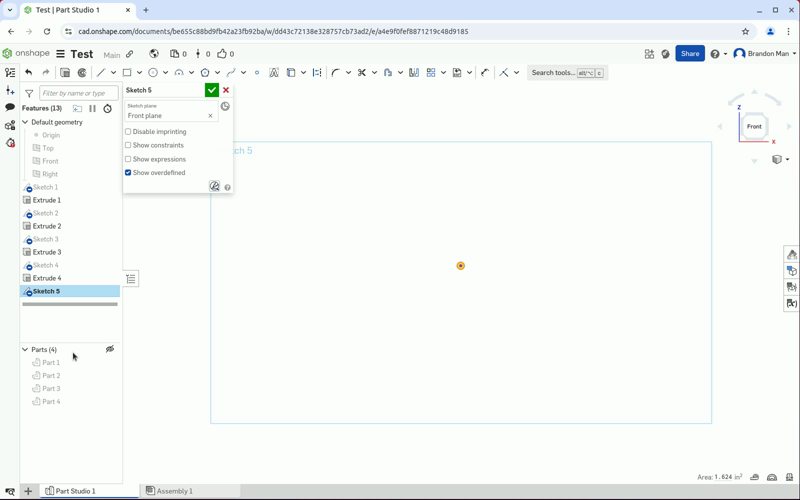
key(shift+e)
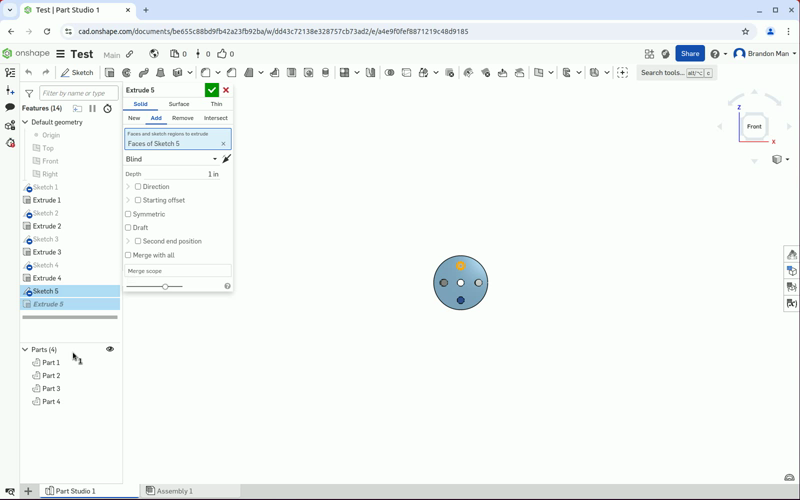
mouse_move(143, 106)
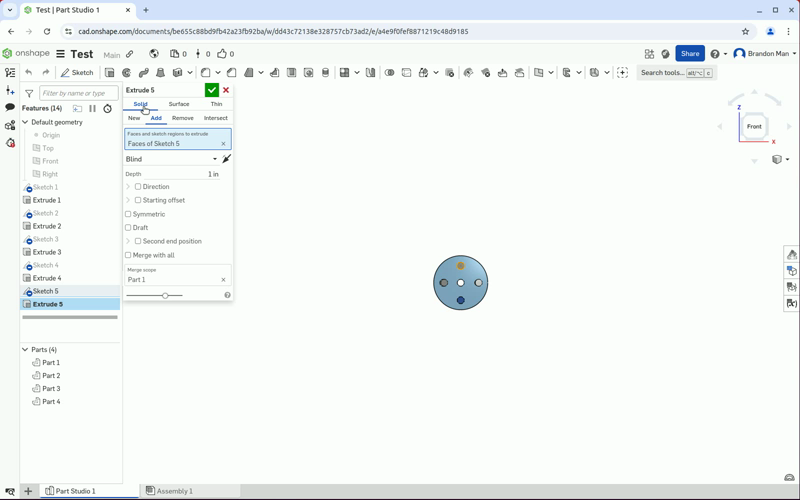
click(143, 106)
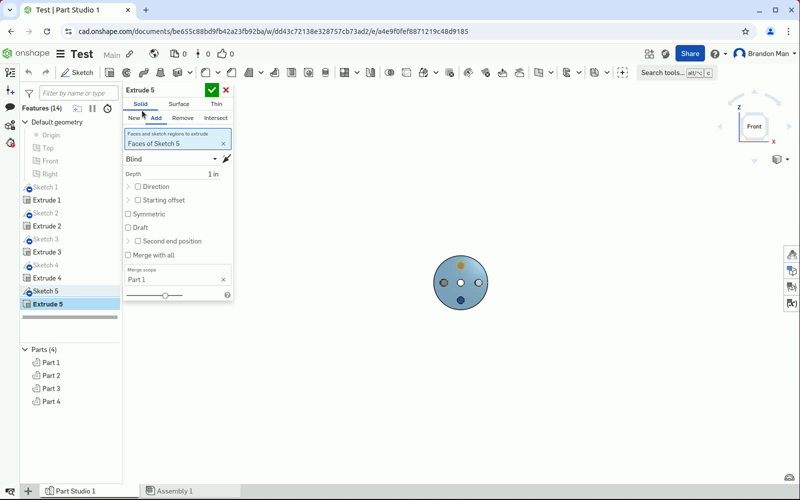
mouse_move(137, 120)
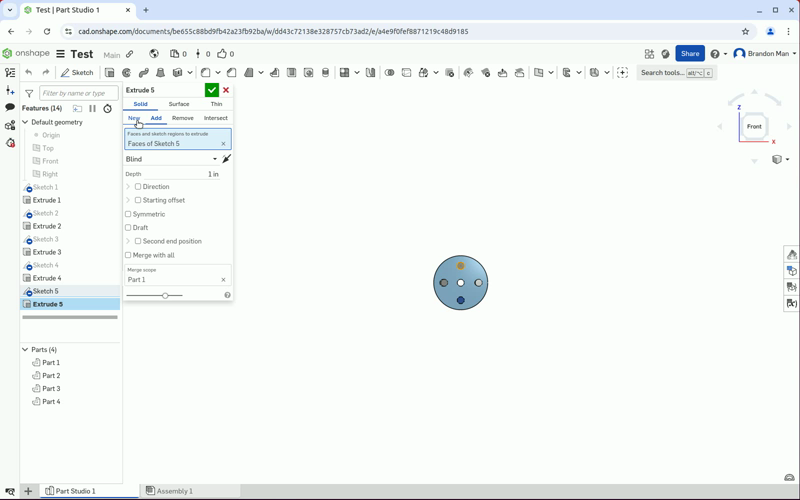
click(137, 120)
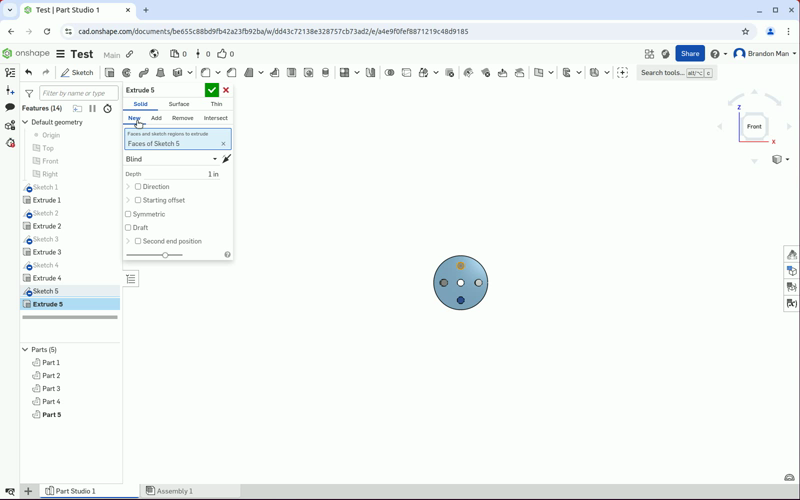
key(tab, 4)
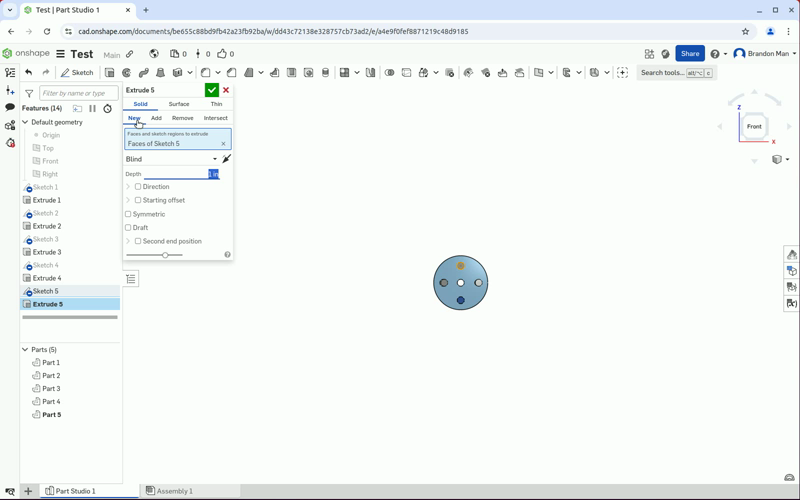
text(6.499)
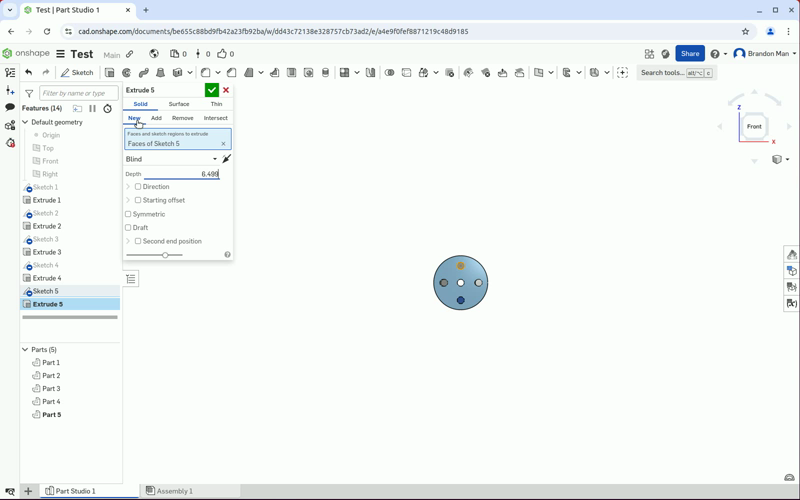
key(enter)
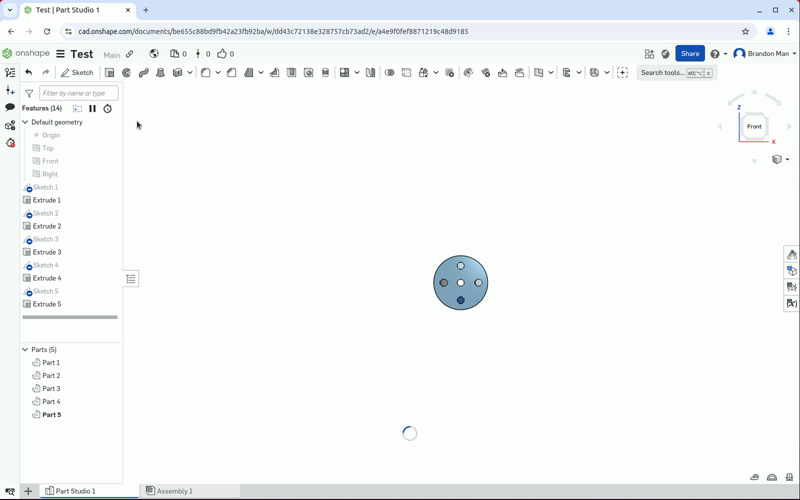
key(shift+h)
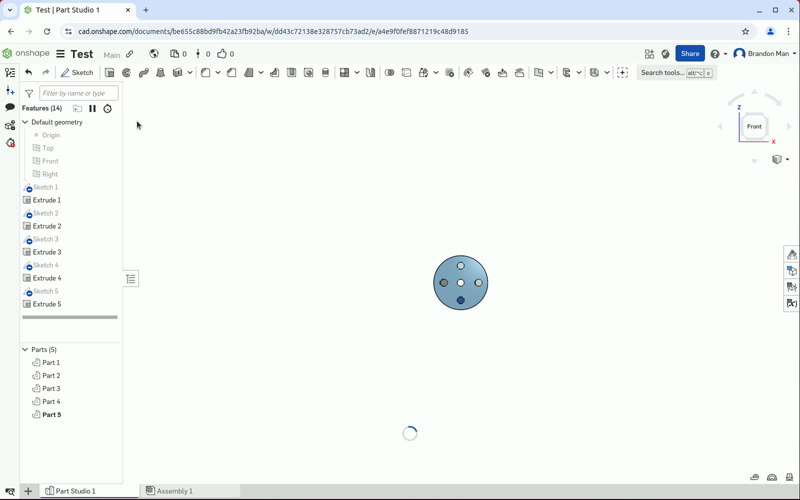
key(shift+h)
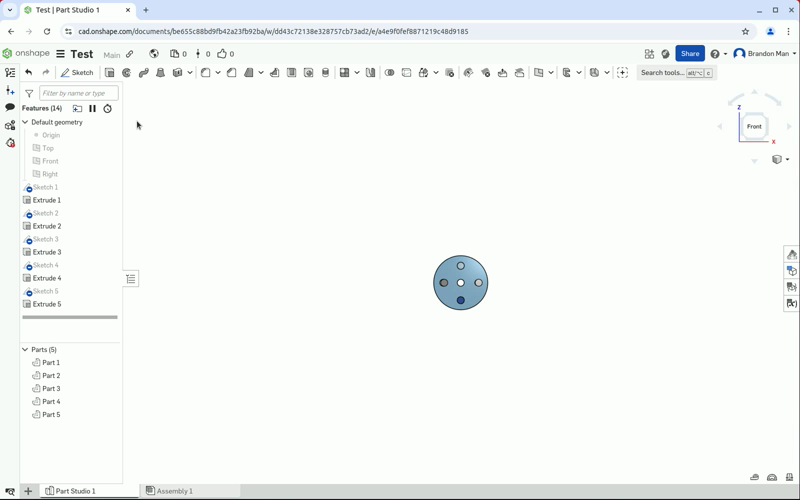
mouse_move(73, 189)
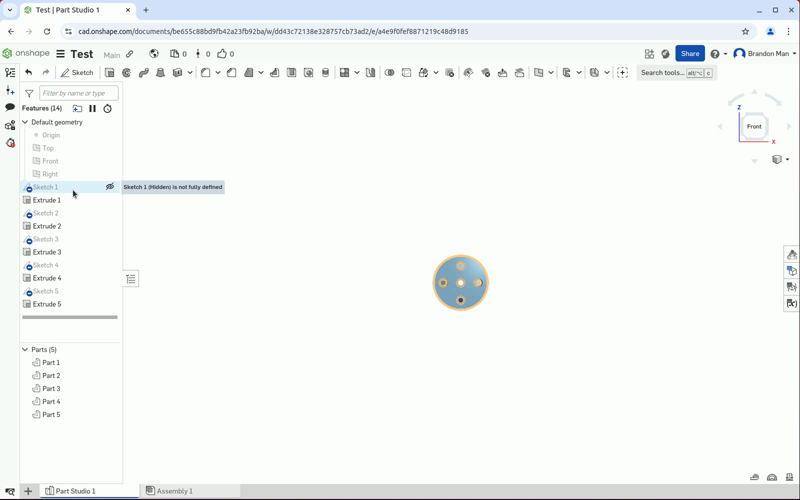
click(73, 189)
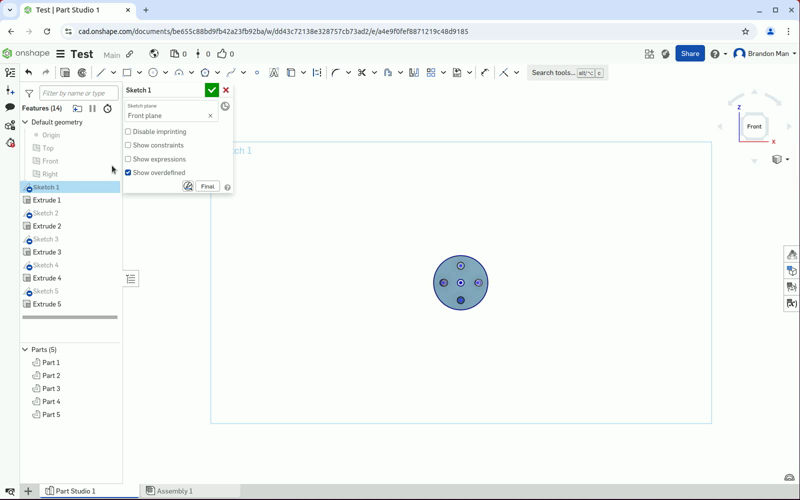
mouse_move(229, 92)
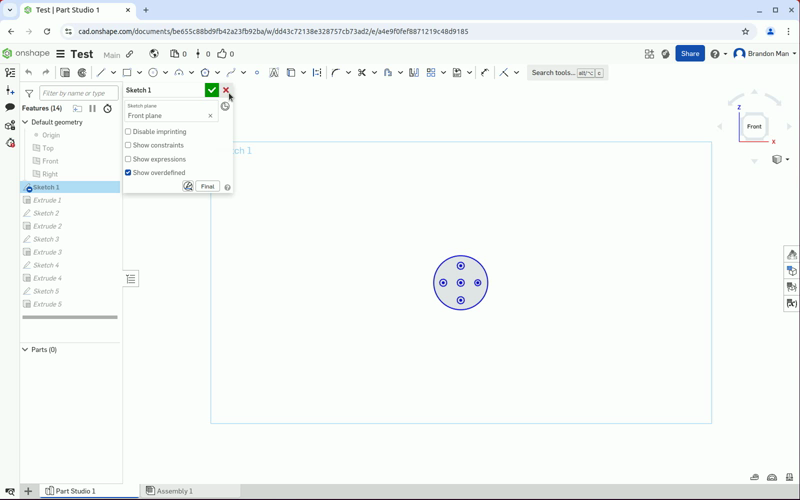
click(229, 92)
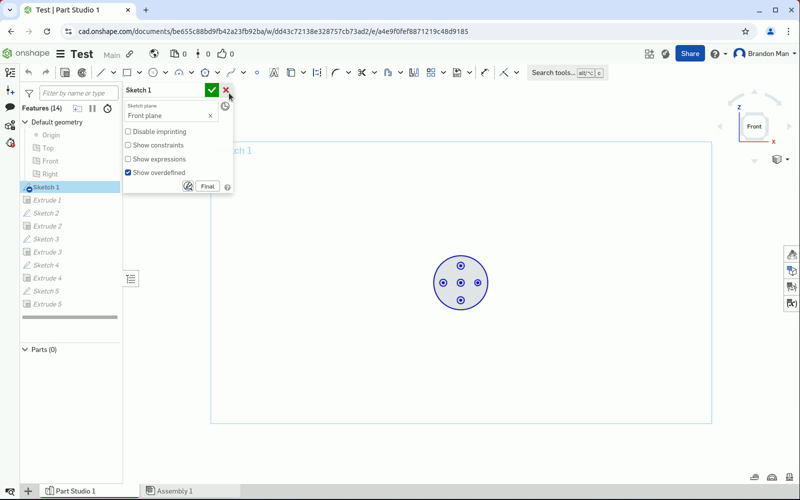
key(shift+s)
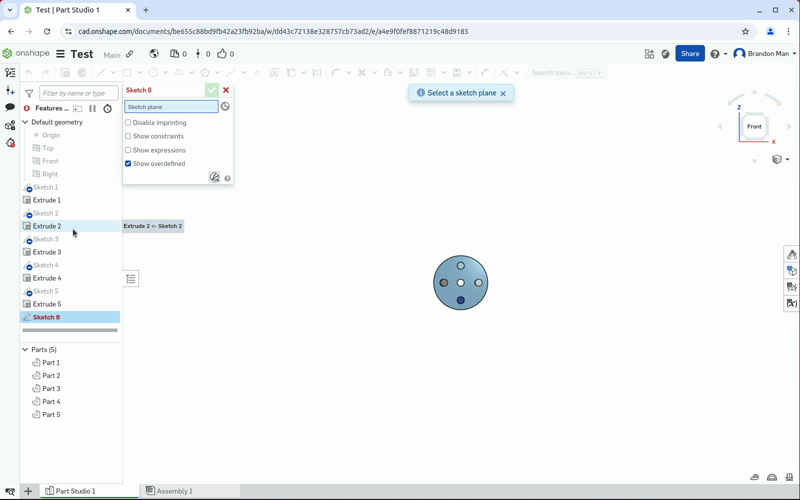
scroll(3)
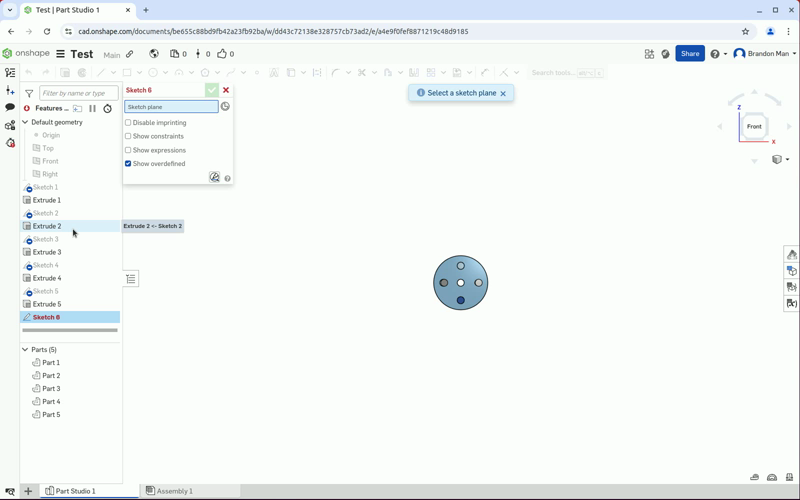
mouse_move(73, 163)
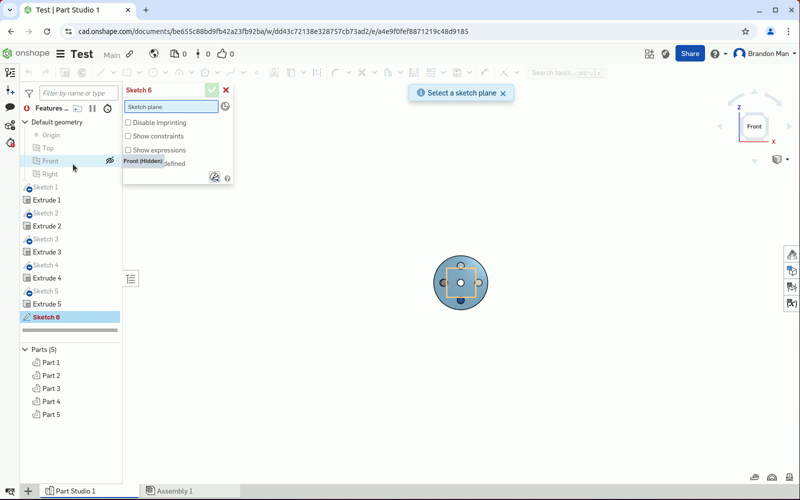
click(73, 163)
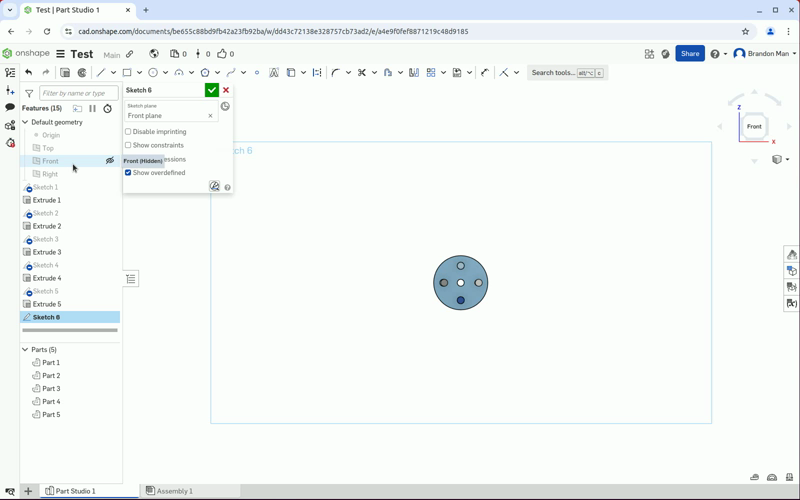
mouse_move(73, 352)
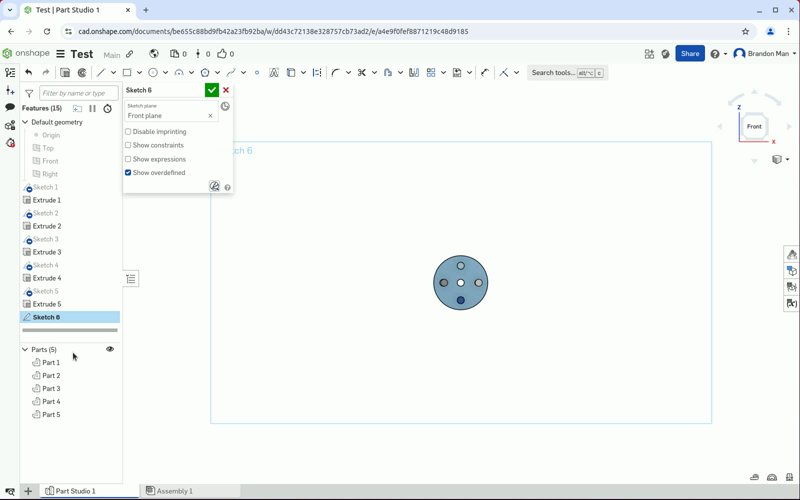
key(y)
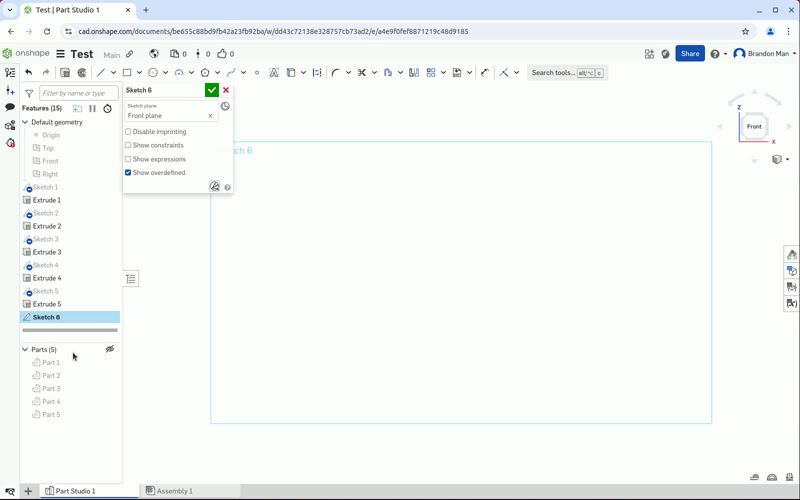
key(l)
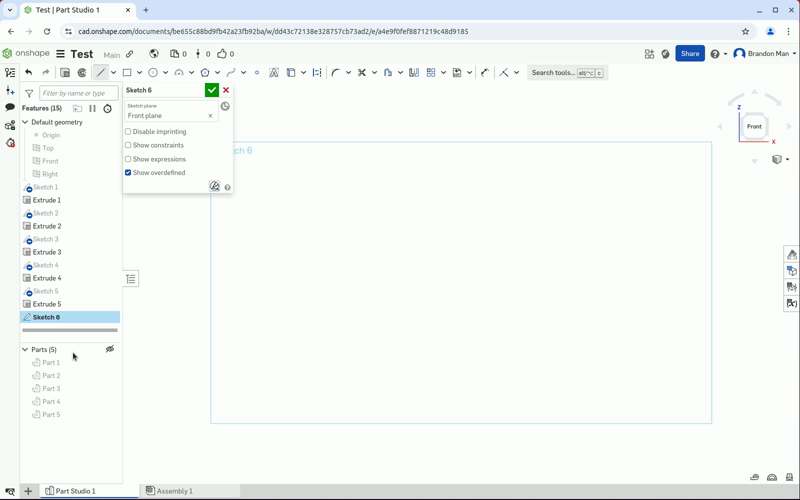
key_down(shift)
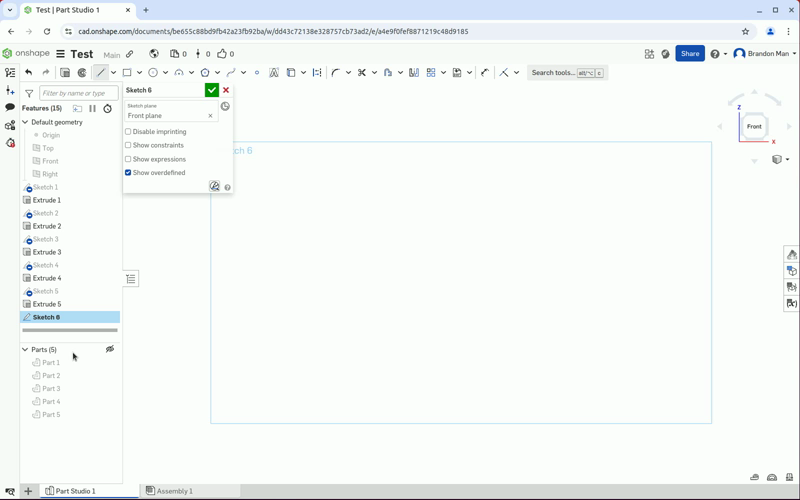
mouse_move(348, 299)
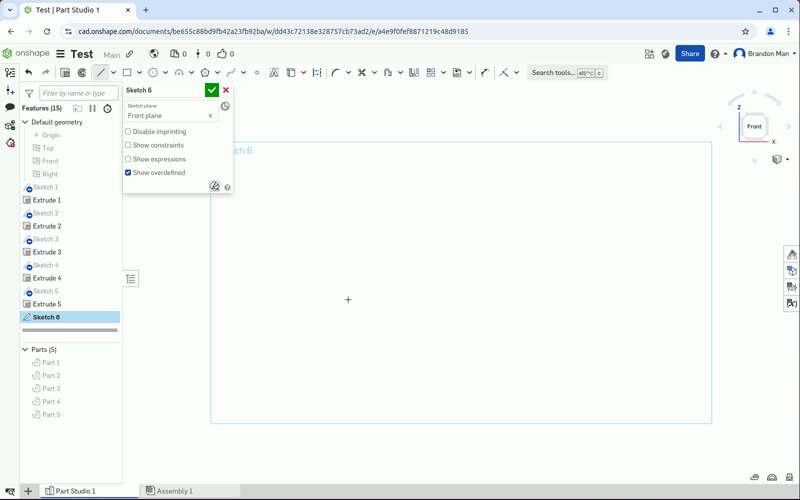
click(348, 299)
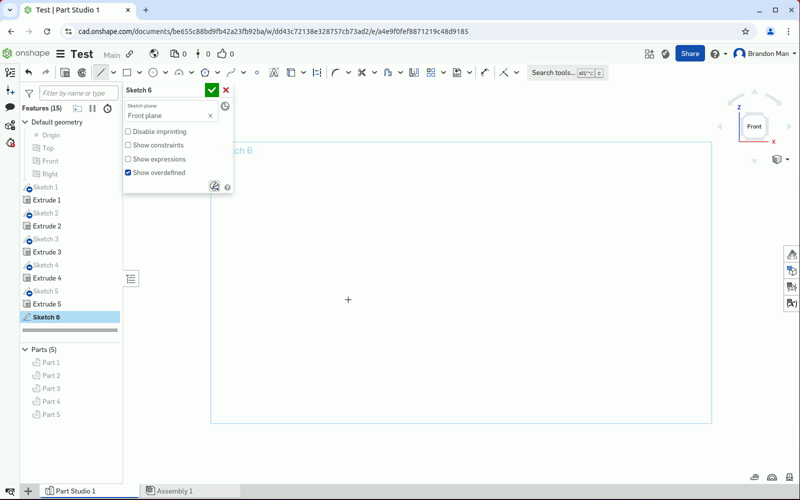
key_up(shift)
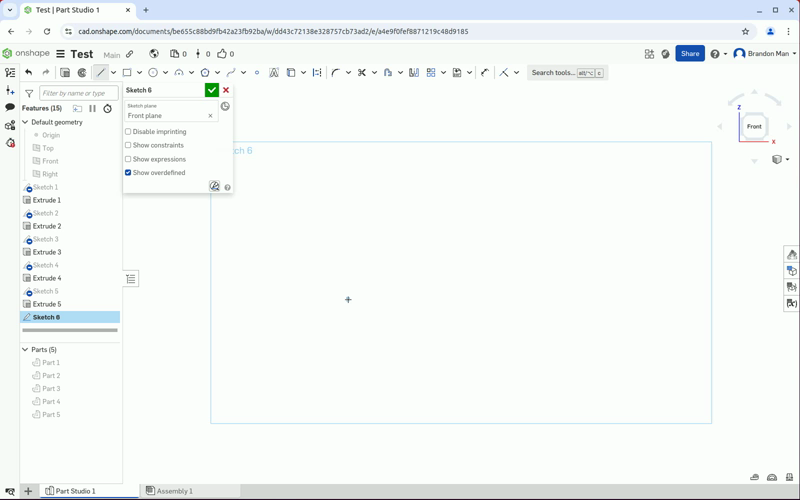
key_down(shift)
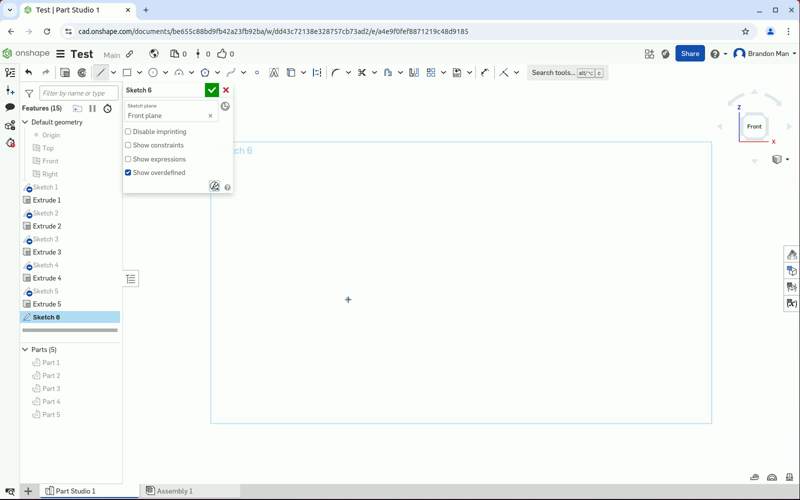
mouse_move(413, 299)
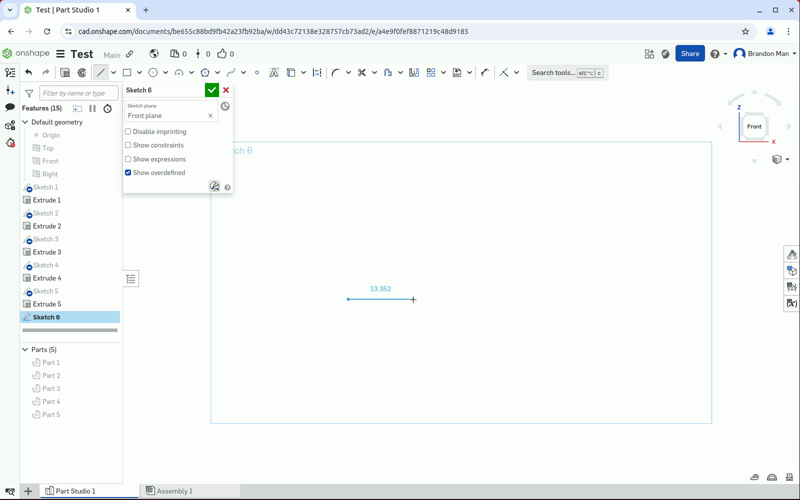
click(413, 299)
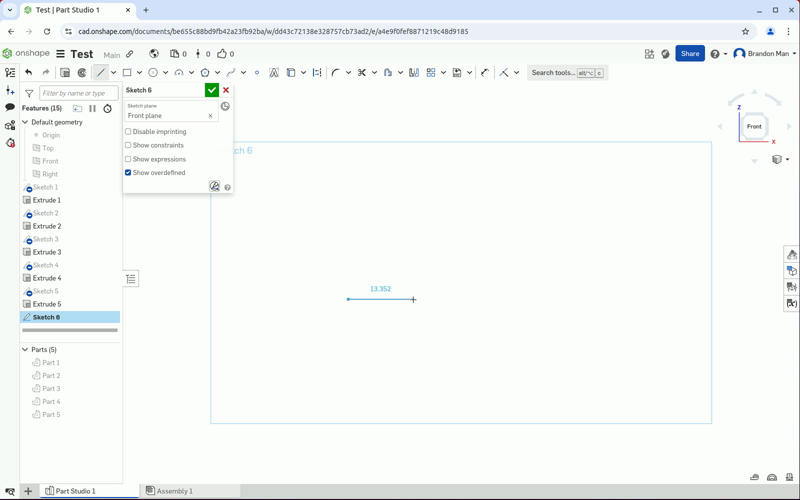
key_up(shift)
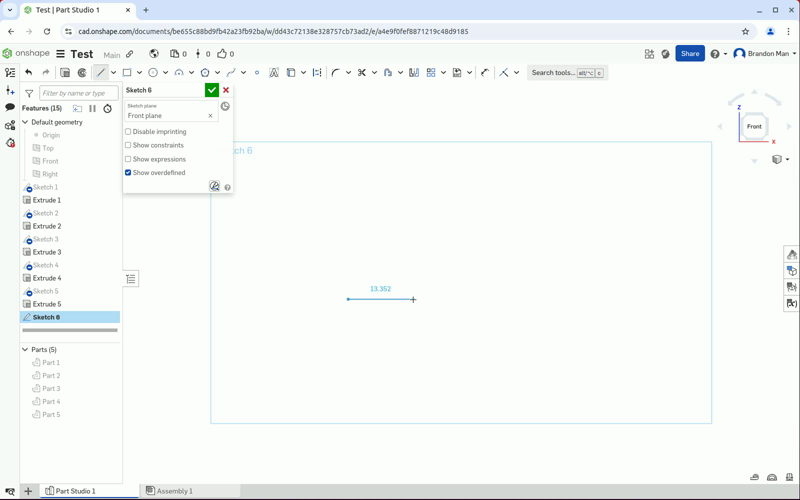
key_down(shift)
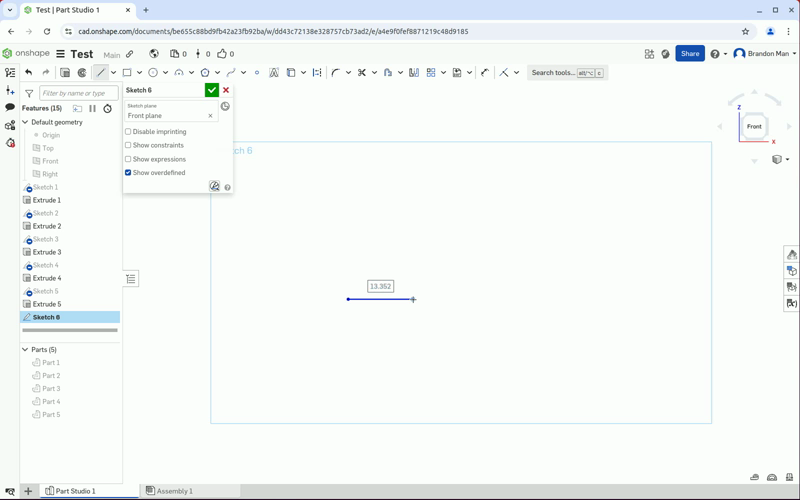
mouse_move(443, 299)
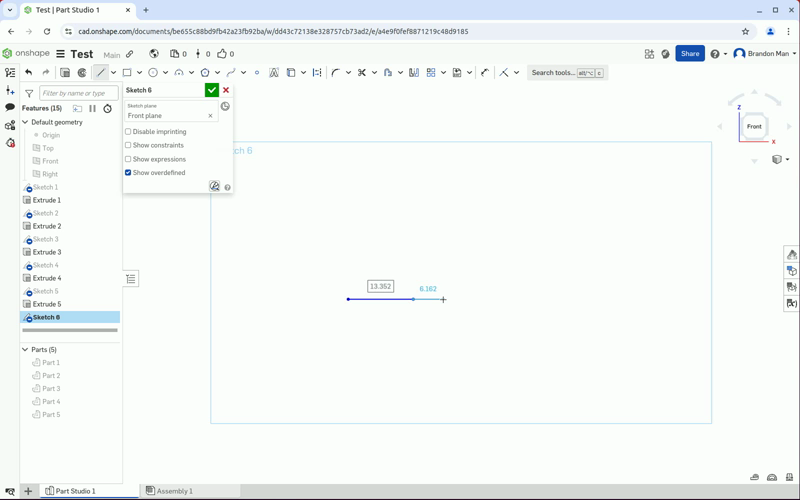
mouse_move(413, 291)
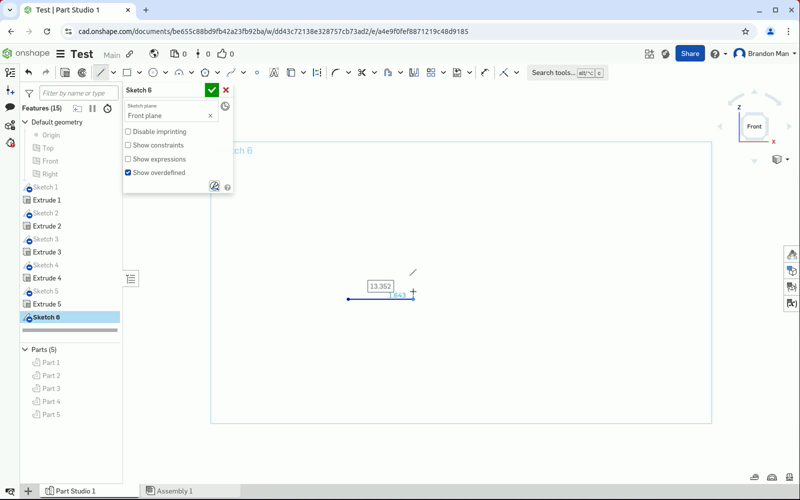
click(413, 291)
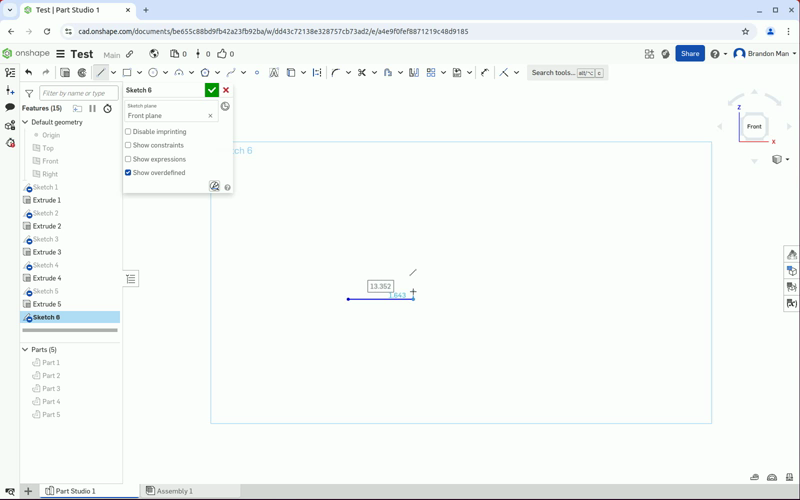
key_up(shift)
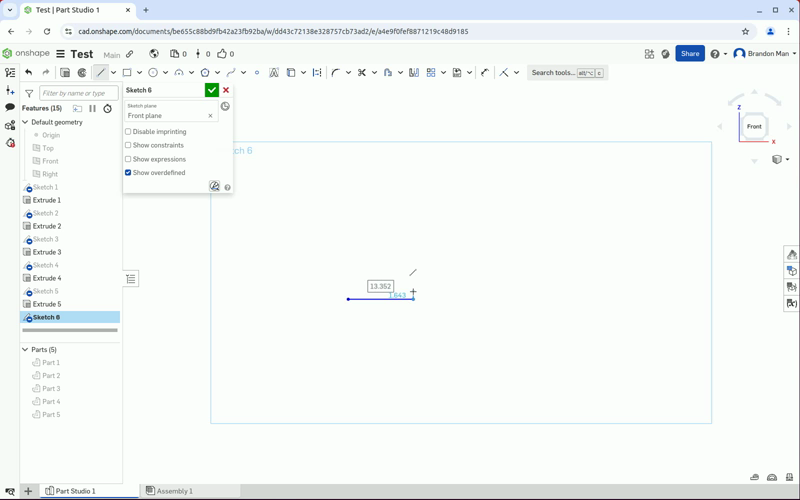
key_down(shift)
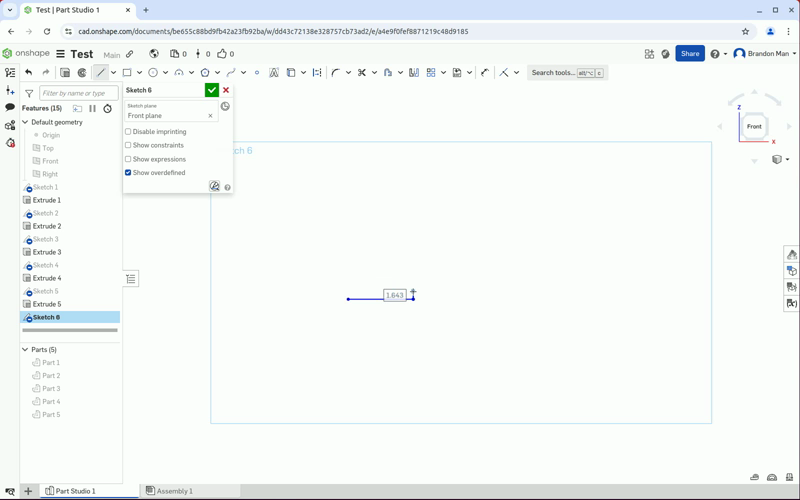
mouse_move(443, 291)
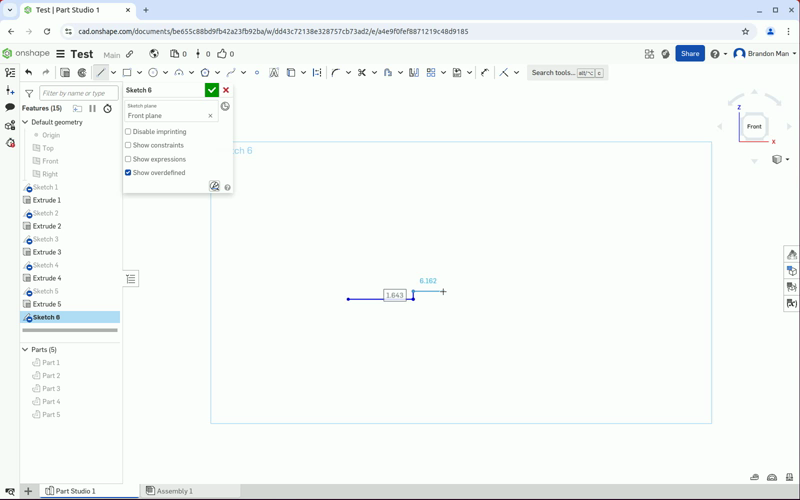
mouse_move(407, 291)
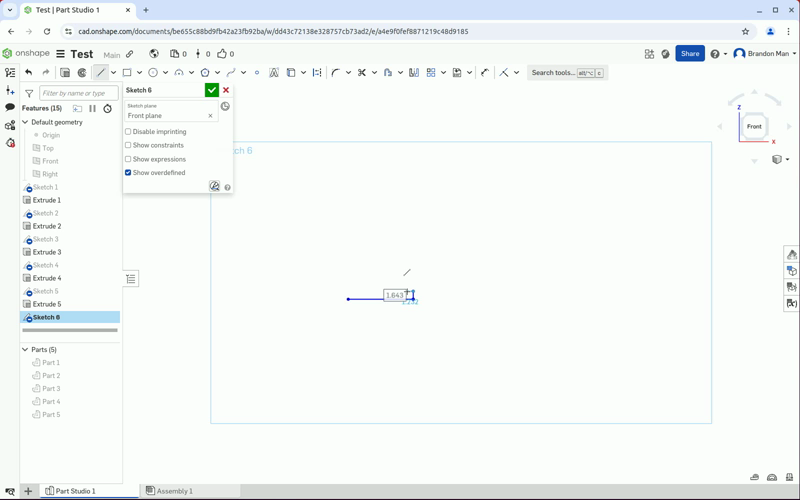
scroll(6)
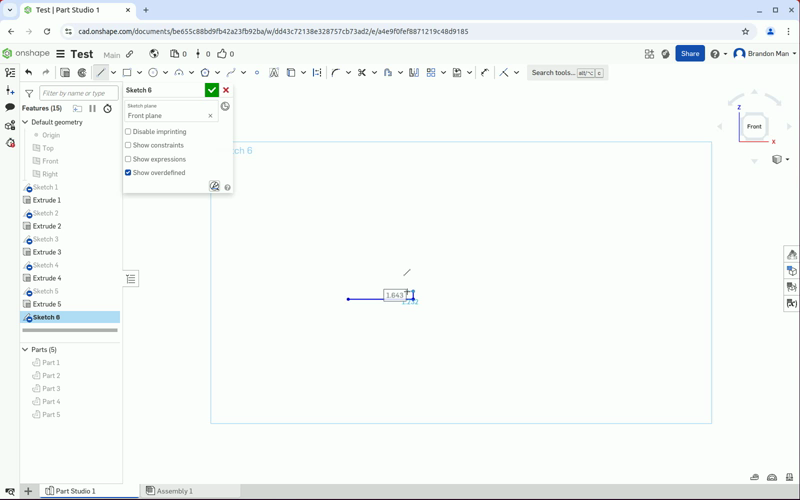
scroll(6)
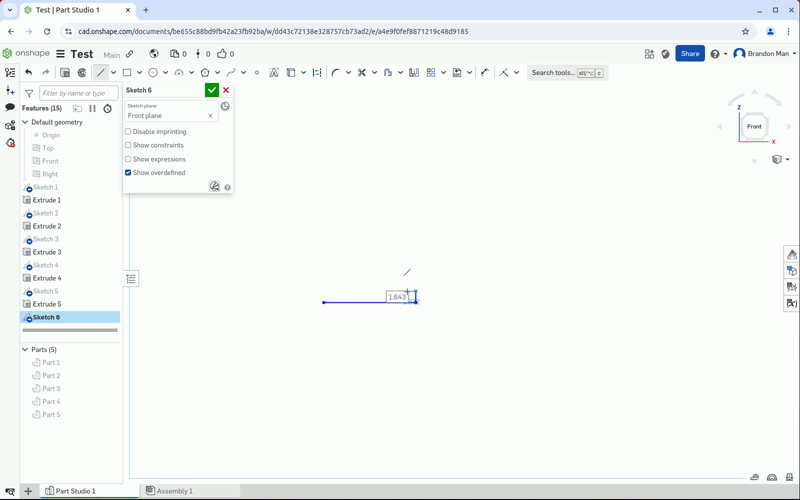
scroll(6)
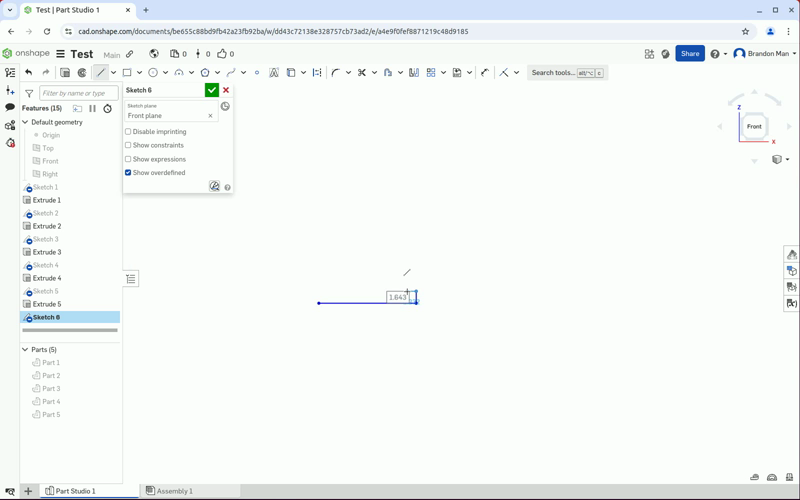
scroll(6)
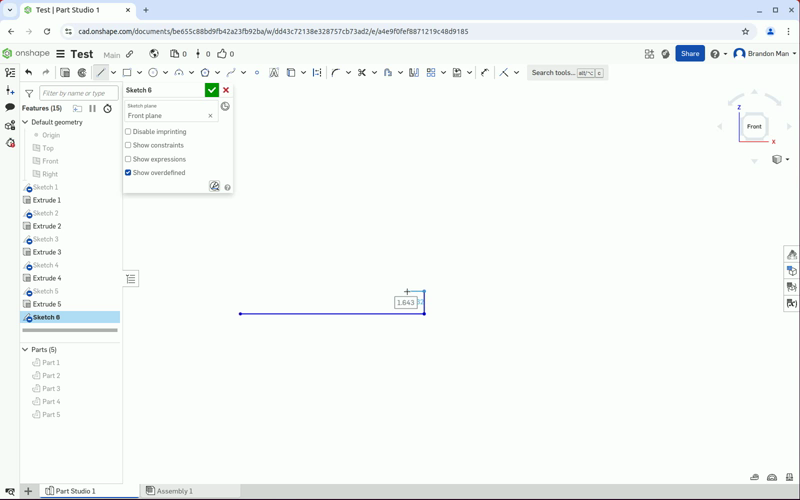
scroll(6)
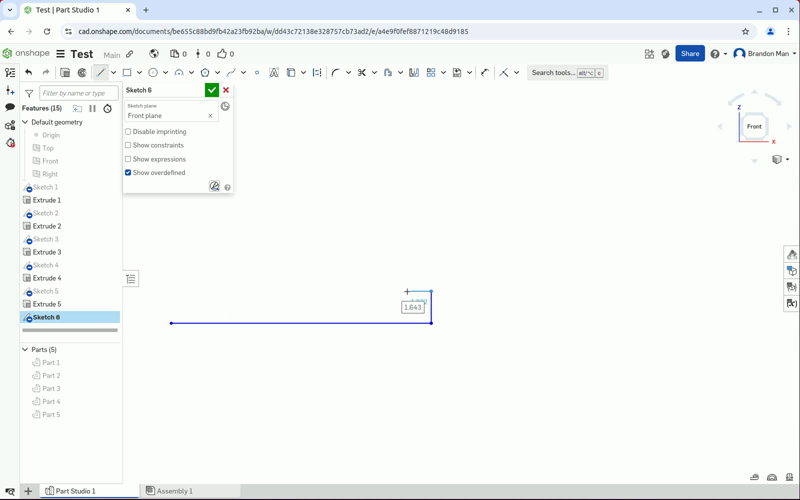
scroll(6)
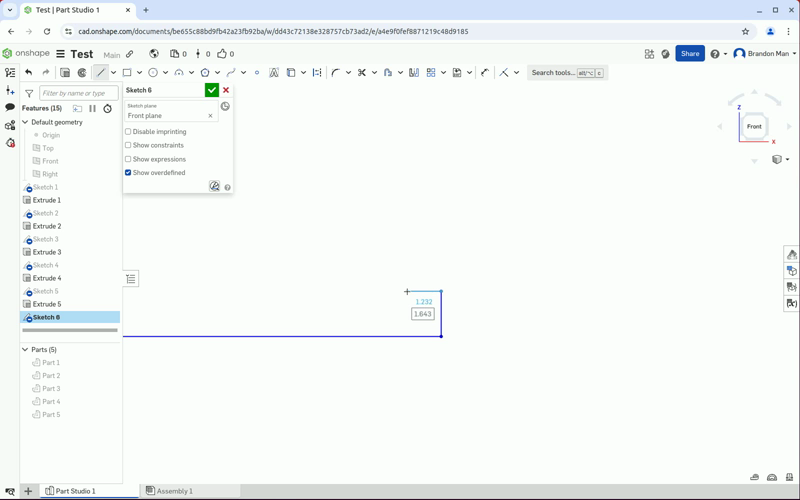
scroll(6)
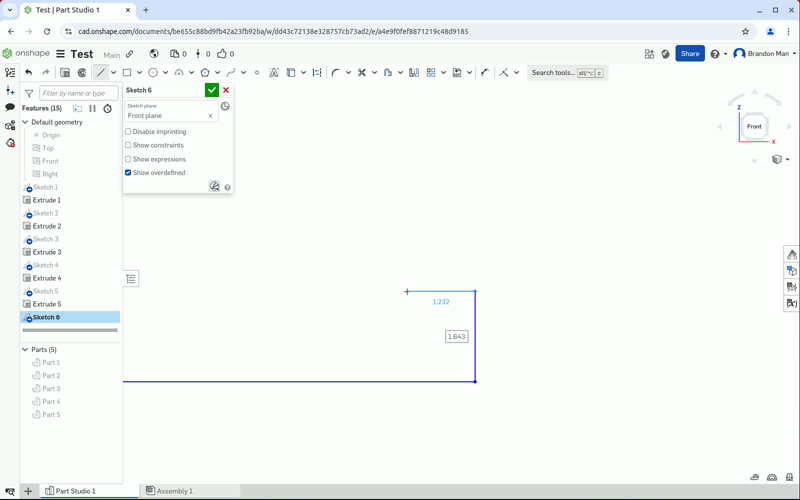
click(407, 291)
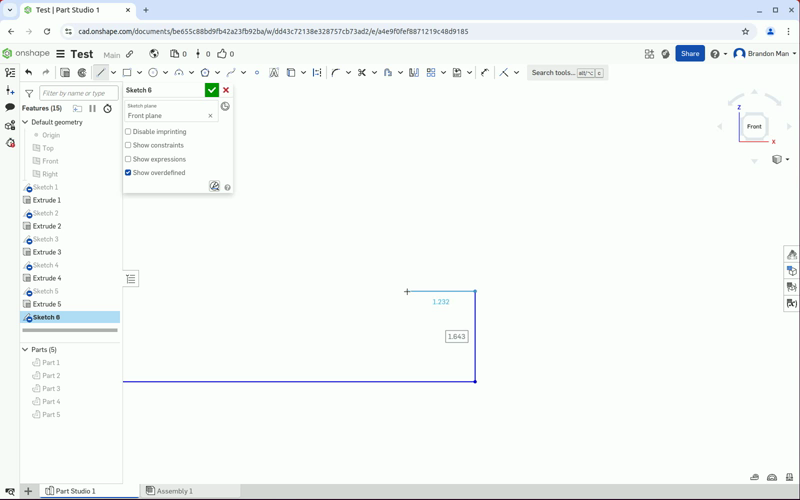
scroll(-6)
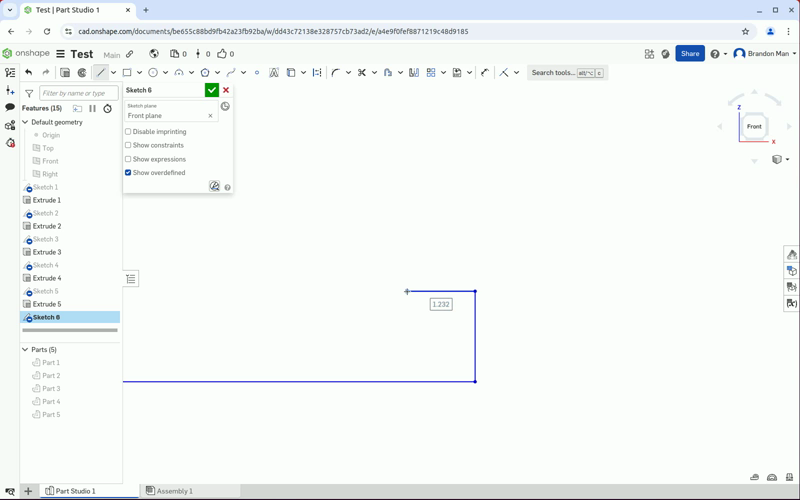
scroll(-6)
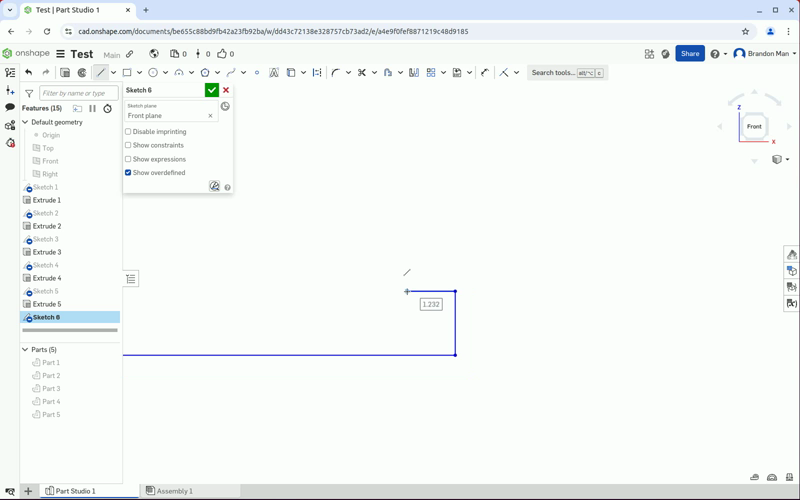
scroll(-6)
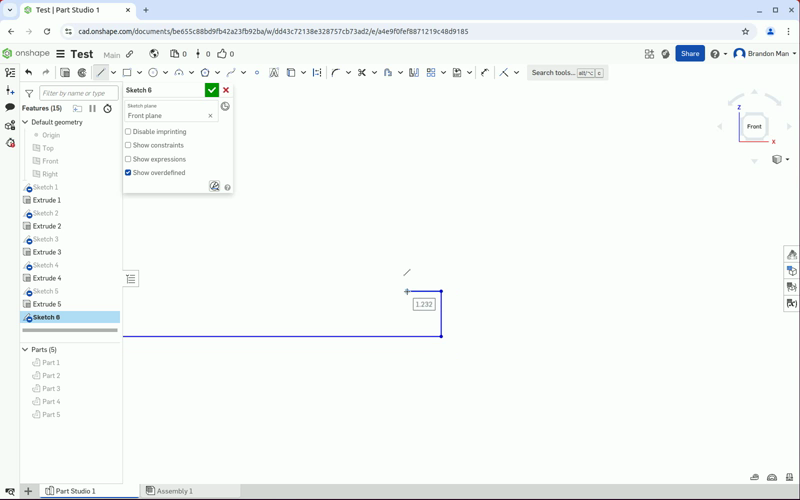
scroll(-6)
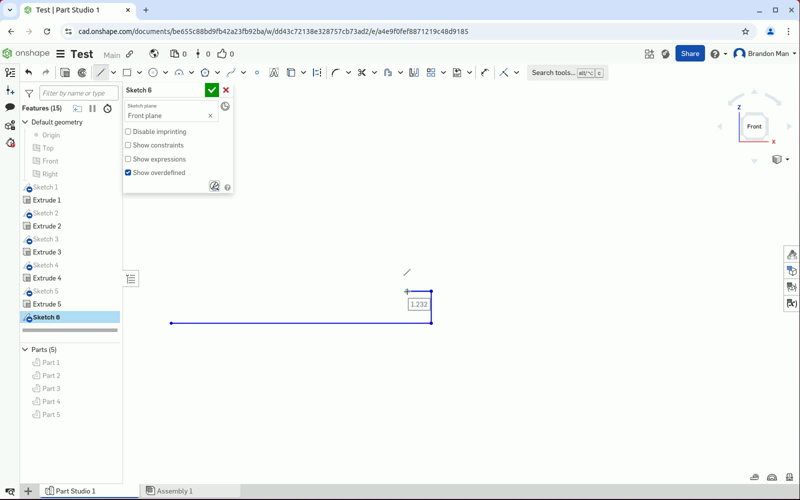
scroll(-6)
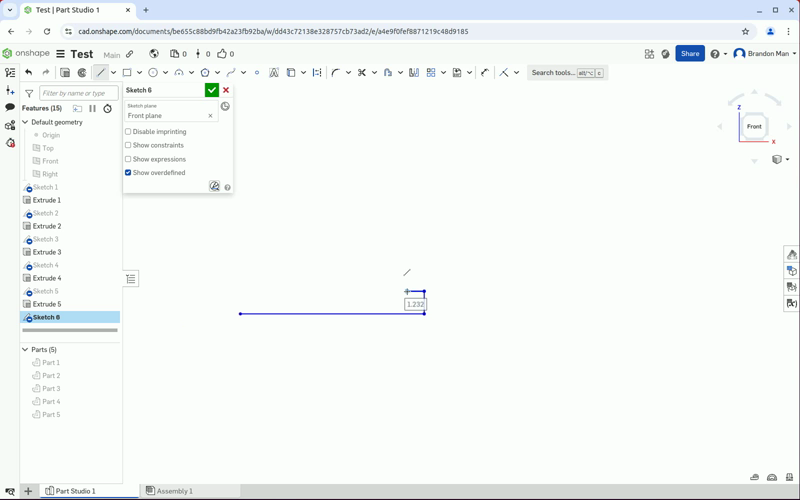
scroll(-6)
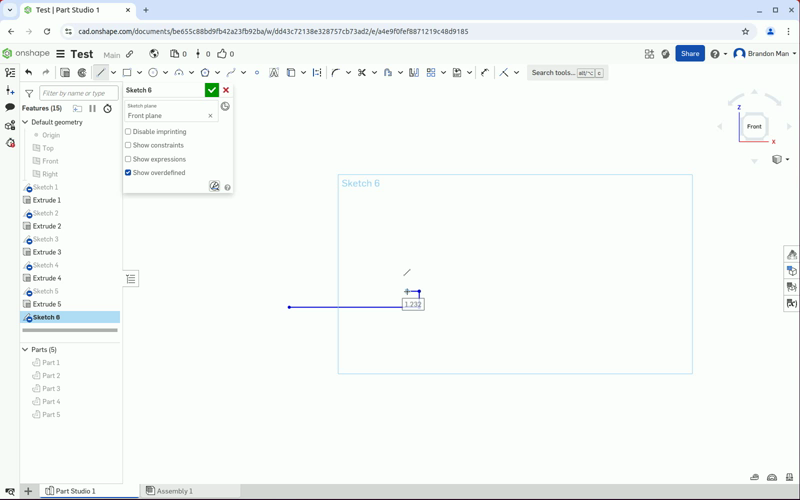
scroll(-6)
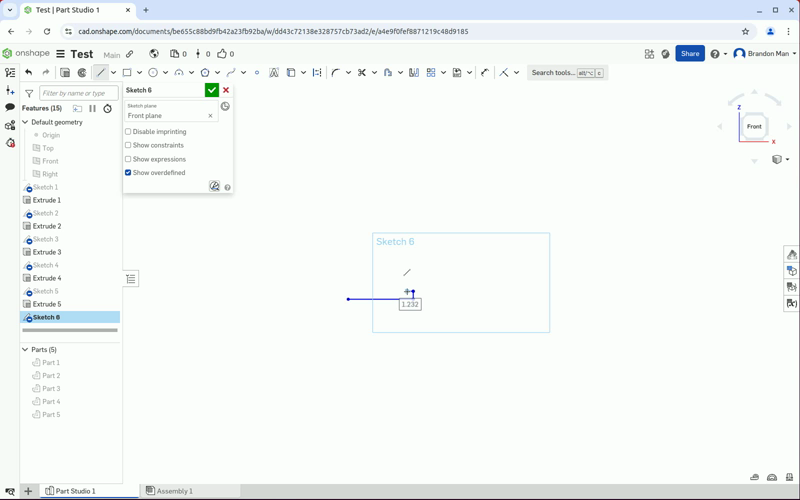
key_up(shift)
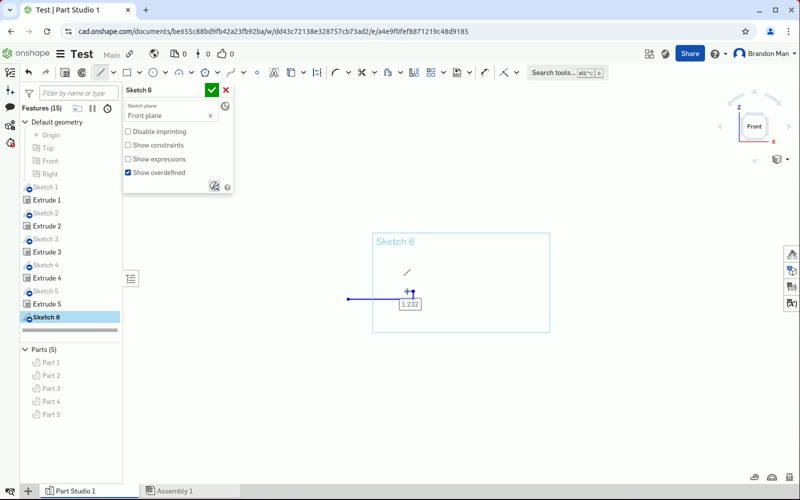
key_down(shift)
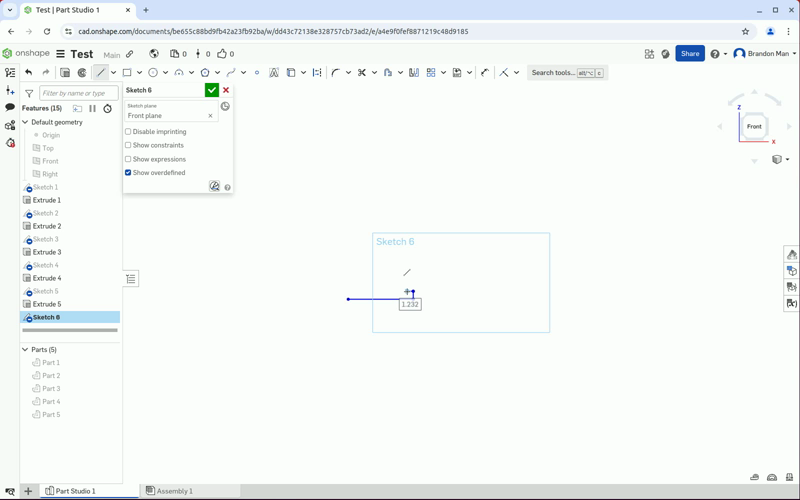
mouse_move(437, 291)
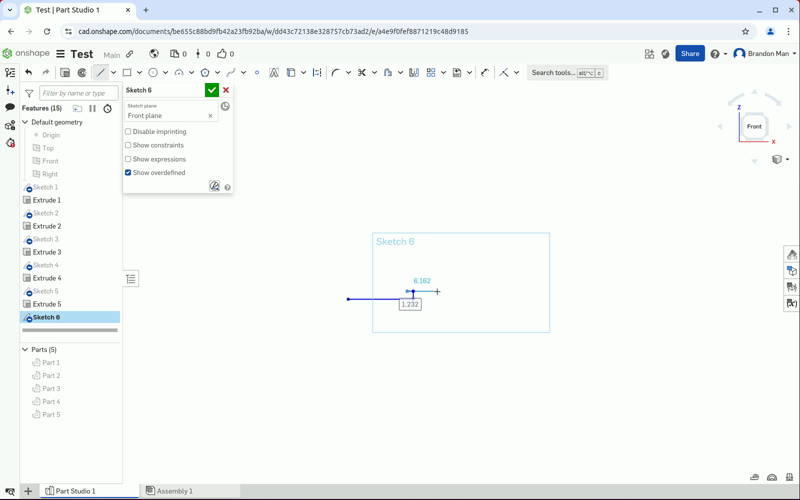
mouse_move(407, 274)
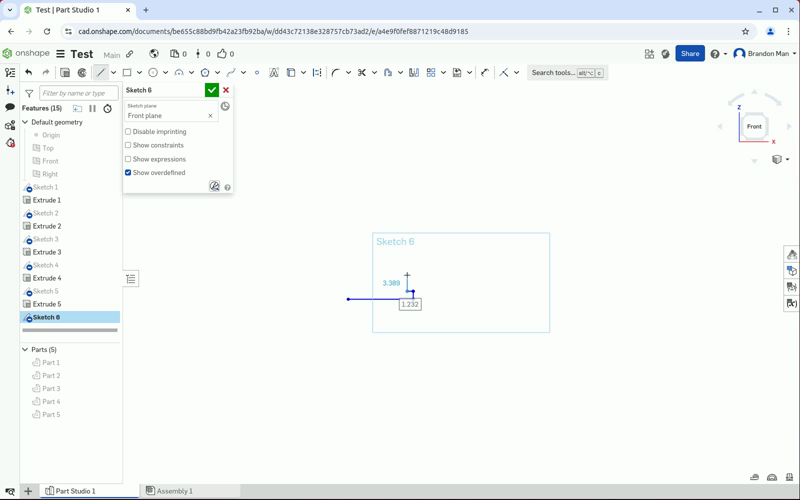
click(407, 274)
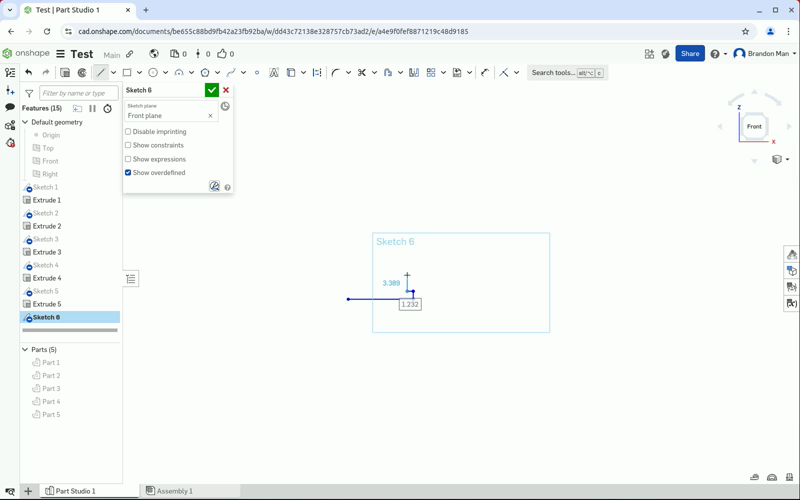
key_up(shift)
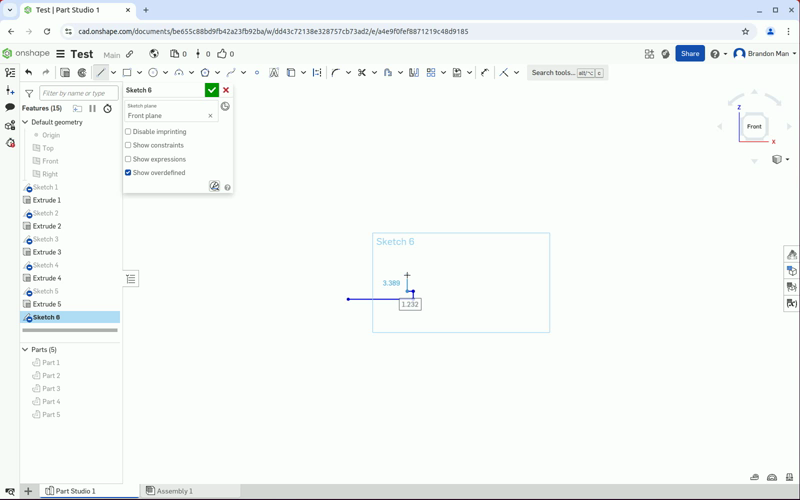
key_down(shift)
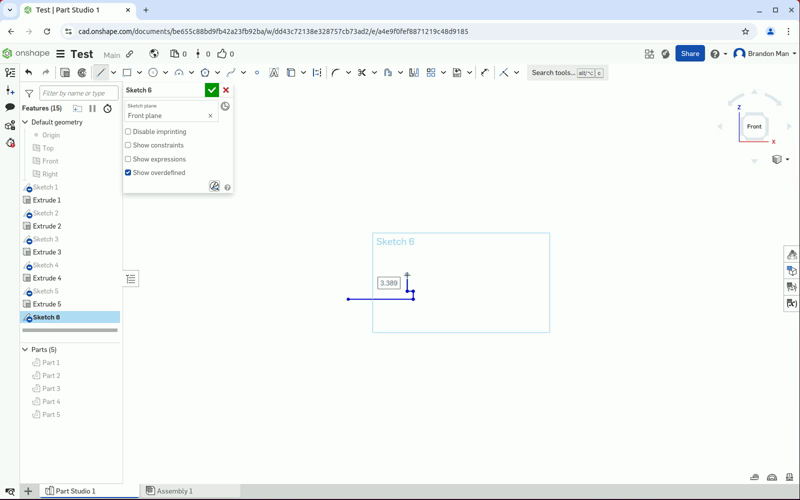
mouse_move(437, 274)
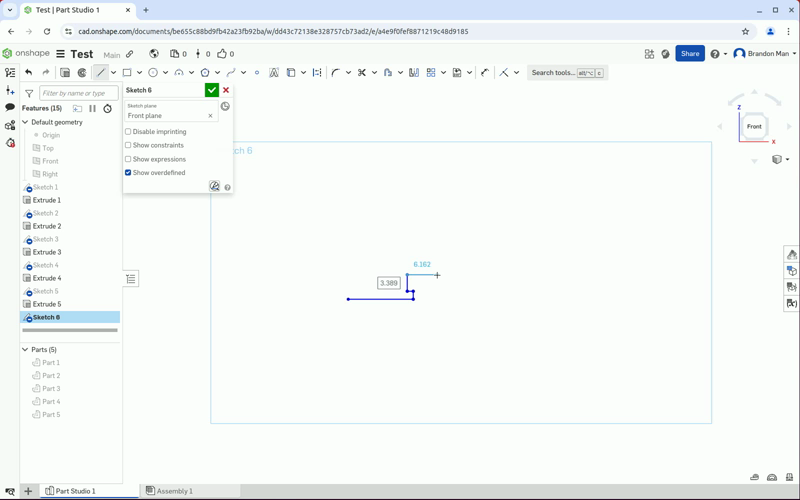
mouse_move(413, 274)
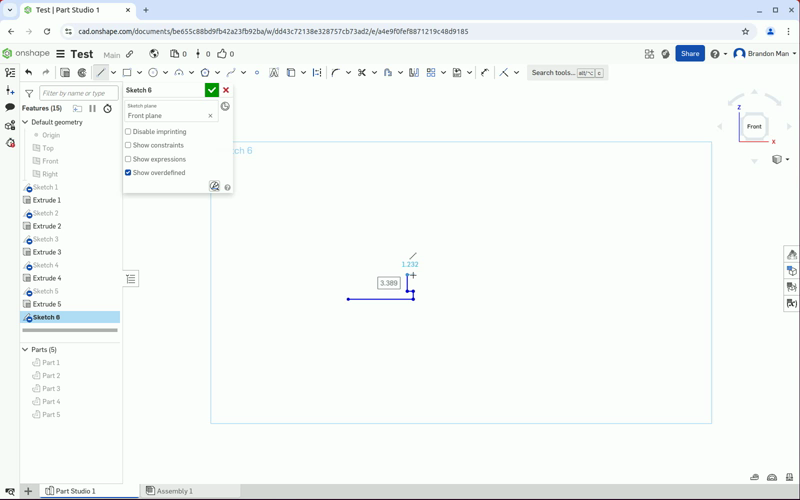
scroll(6)
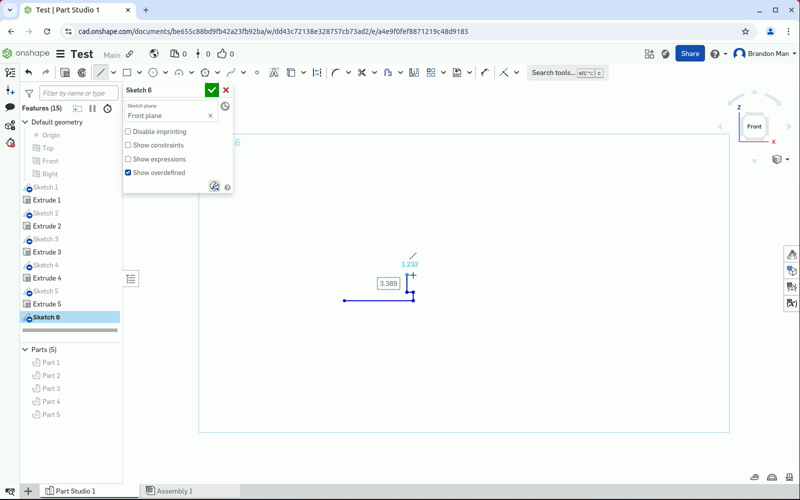
scroll(6)
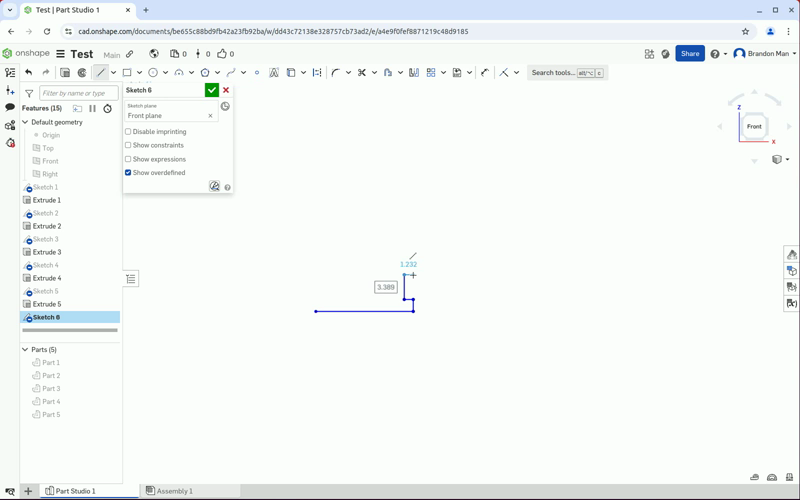
scroll(6)
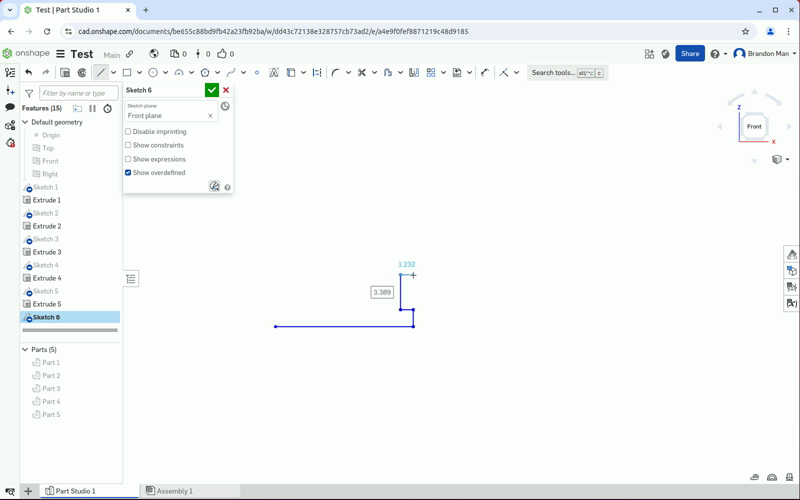
scroll(6)
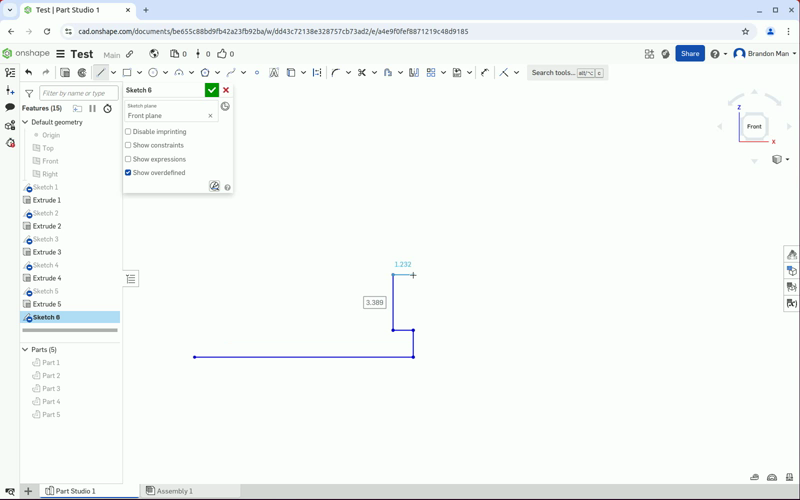
scroll(6)
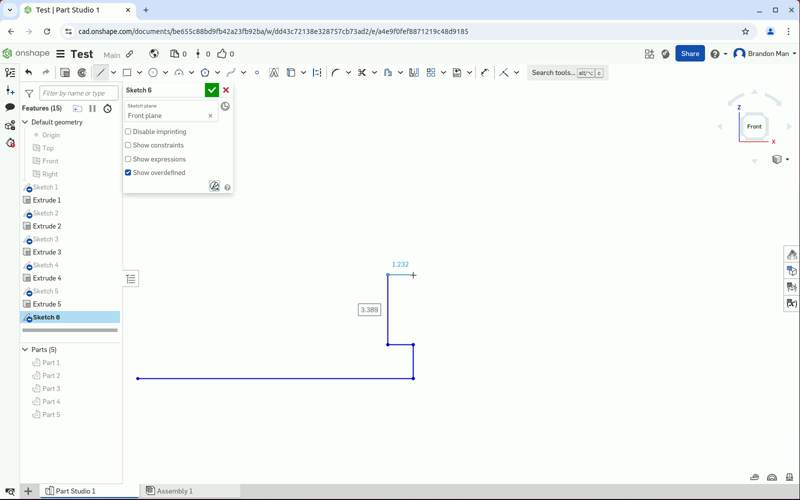
scroll(6)
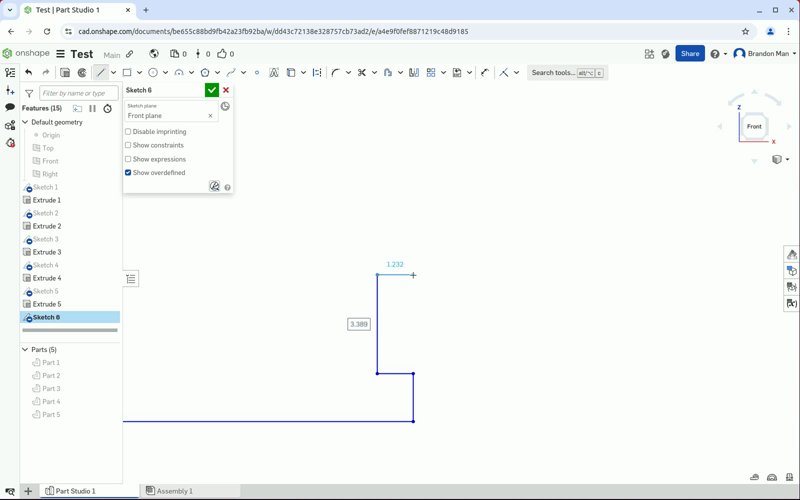
scroll(6)
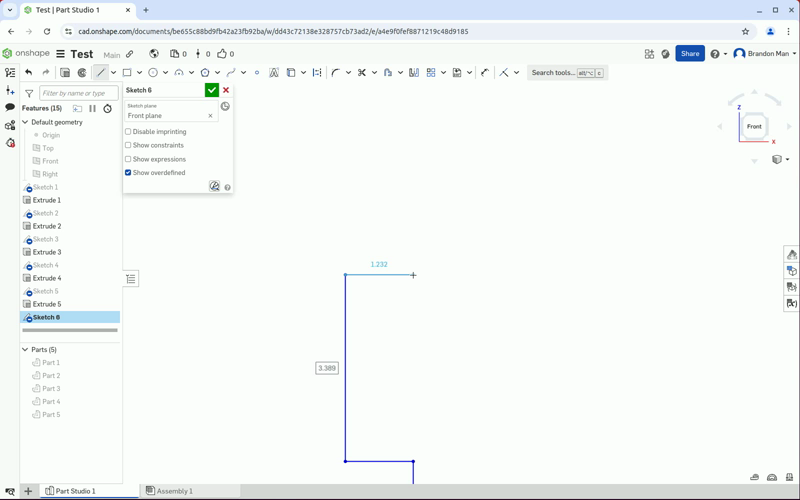
click(413, 274)
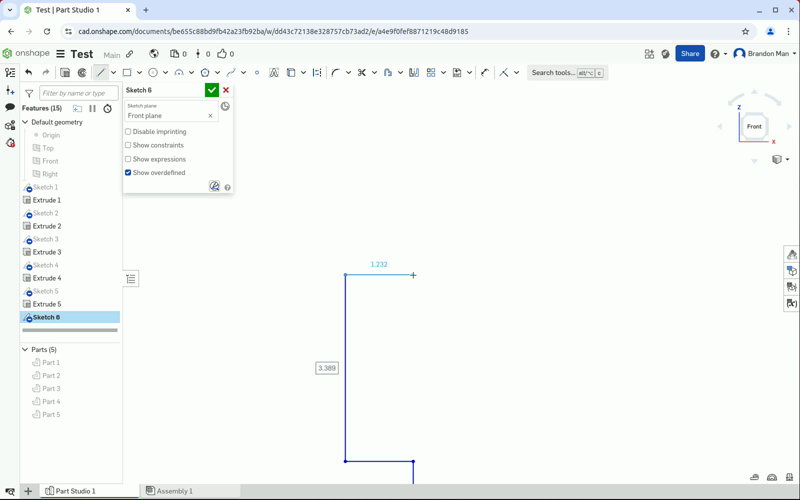
scroll(-6)
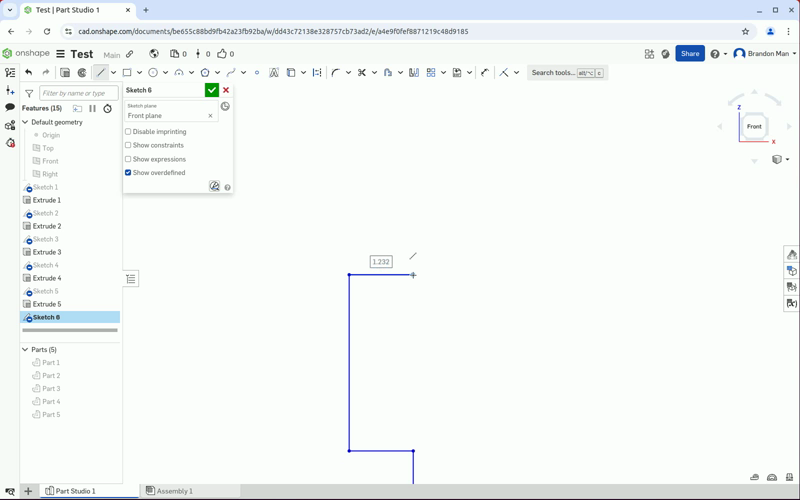
scroll(-6)
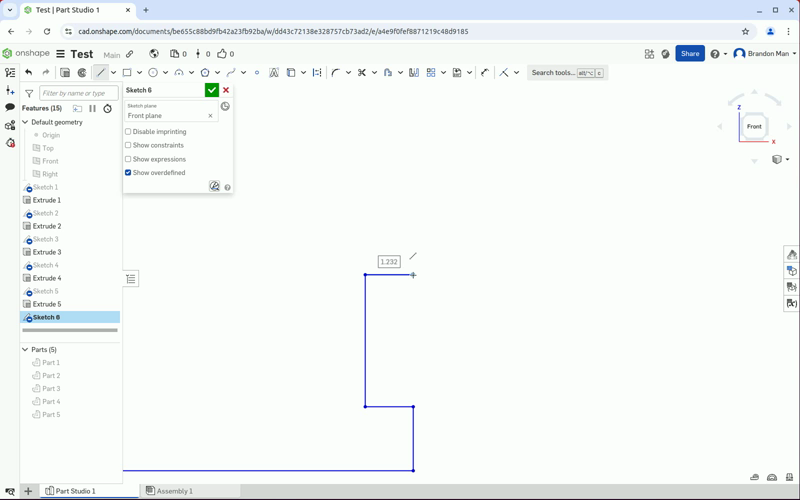
scroll(-6)
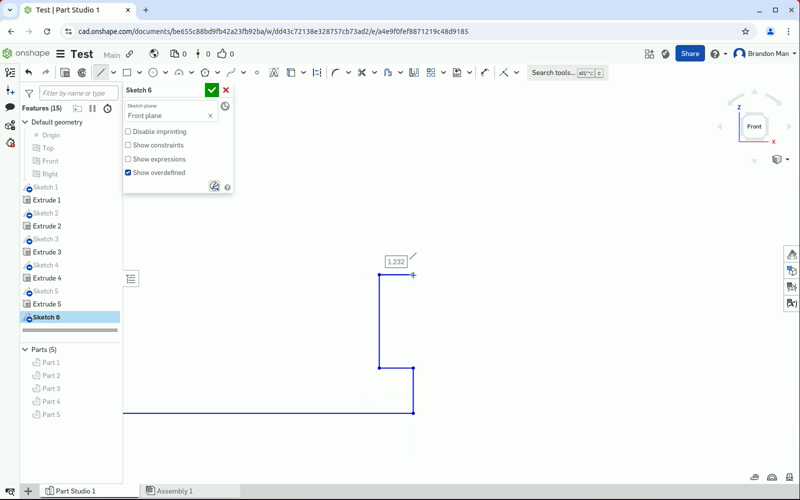
scroll(-6)
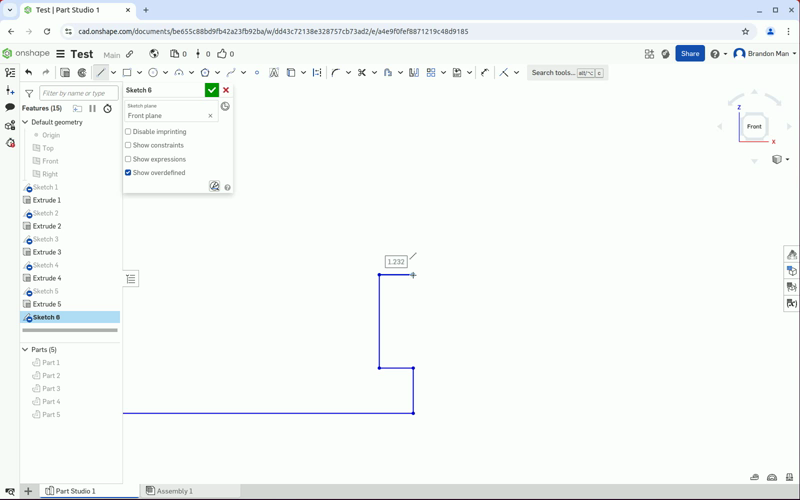
scroll(-6)
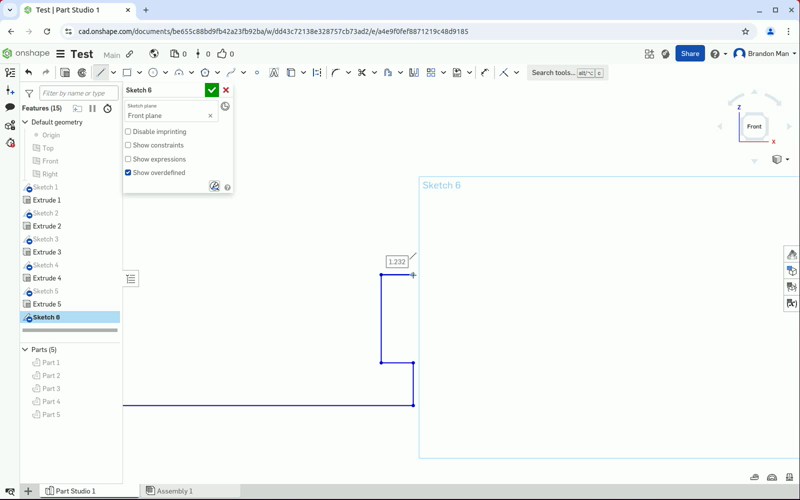
scroll(-6)
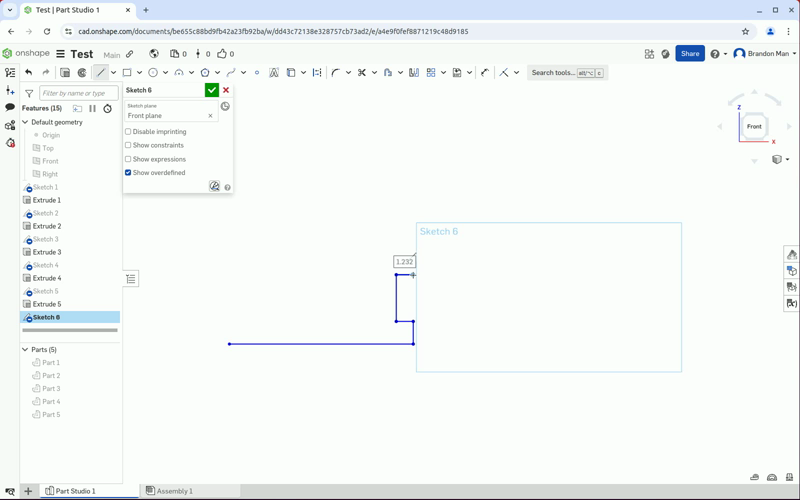
scroll(-6)
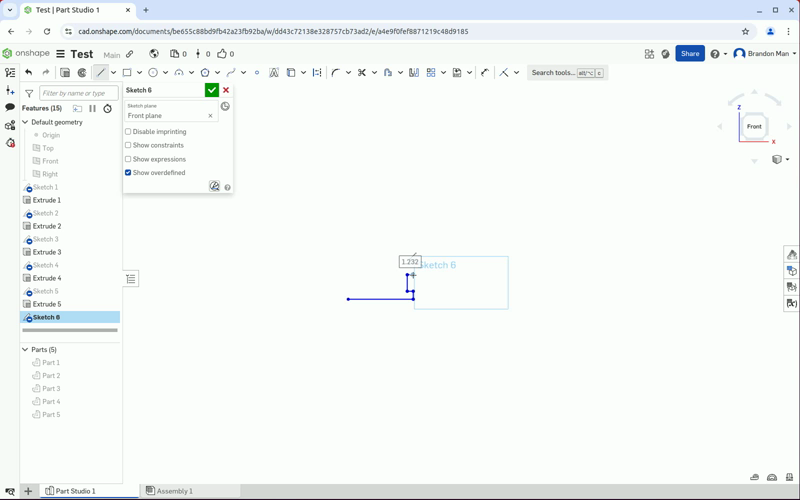
key_up(shift)
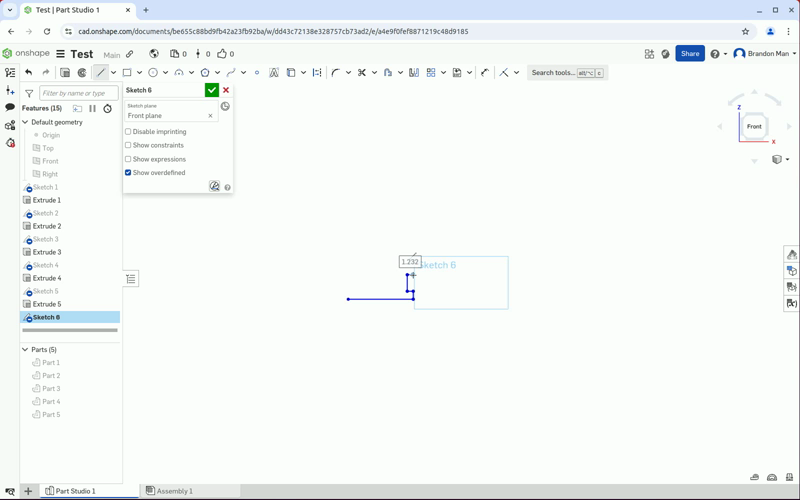
key_down(shift)
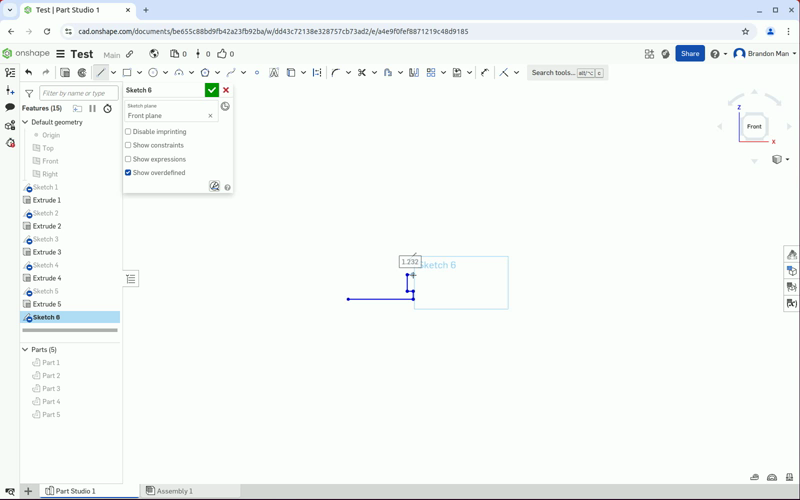
mouse_move(443, 274)
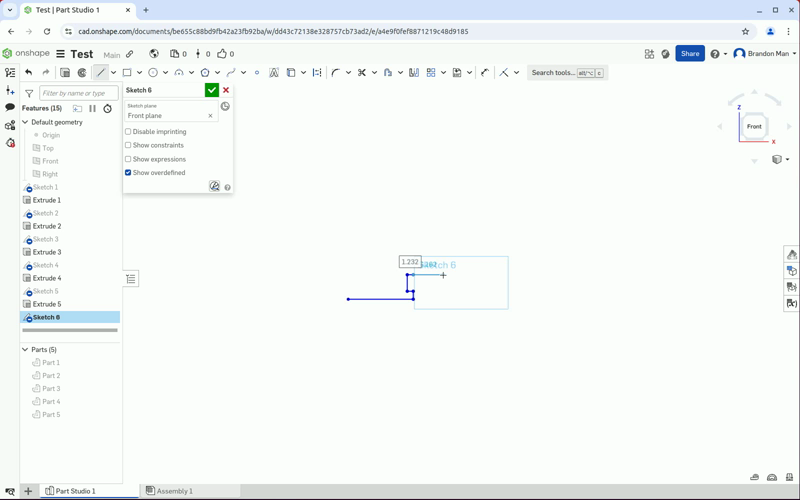
mouse_move(413, 266)
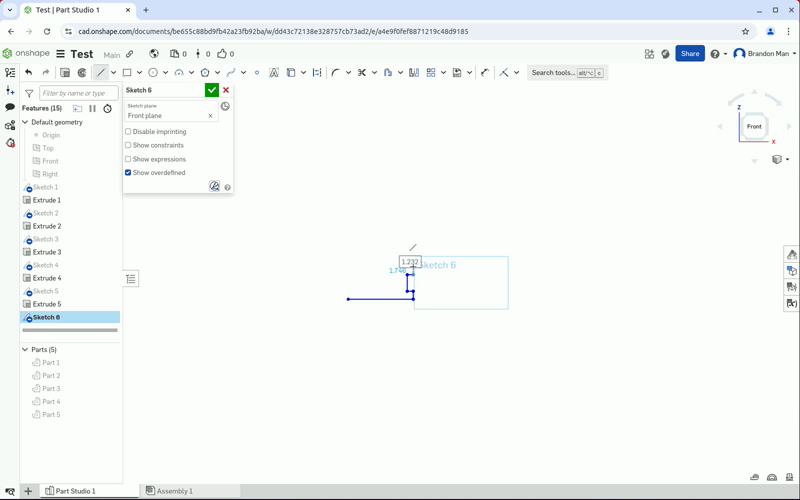
click(413, 266)
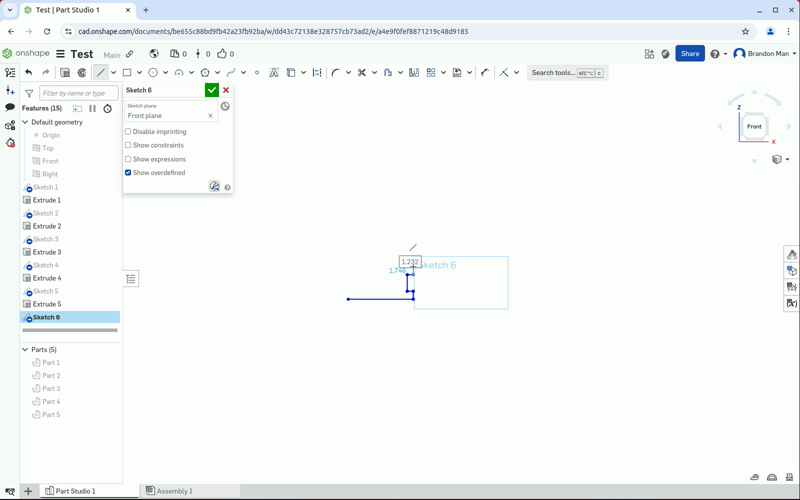
key_up(shift)
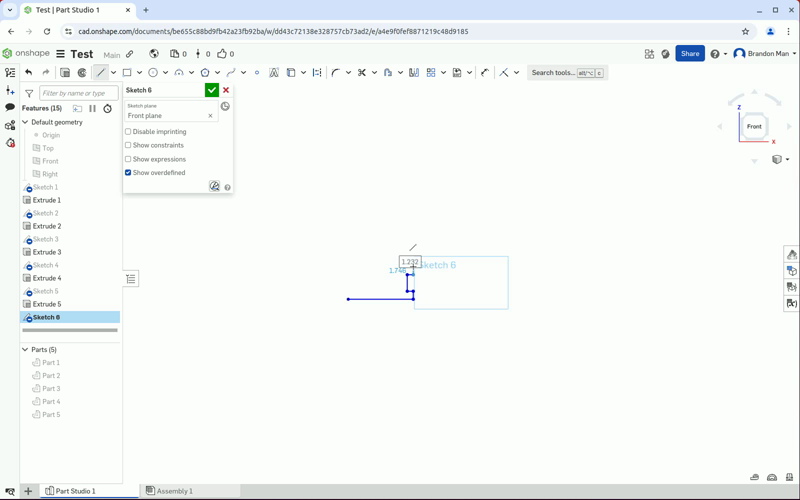
key_down(shift)
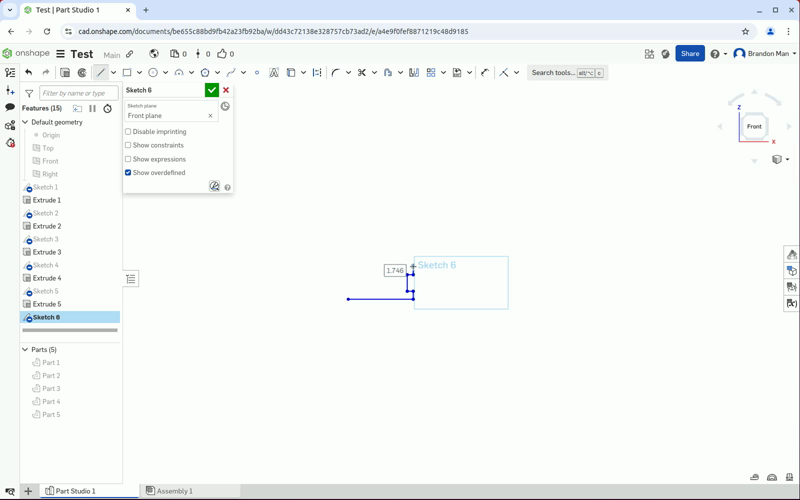
mouse_move(348, 266)
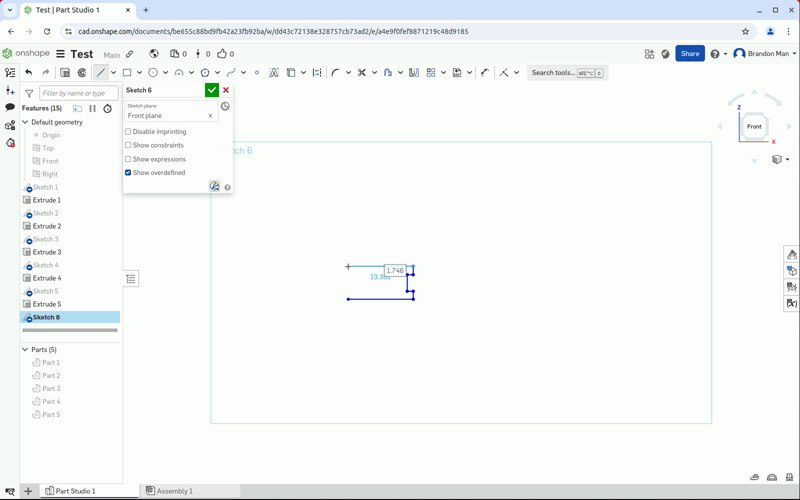
click(348, 266)
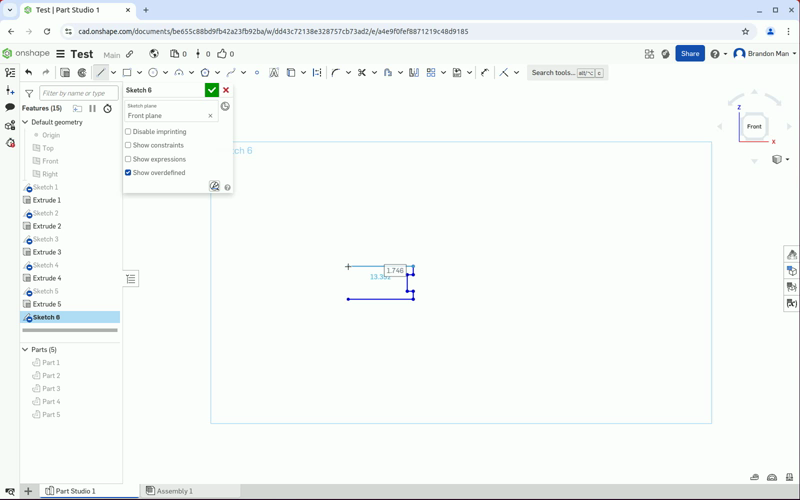
key_up(shift)
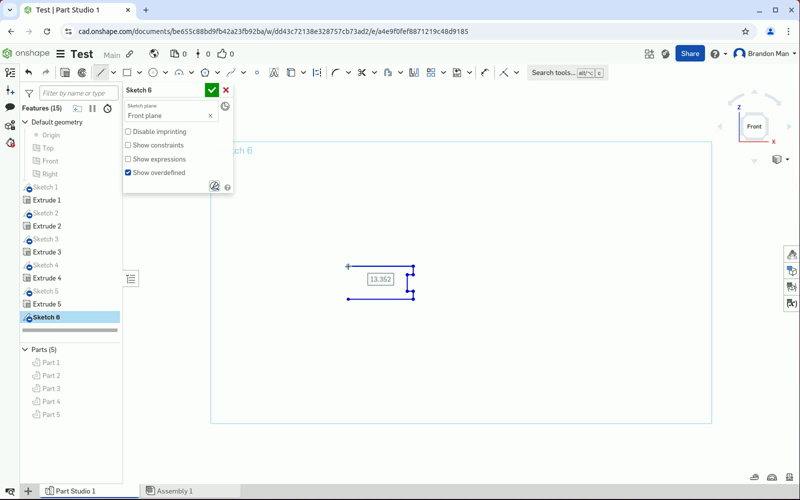
mouse_move(378, 266)
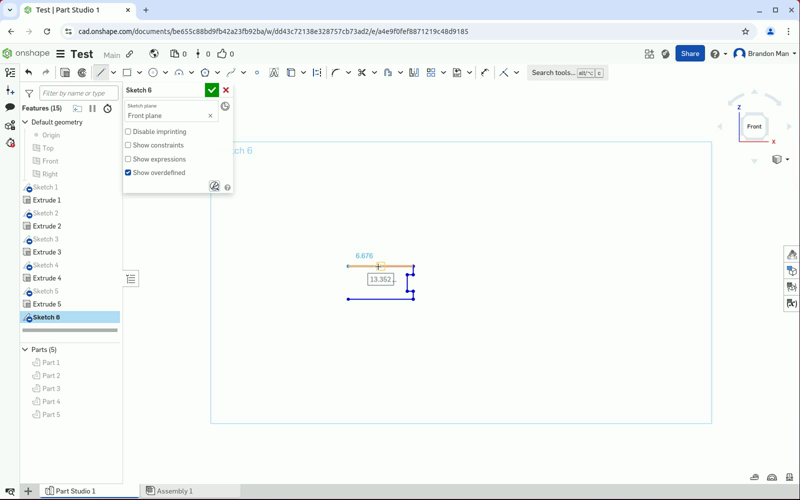
key_down(shift)
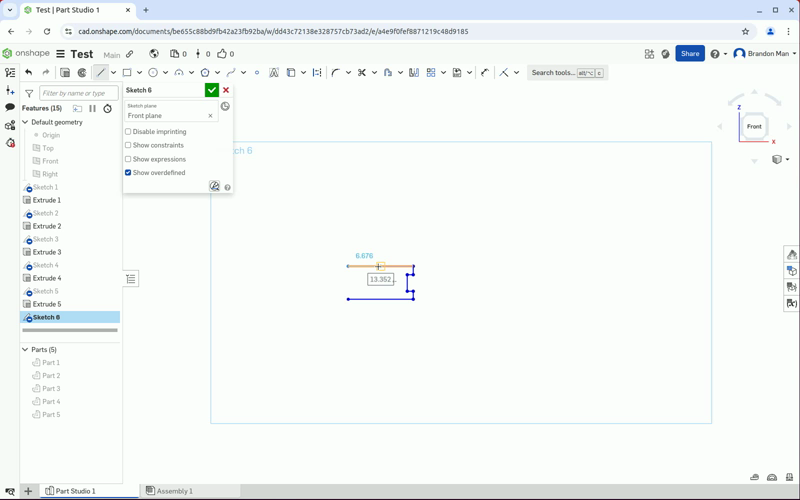
mouse_move(348, 299)
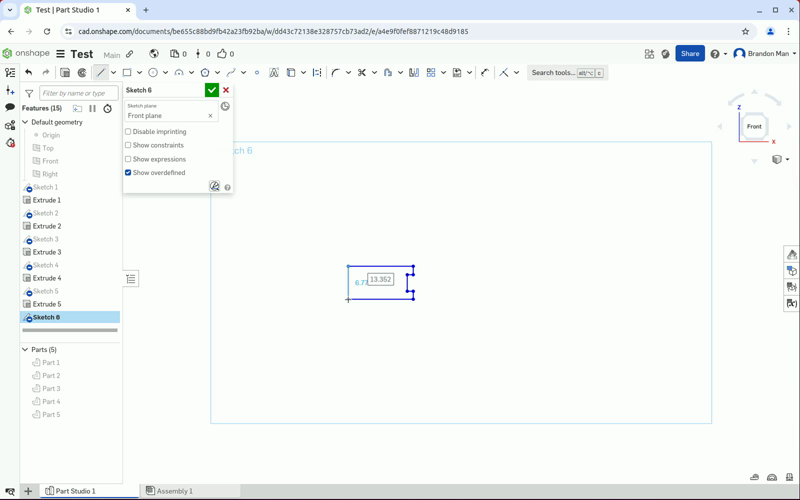
key_up(shift)
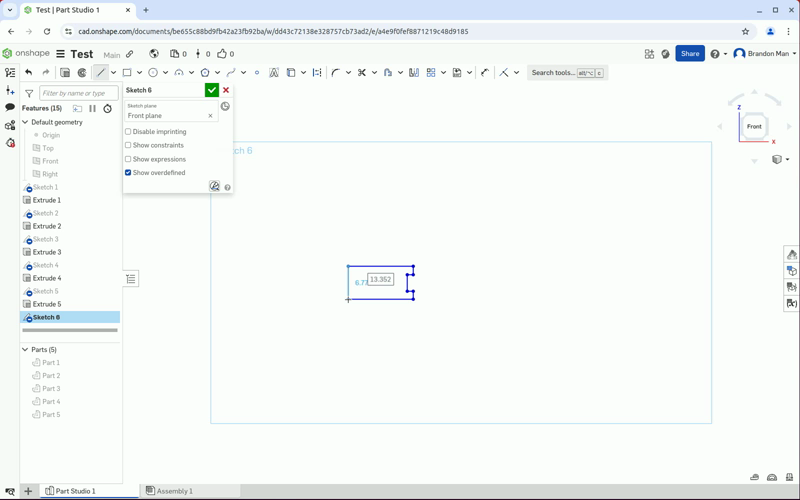
click(348, 299)
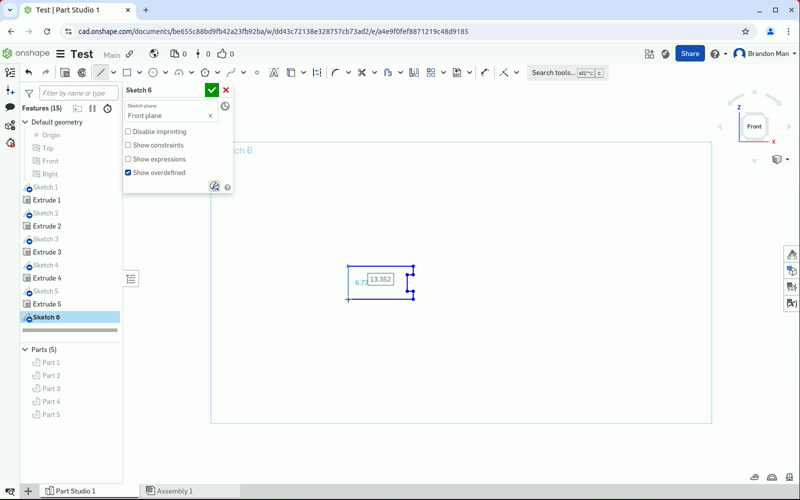
key(esc)
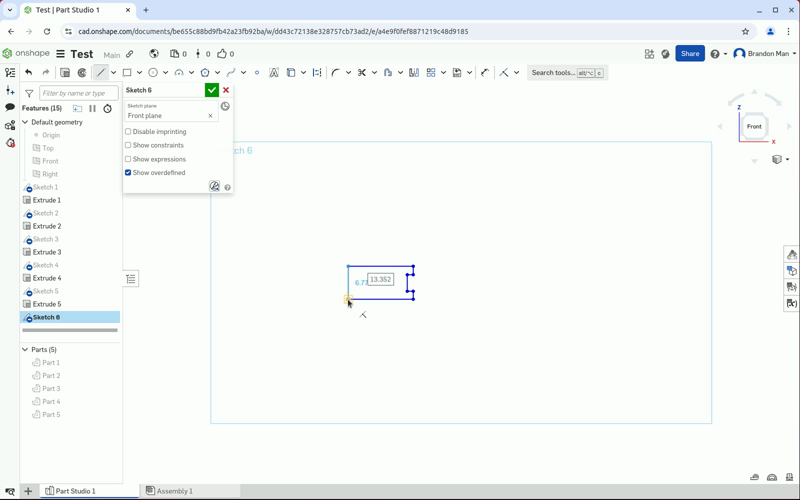
mouse_move(374, 269)
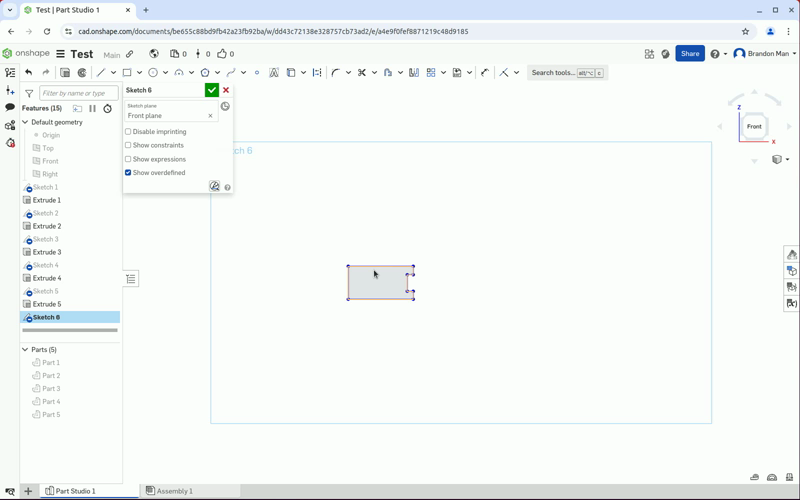
click(374, 269)
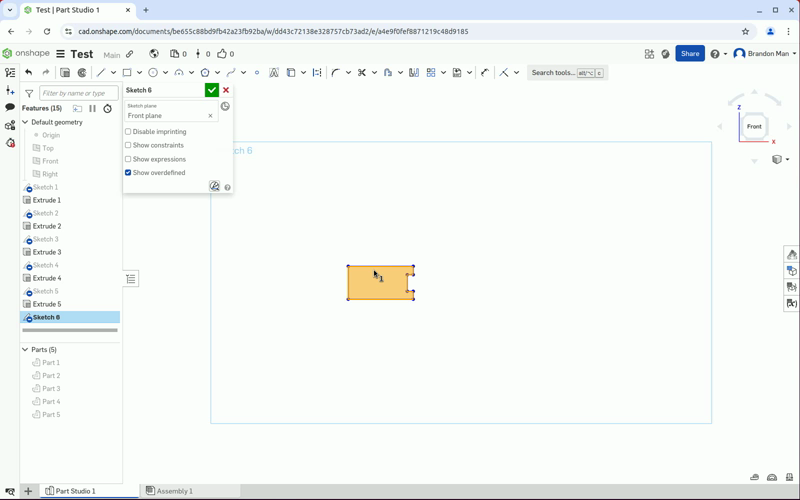
mouse_move(73, 352)
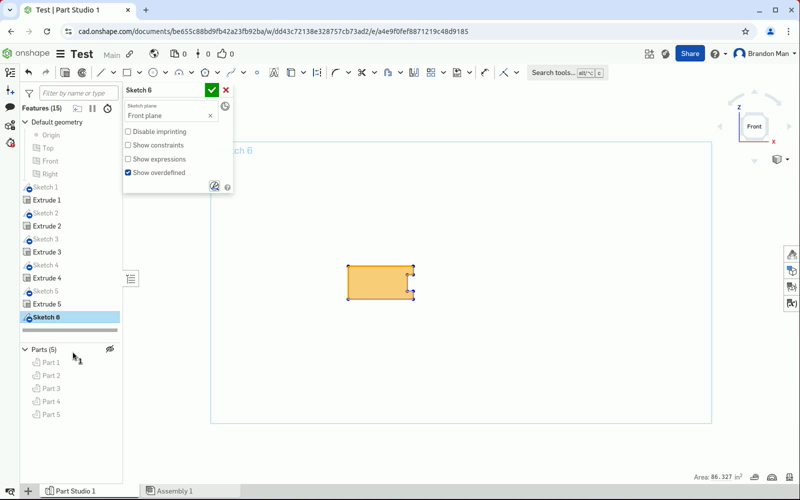
key(shift+y)
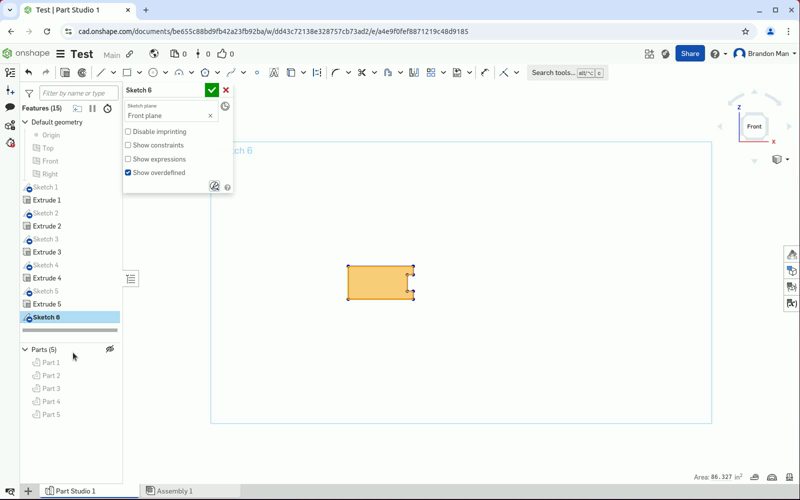
key(shift+e)
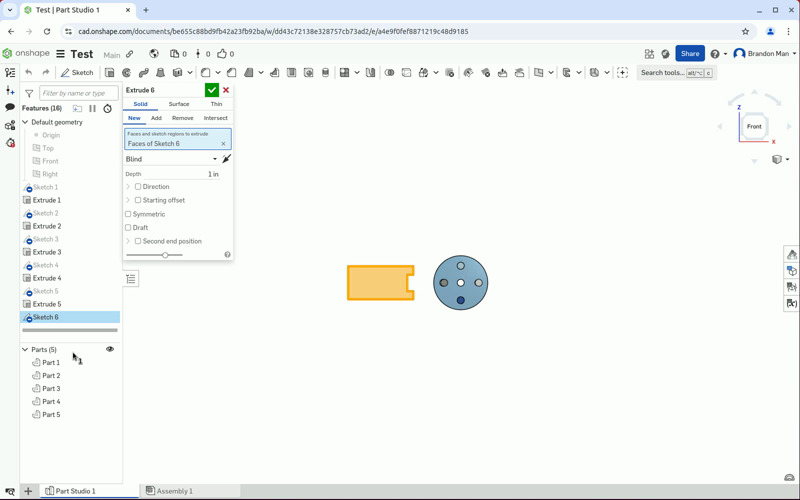
mouse_move(143, 106)
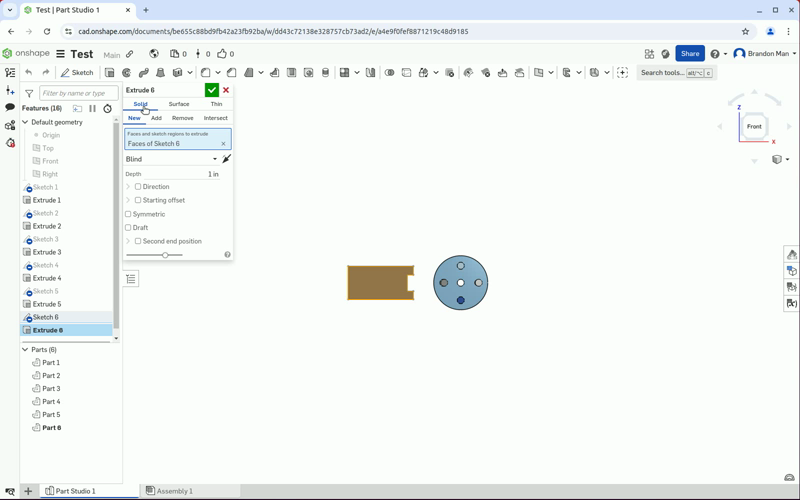
click(143, 106)
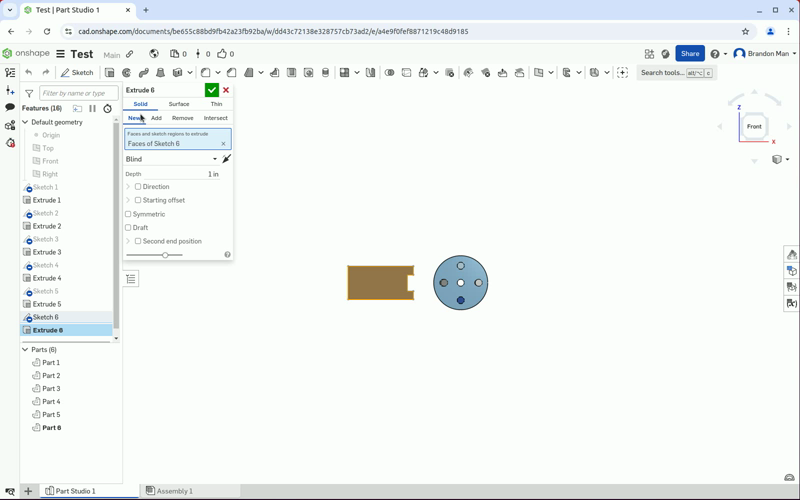
mouse_move(137, 120)
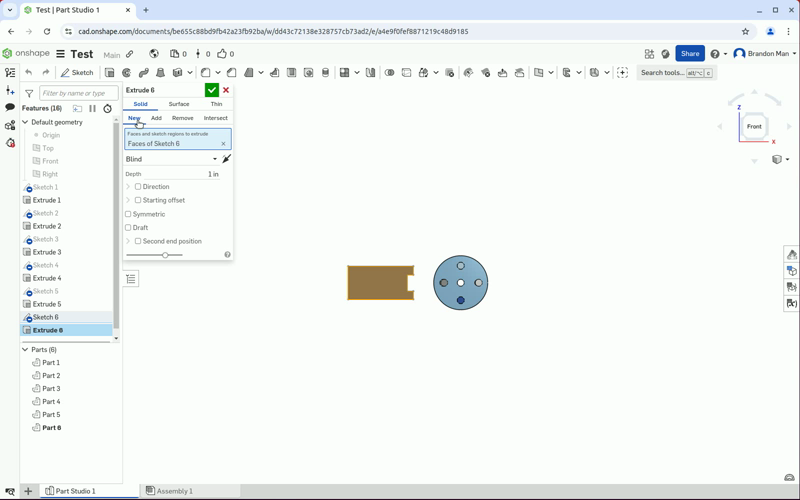
click(137, 120)
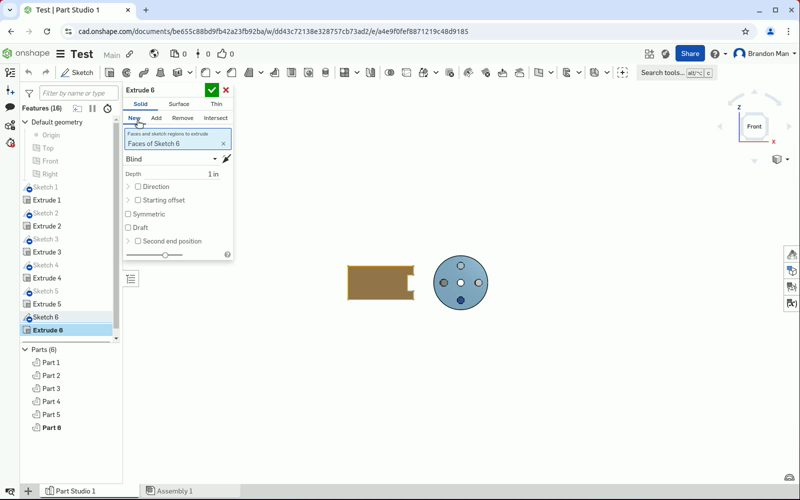
key(tab, 4)
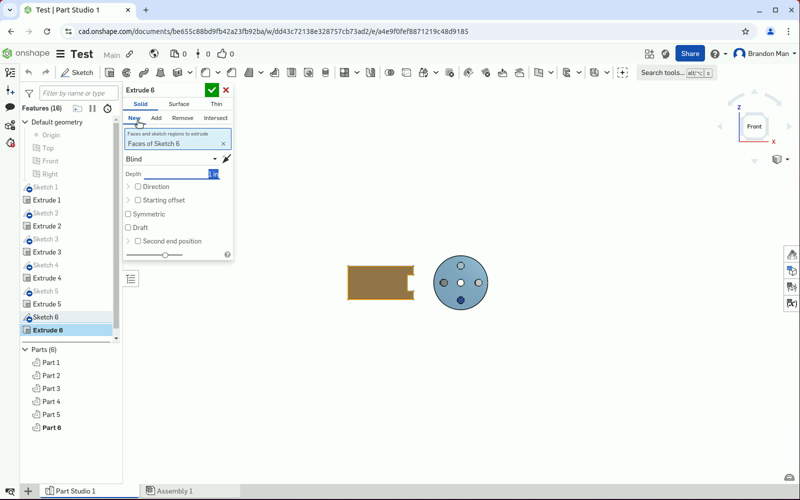
text(8.425)
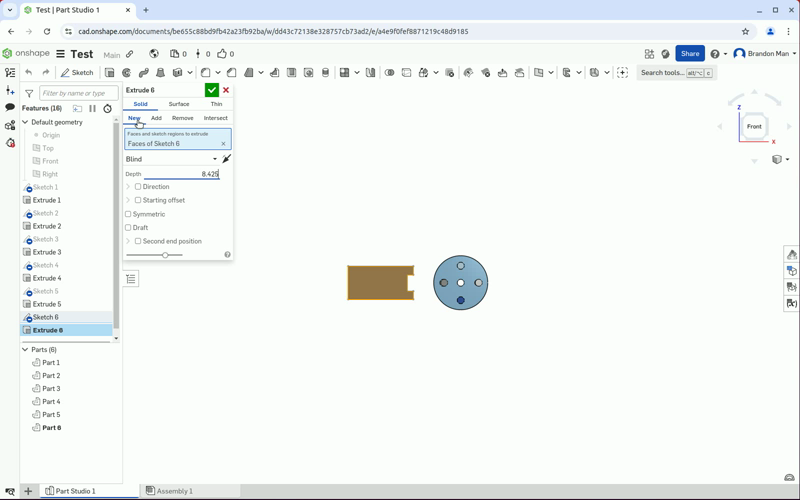
key(enter)
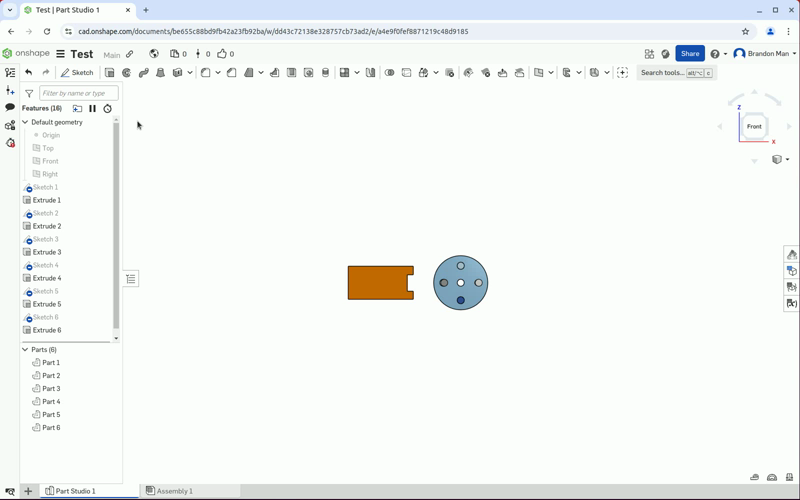
key(shift+h)
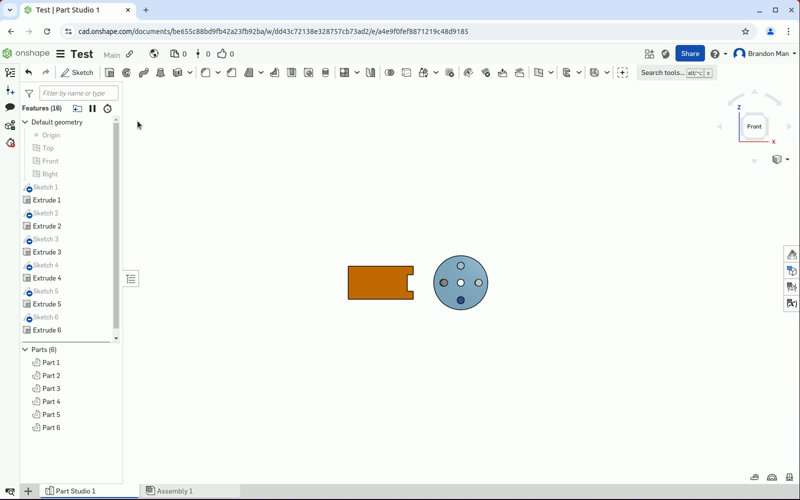
key(shift+h)
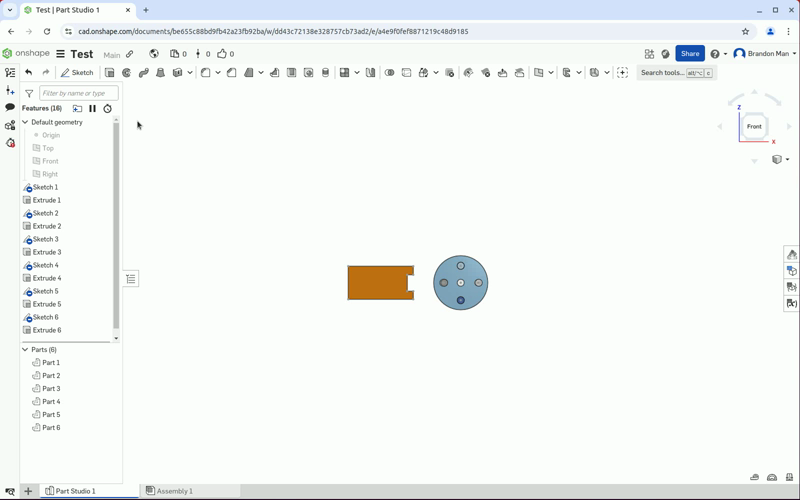
key(shift+7)
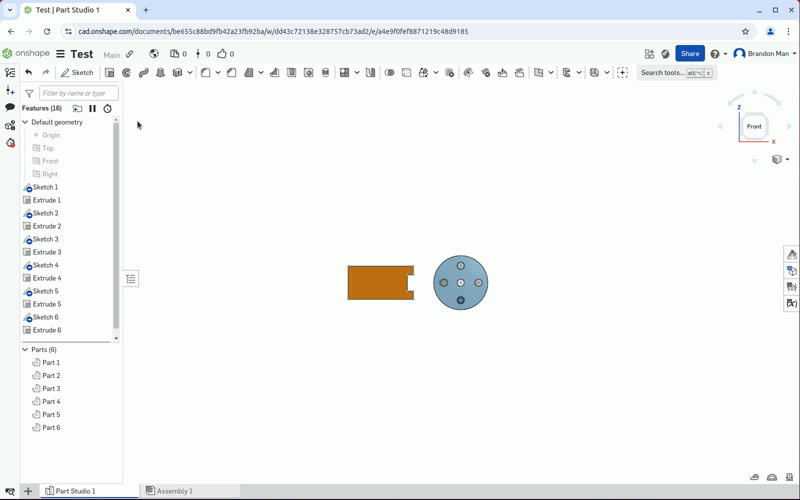
key(left, 2)
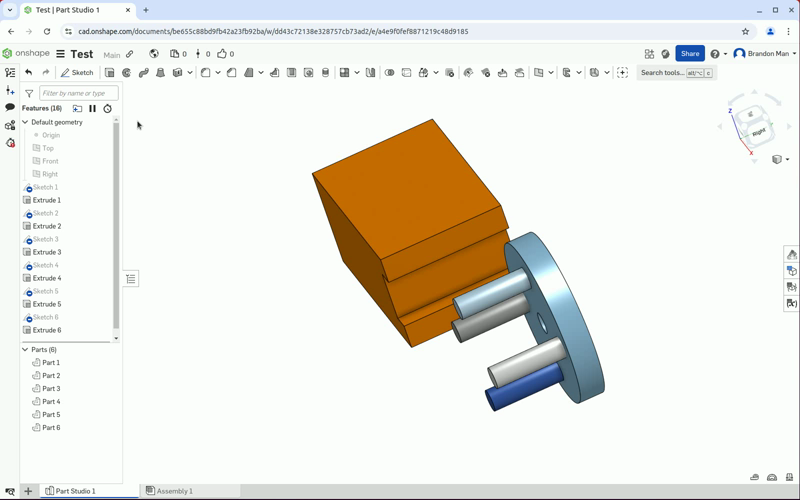
key(down, 2)
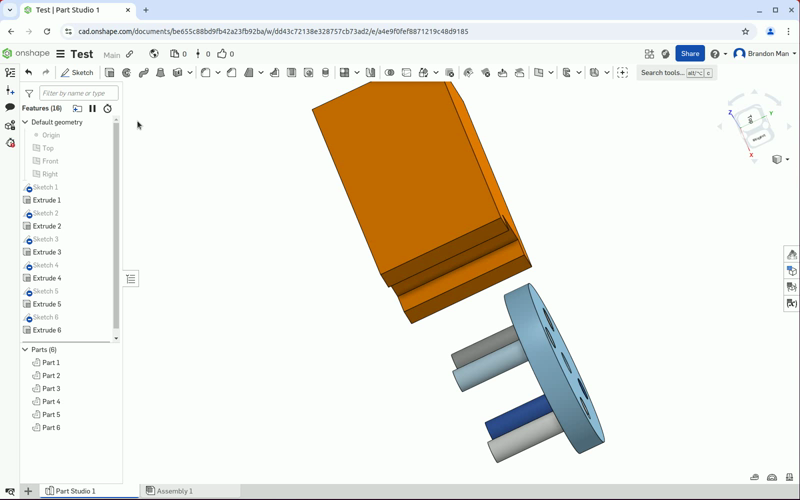
key(up, 2)
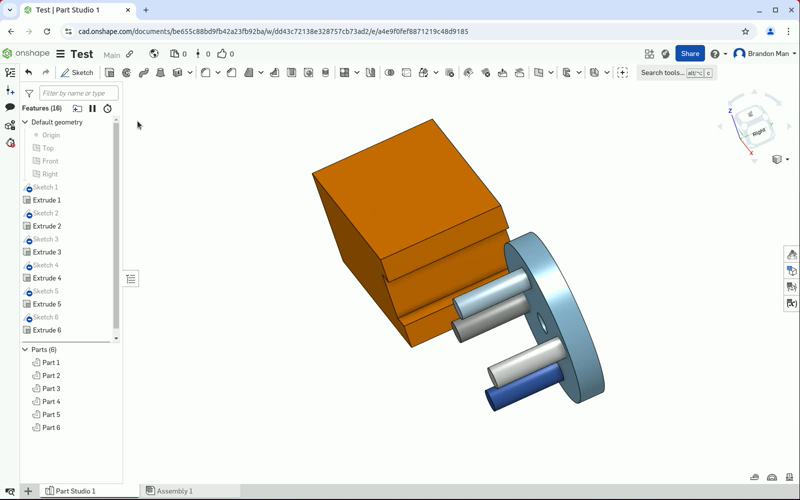
key(right, 2)
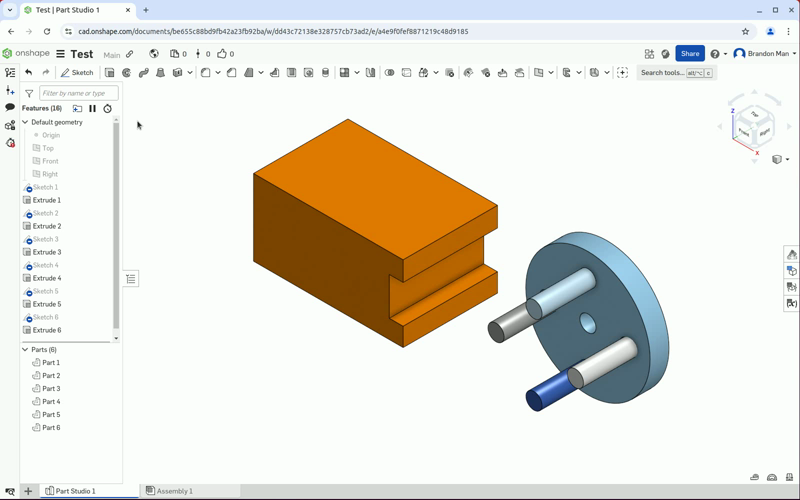
mouse_move(69, 189)
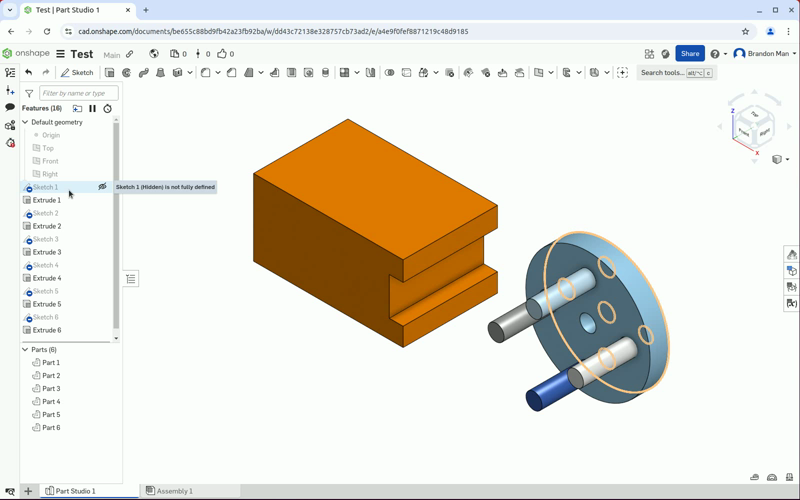
click(69, 189)